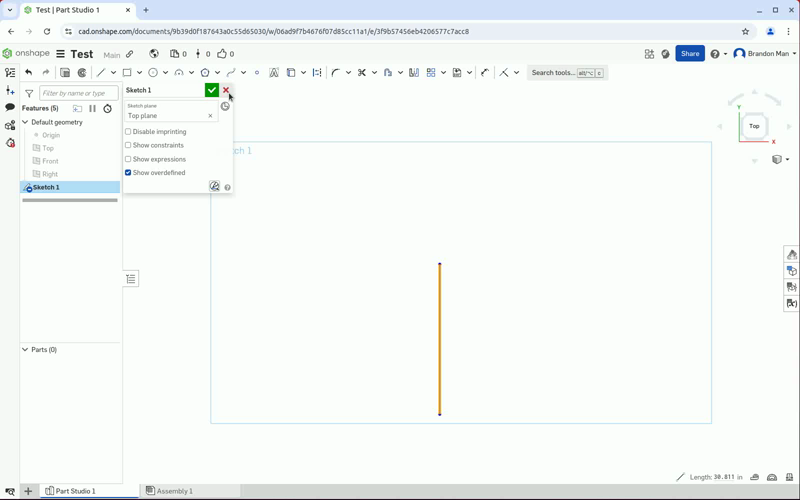
key(shift+h)
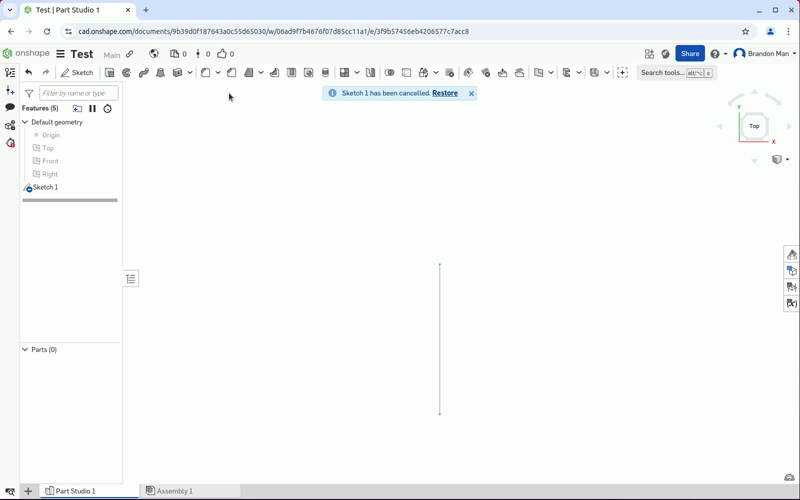
key(shift+s)
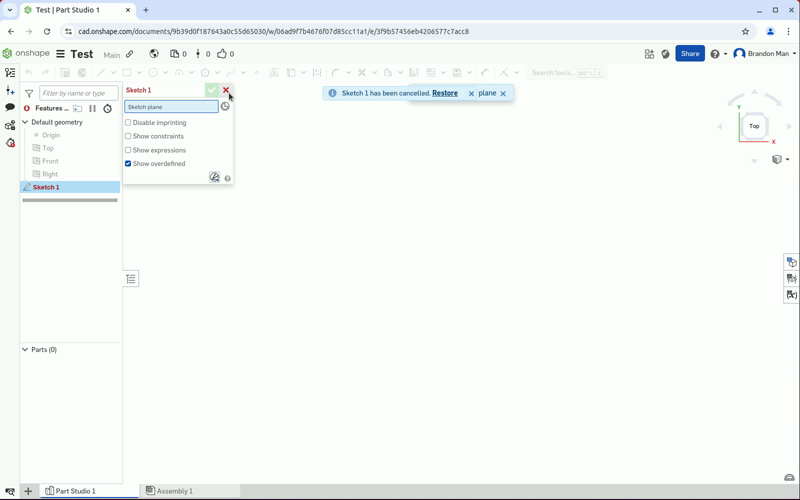
mouse_move(73, 150)
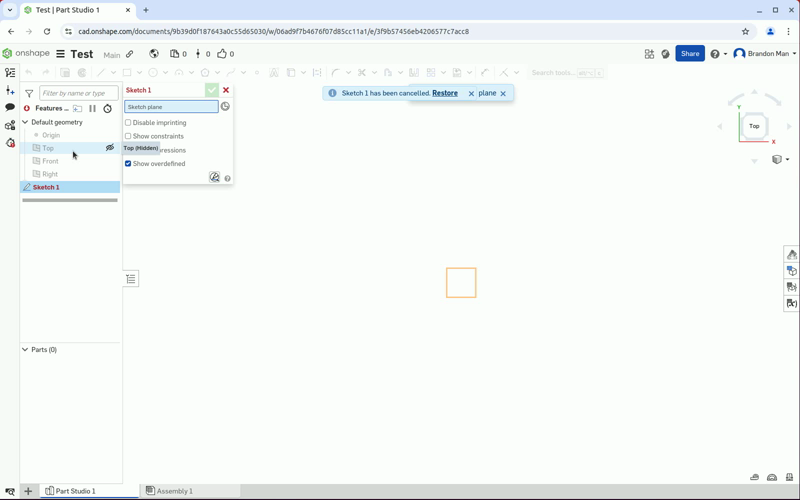
click(73, 150)
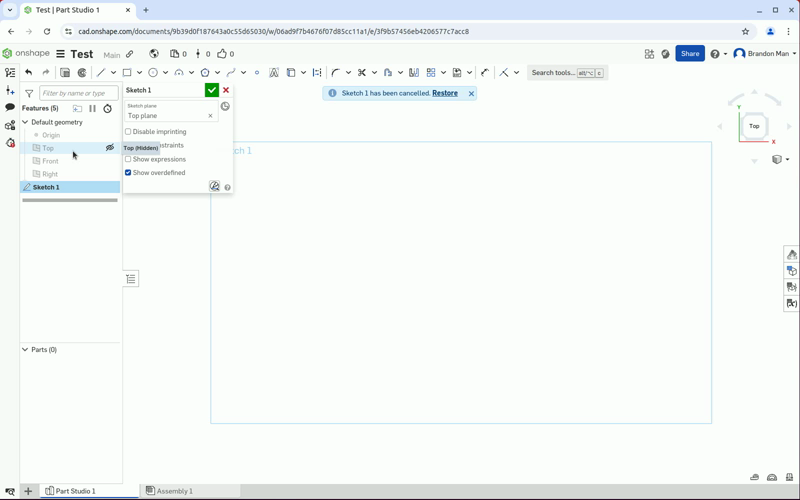
mouse_move(73, 352)
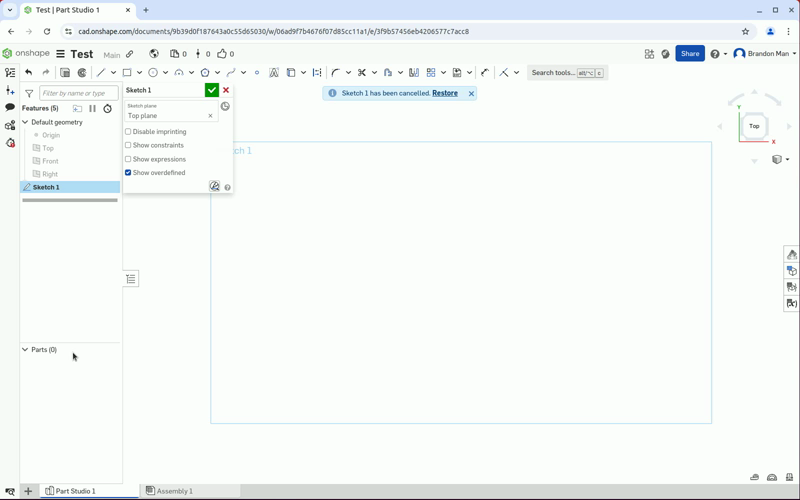
key(y)
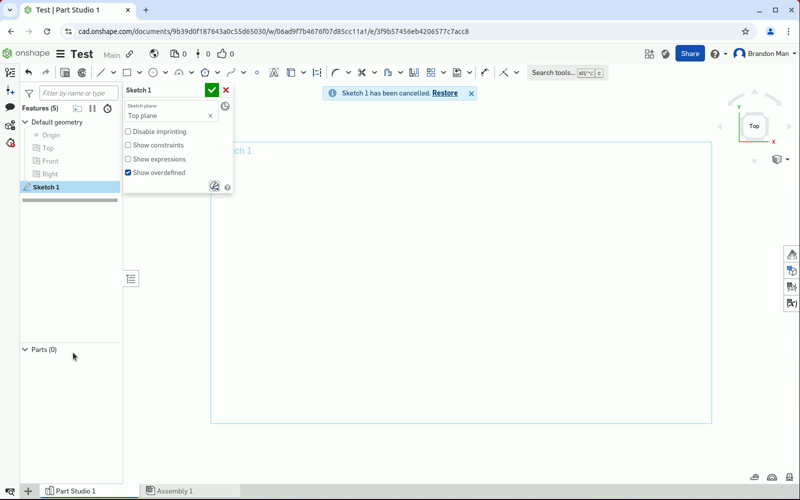
key(a)
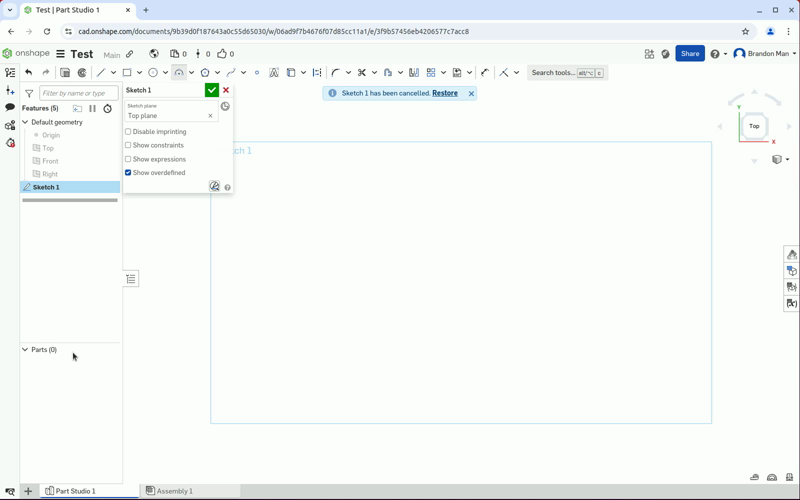
key_down(shift)
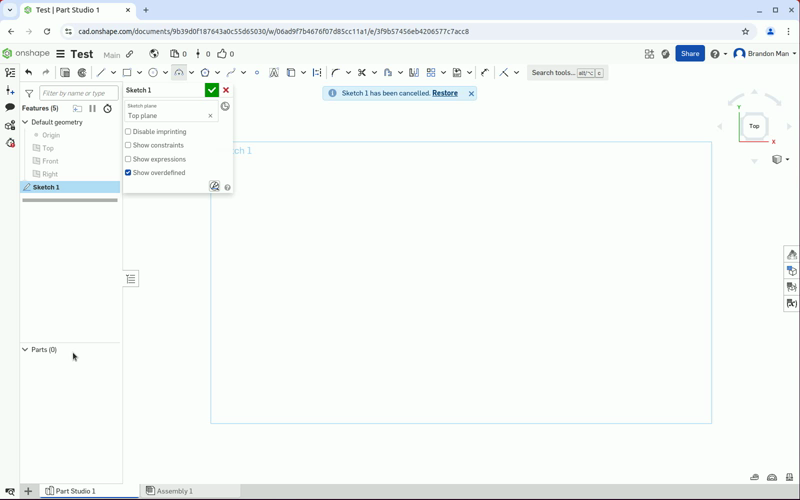
mouse_move(493, 209)
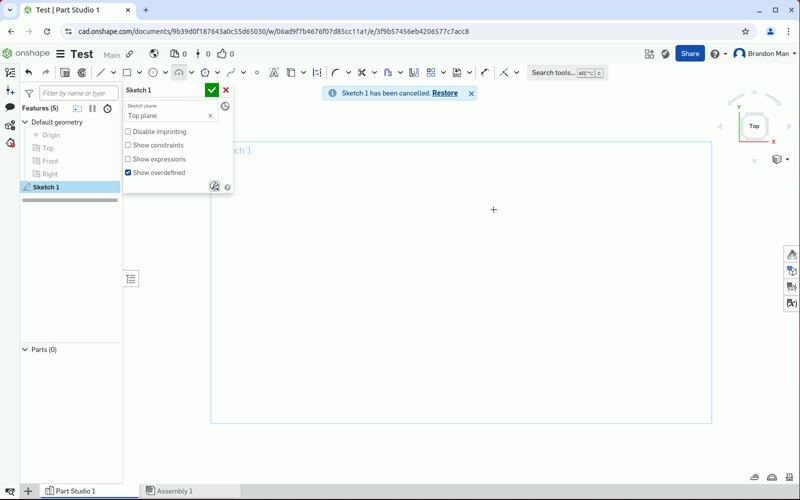
click(493, 209)
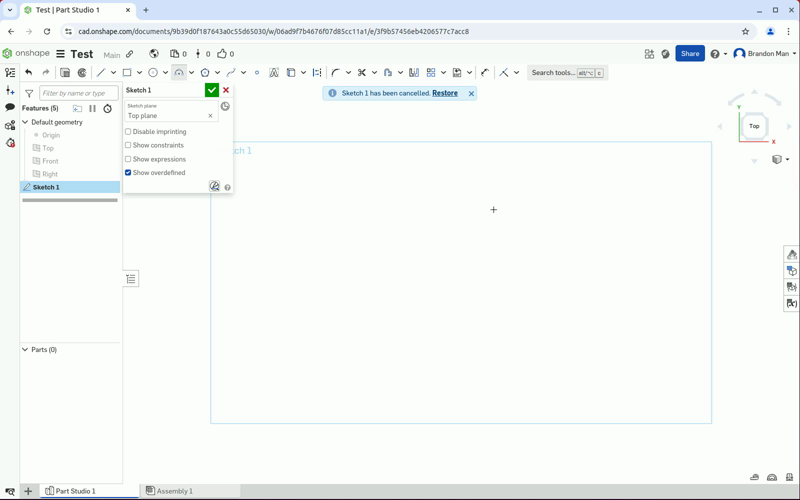
key_up(shift)
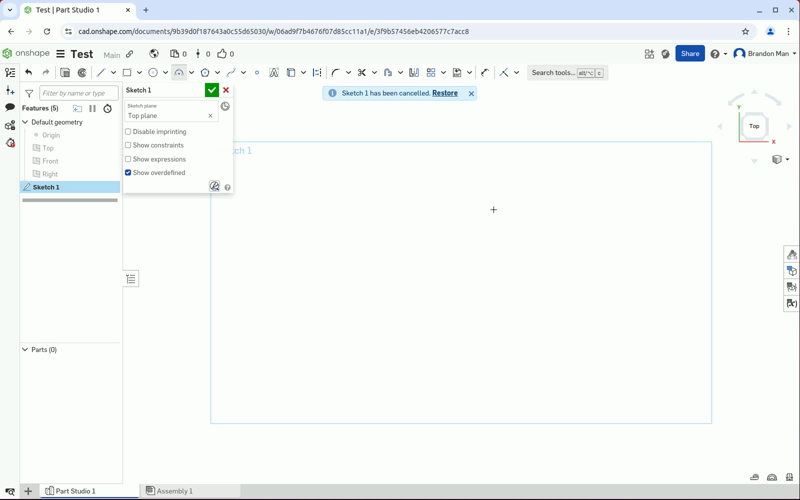
key_down(shift)
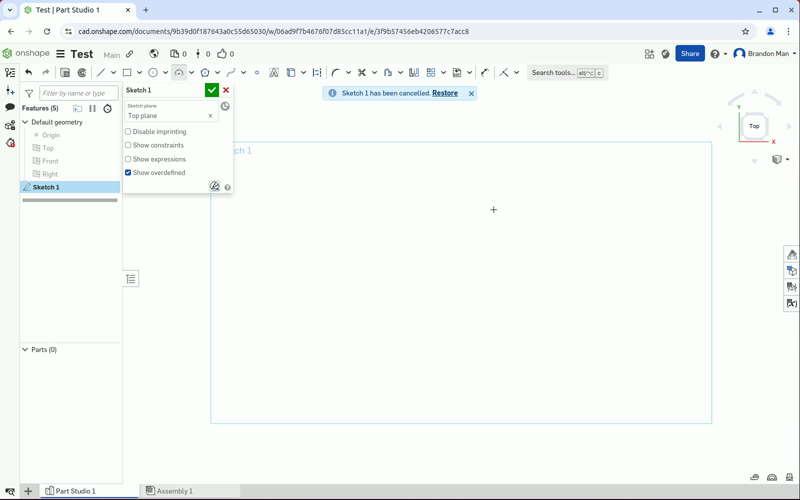
mouse_move(493, 201)
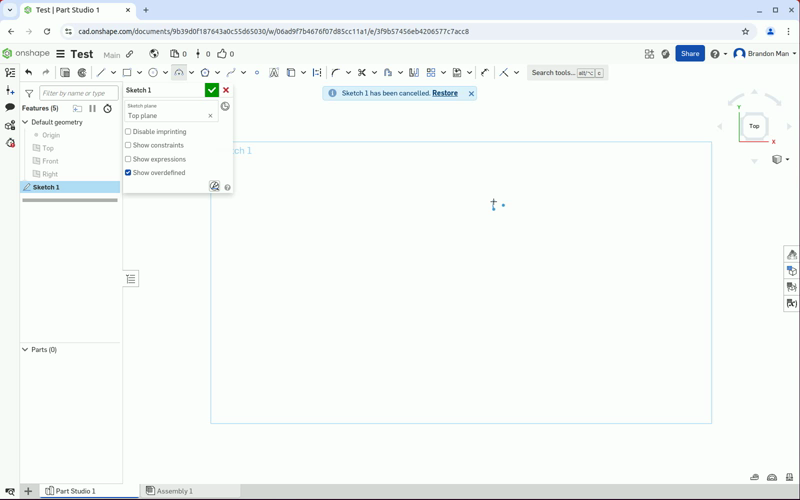
click(493, 201)
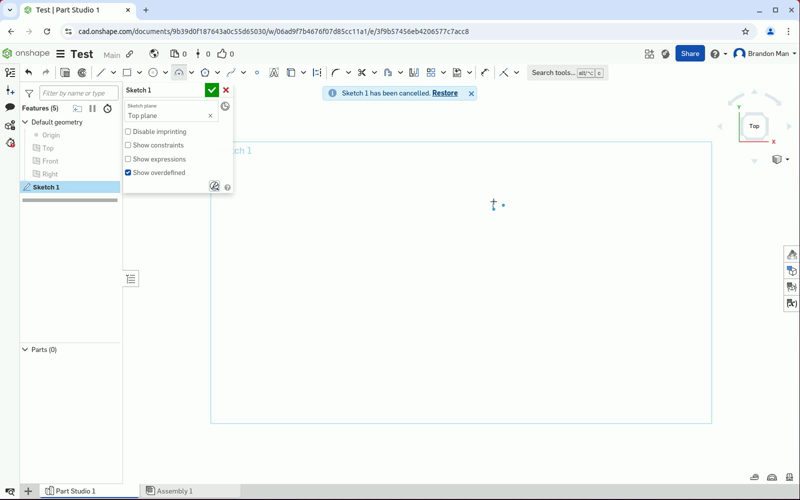
mouse_move(497, 204)
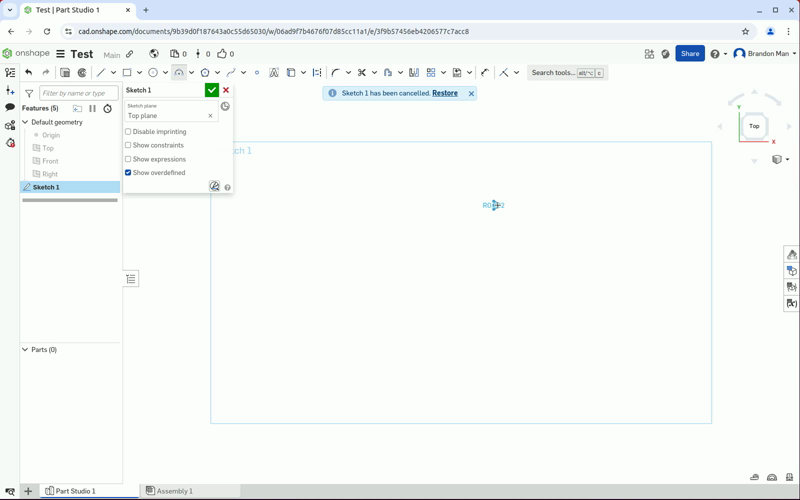
click(497, 204)
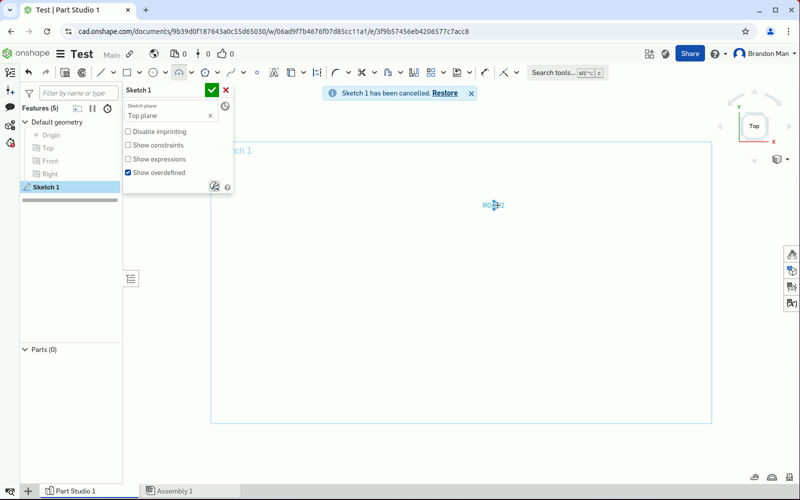
key_up(shift)
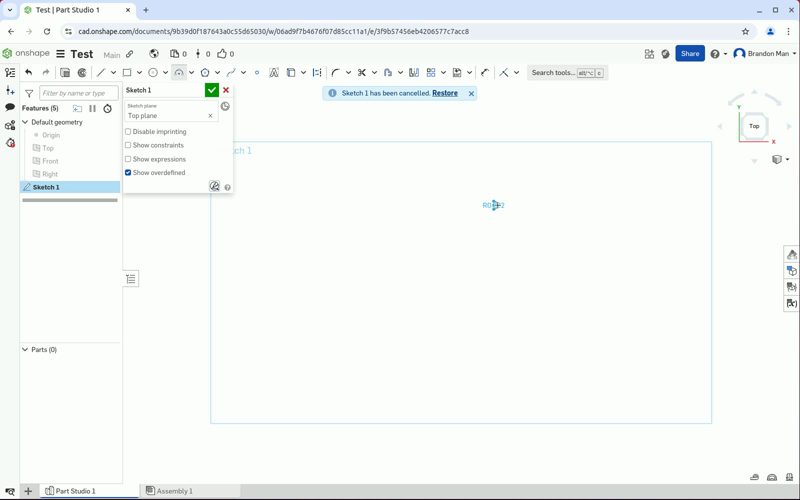
key(esc)
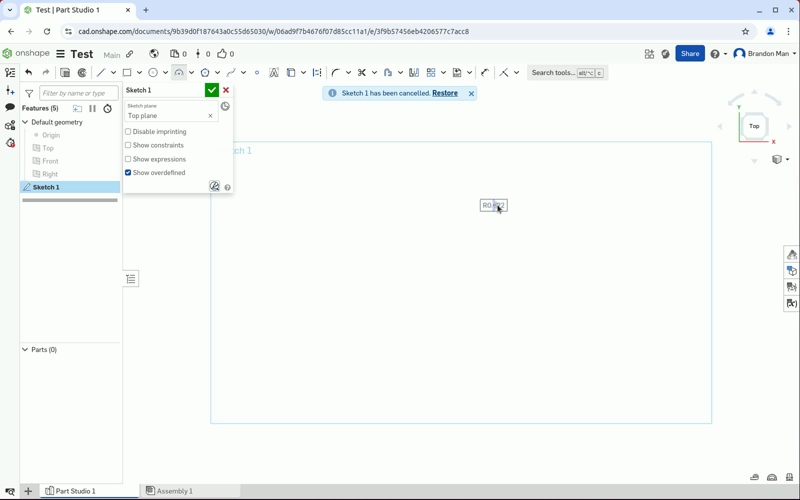
key(l)
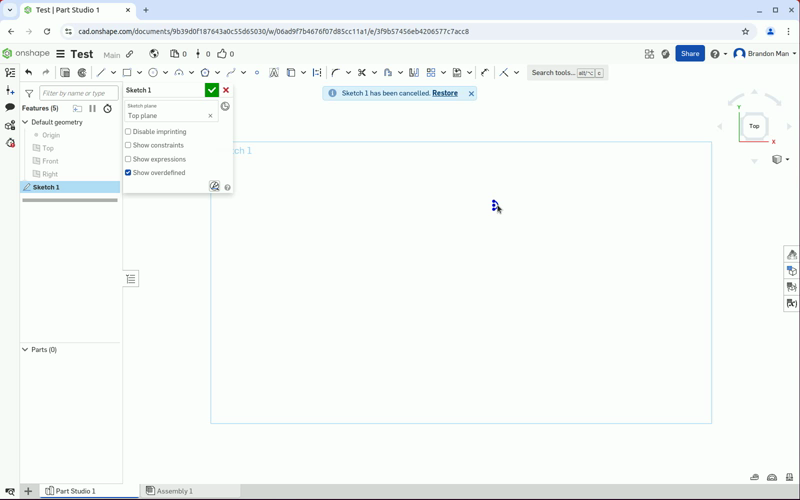
mouse_move(493, 201)
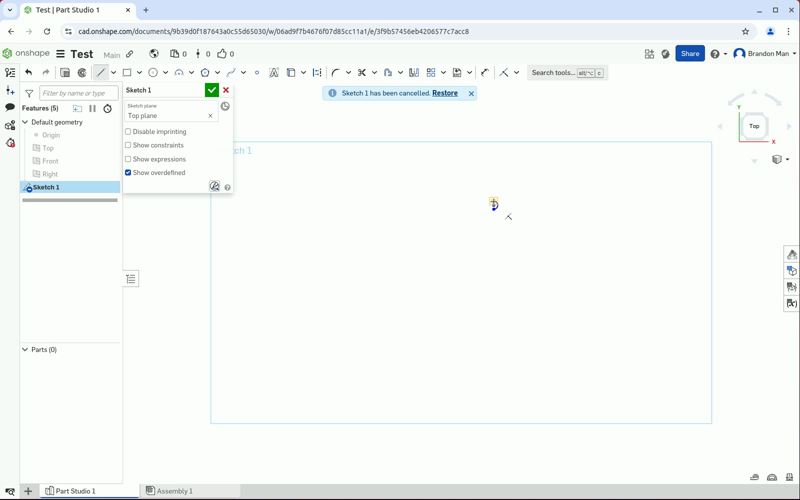
scroll(6)
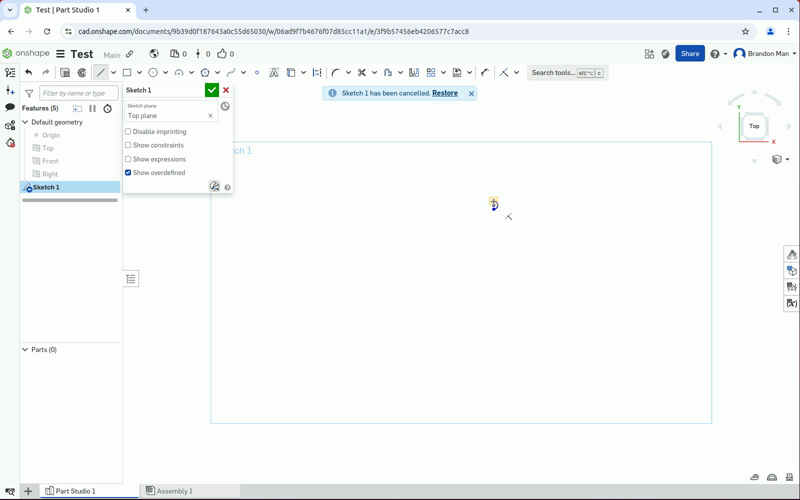
scroll(6)
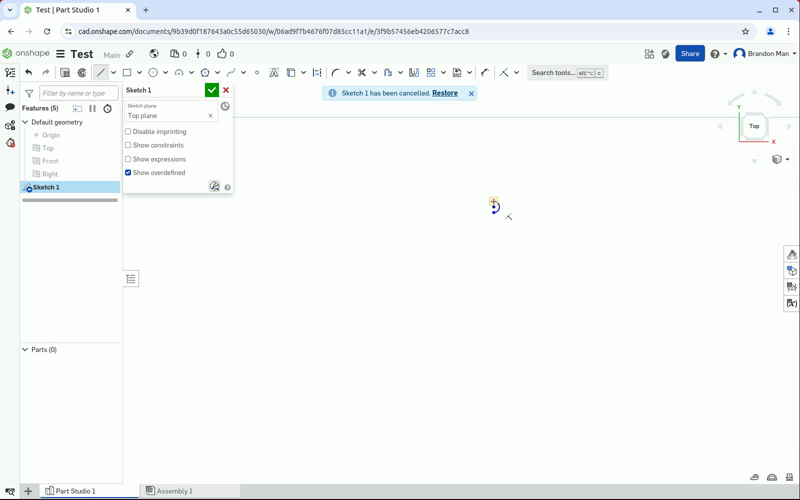
scroll(6)
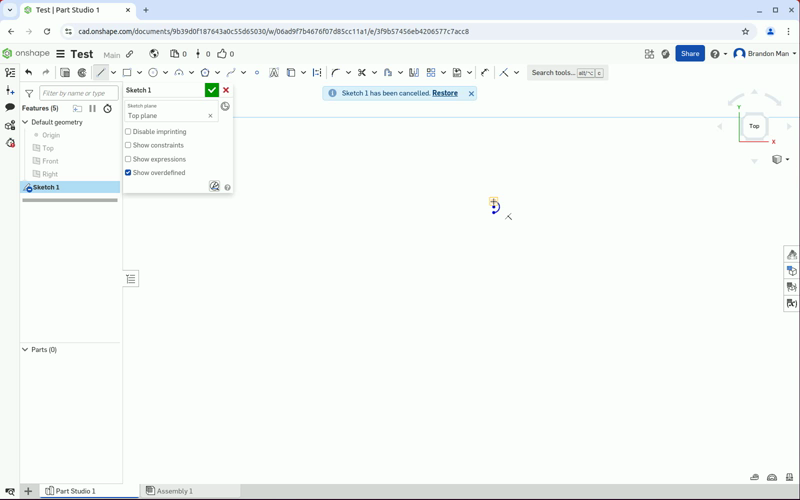
scroll(6)
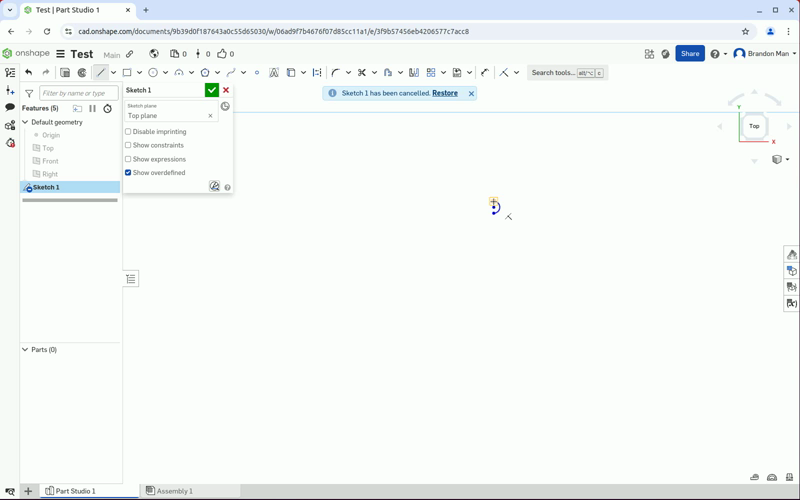
scroll(6)
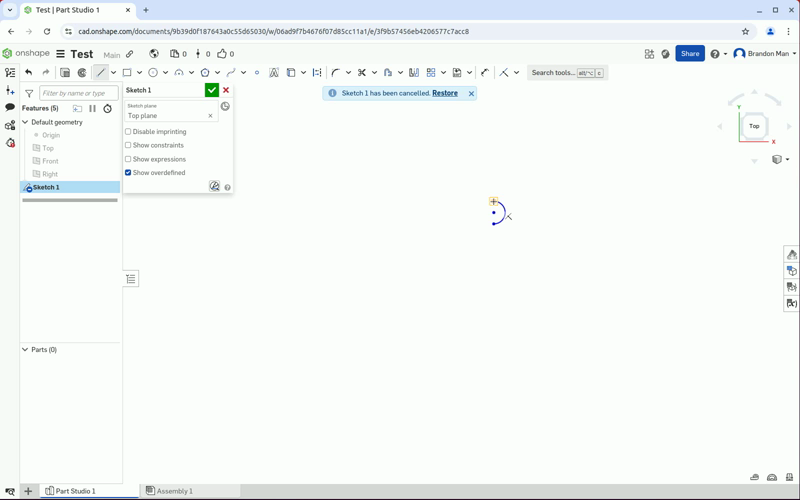
scroll(6)
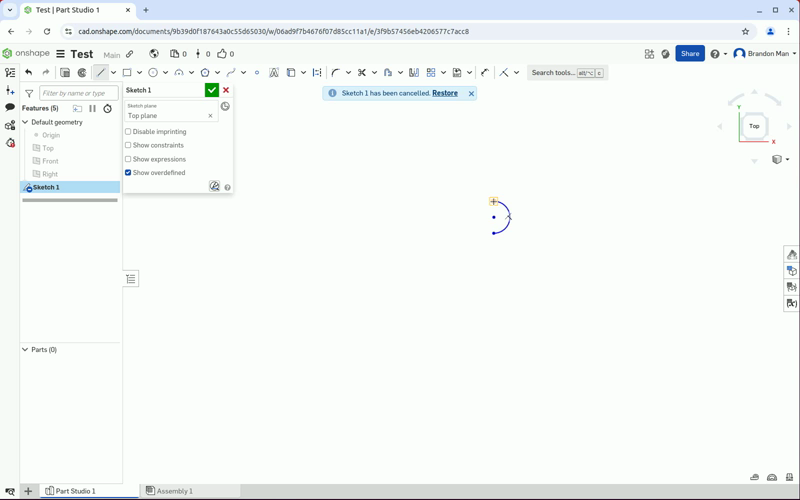
scroll(6)
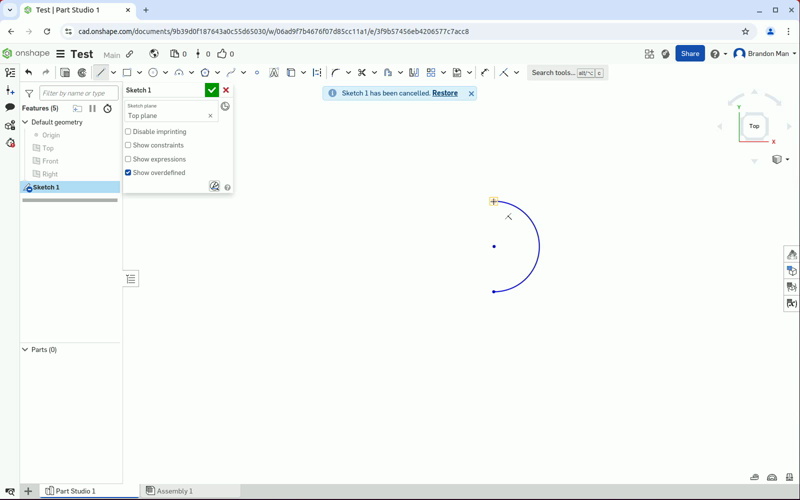
click(493, 201)
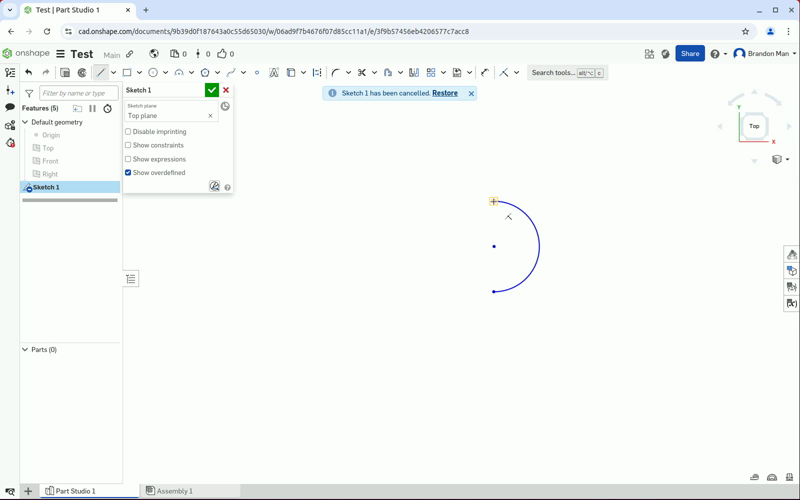
scroll(-6)
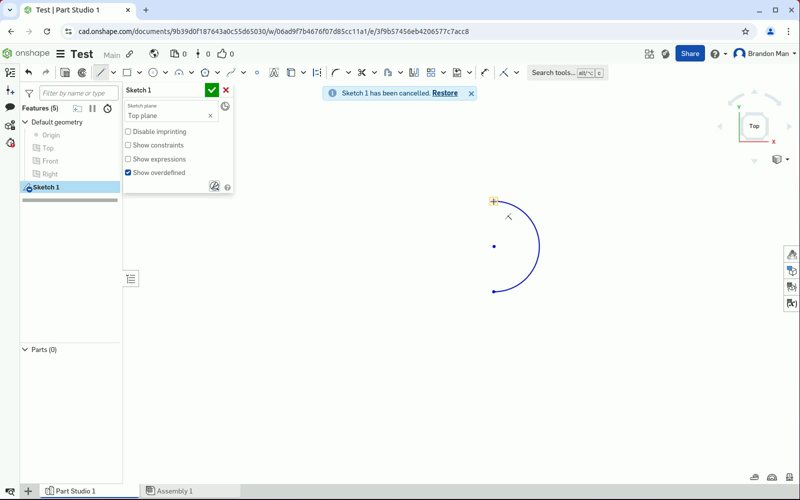
scroll(-6)
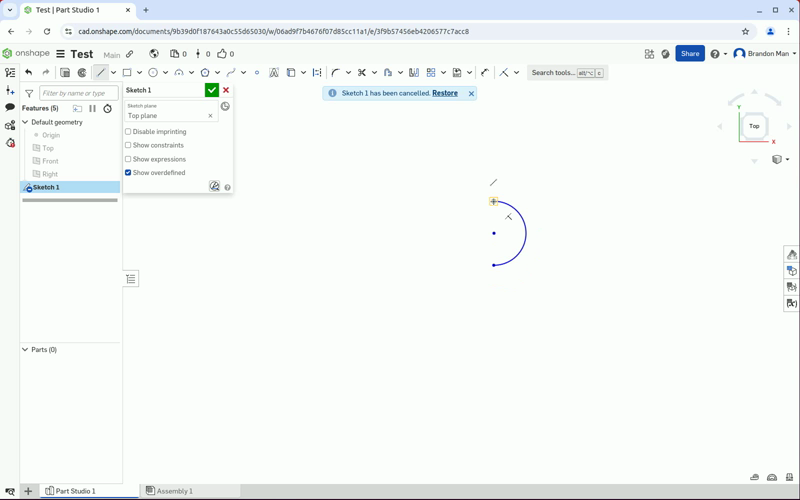
scroll(-6)
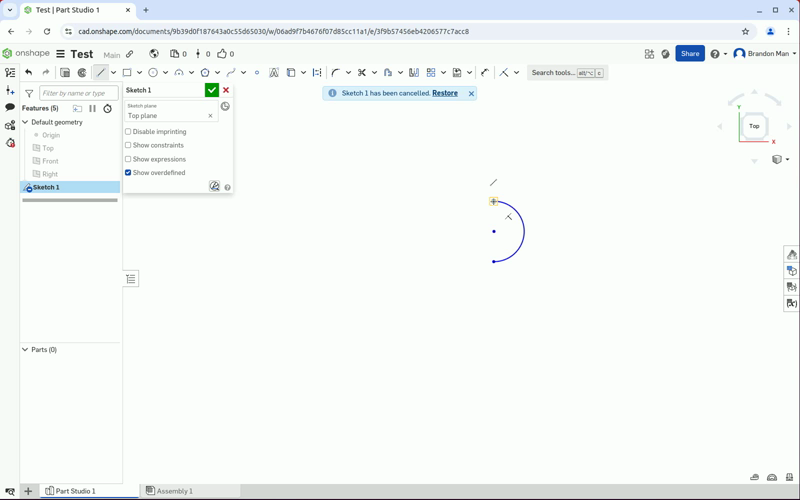
scroll(-6)
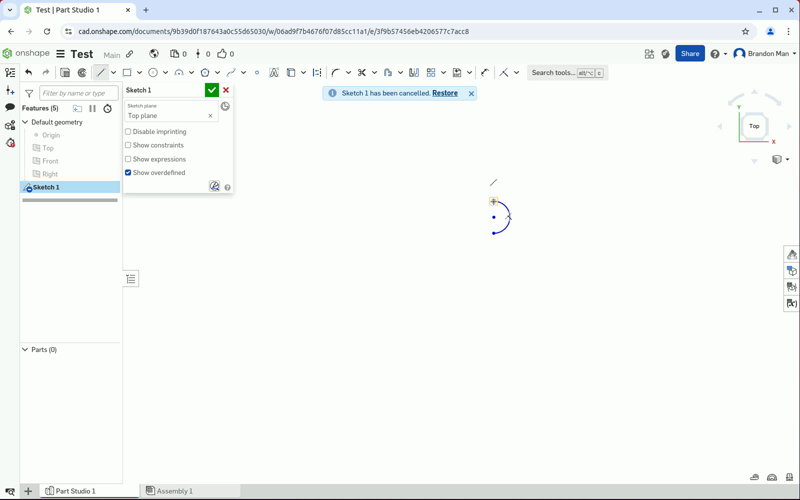
scroll(-6)
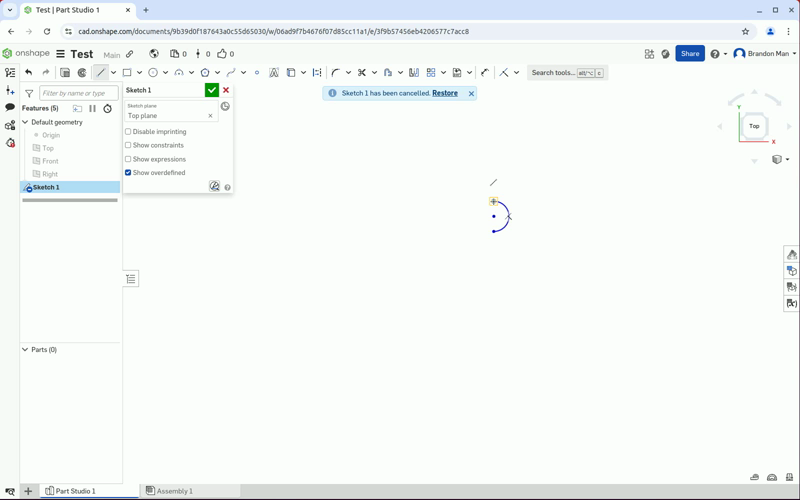
scroll(-6)
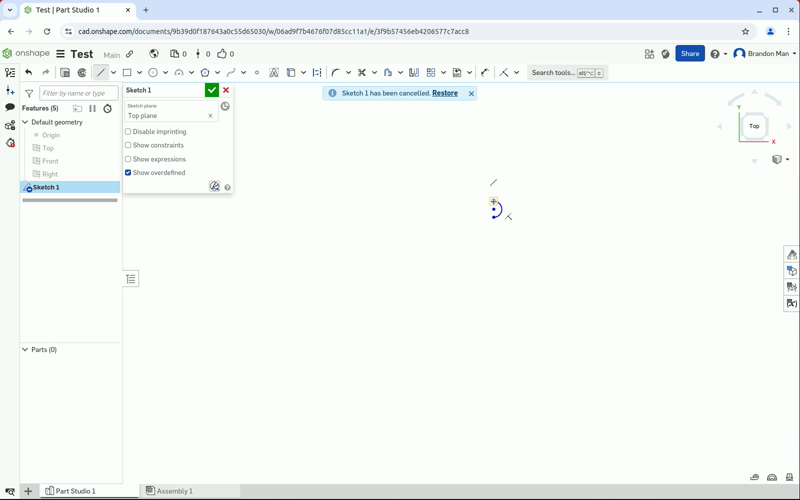
scroll(-6)
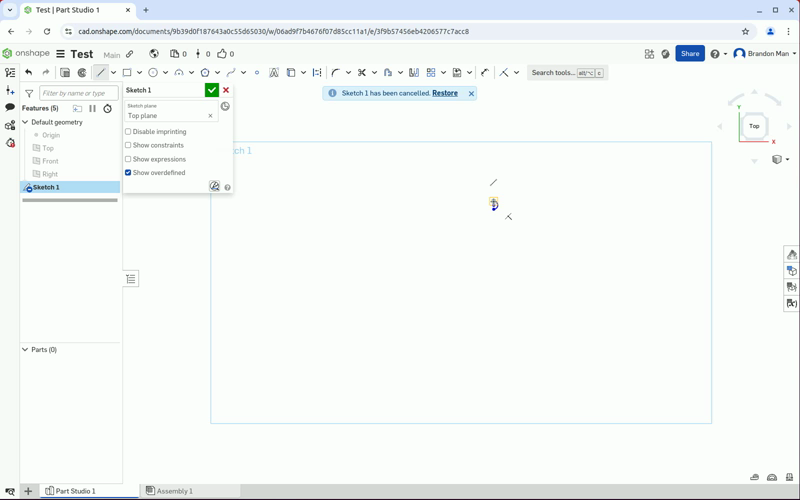
key_down(shift)
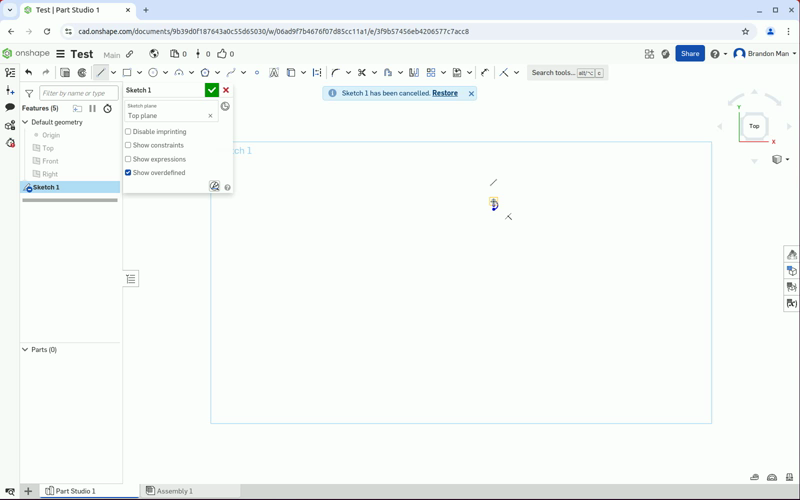
mouse_move(523, 201)
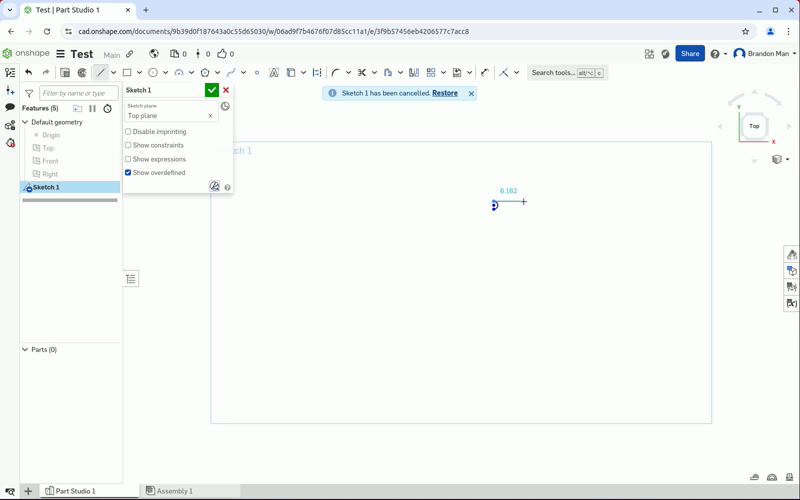
mouse_move(493, 202)
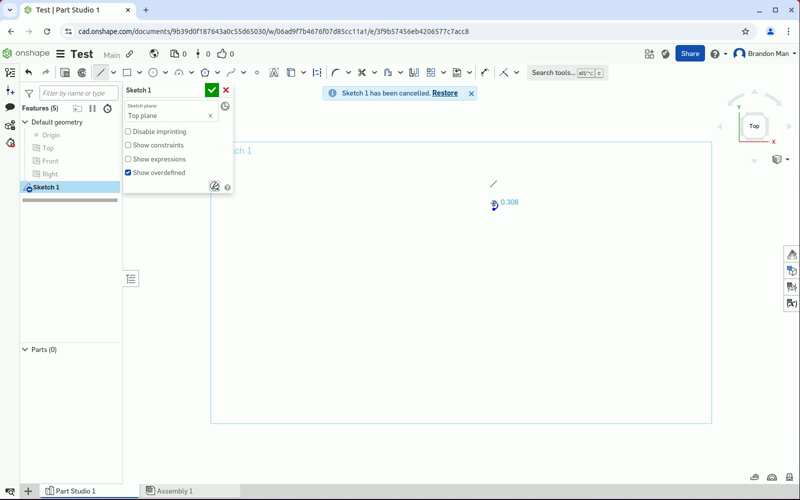
scroll(6)
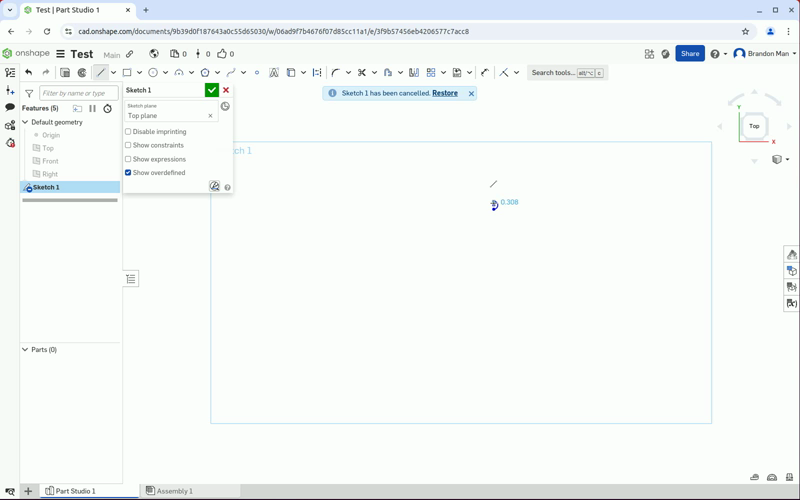
scroll(6)
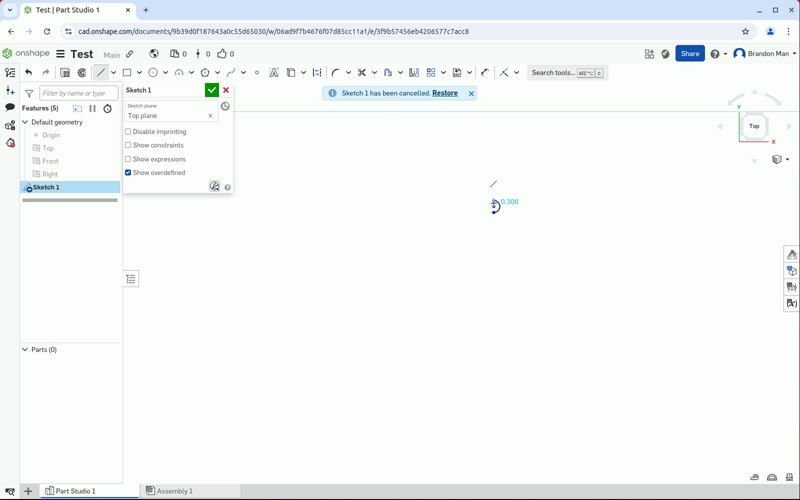
scroll(6)
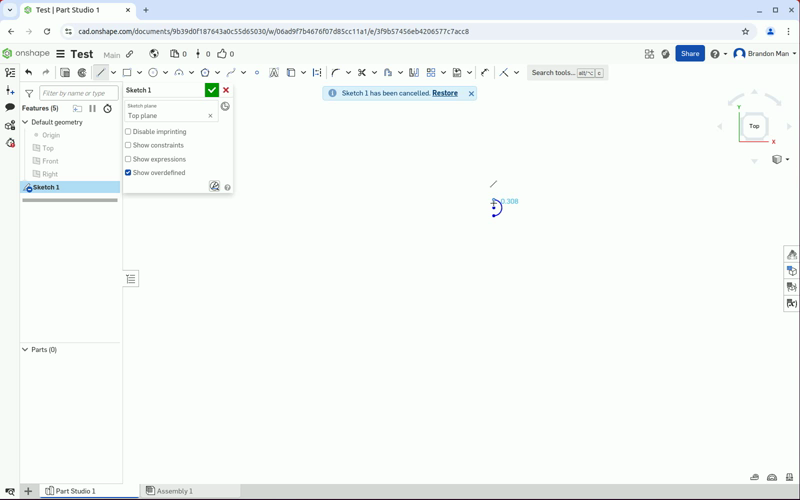
scroll(6)
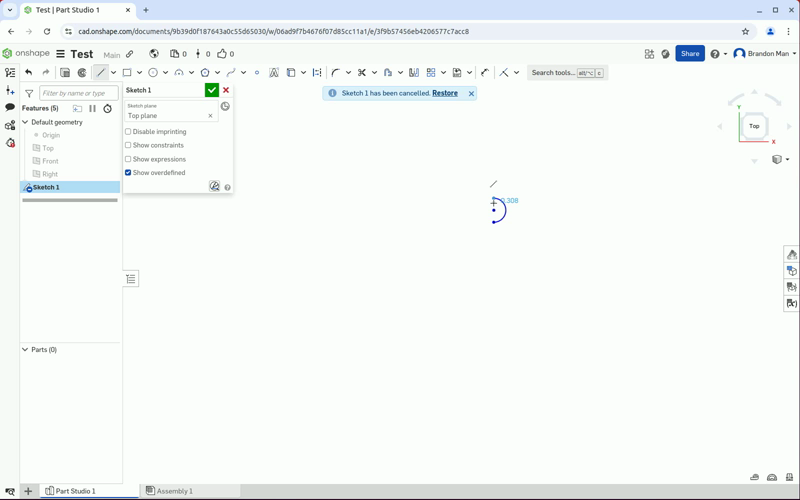
scroll(6)
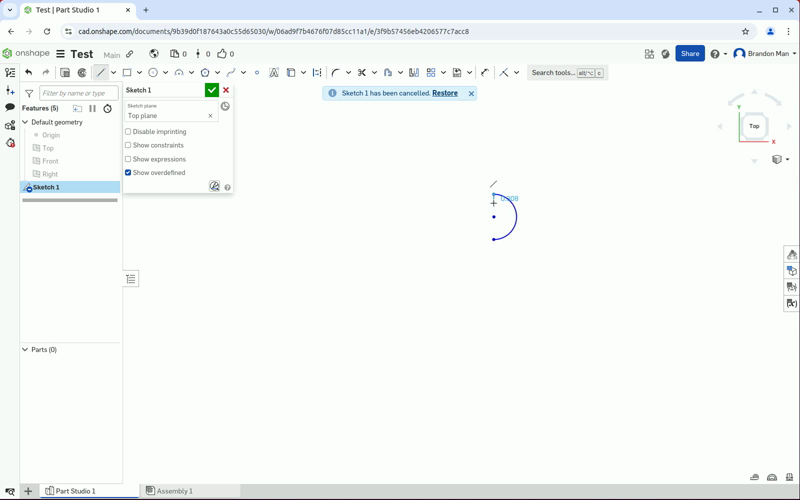
scroll(6)
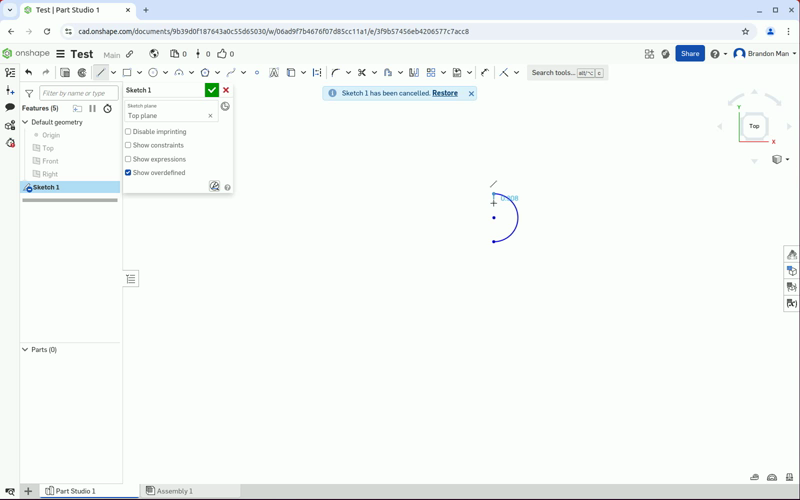
scroll(6)
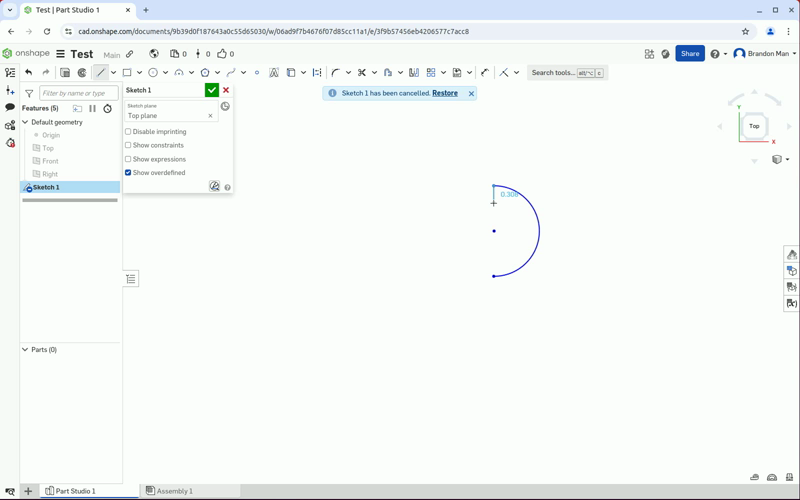
click(493, 202)
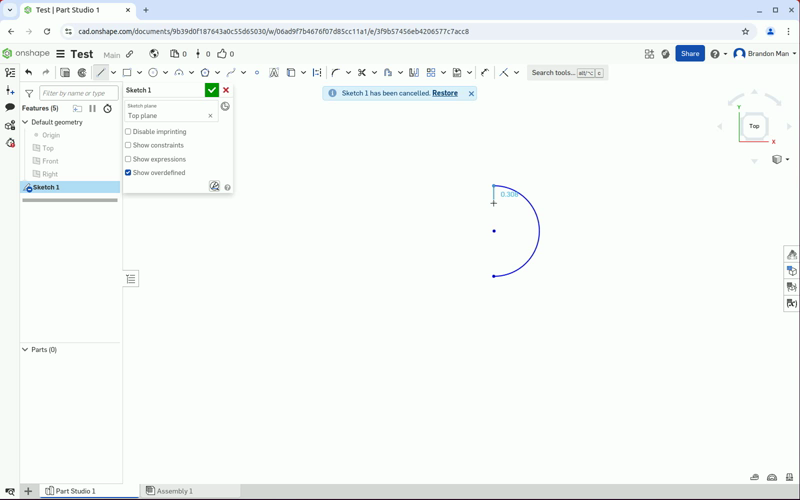
scroll(-6)
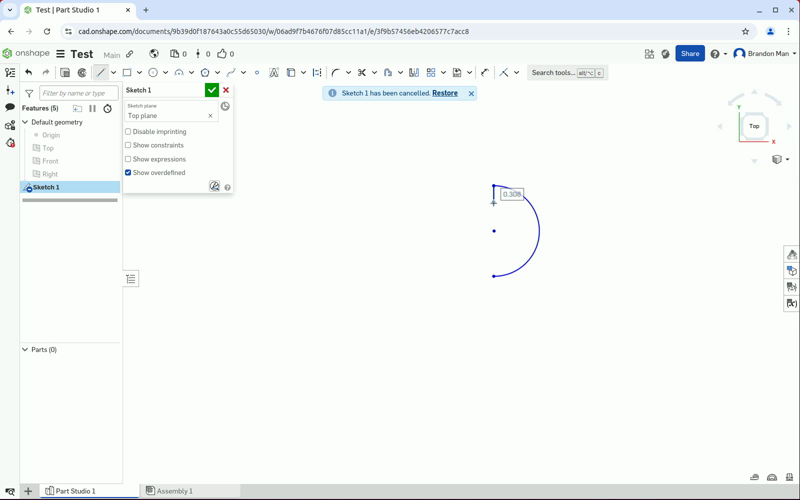
scroll(-6)
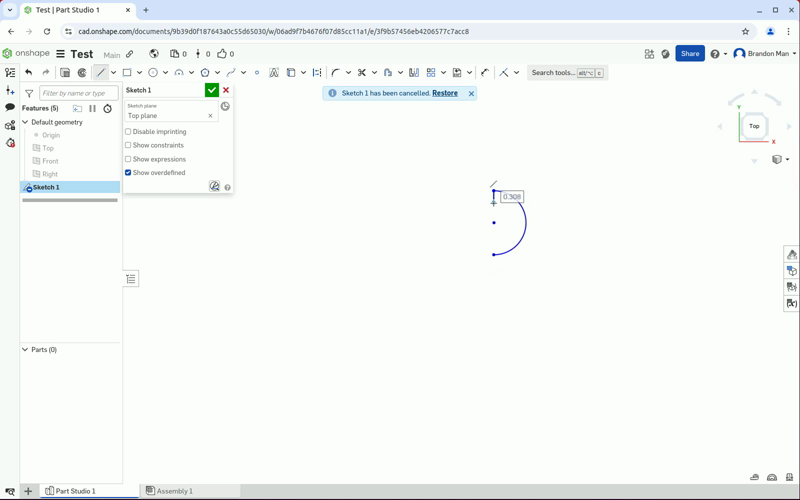
scroll(-6)
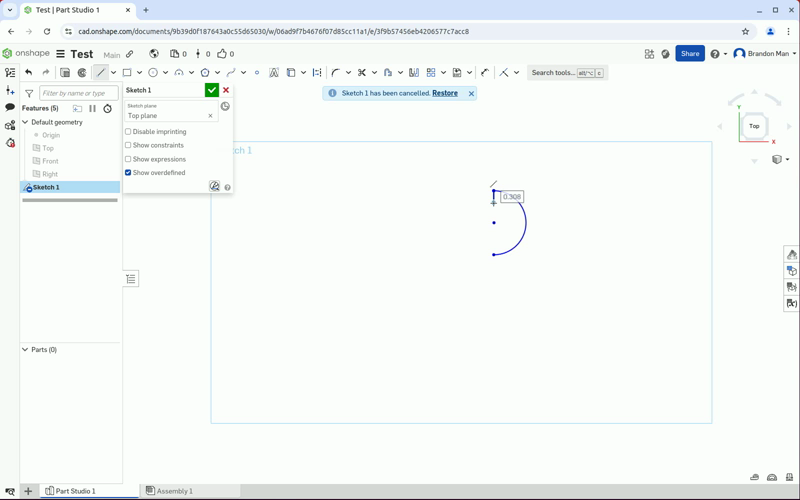
scroll(-6)
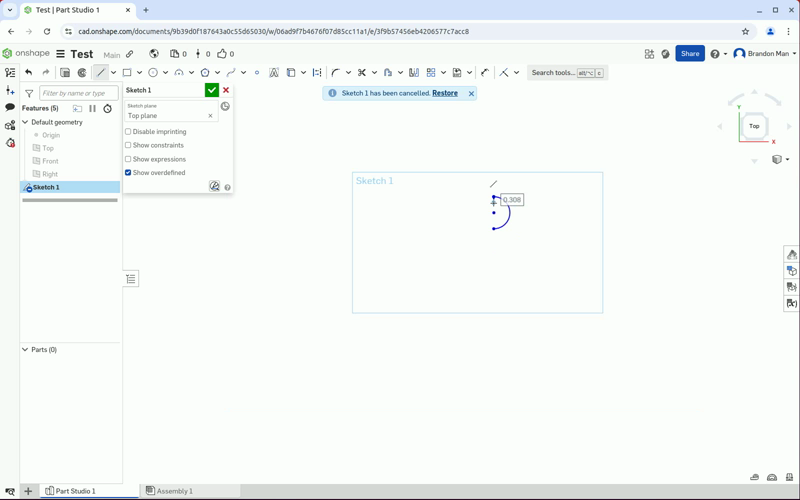
scroll(-6)
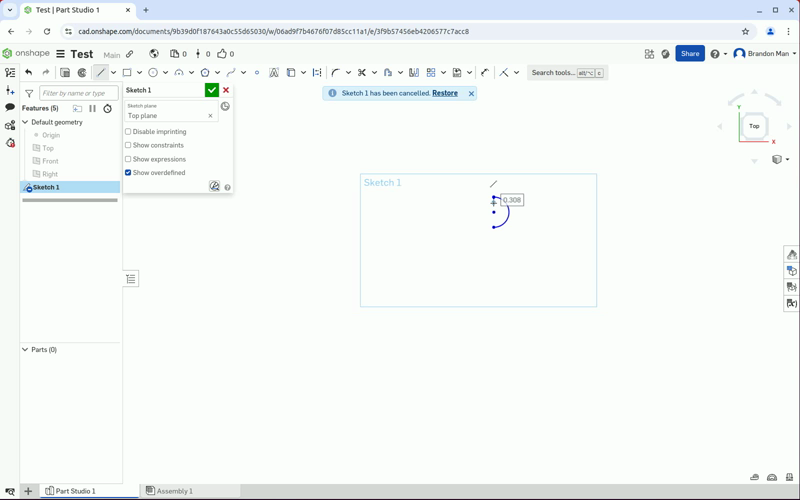
scroll(-6)
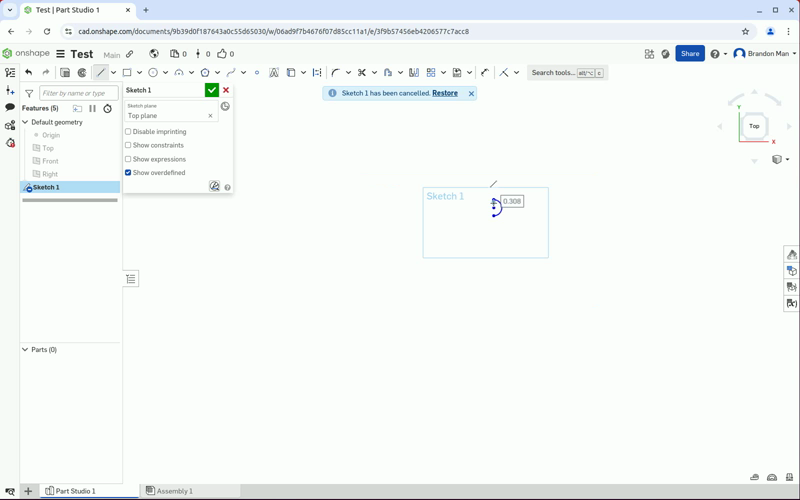
scroll(-6)
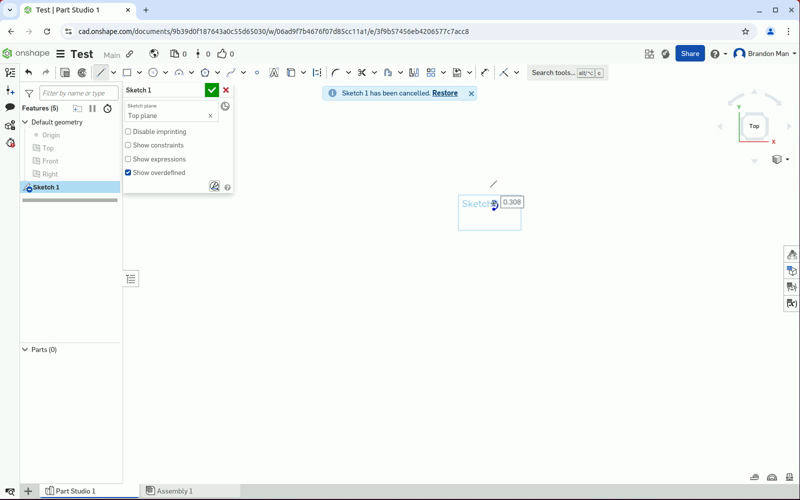
key_up(shift)
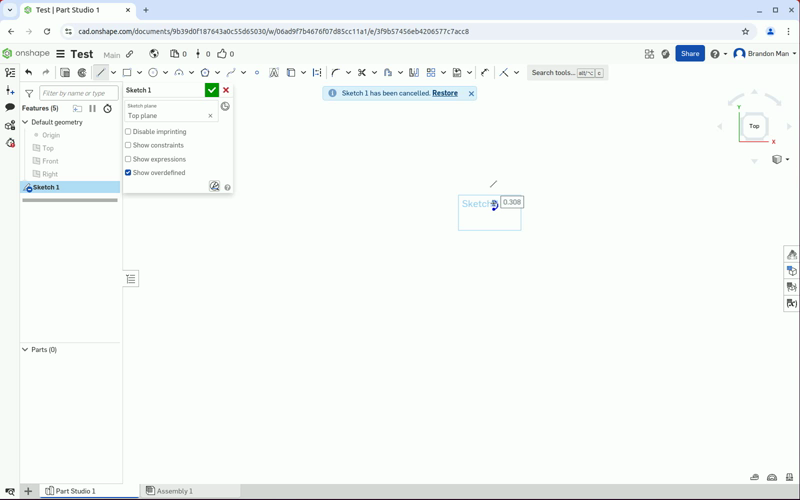
key(esc)
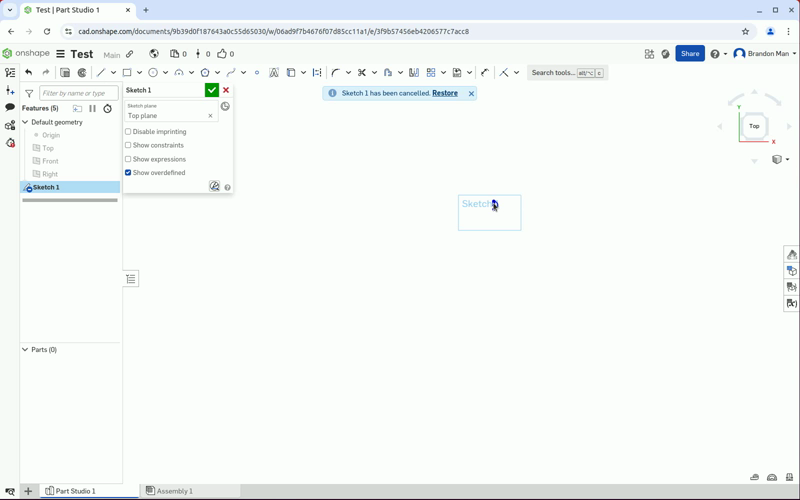
key(a)
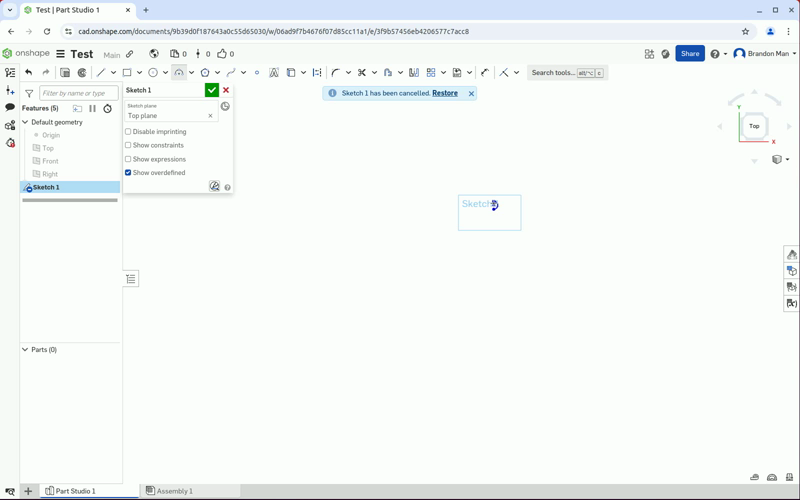
mouse_move(493, 202)
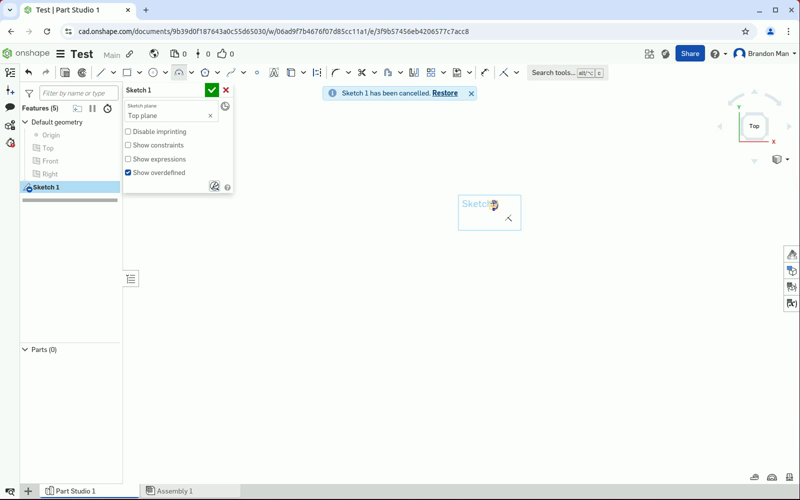
scroll(6)
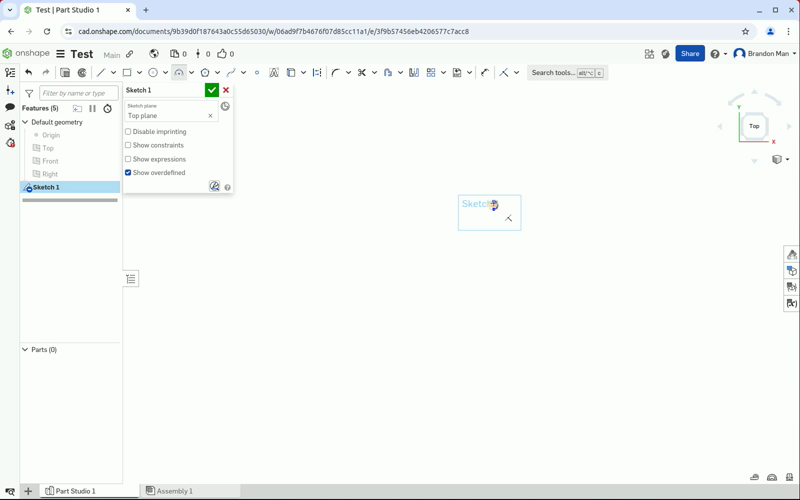
scroll(6)
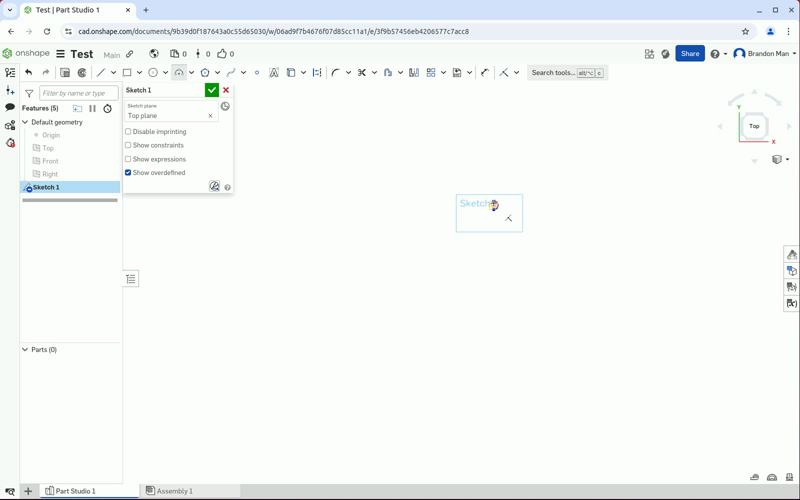
scroll(6)
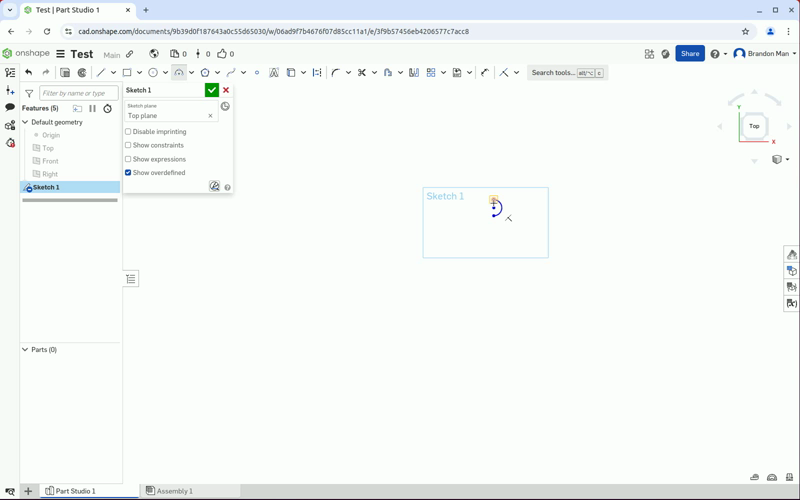
scroll(6)
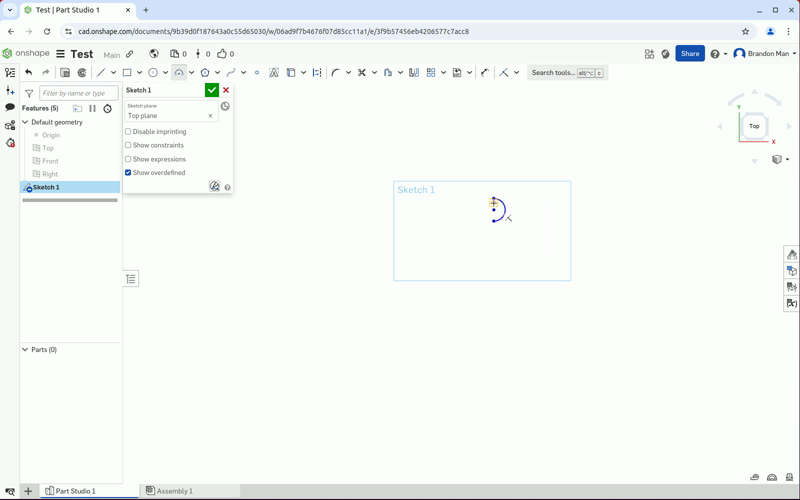
scroll(6)
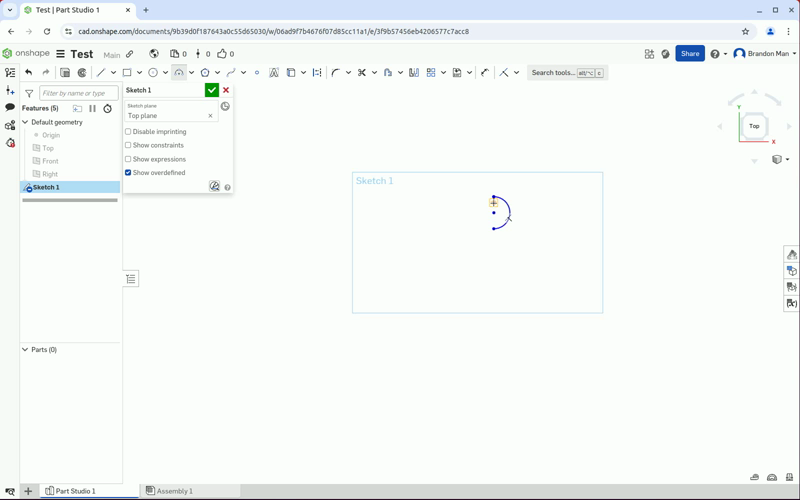
scroll(6)
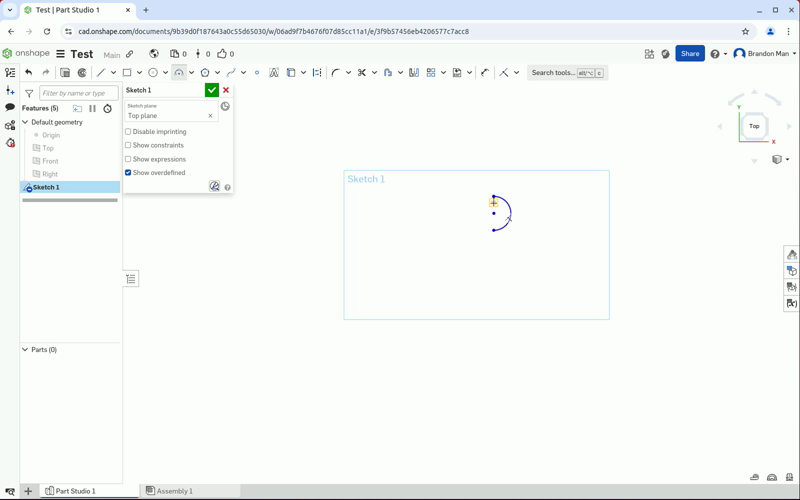
scroll(6)
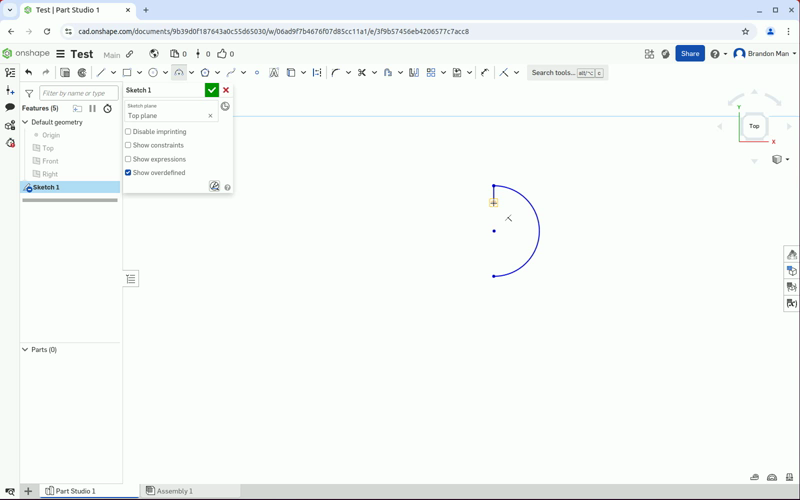
click(493, 202)
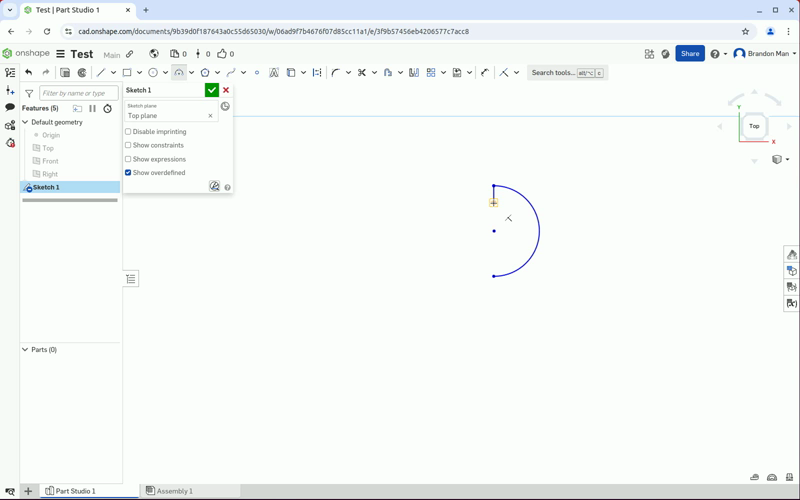
scroll(-6)
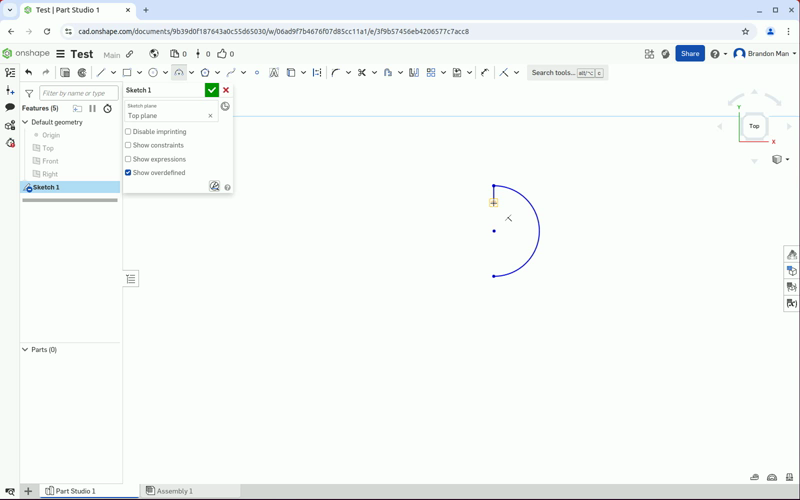
scroll(-6)
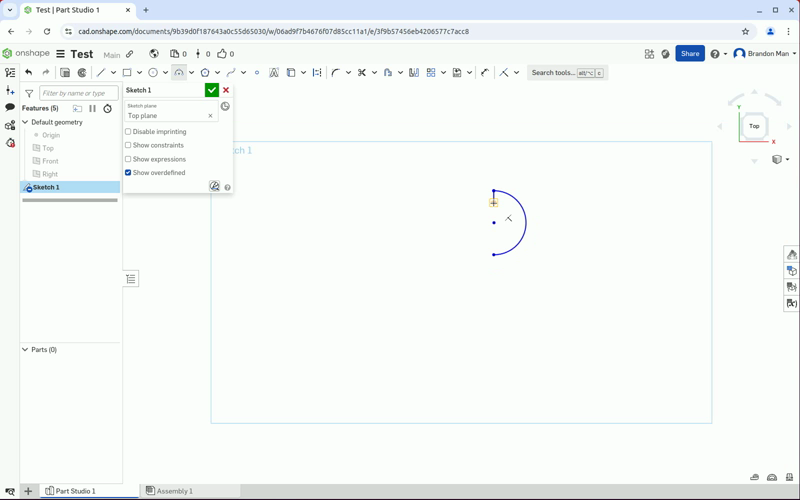
scroll(-6)
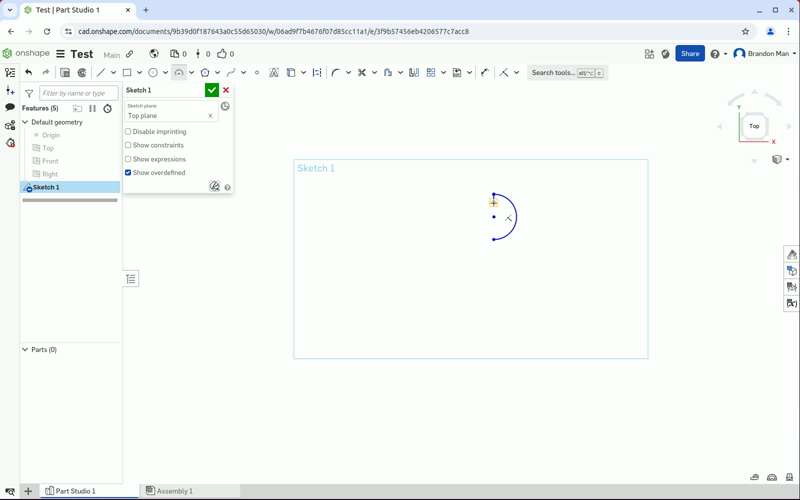
scroll(-6)
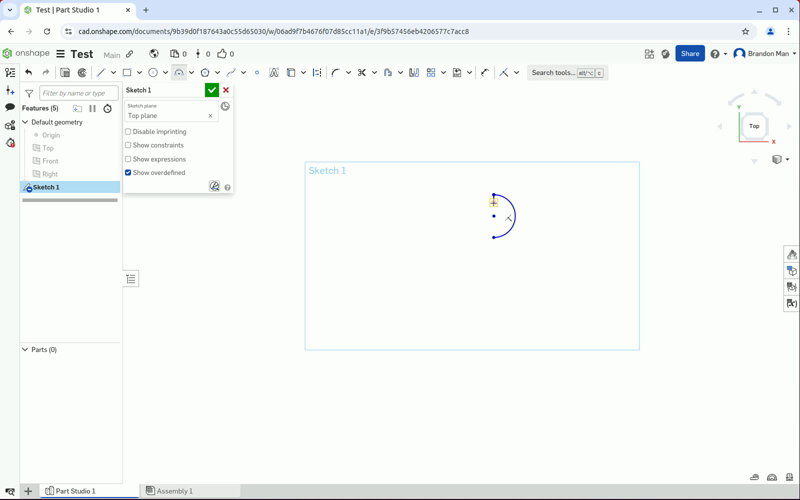
scroll(-6)
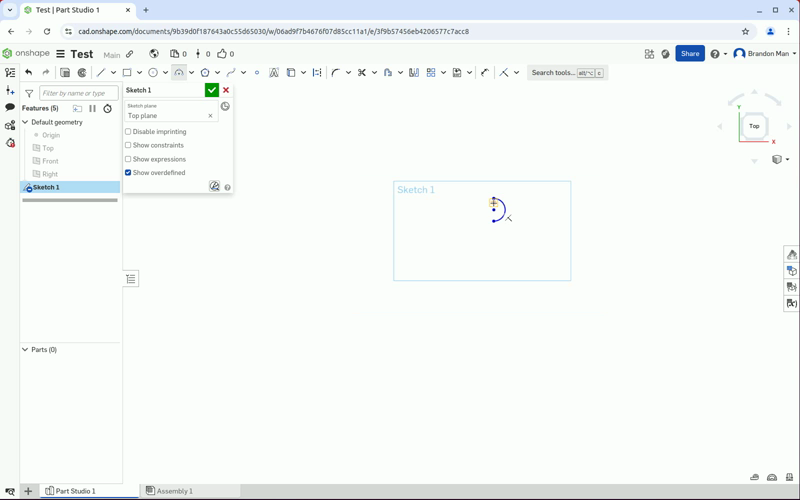
scroll(-6)
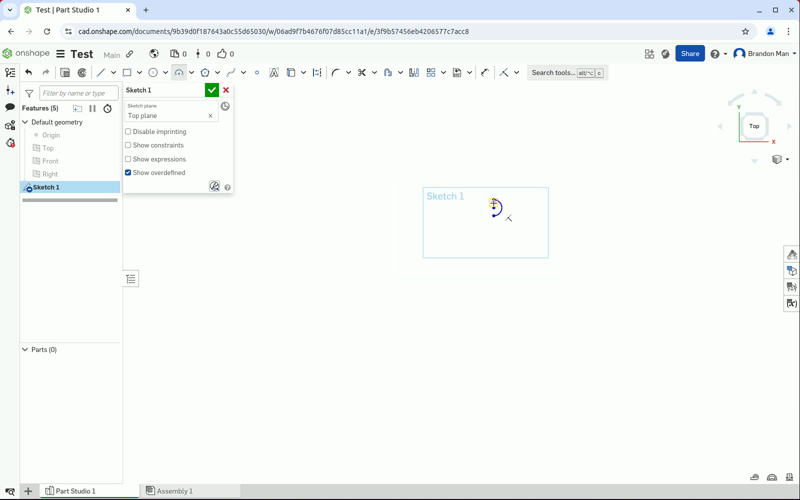
scroll(-6)
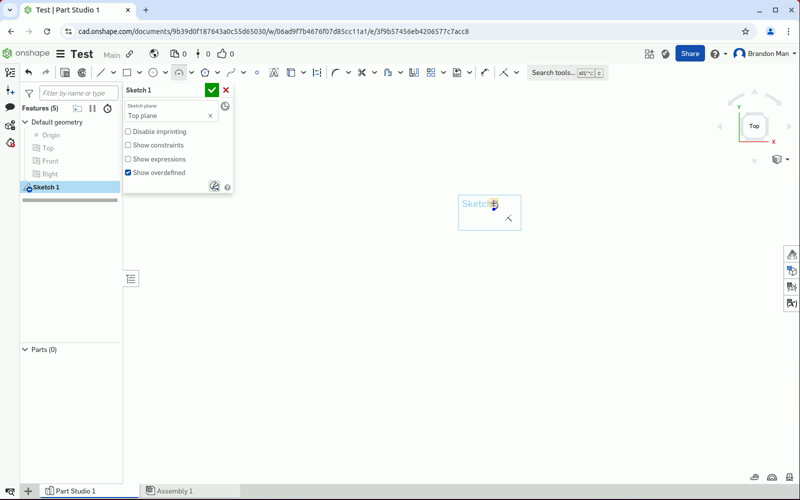
key_down(shift)
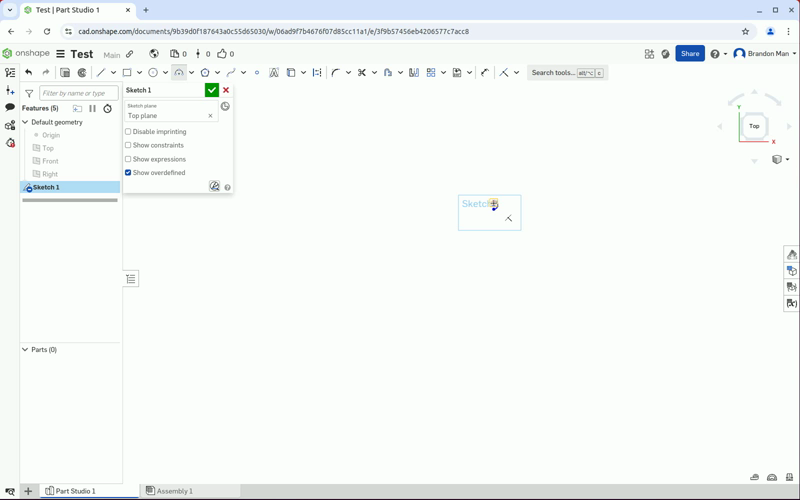
mouse_move(493, 207)
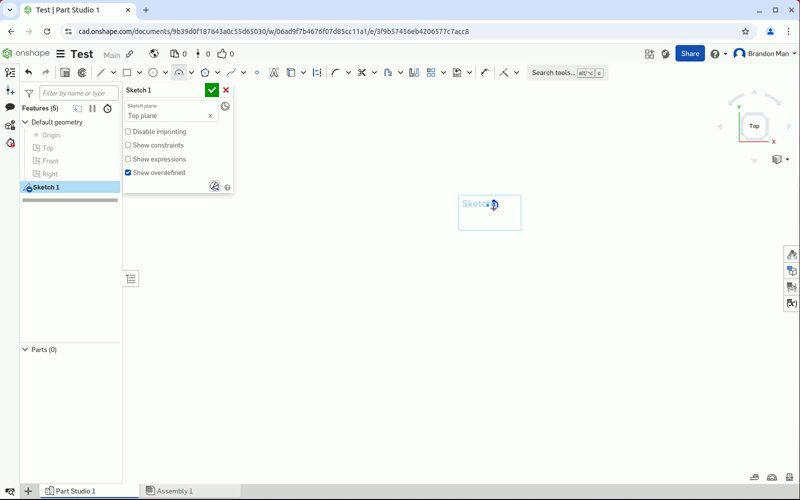
scroll(6)
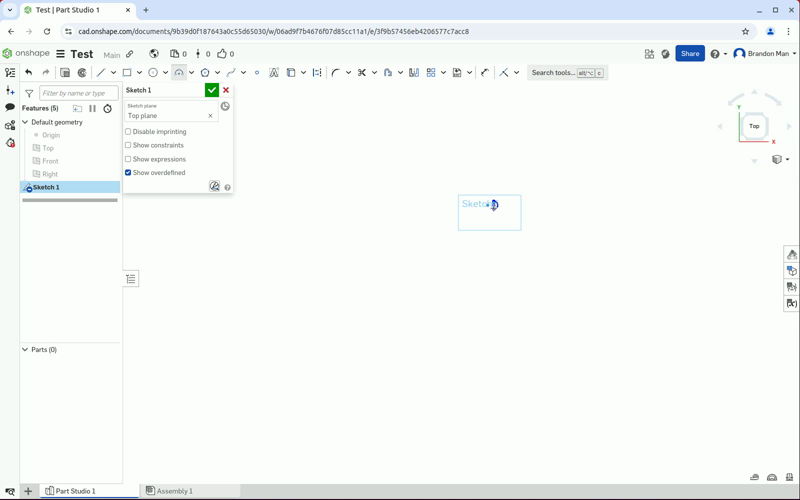
scroll(6)
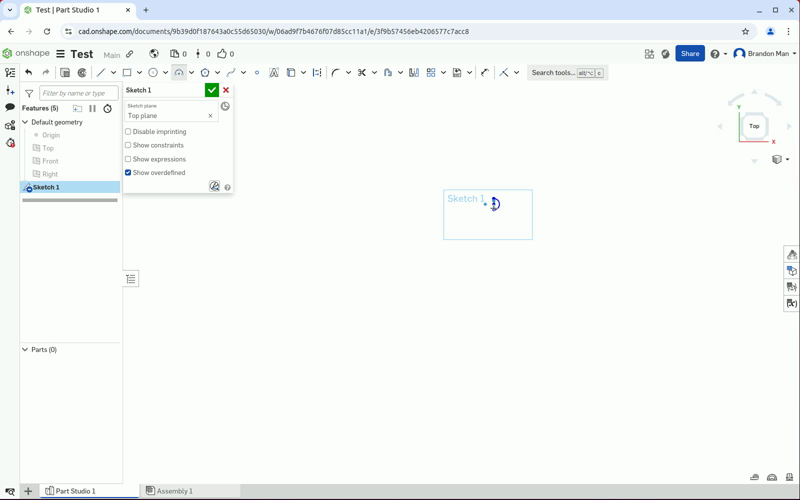
scroll(6)
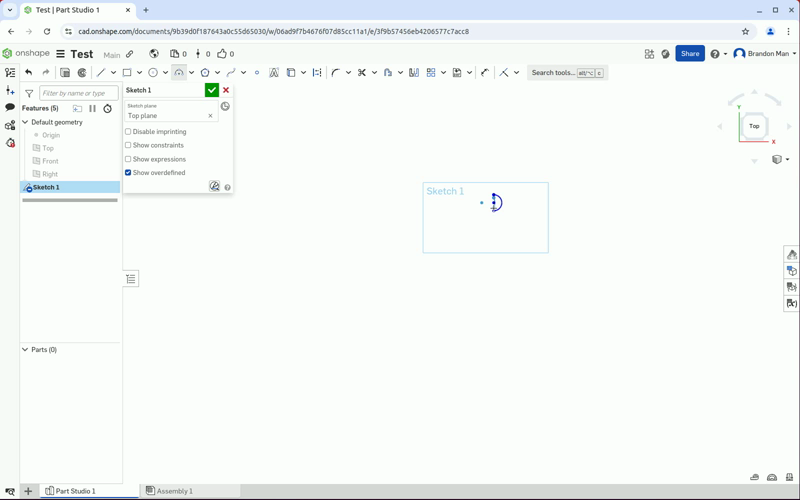
scroll(6)
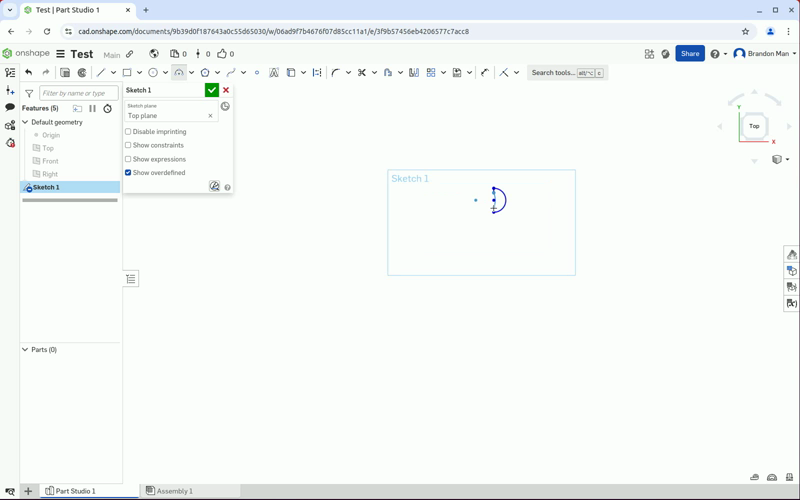
scroll(6)
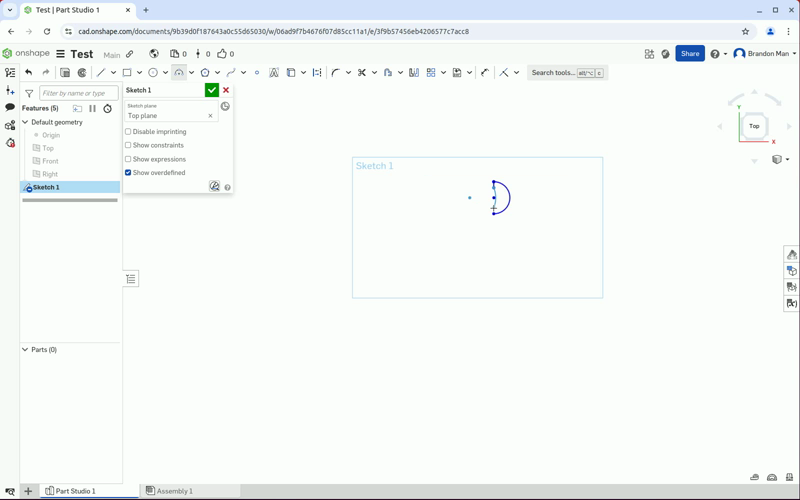
scroll(6)
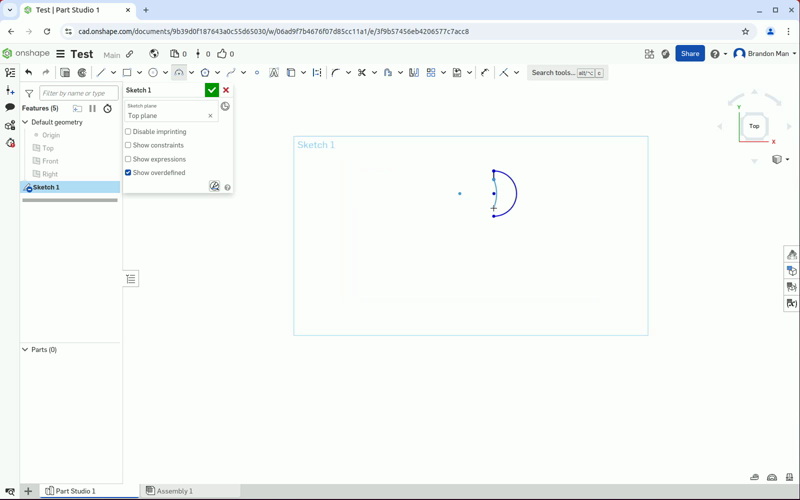
scroll(6)
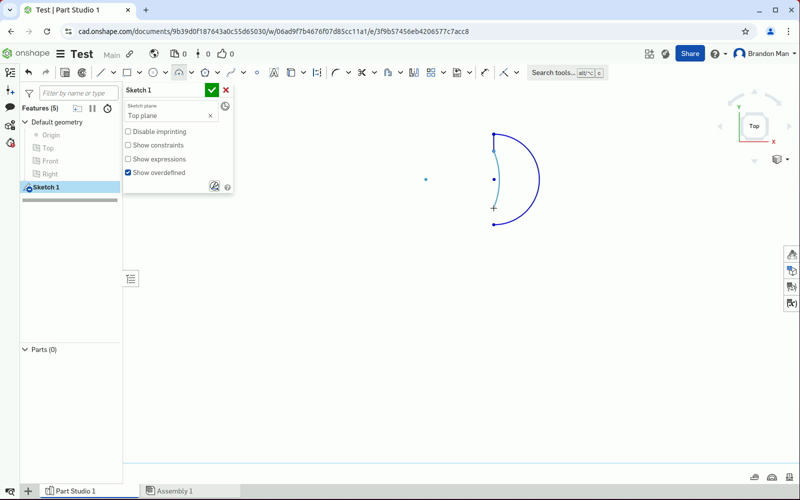
click(493, 207)
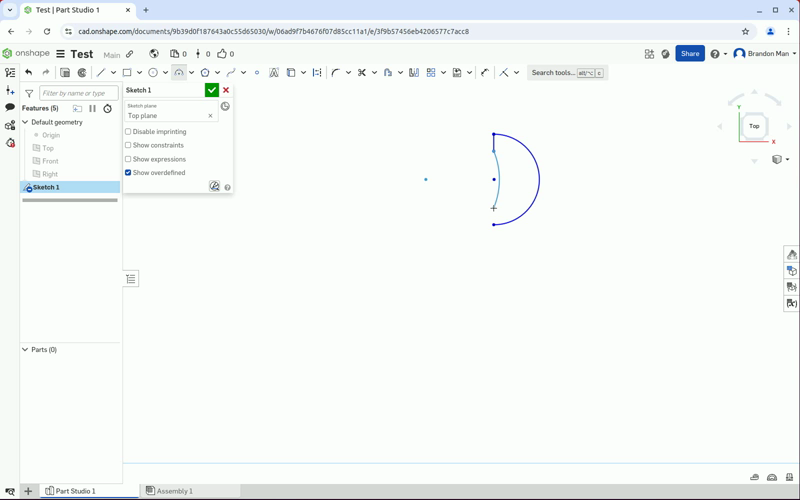
scroll(-6)
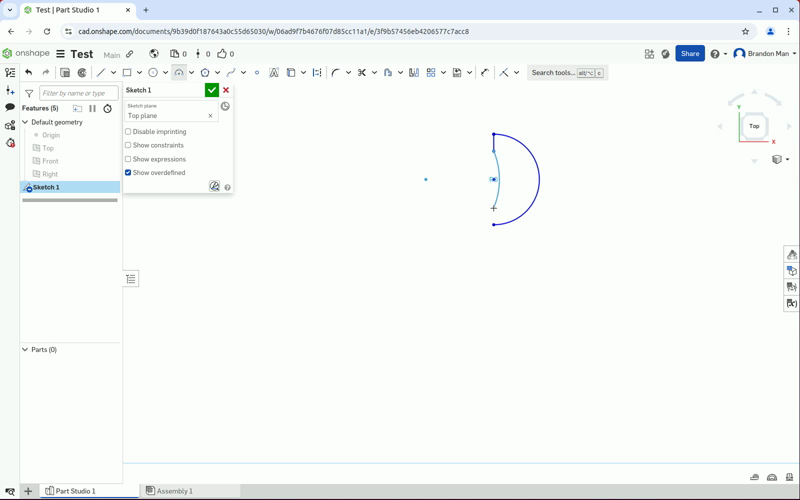
scroll(-6)
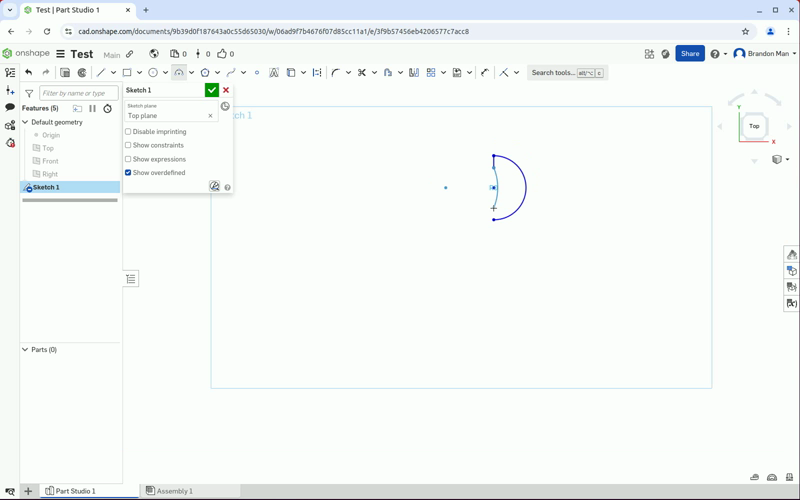
scroll(-6)
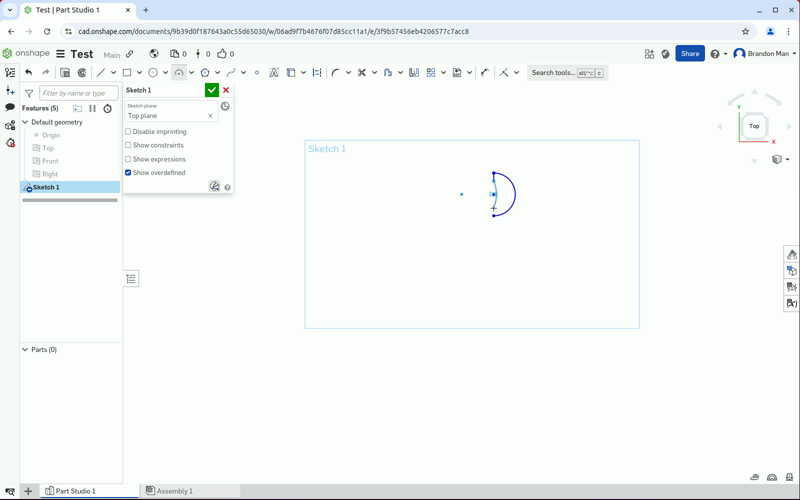
scroll(-6)
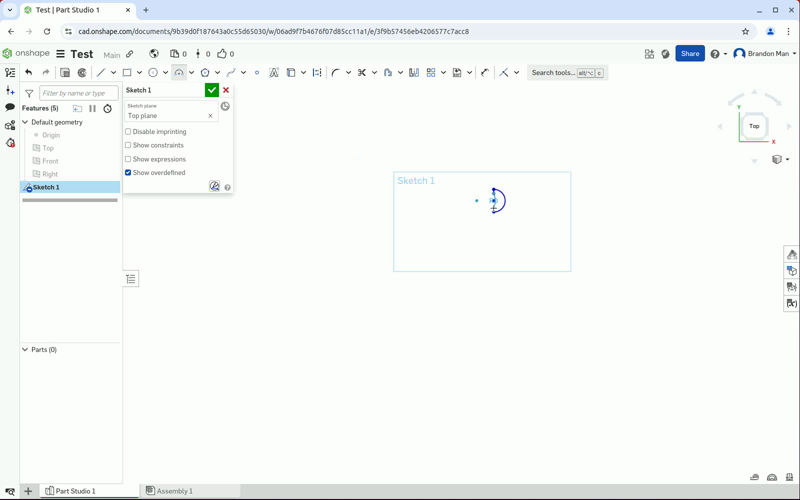
scroll(-6)
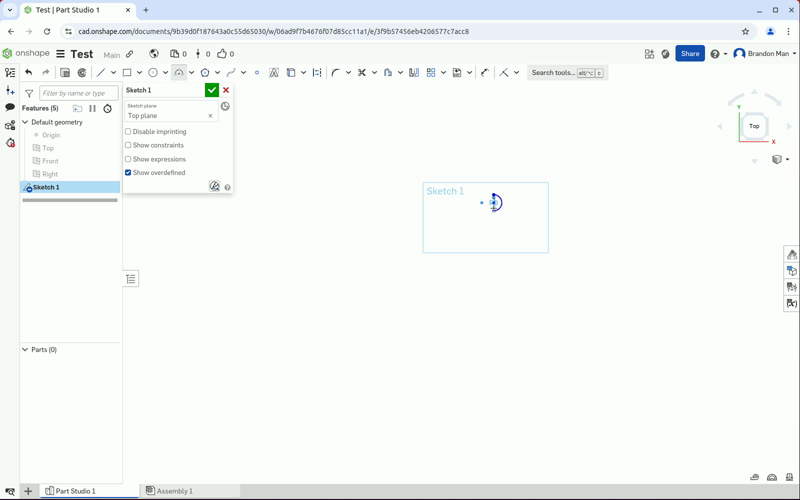
scroll(-6)
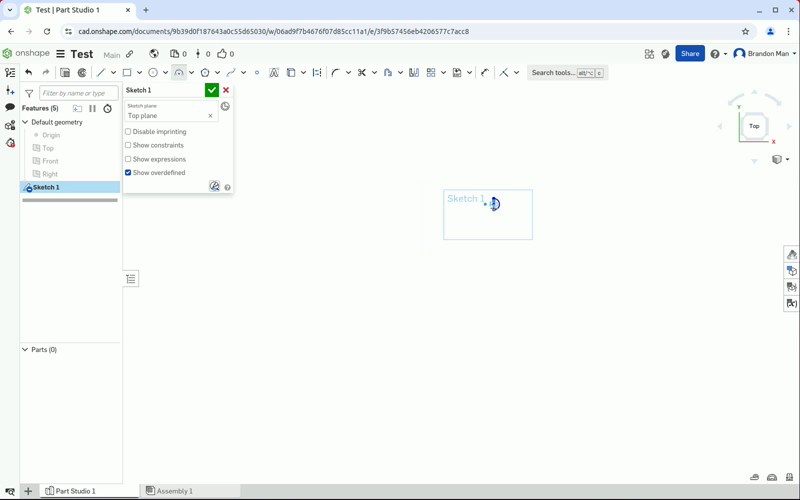
scroll(-6)
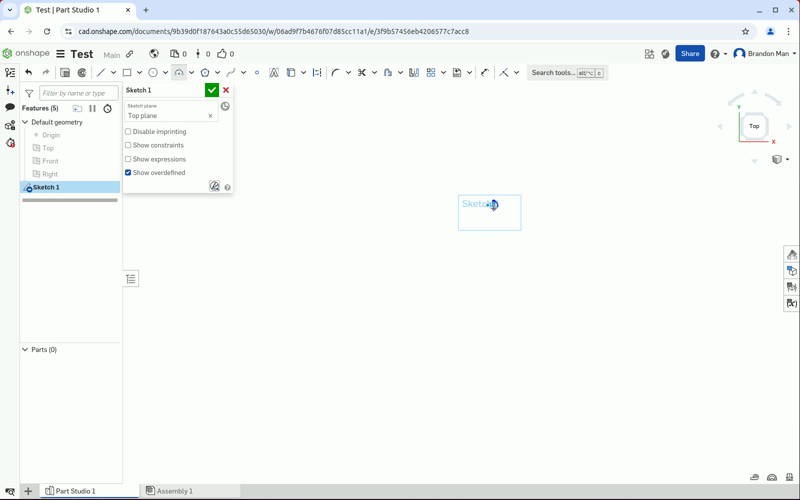
mouse_move(496, 204)
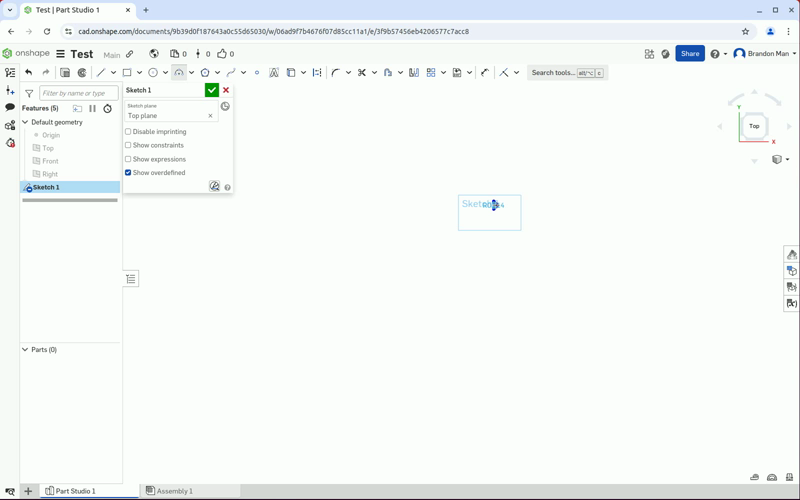
scroll(6)
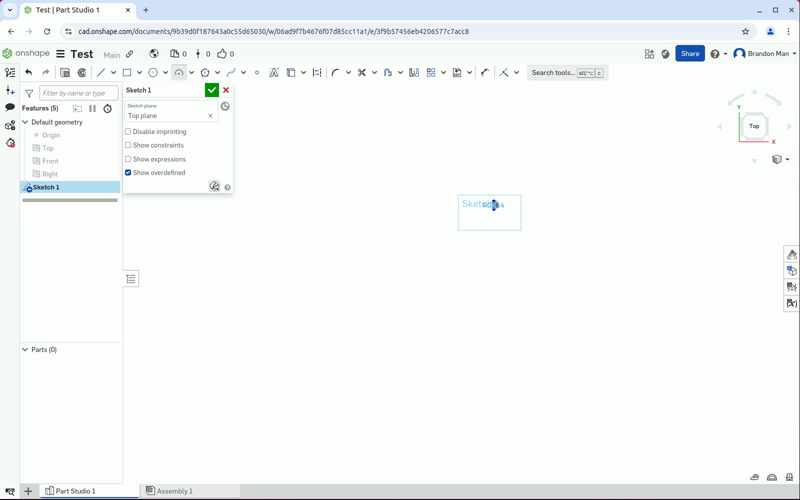
scroll(6)
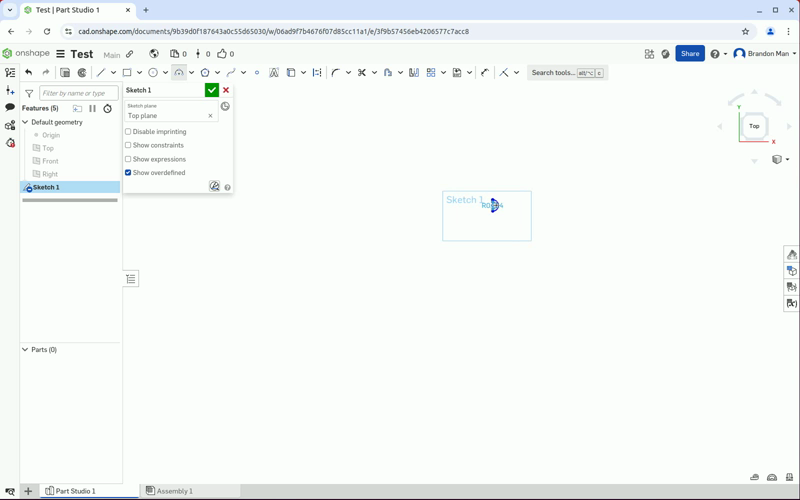
scroll(6)
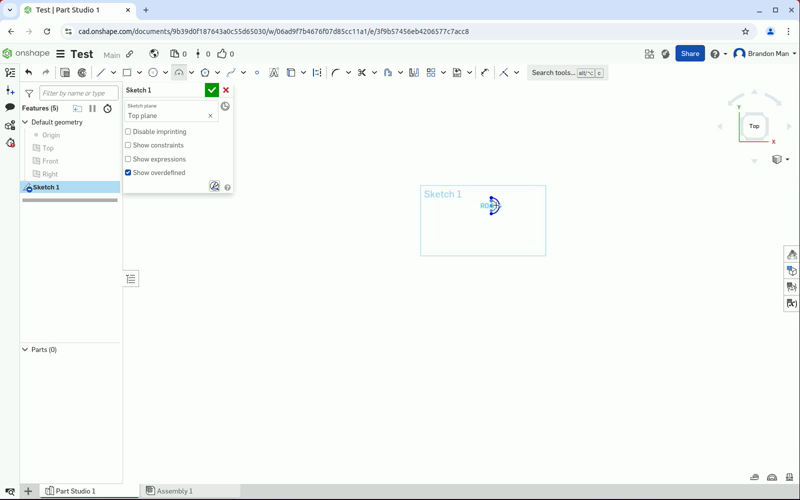
scroll(6)
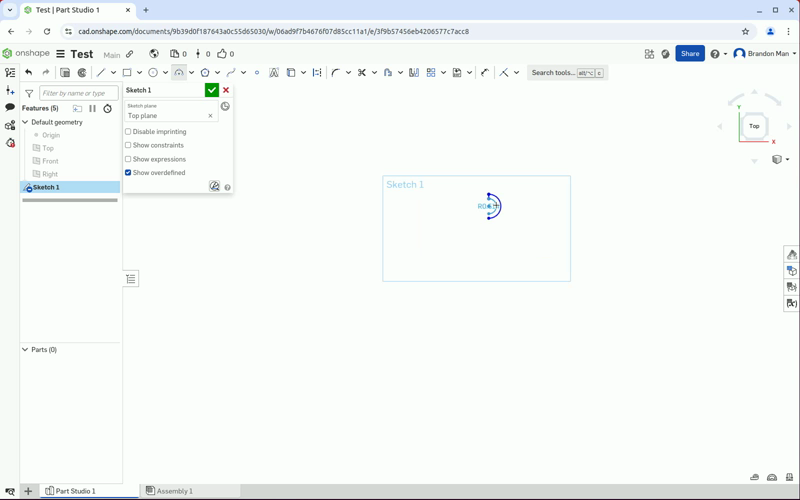
scroll(6)
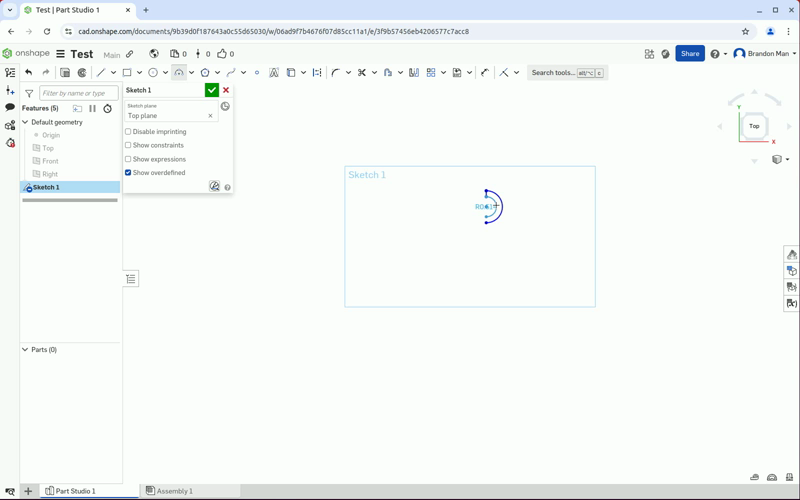
scroll(6)
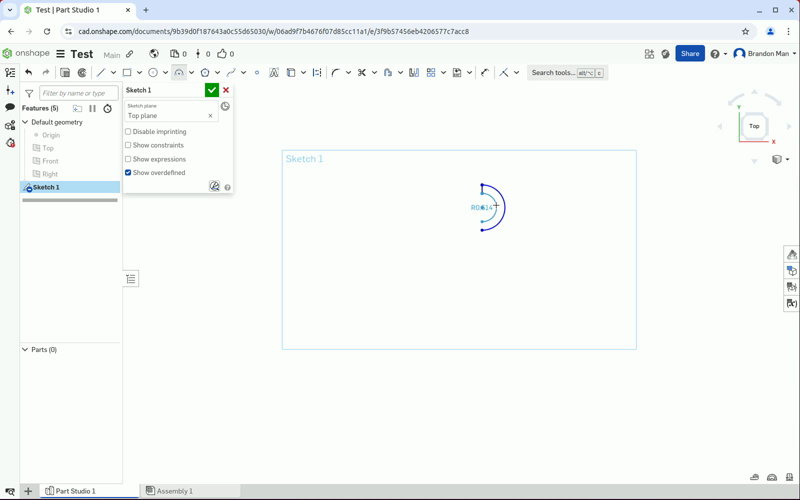
scroll(6)
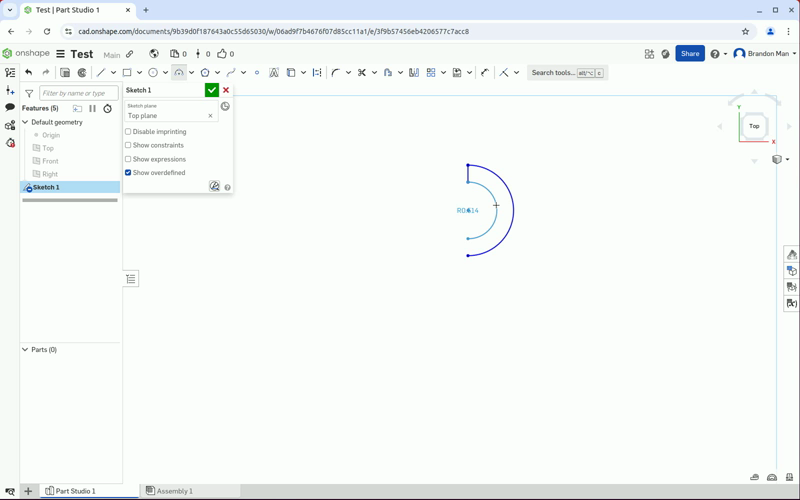
click(496, 204)
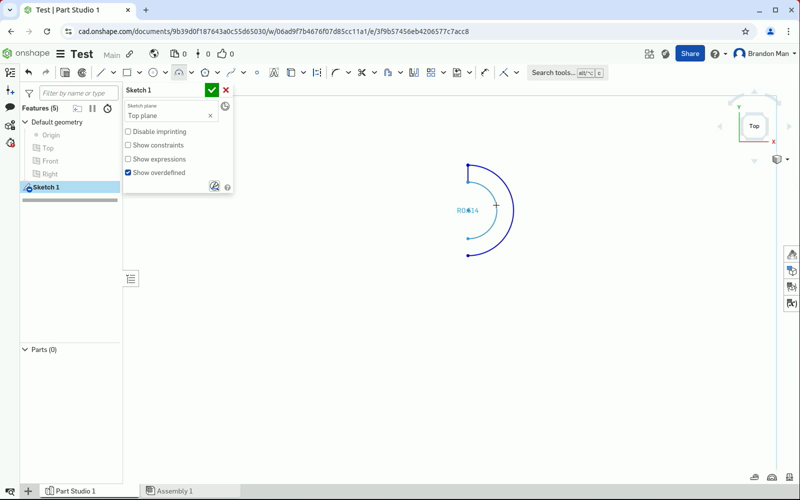
scroll(-6)
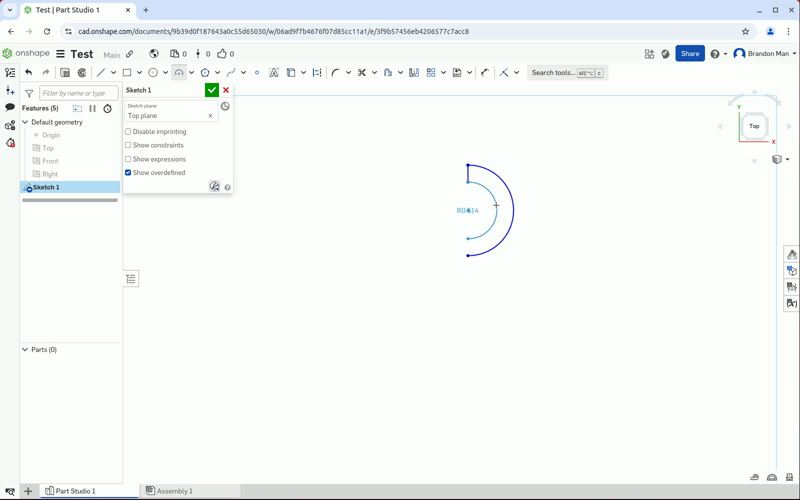
scroll(-6)
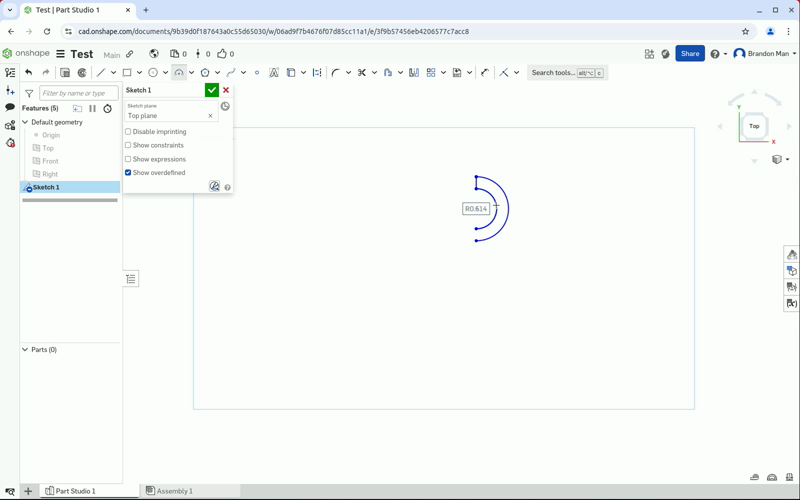
scroll(-6)
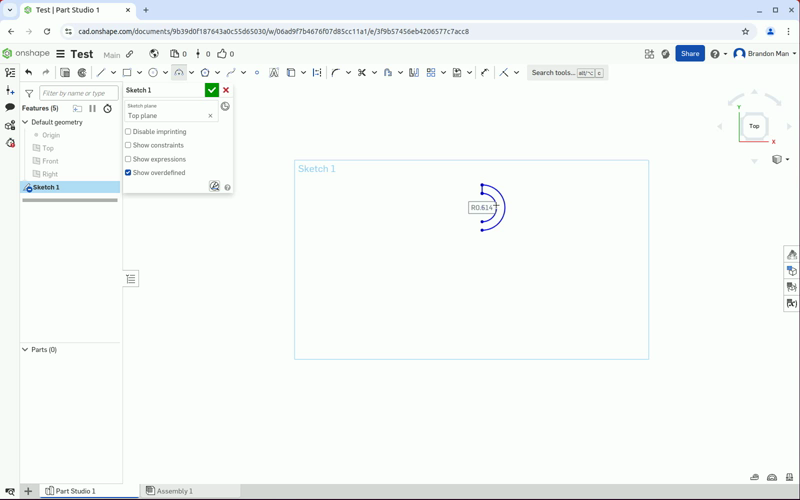
scroll(-6)
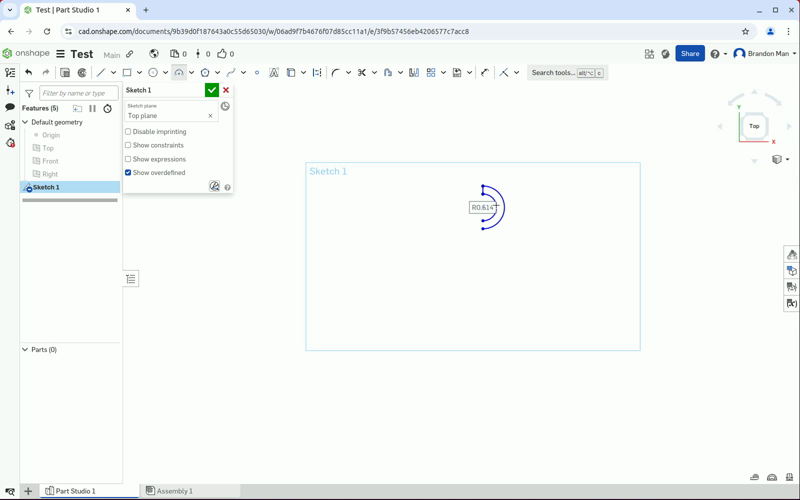
scroll(-6)
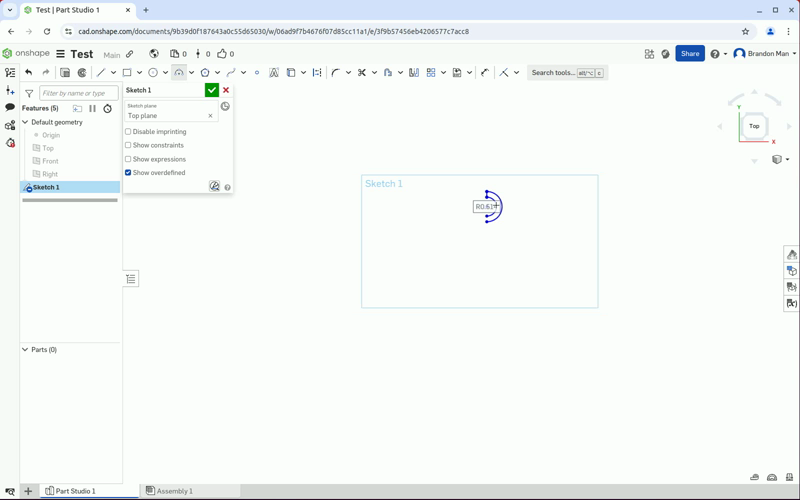
scroll(-6)
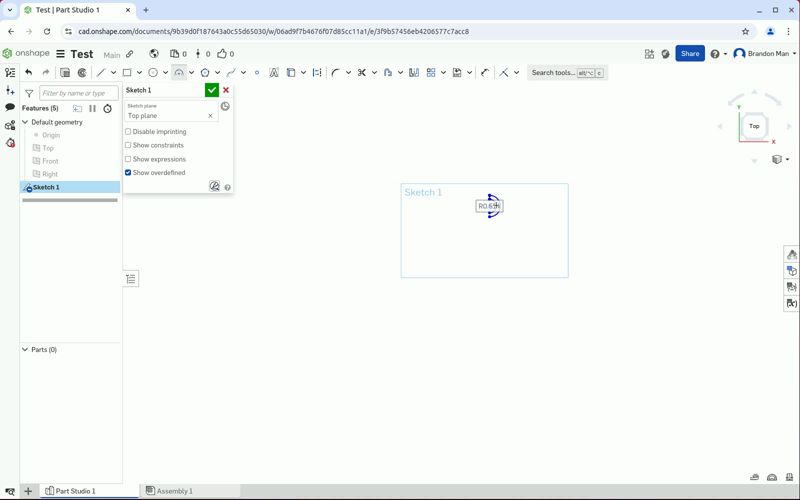
scroll(-6)
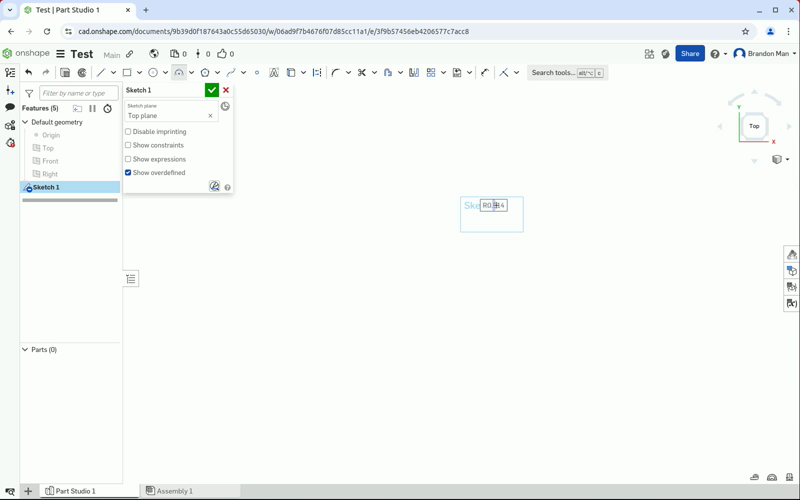
key_up(shift)
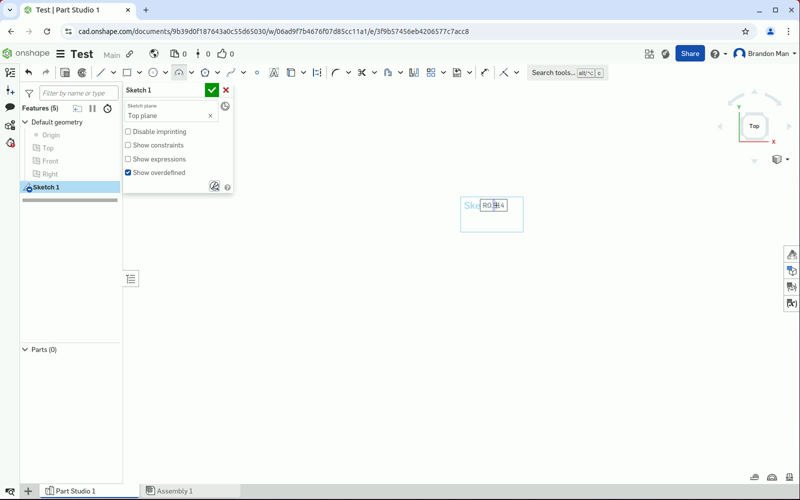
key(esc)
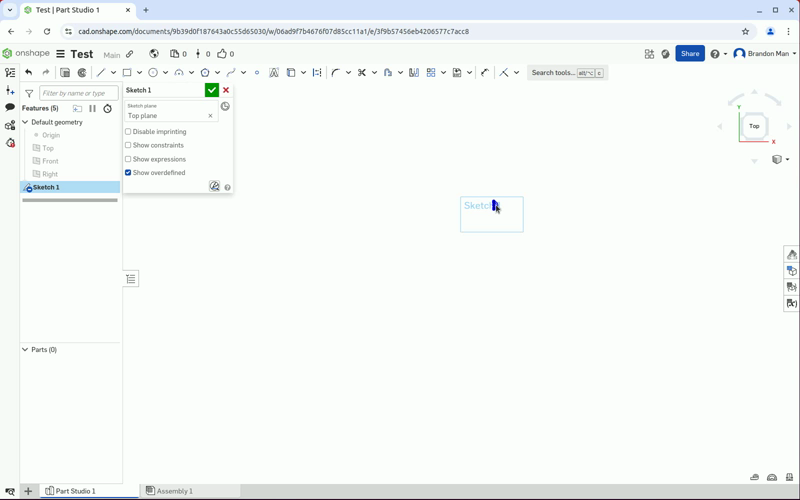
key(l)
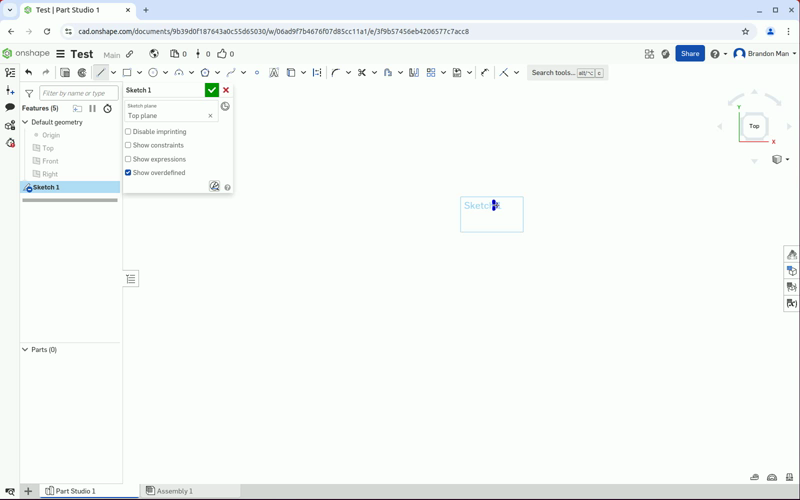
mouse_move(493, 207)
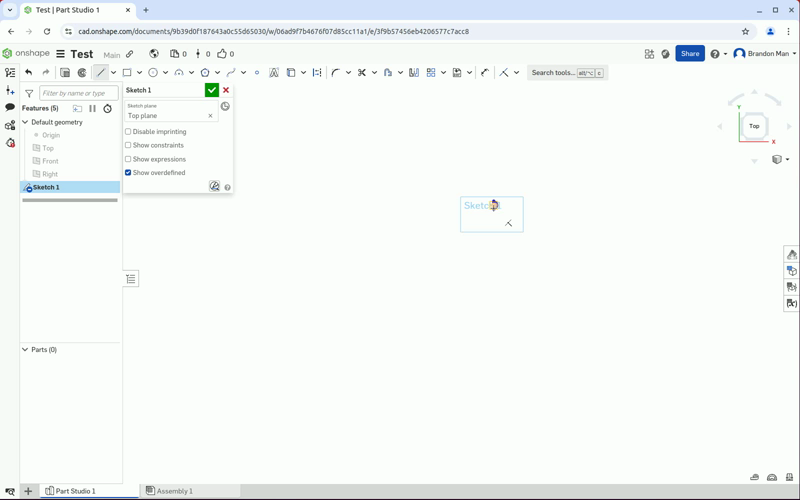
scroll(6)
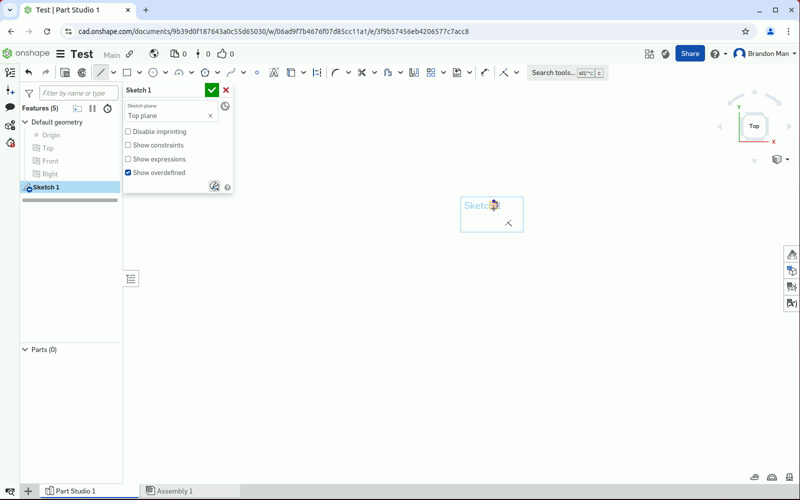
scroll(6)
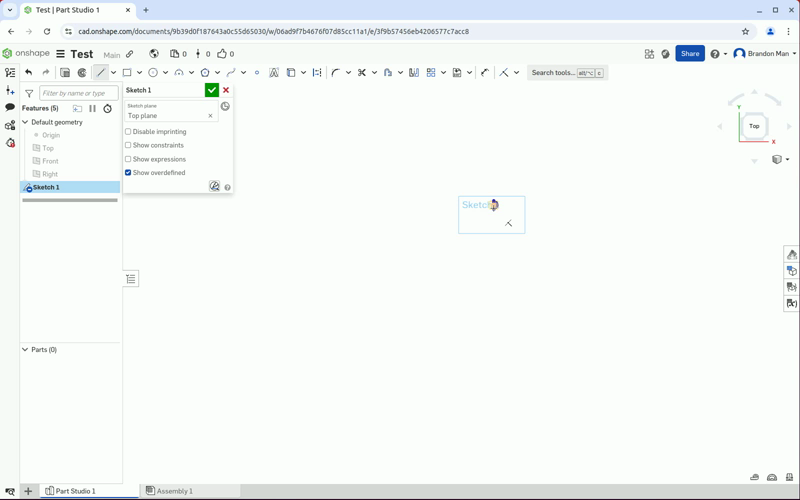
scroll(6)
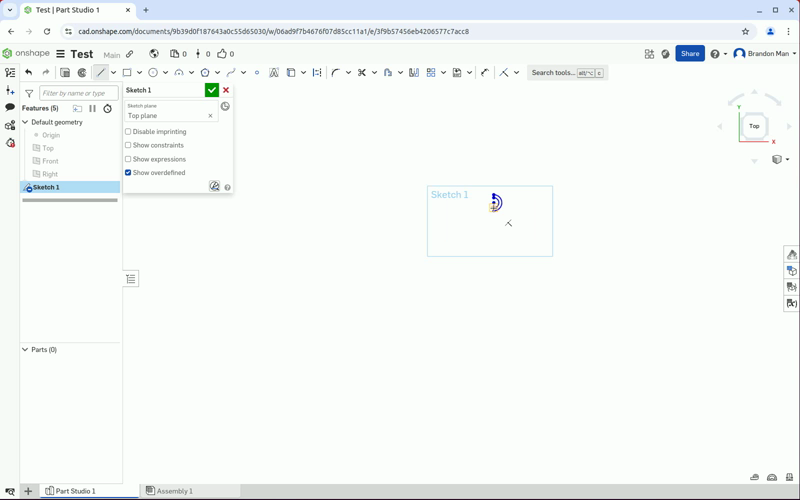
scroll(6)
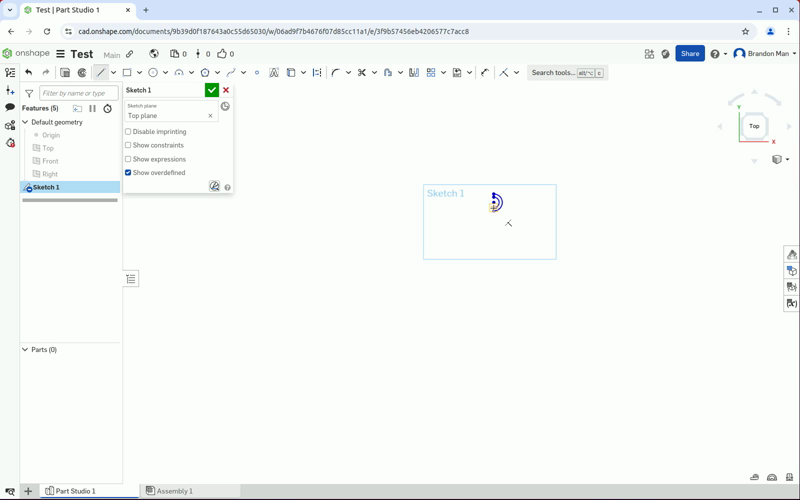
scroll(6)
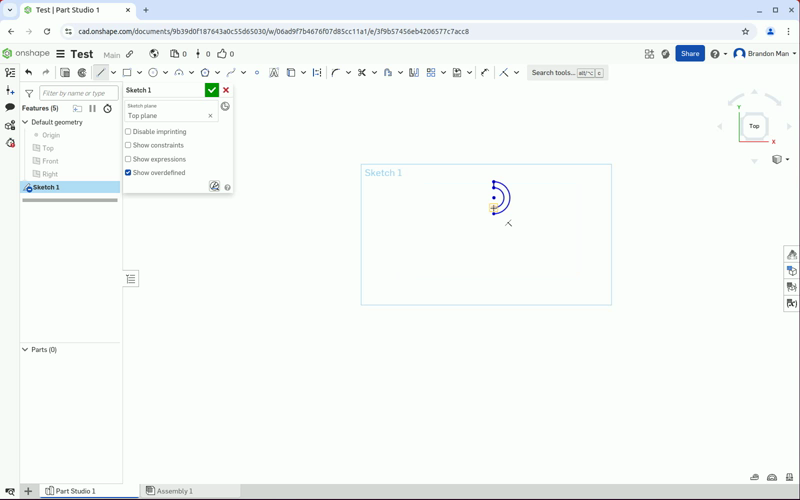
scroll(6)
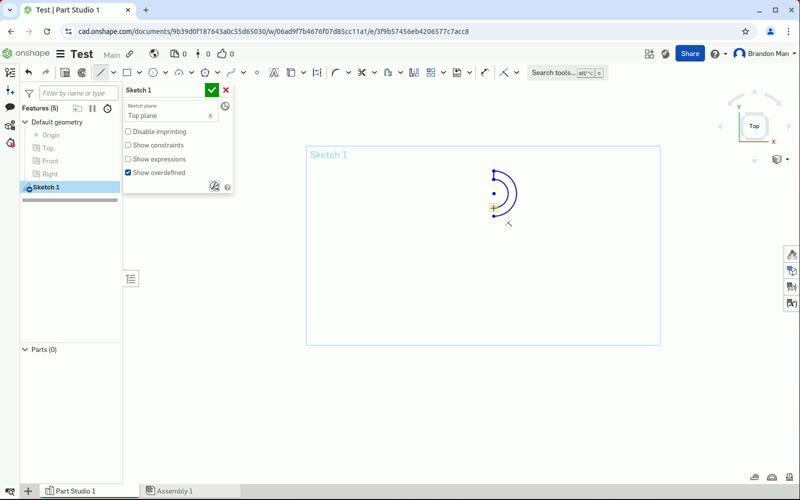
scroll(6)
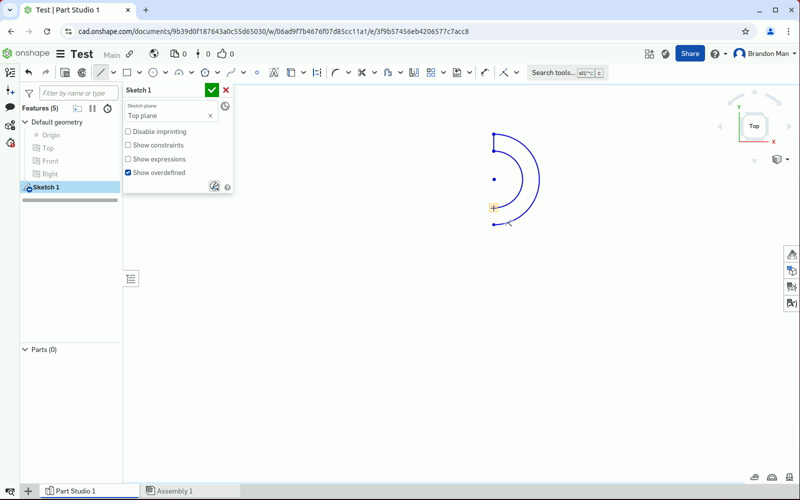
click(493, 207)
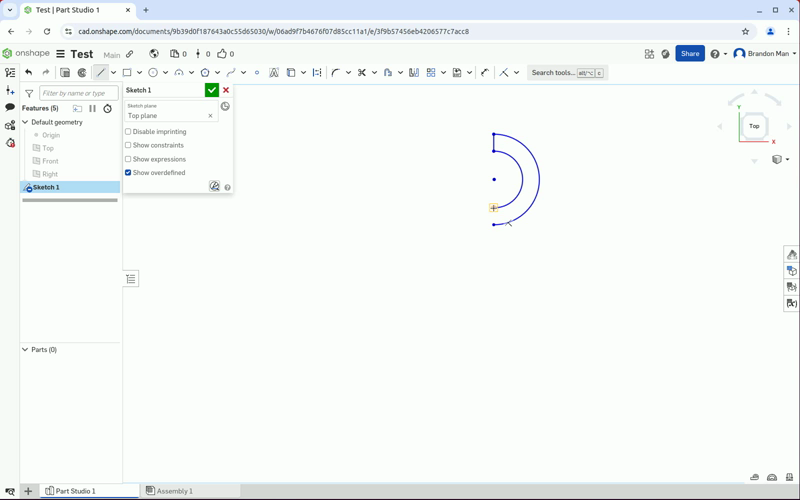
scroll(-6)
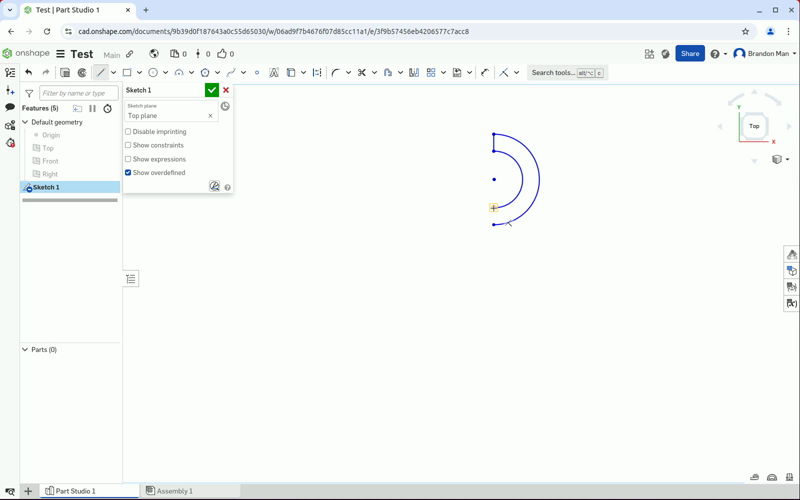
scroll(-6)
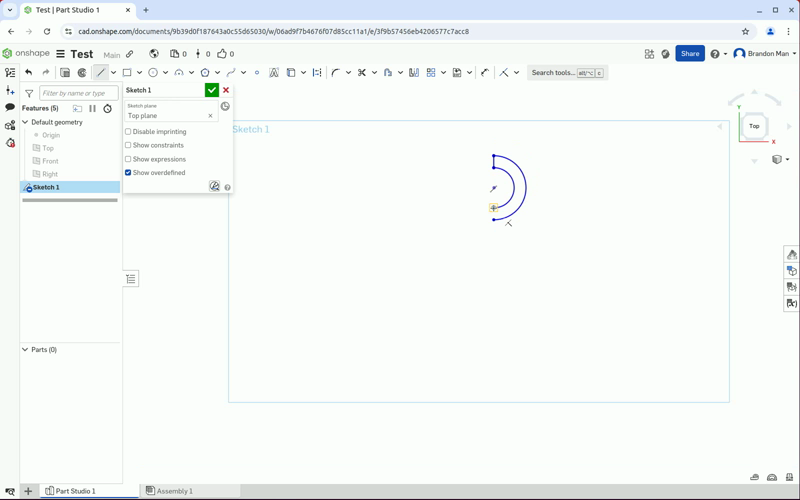
scroll(-6)
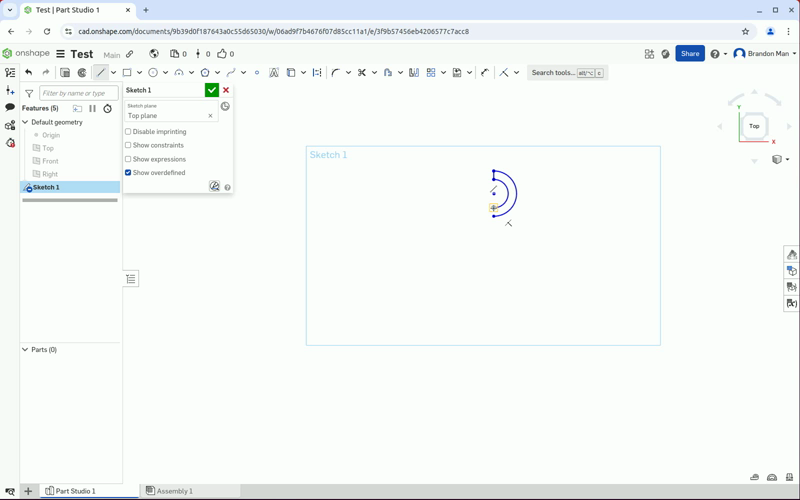
scroll(-6)
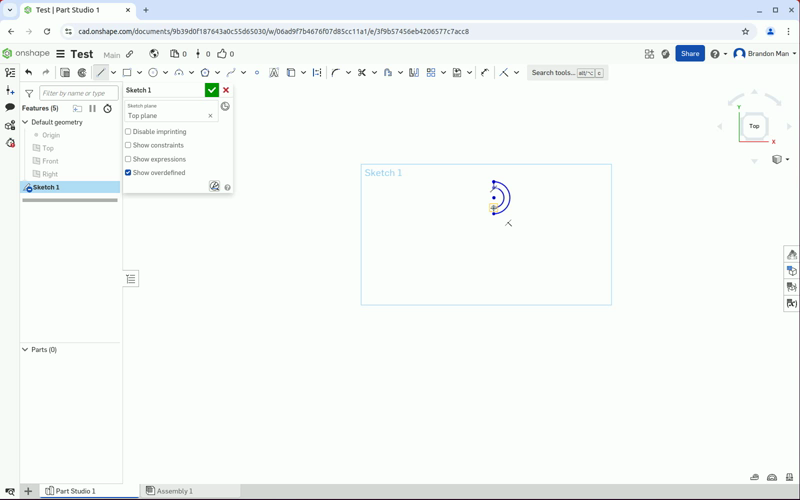
scroll(-6)
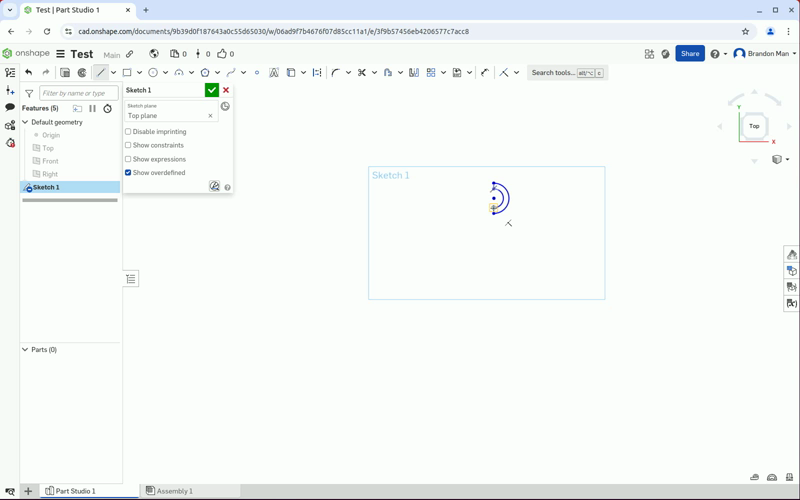
scroll(-6)
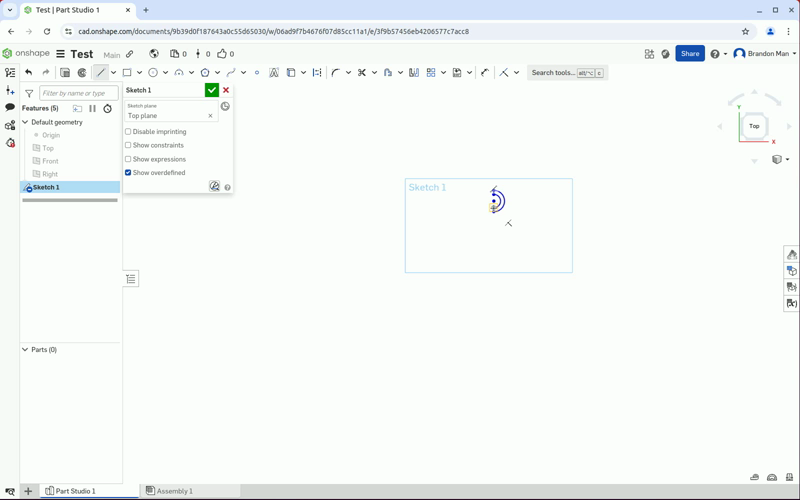
scroll(-6)
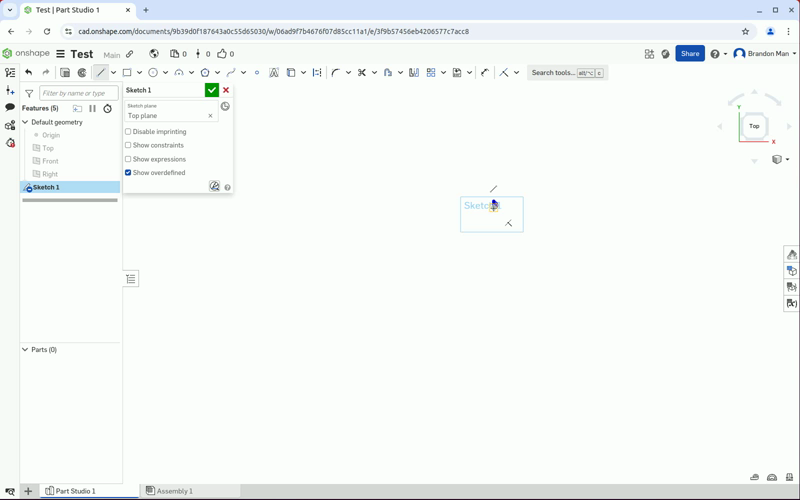
mouse_move(523, 207)
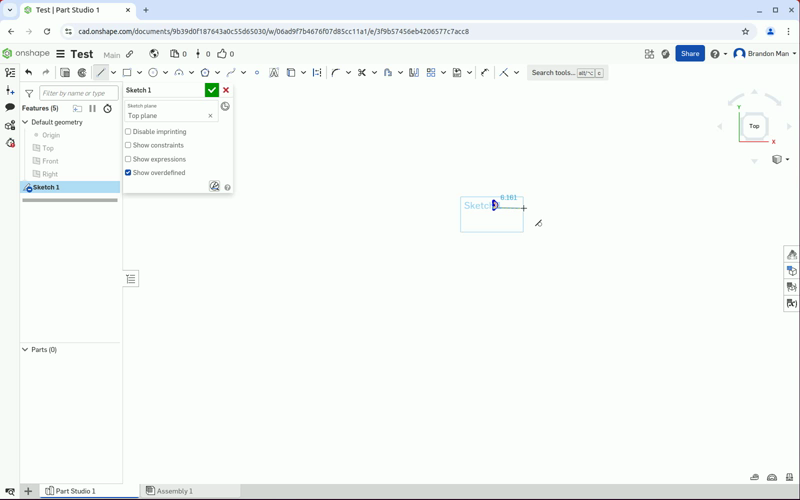
key_down(shift)
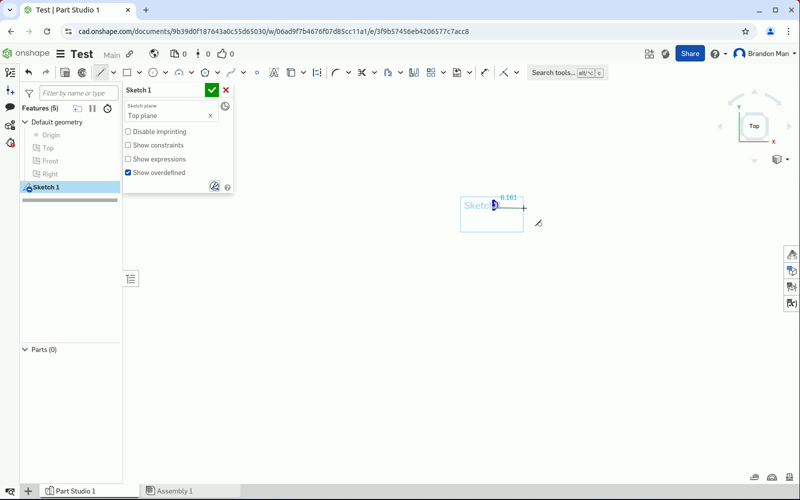
mouse_move(493, 209)
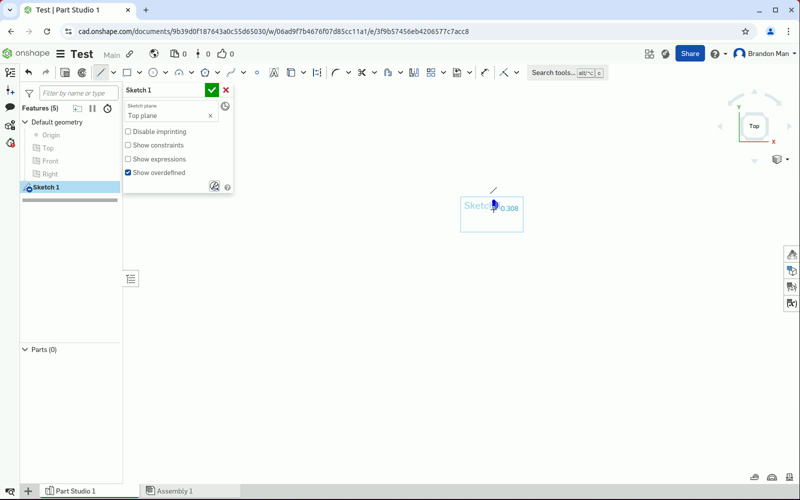
scroll(6)
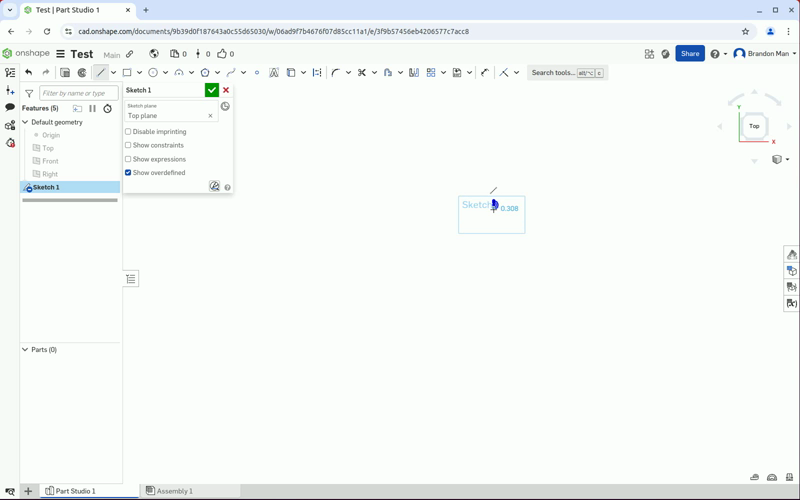
scroll(6)
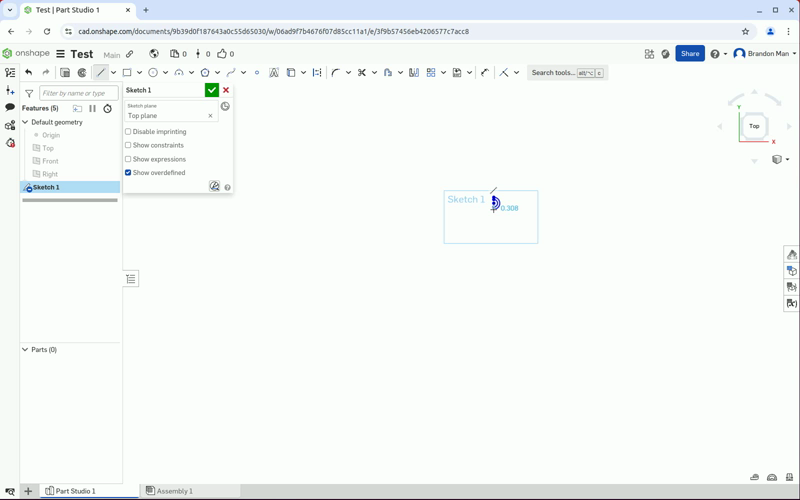
scroll(6)
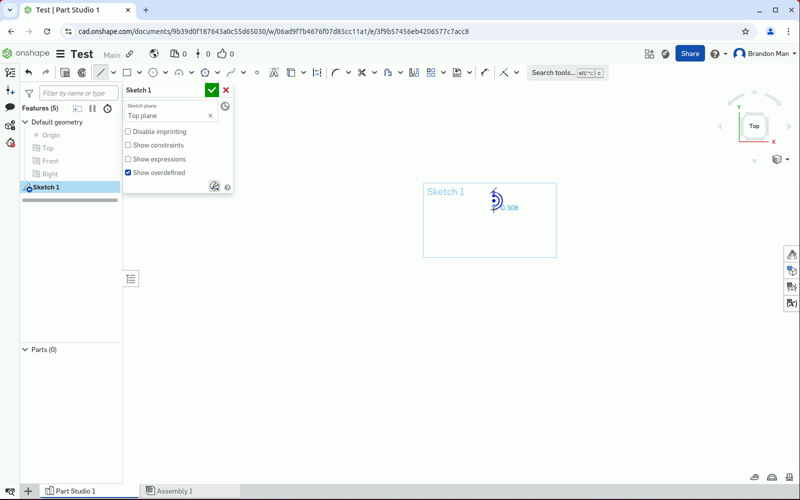
scroll(6)
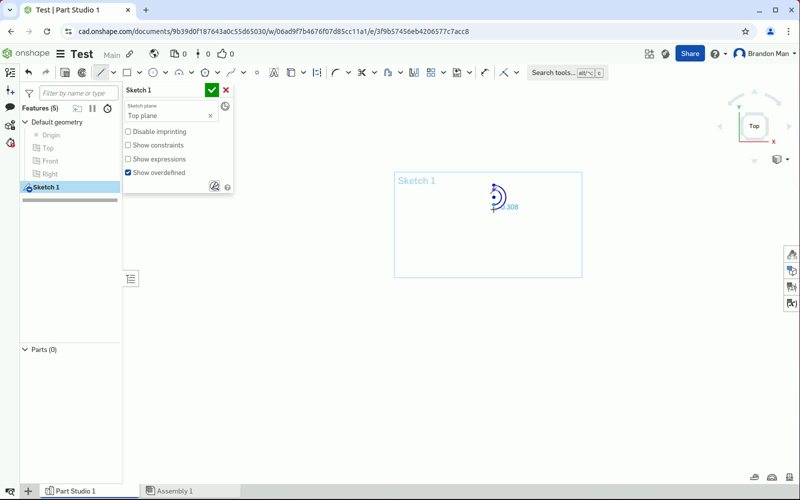
scroll(6)
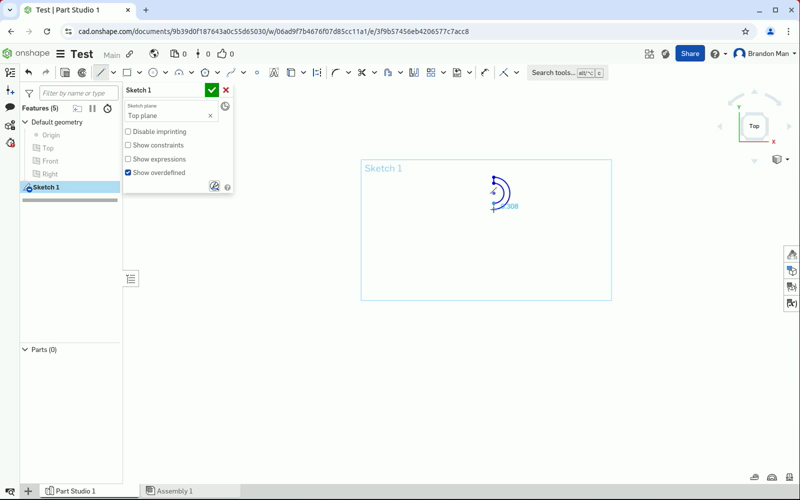
scroll(6)
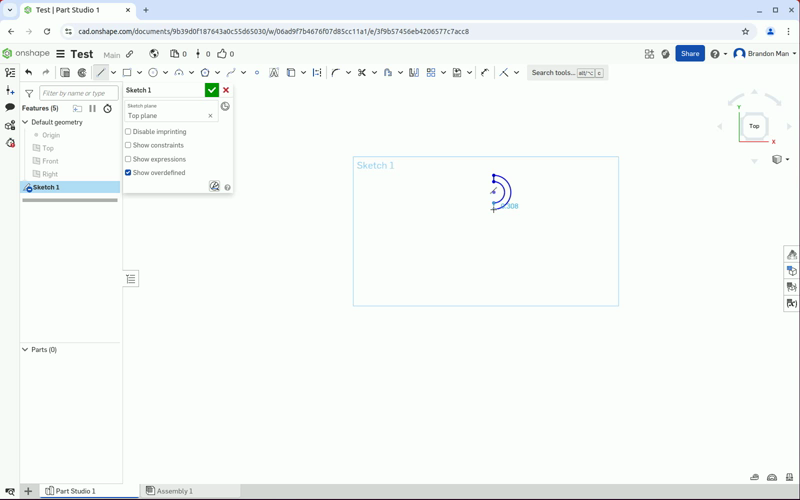
scroll(6)
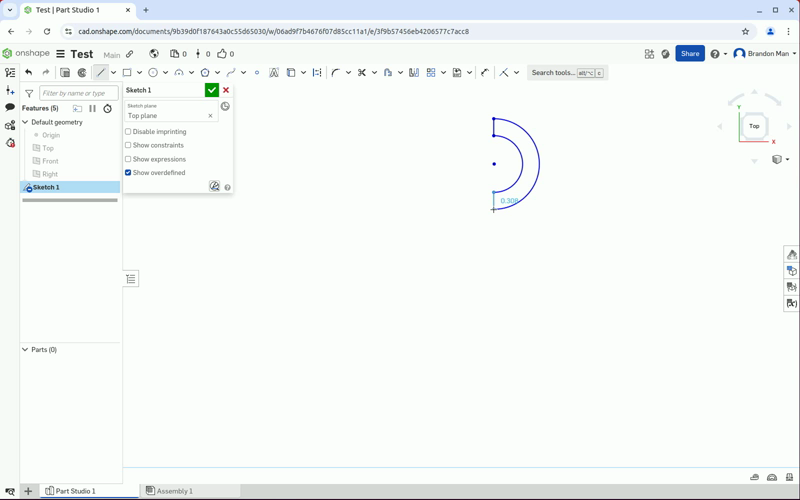
key_up(shift)
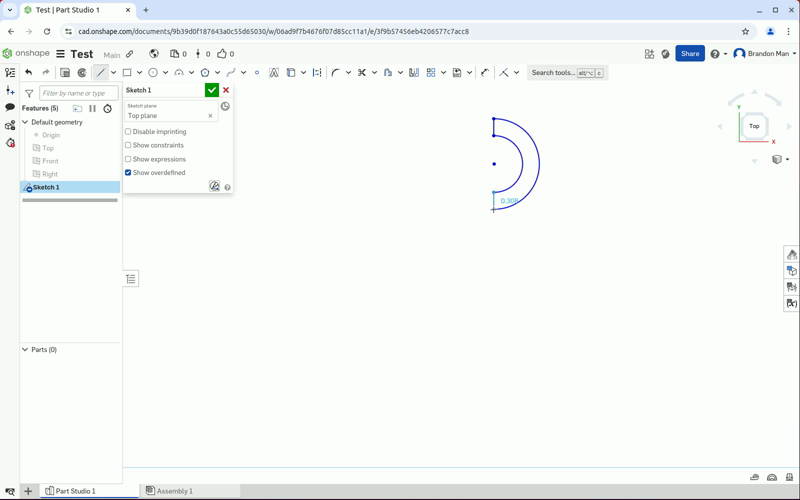
click(493, 209)
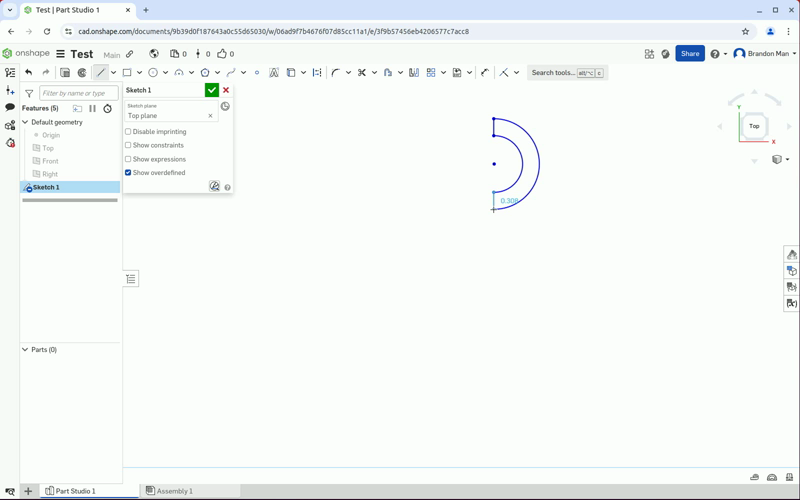
scroll(-6)
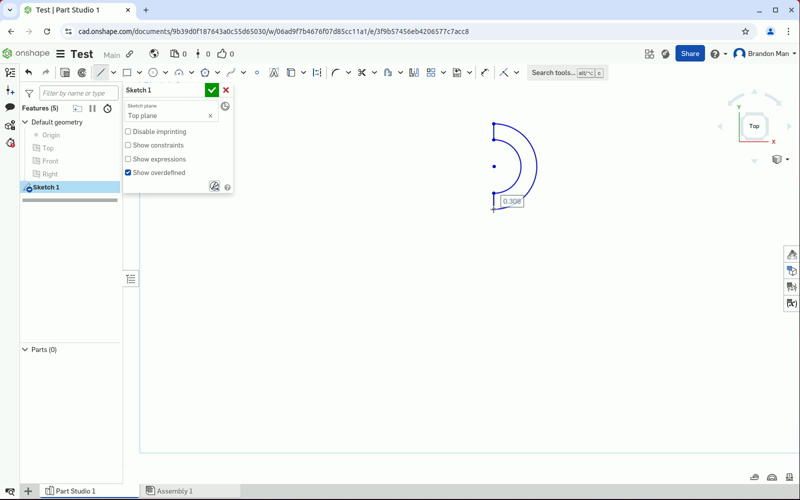
scroll(-6)
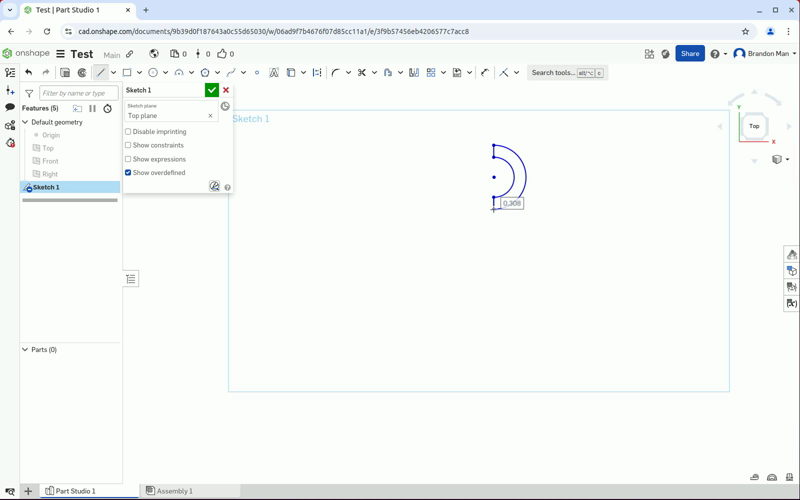
scroll(-6)
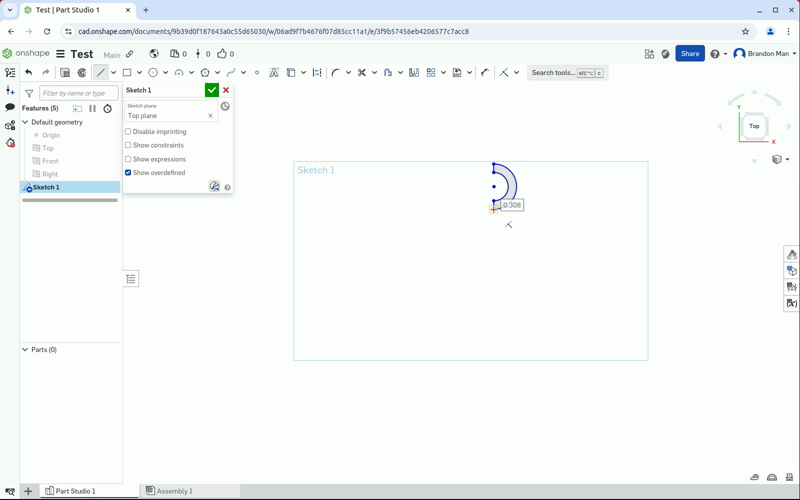
scroll(-6)
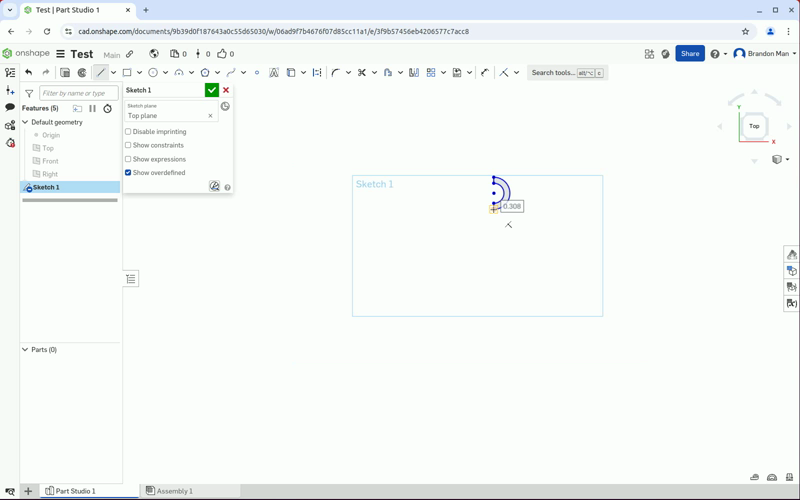
scroll(-6)
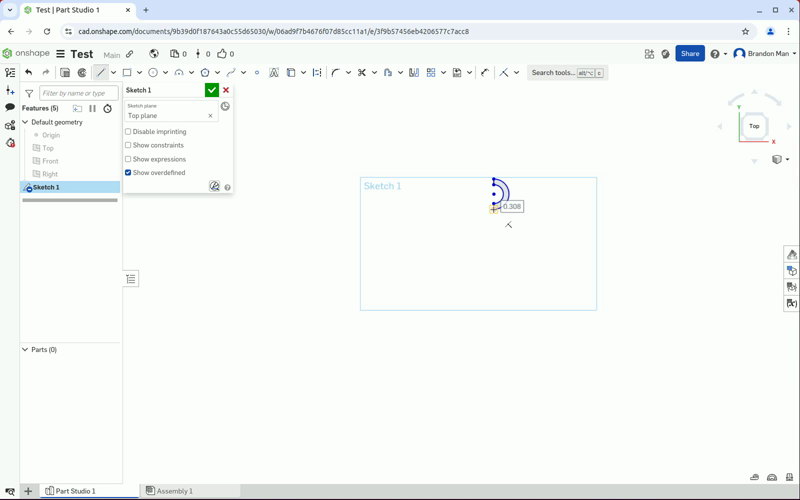
scroll(-6)
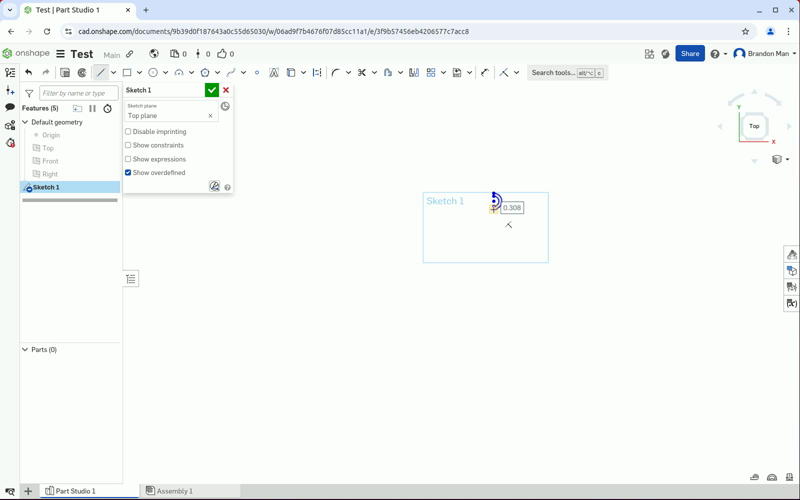
scroll(-6)
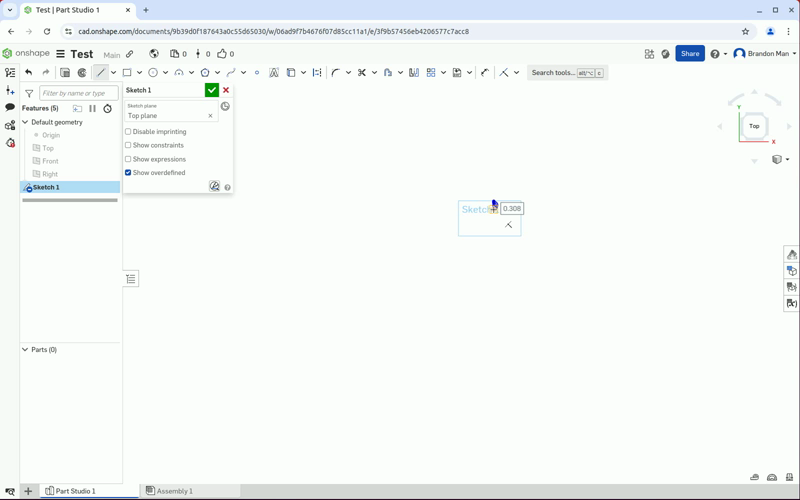
key(esc)
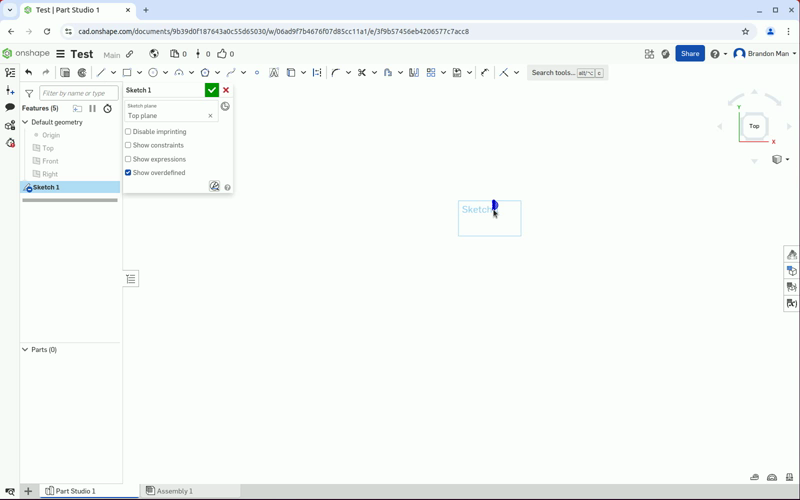
mouse_move(494, 203)
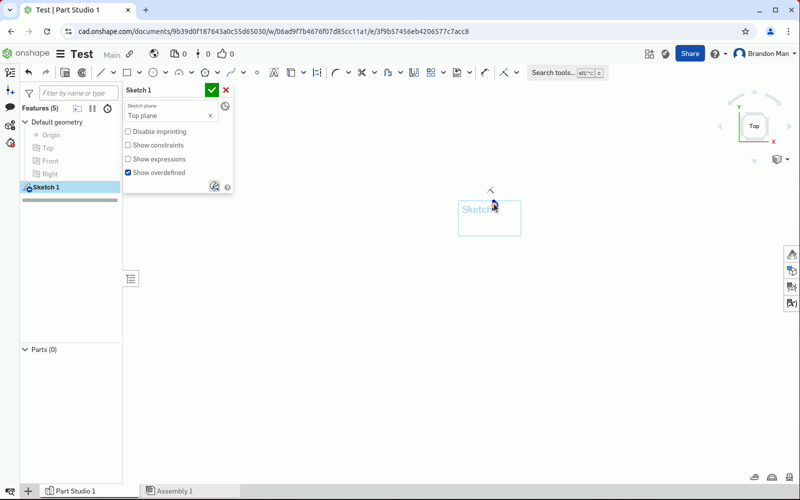
scroll(6)
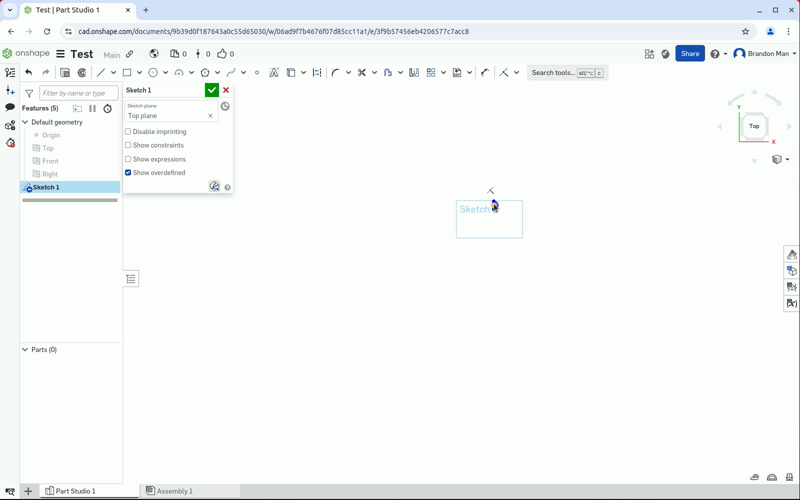
scroll(6)
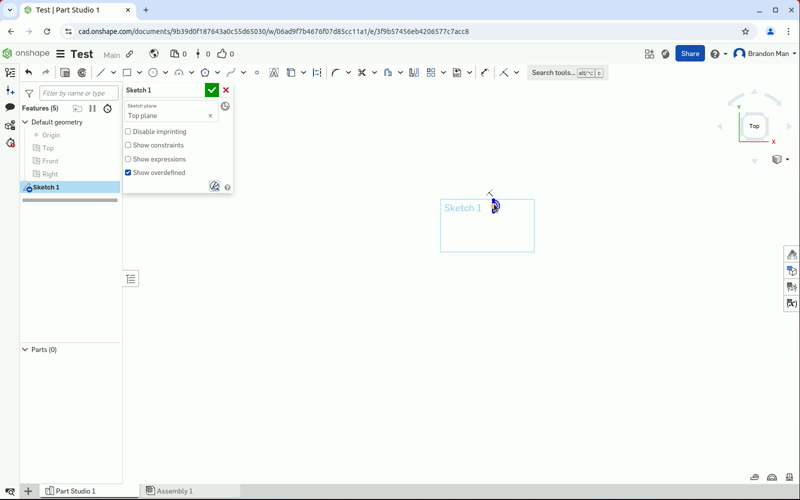
scroll(6)
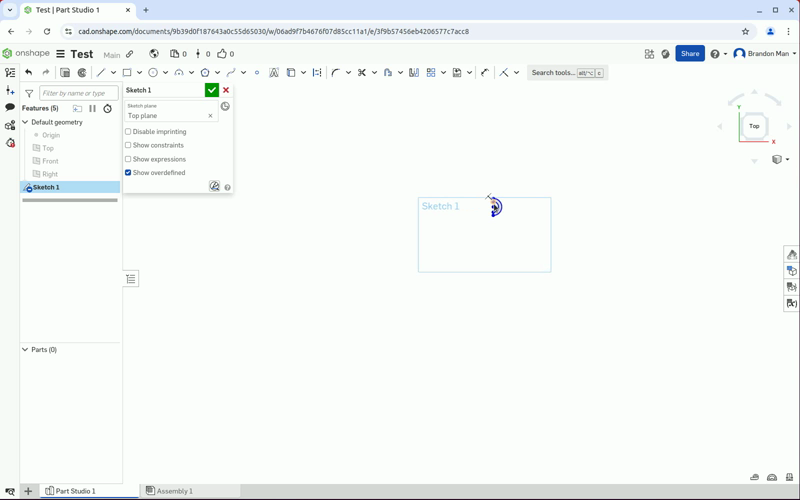
scroll(6)
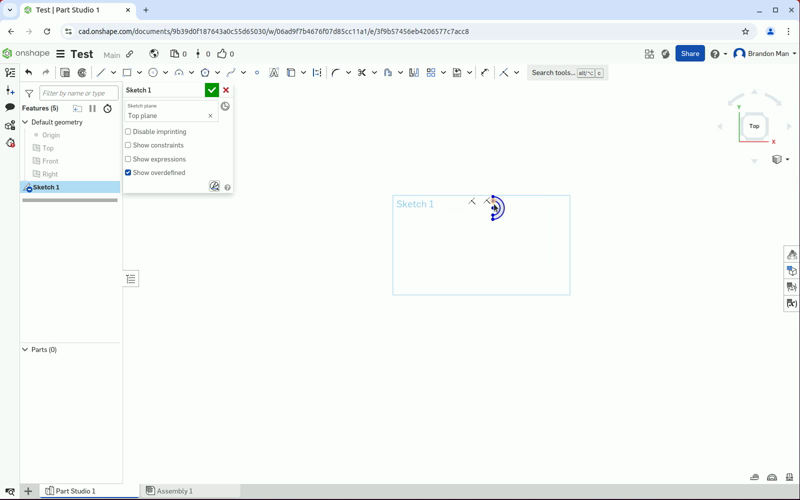
scroll(6)
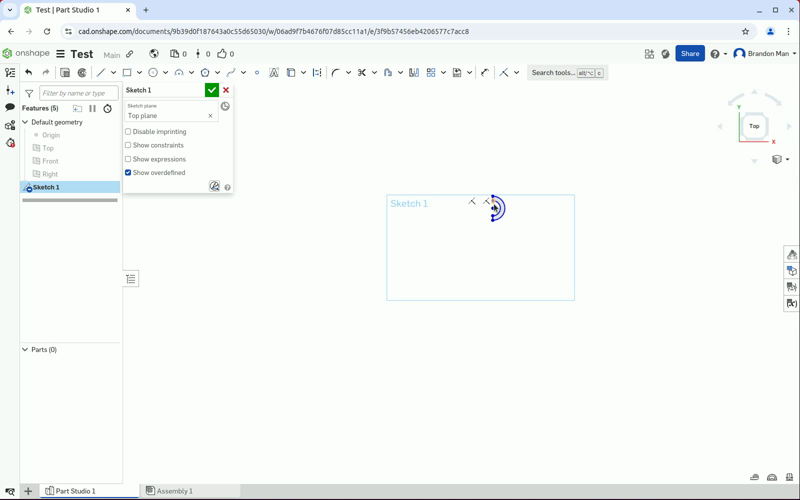
scroll(6)
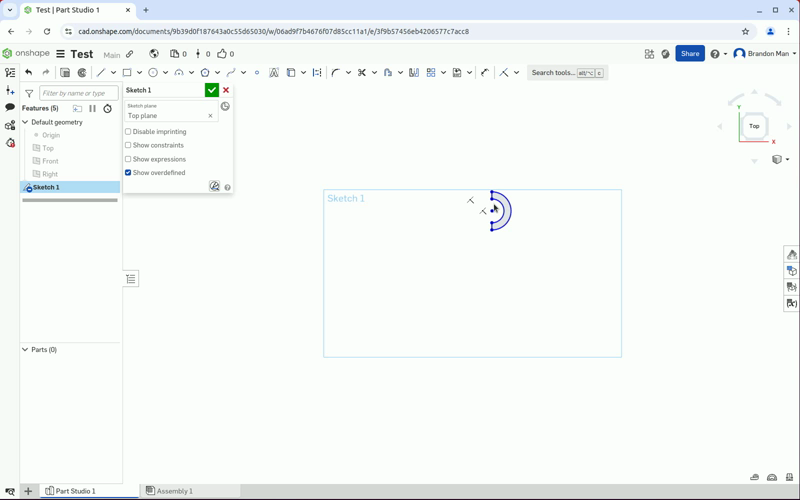
scroll(6)
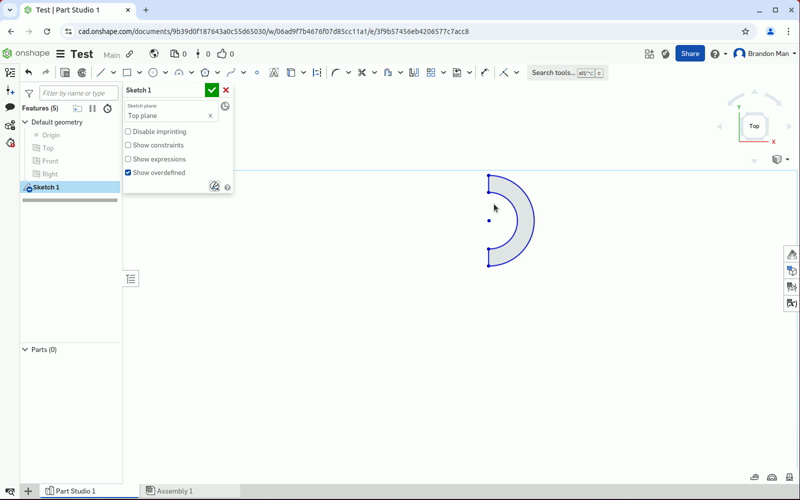
click(494, 203)
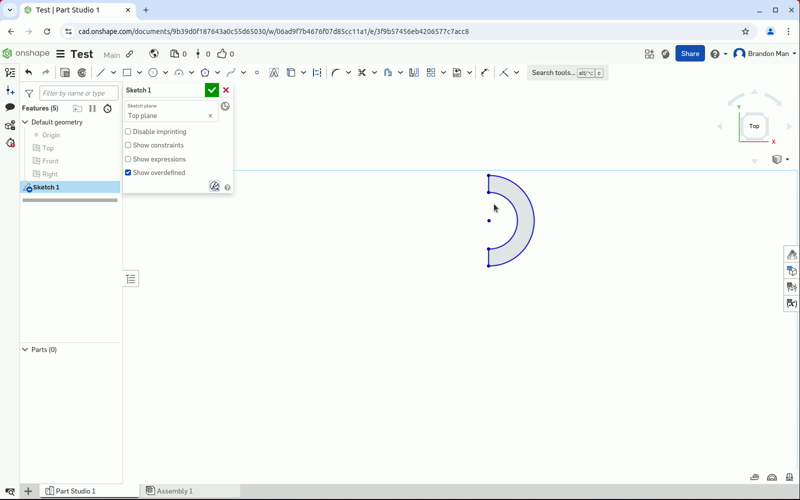
scroll(-6)
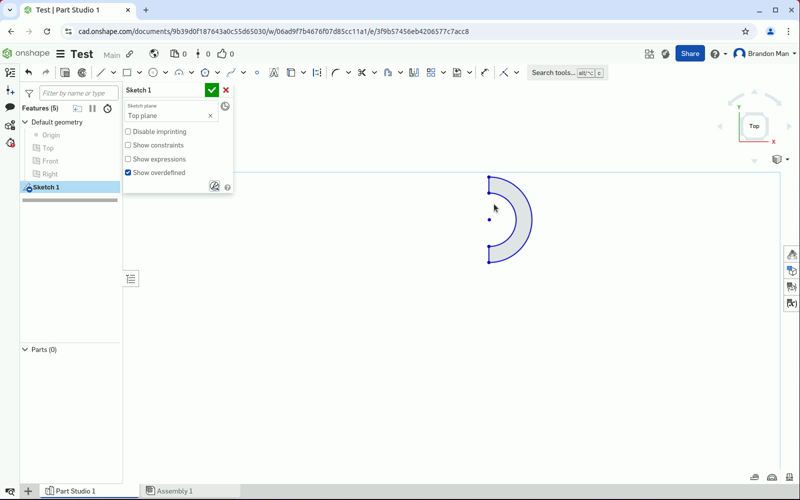
scroll(-6)
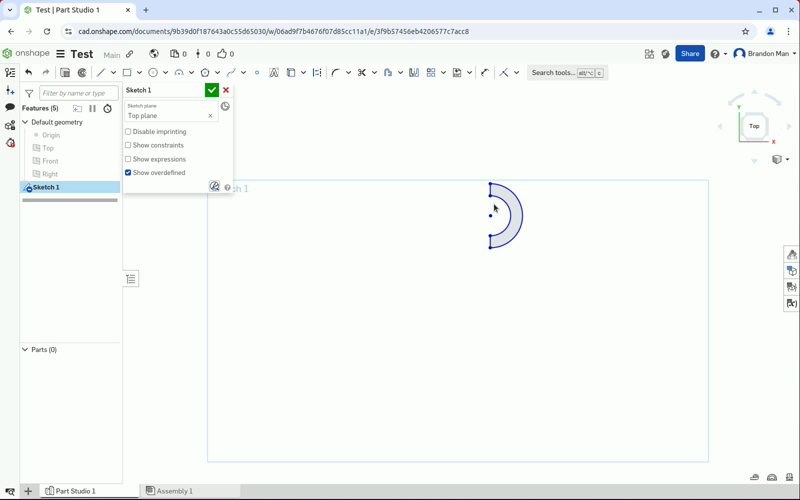
scroll(-6)
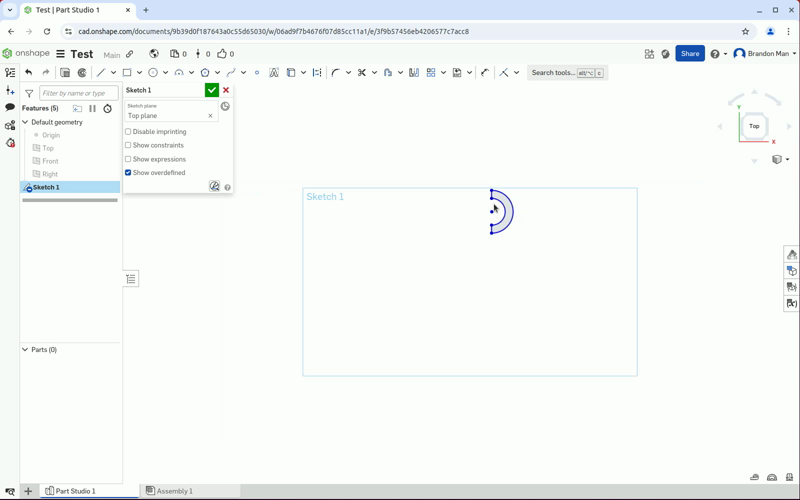
scroll(-6)
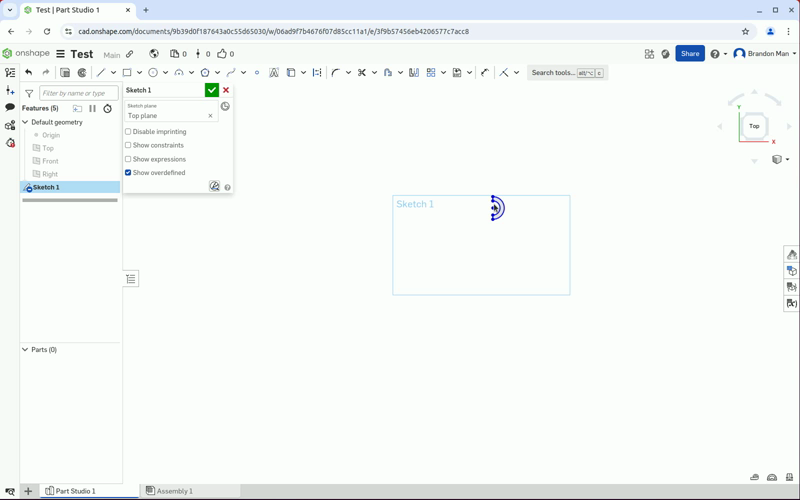
scroll(-6)
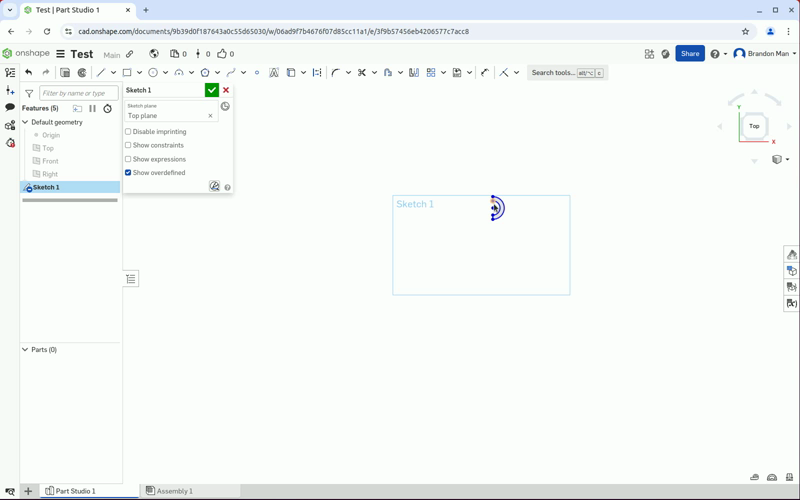
scroll(-6)
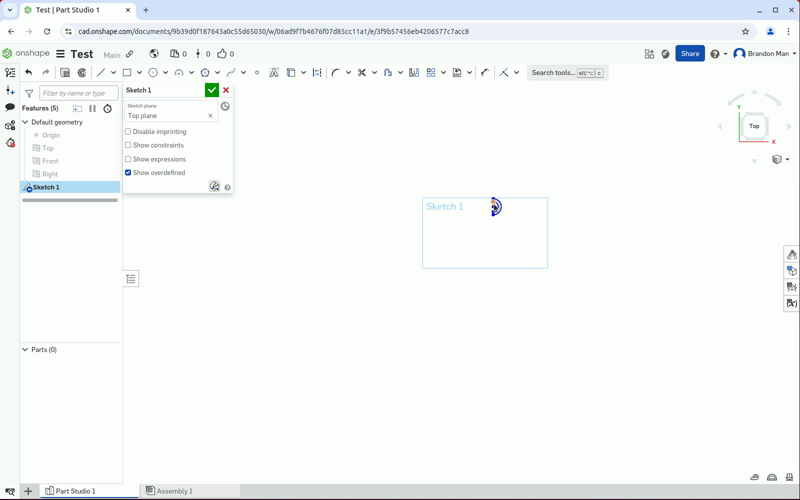
scroll(-6)
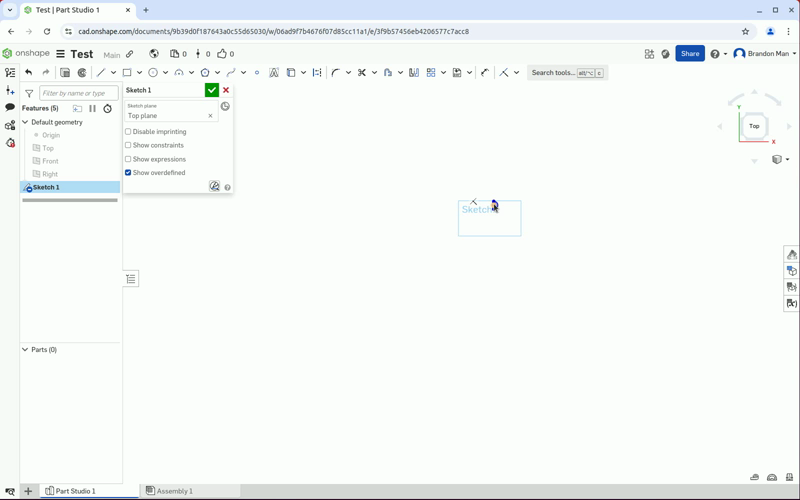
mouse_move(73, 352)
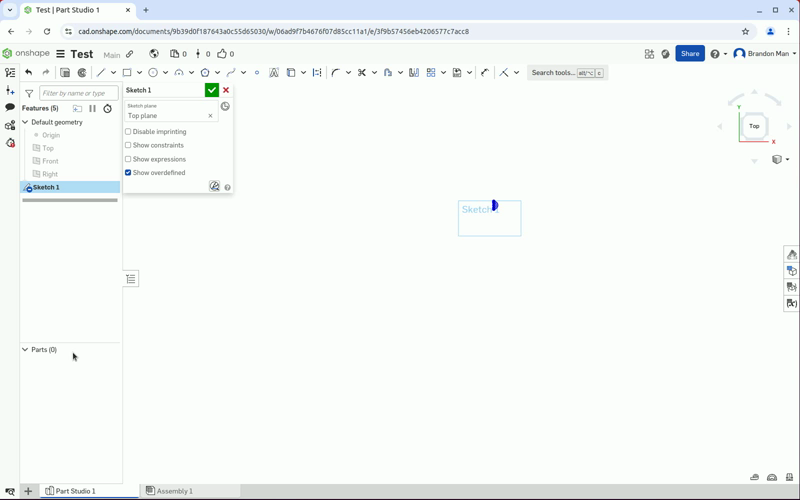
key(shift+y)
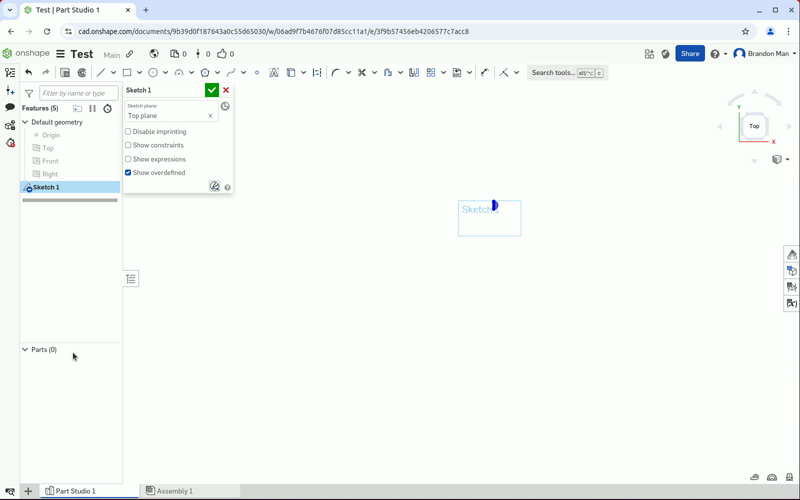
key(shift+e)
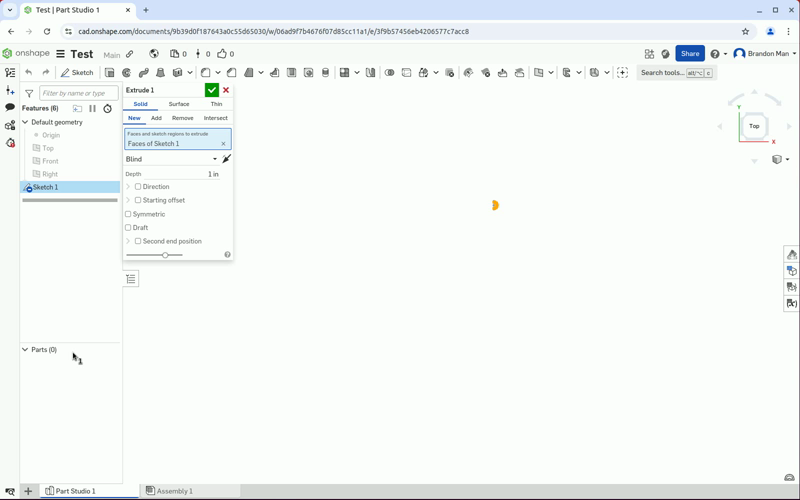
mouse_move(143, 106)
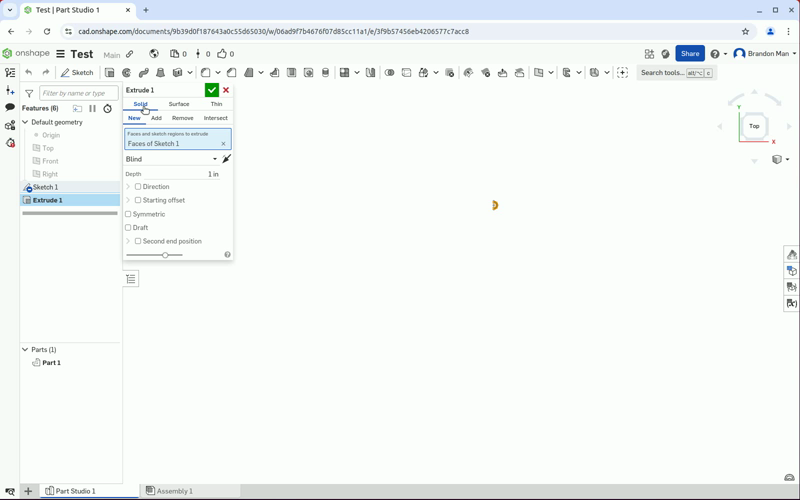
click(143, 106)
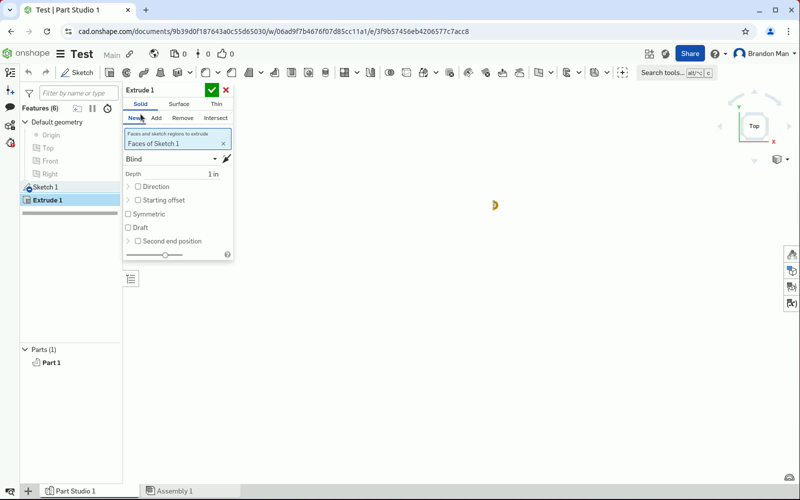
mouse_move(137, 120)
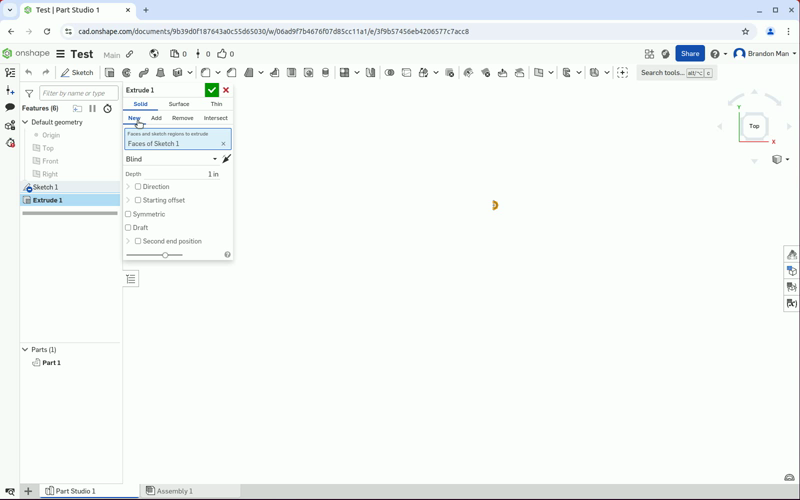
click(137, 120)
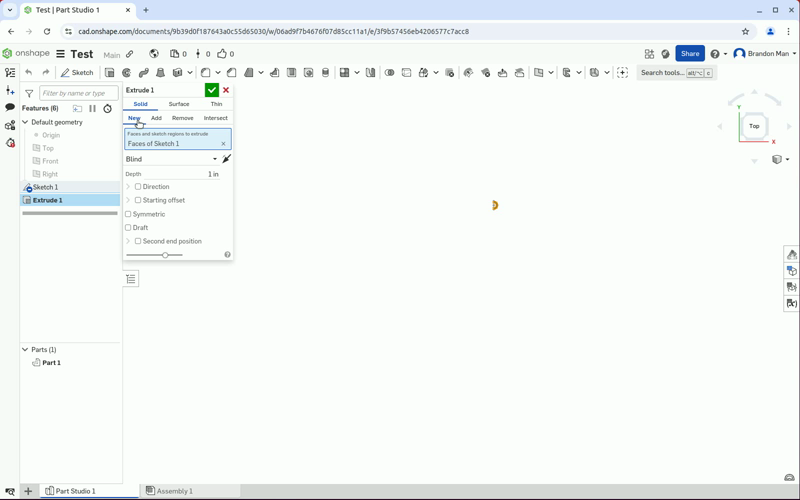
key(tab, 4)
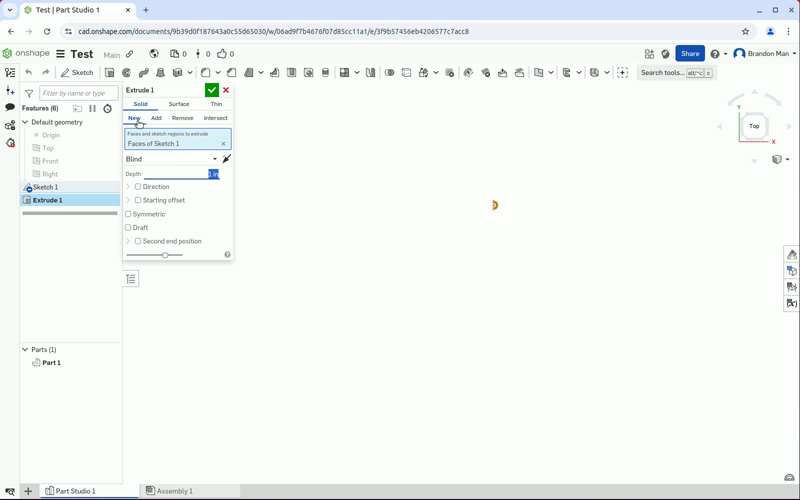
text(1.926)
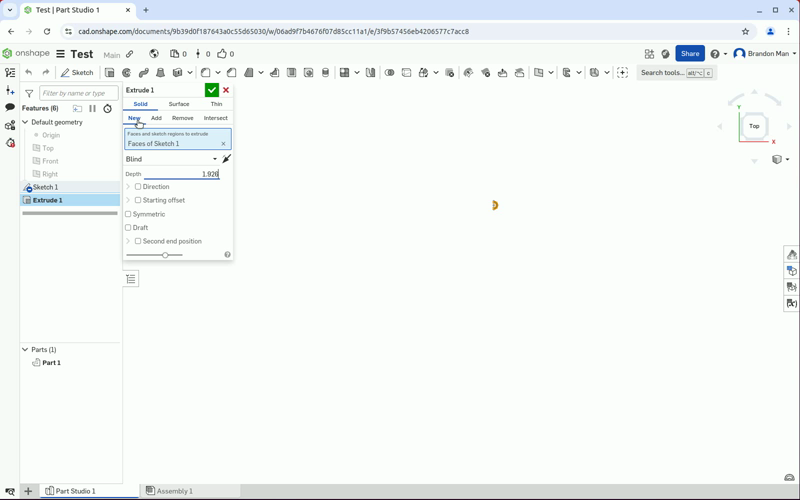
key(enter)
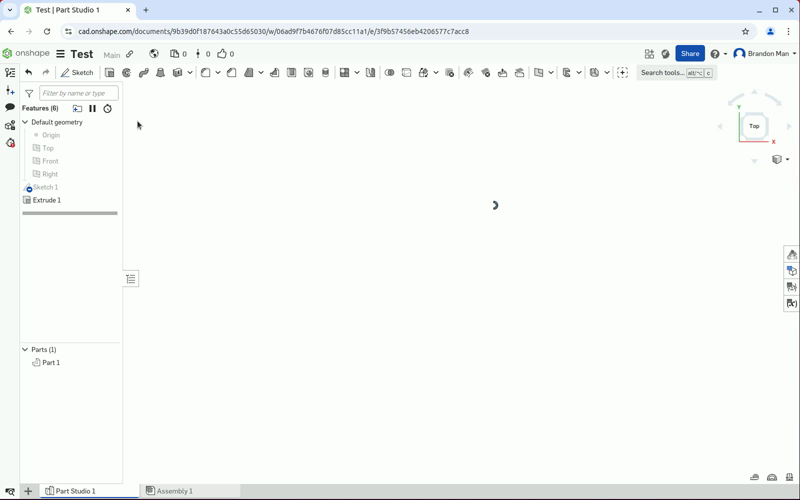
key(shift+h)
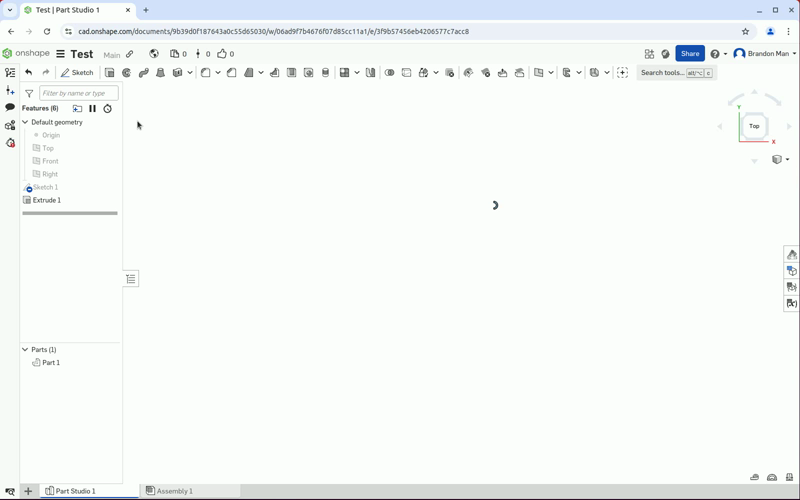
key(shift+h)
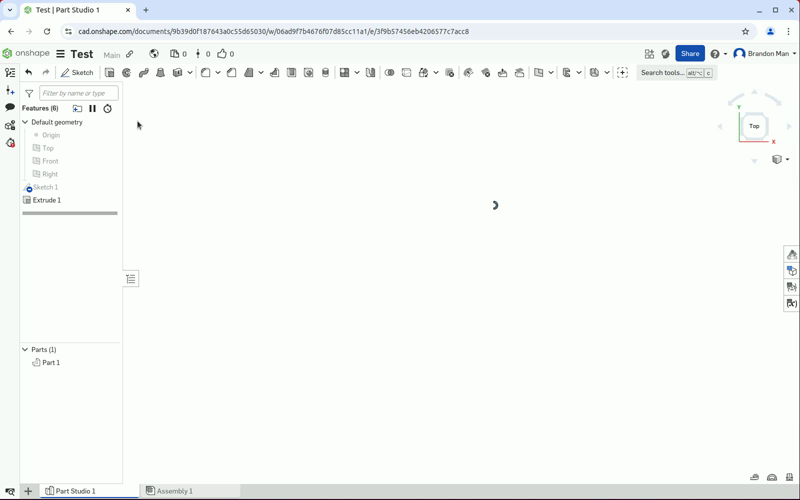
mouse_move(73, 189)
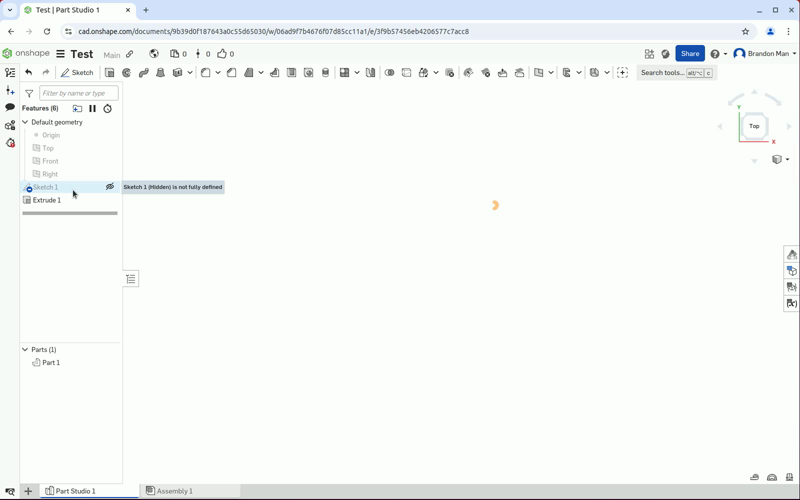
click(73, 189)
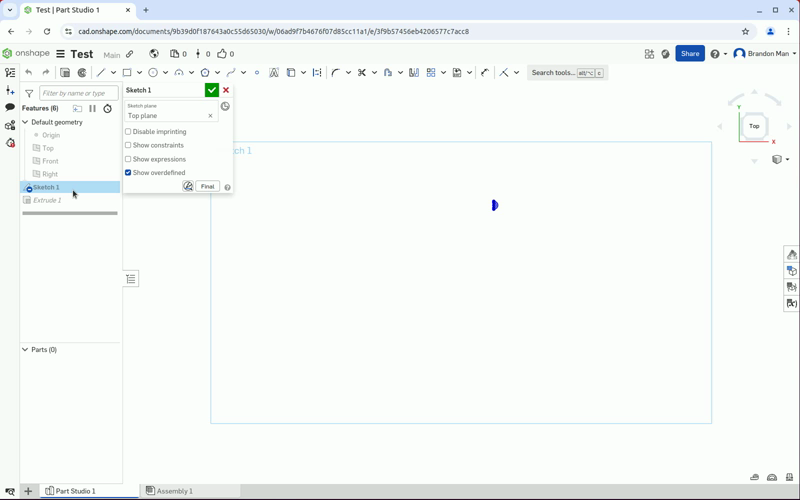
mouse_move(229, 92)
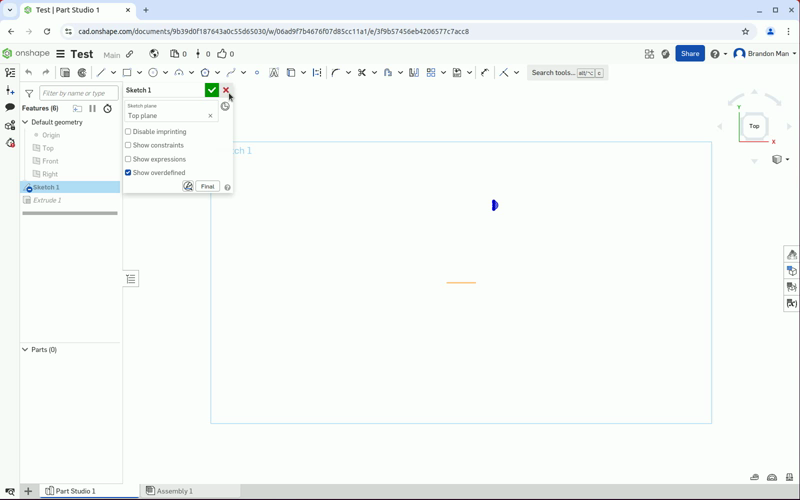
click(229, 92)
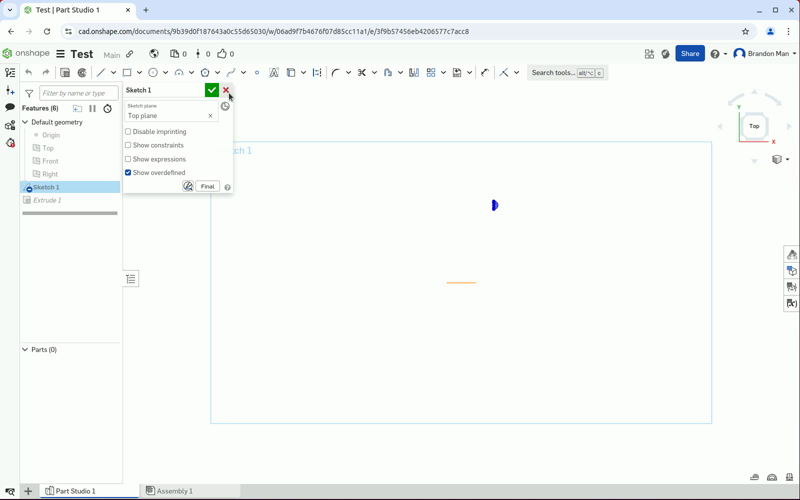
key(shift+s)
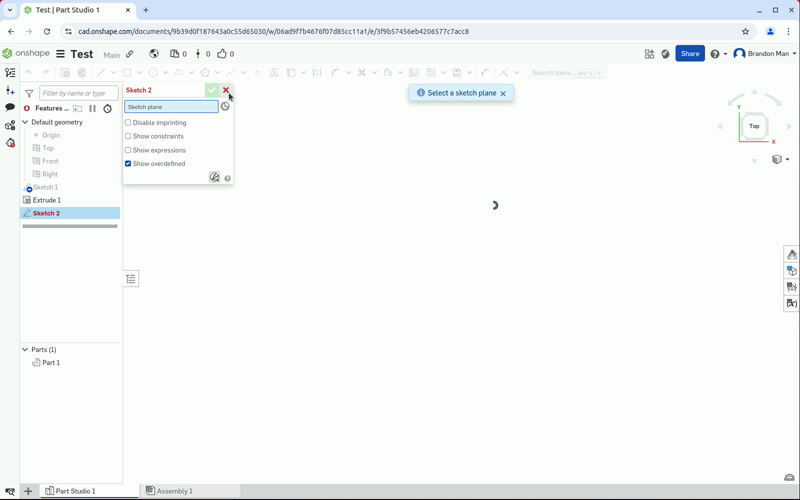
mouse_move(73, 150)
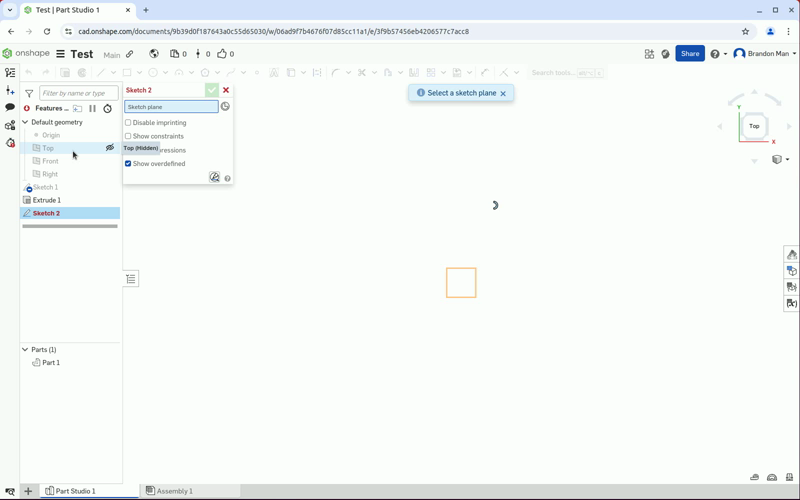
click(73, 150)
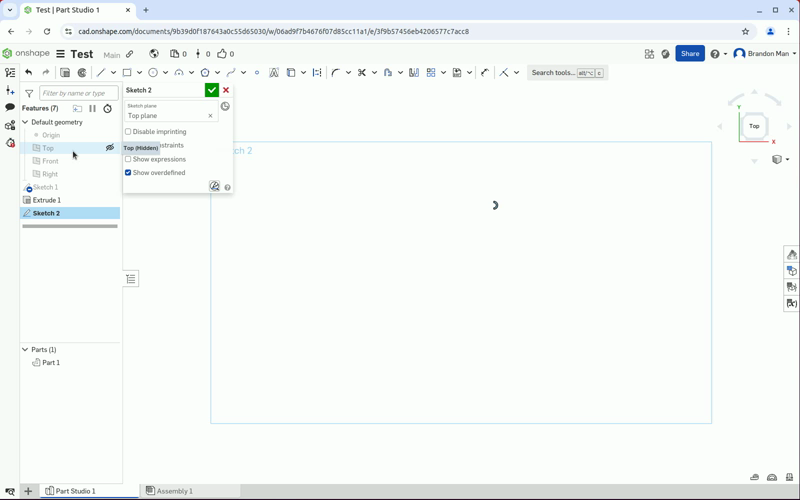
mouse_move(73, 352)
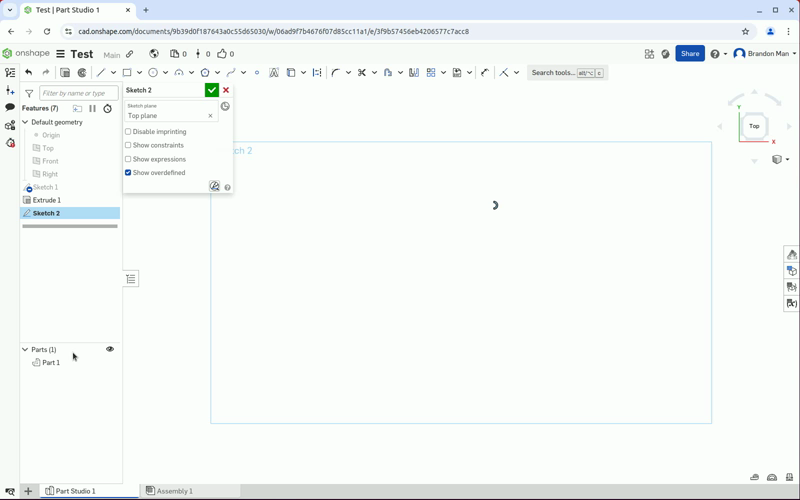
key(y)
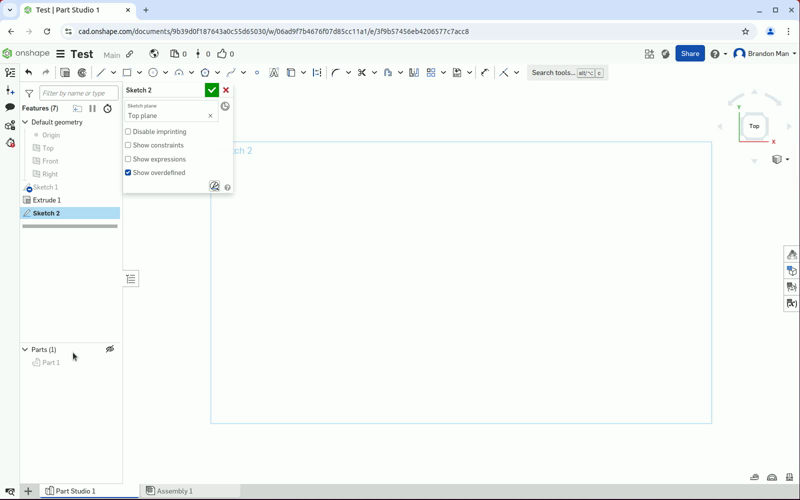
key(l)
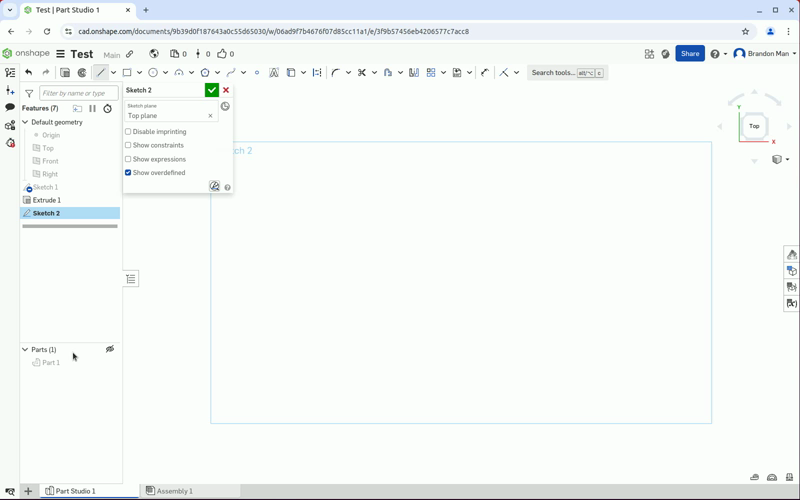
key_down(shift)
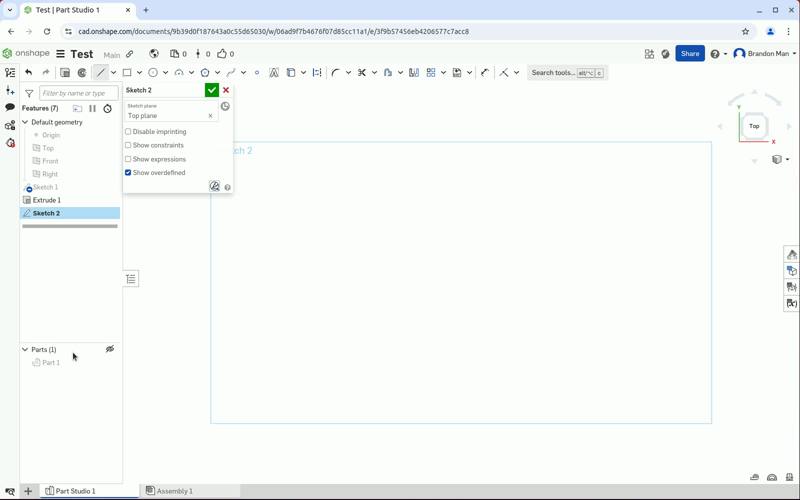
mouse_move(493, 209)
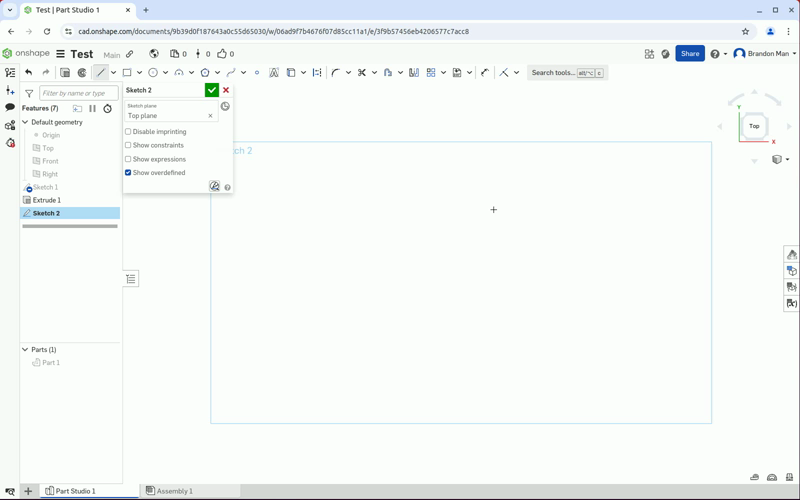
click(493, 209)
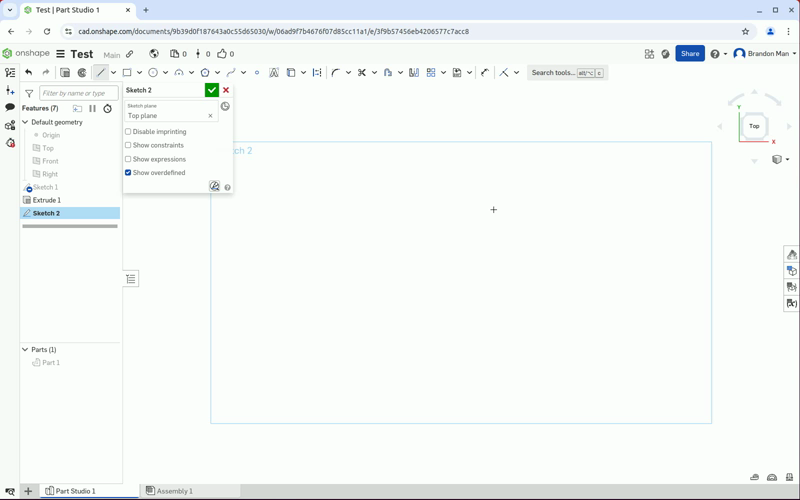
key_up(shift)
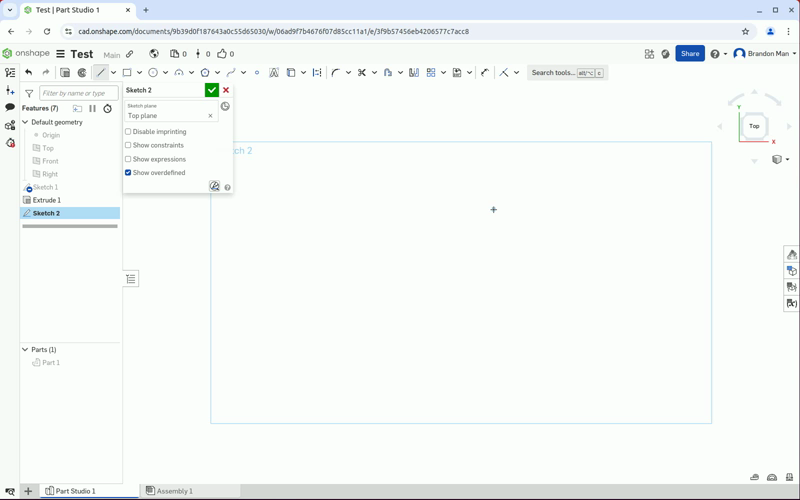
key_down(shift)
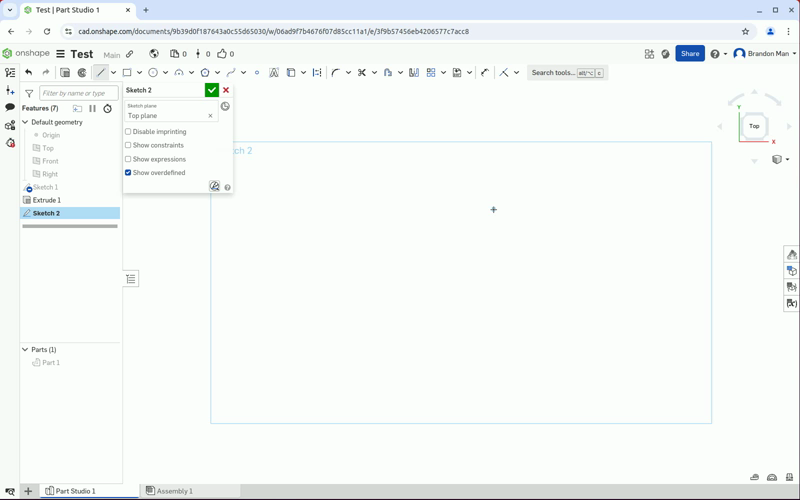
mouse_move(523, 209)
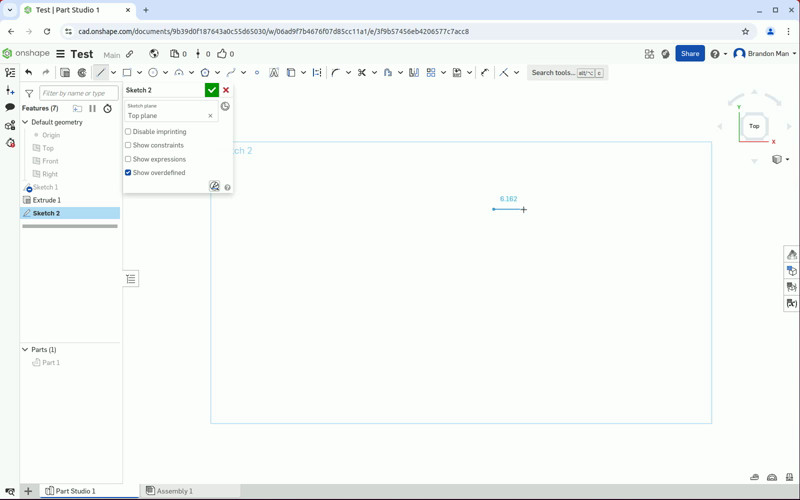
mouse_move(493, 207)
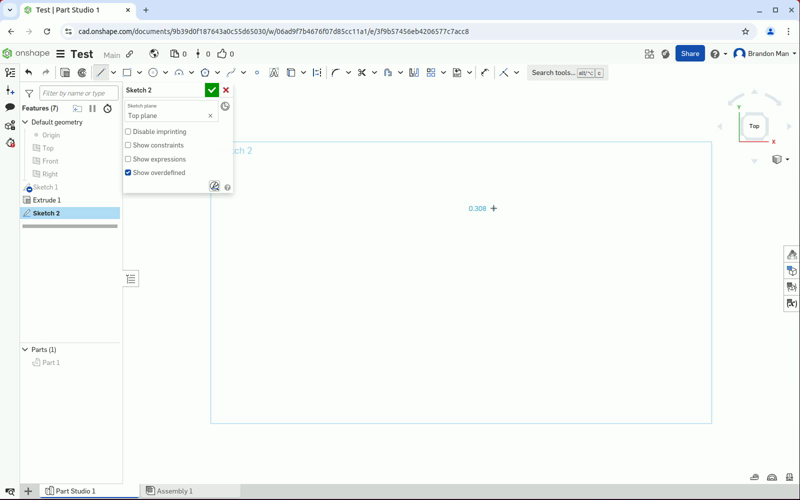
scroll(6)
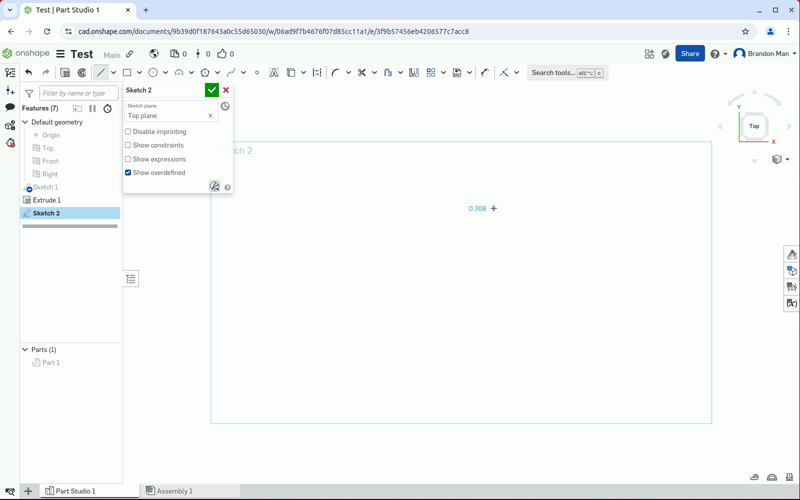
scroll(6)
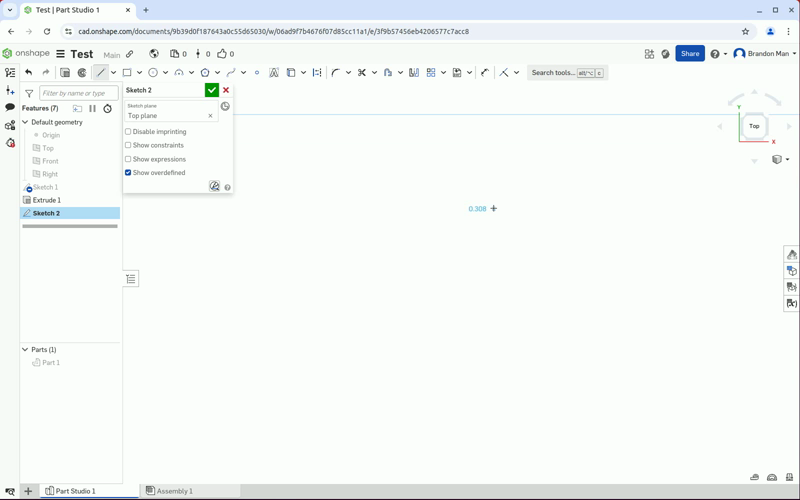
scroll(6)
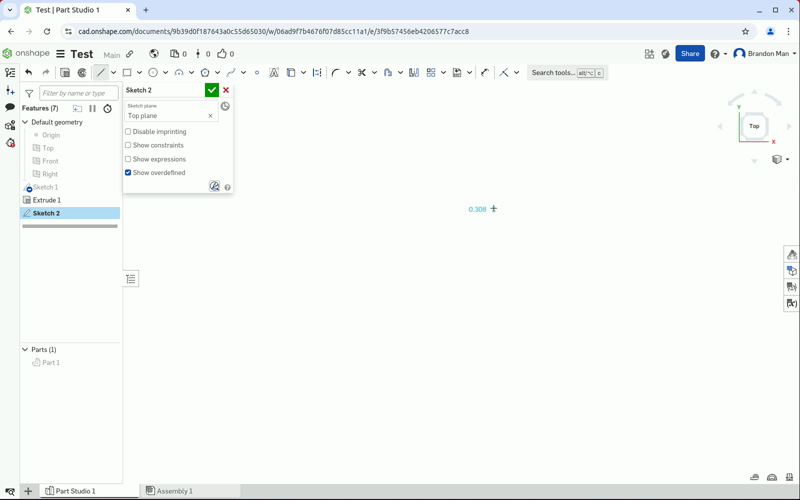
scroll(6)
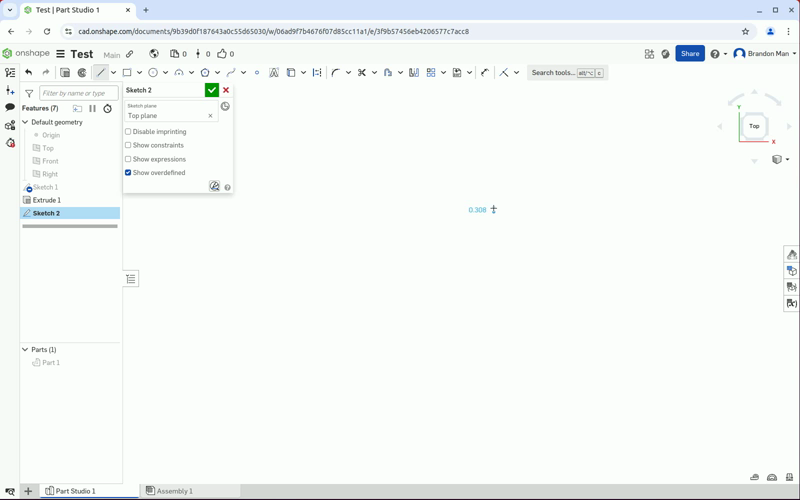
scroll(6)
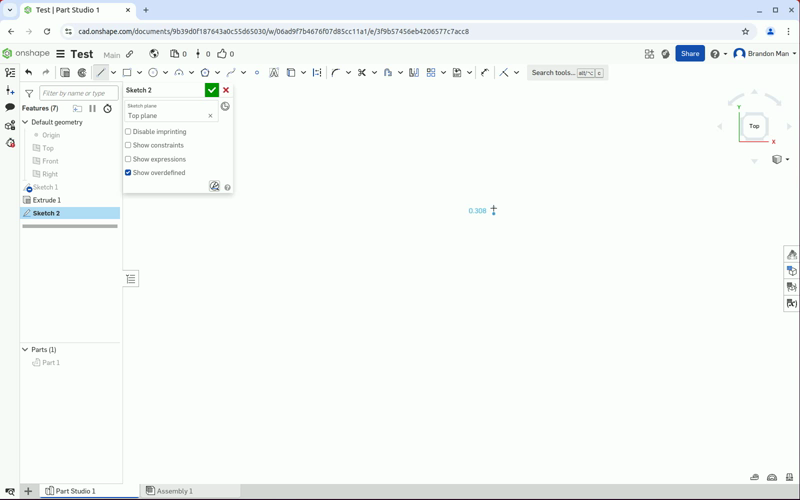
scroll(6)
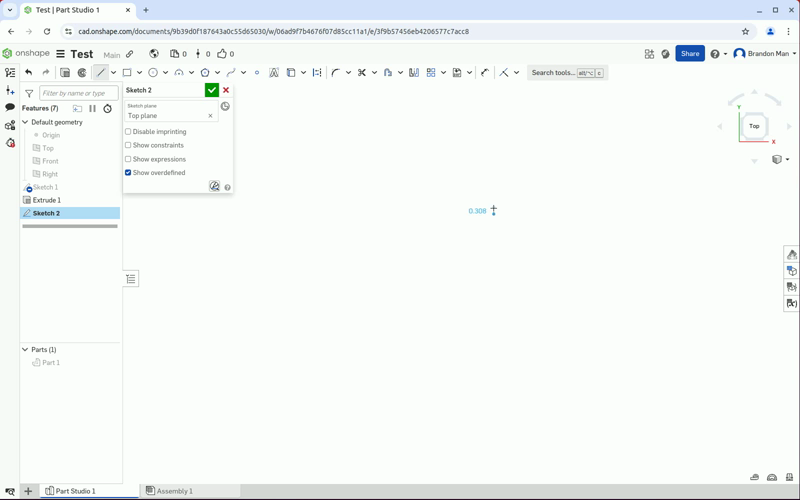
scroll(6)
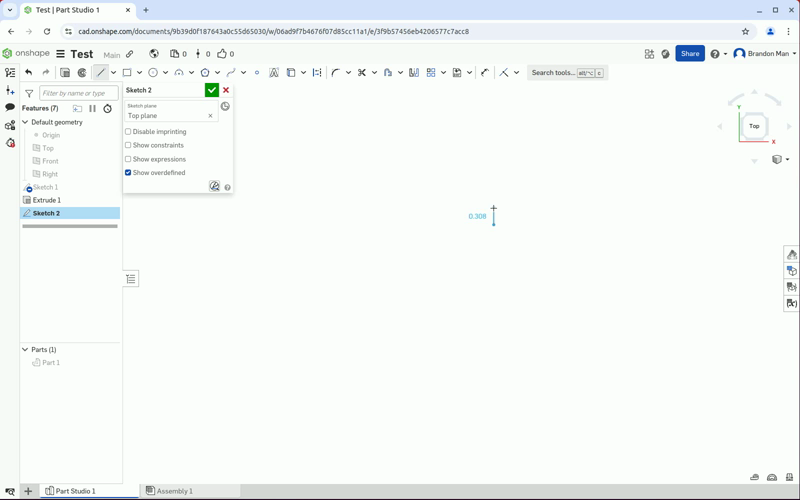
click(493, 207)
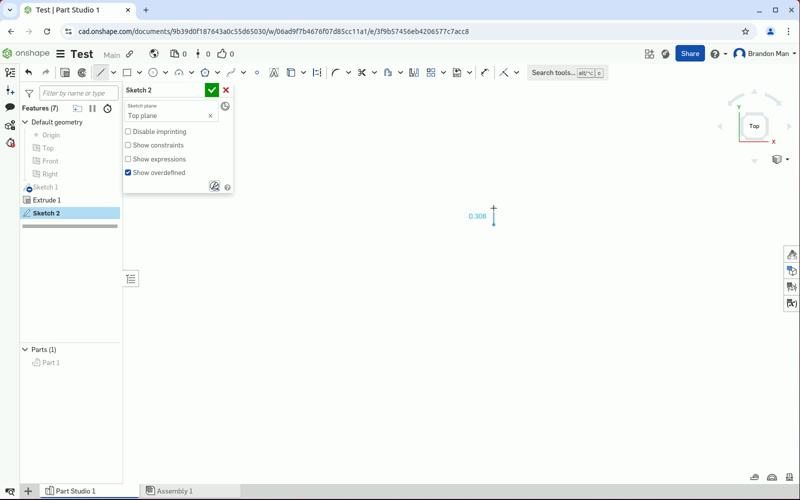
scroll(-6)
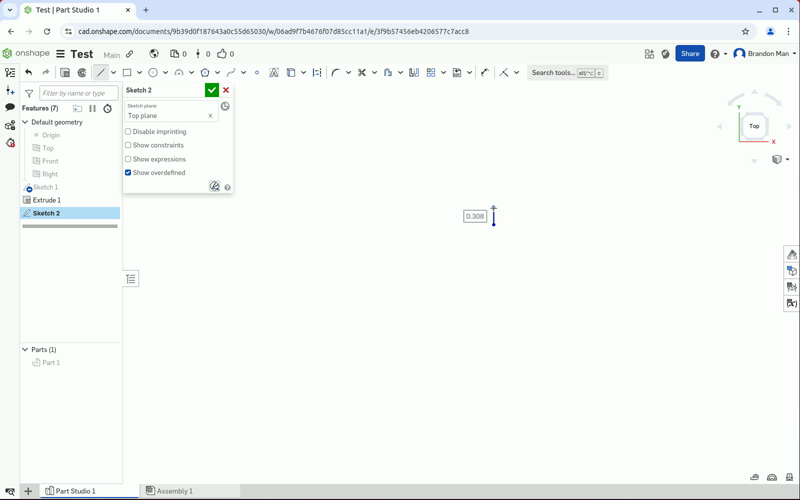
scroll(-6)
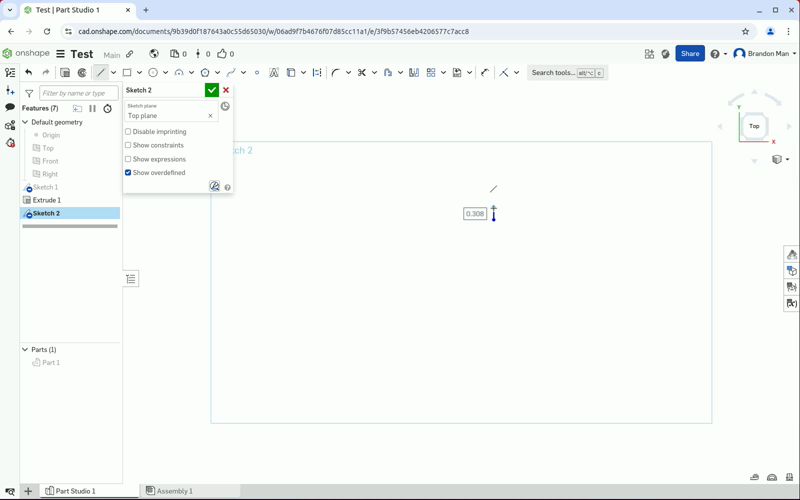
scroll(-6)
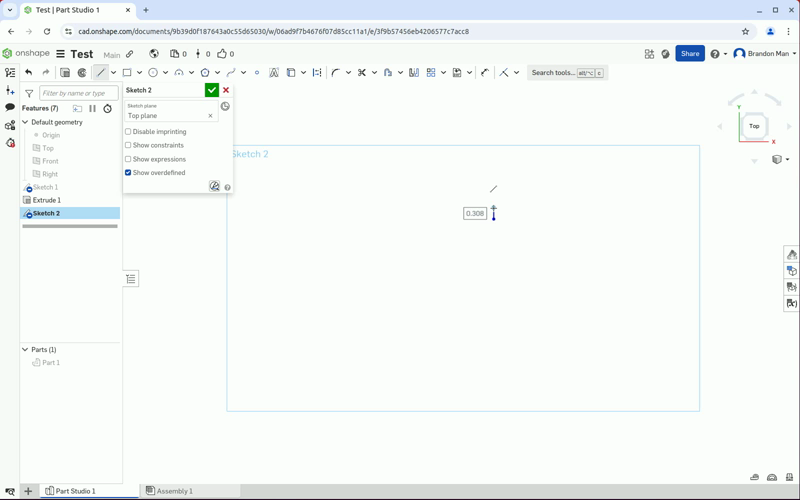
scroll(-6)
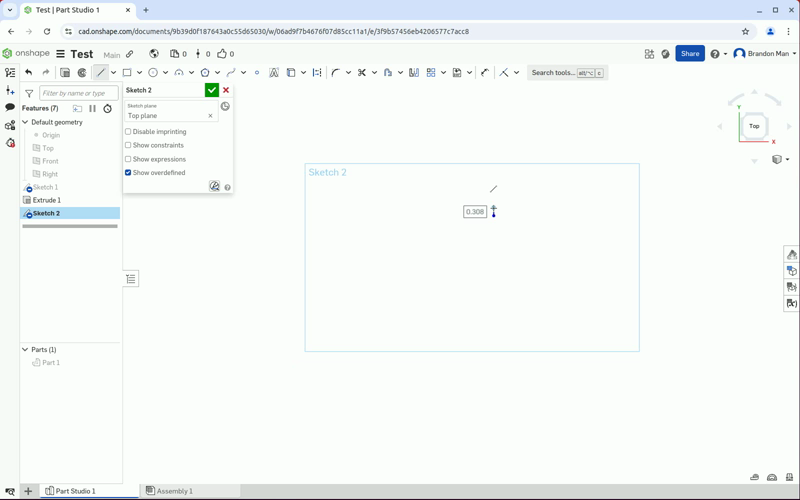
scroll(-6)
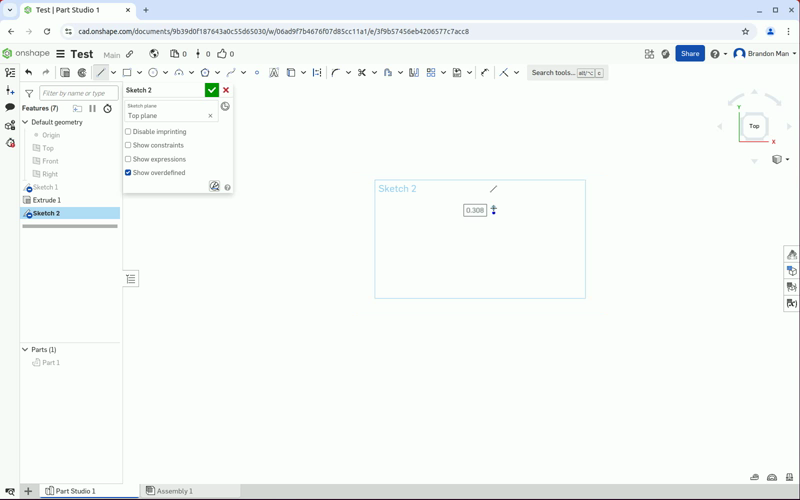
scroll(-6)
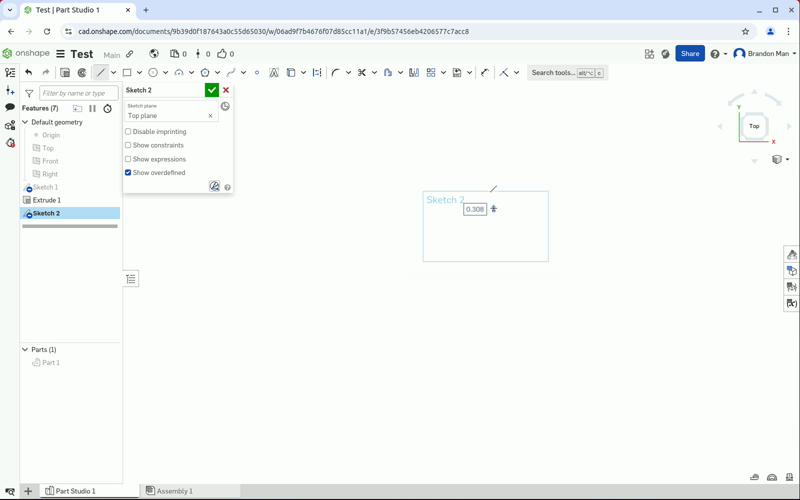
scroll(-6)
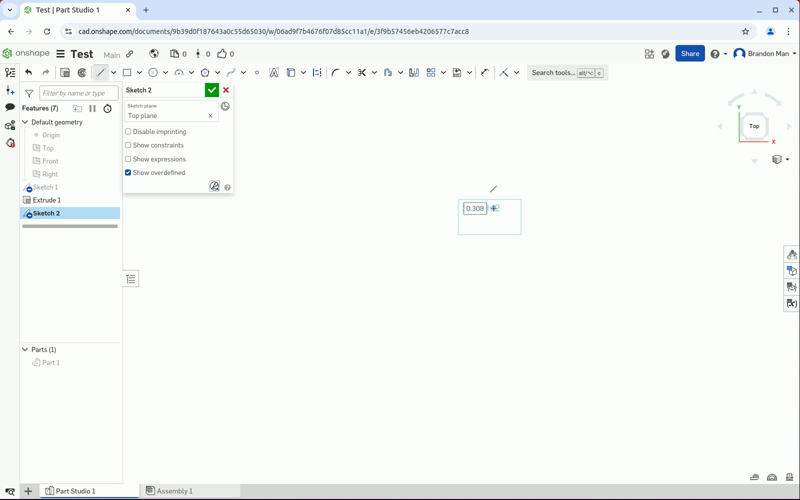
key_up(shift)
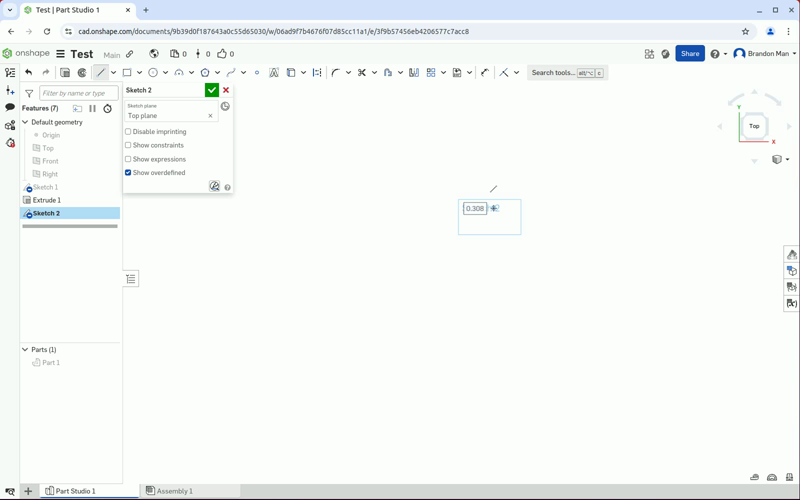
key(esc)
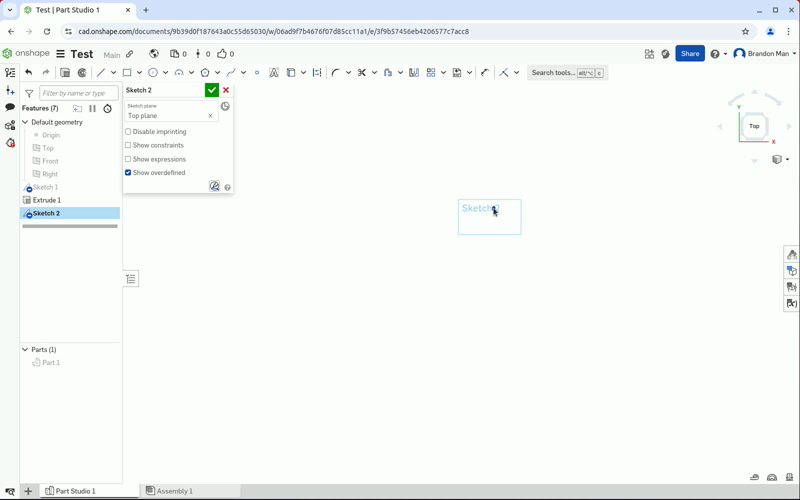
key(a)
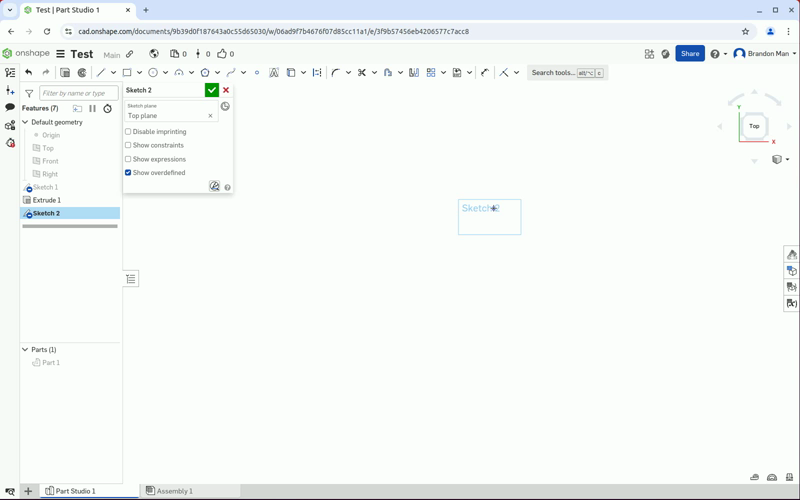
mouse_move(493, 207)
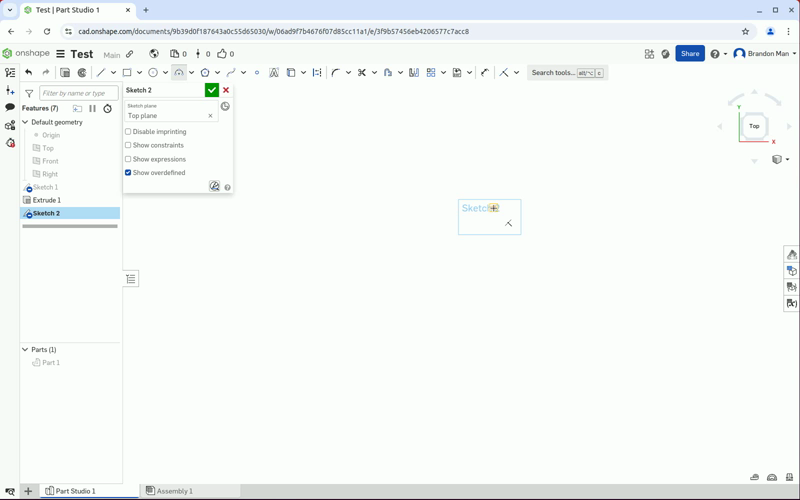
scroll(6)
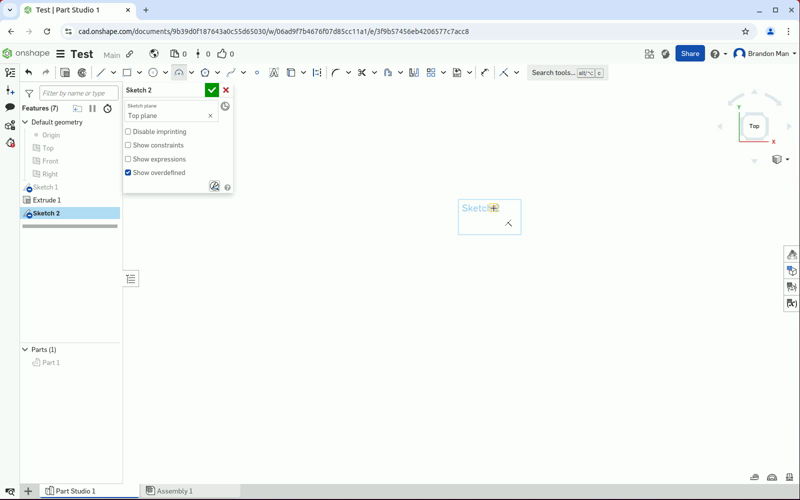
scroll(6)
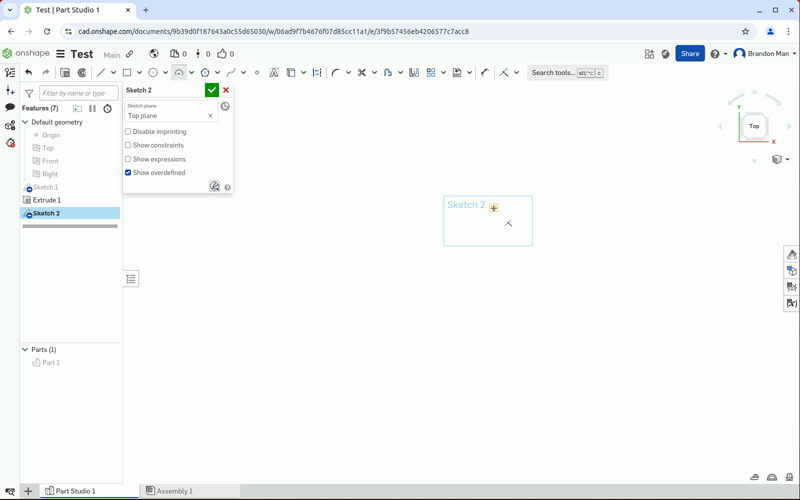
scroll(6)
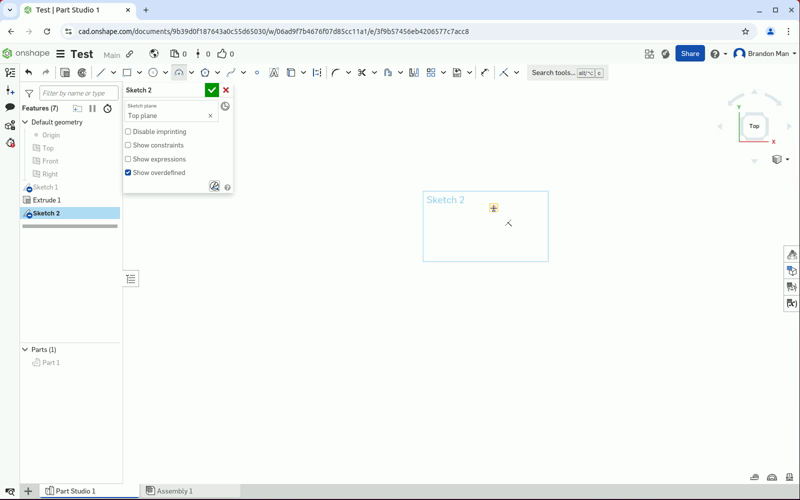
scroll(6)
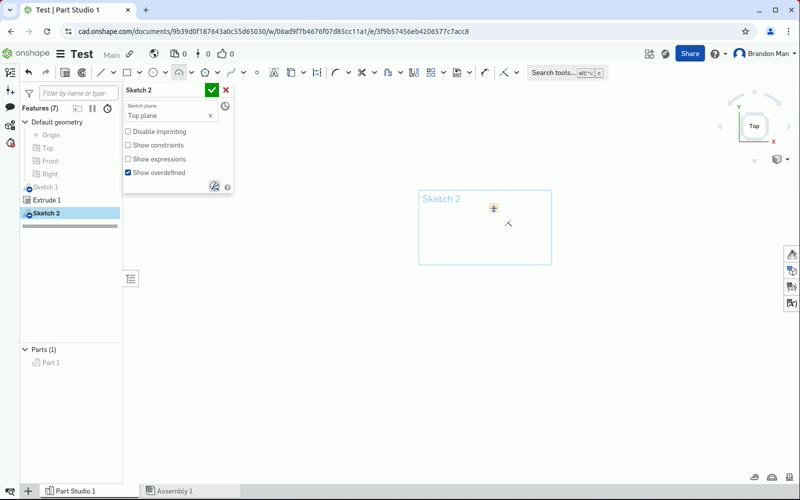
scroll(6)
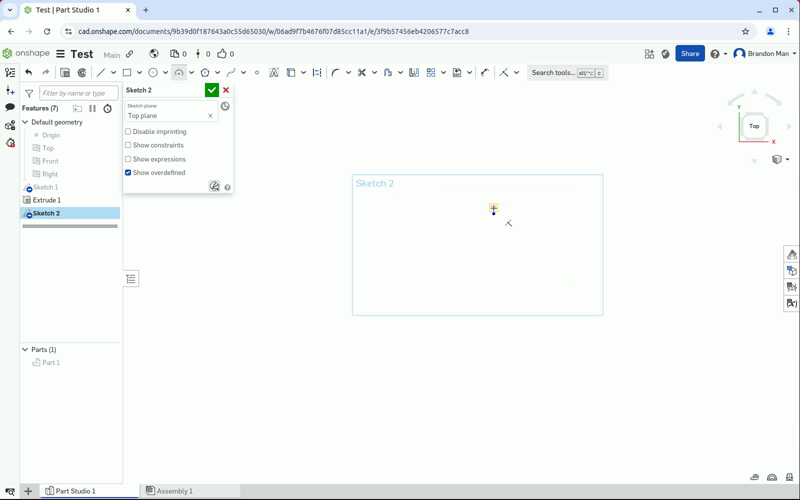
scroll(6)
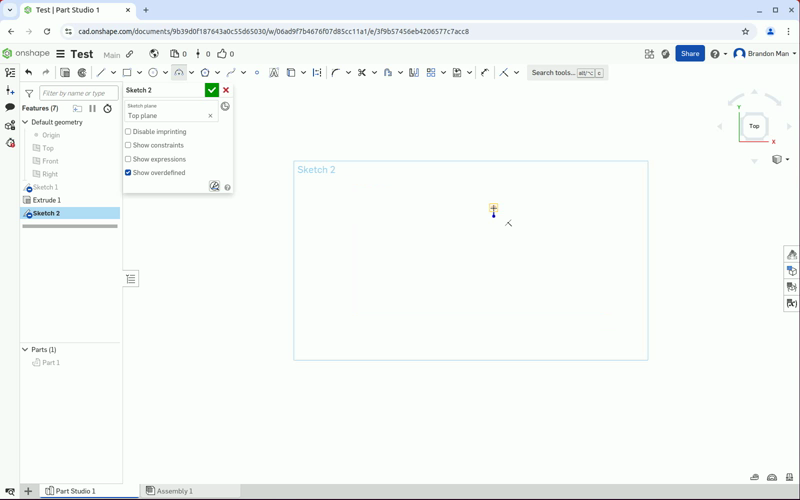
scroll(6)
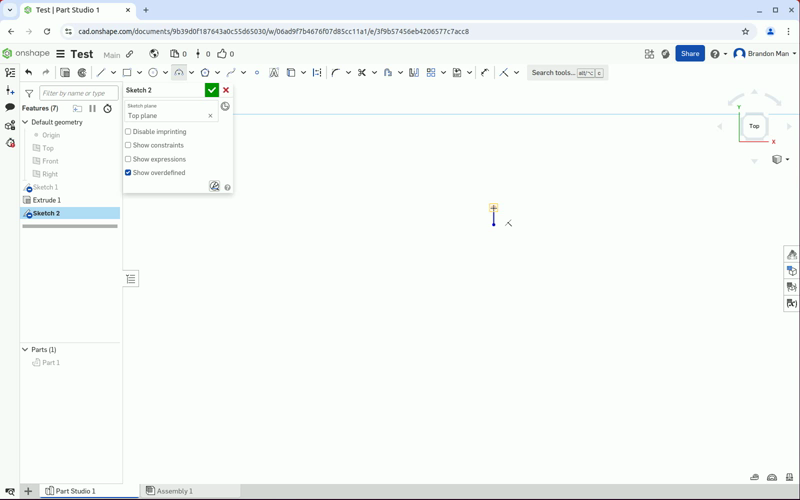
click(493, 207)
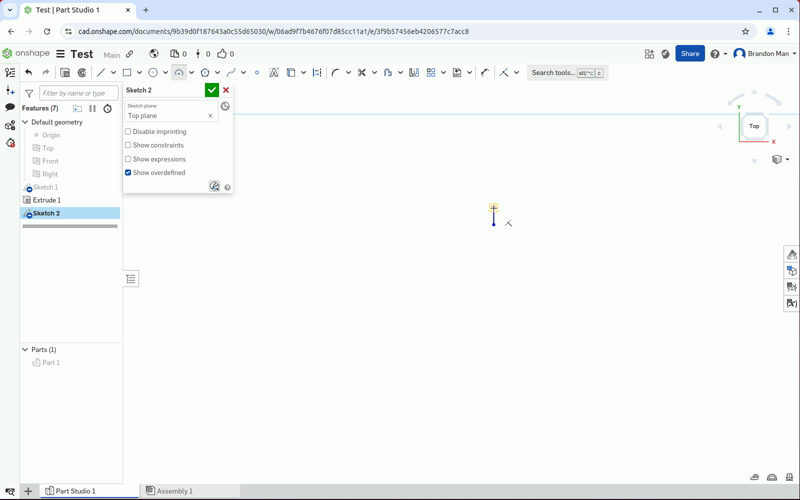
scroll(-6)
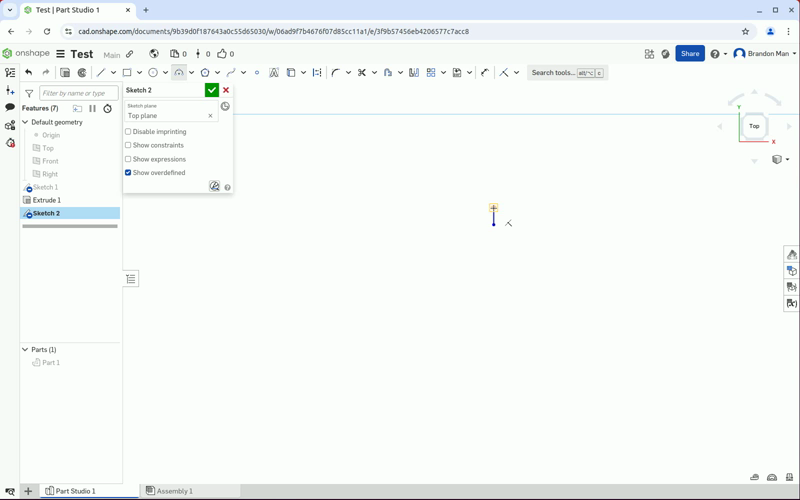
scroll(-6)
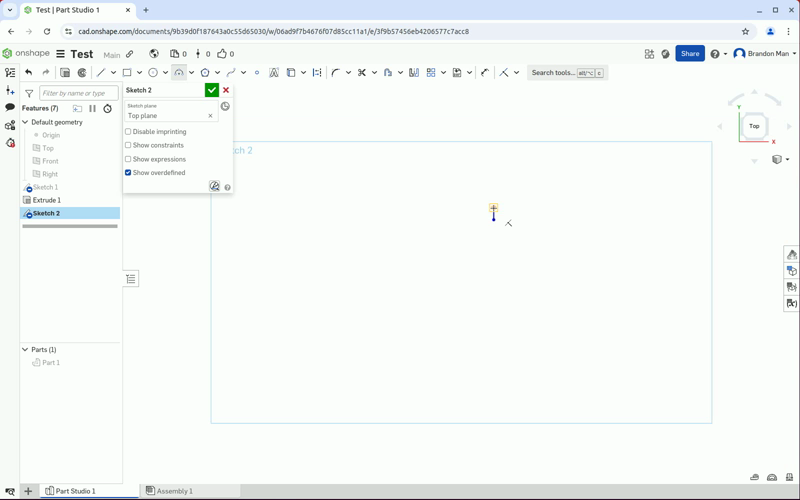
scroll(-6)
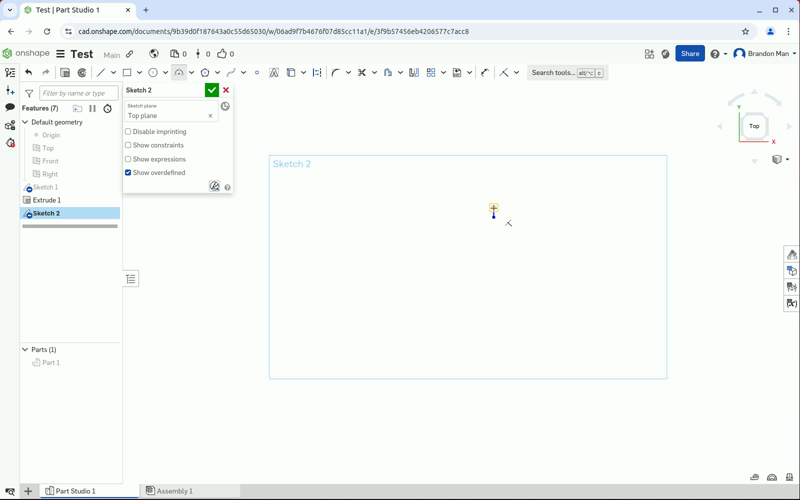
scroll(-6)
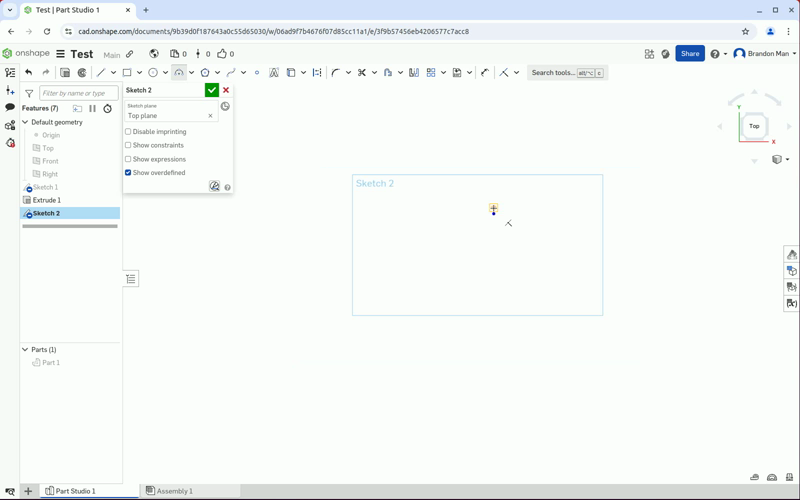
scroll(-6)
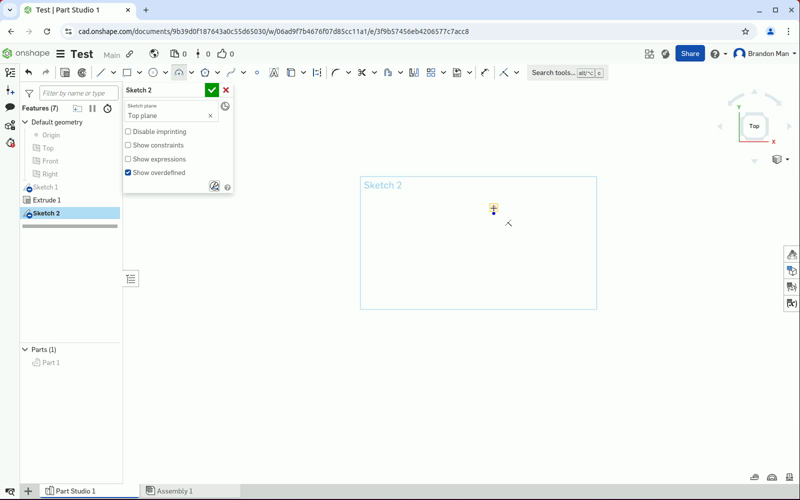
scroll(-6)
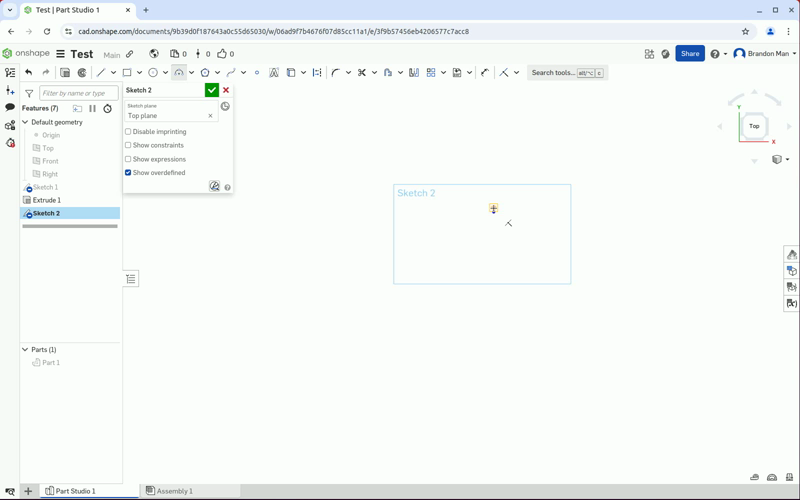
scroll(-6)
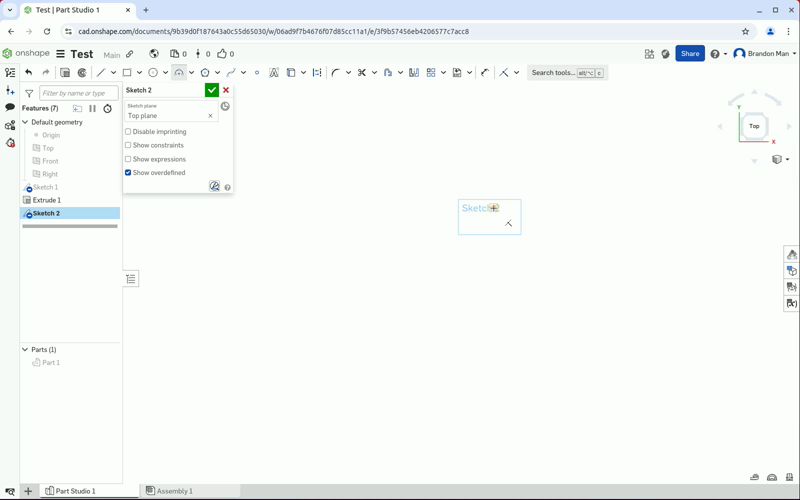
key_down(shift)
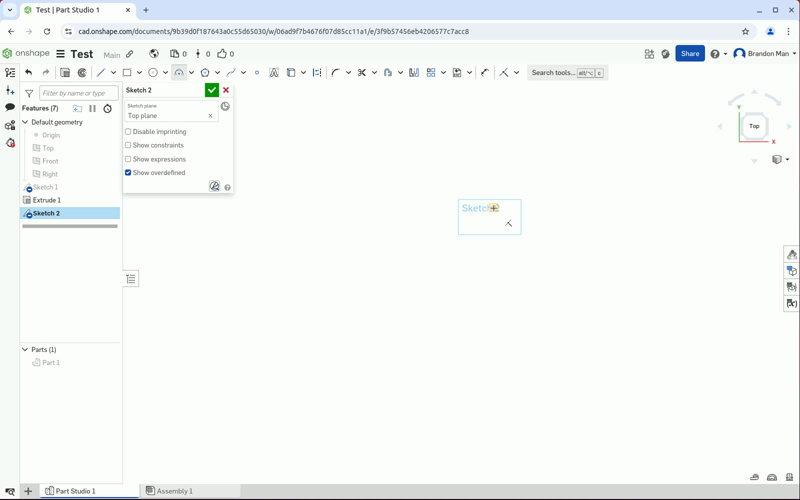
mouse_move(493, 202)
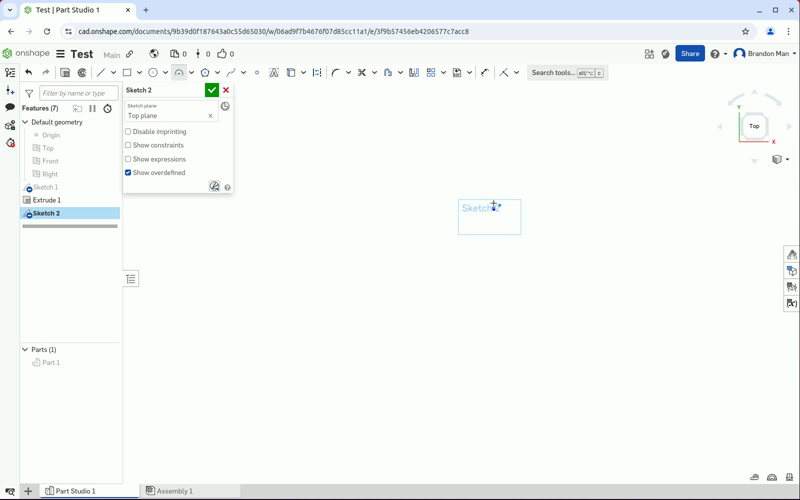
scroll(6)
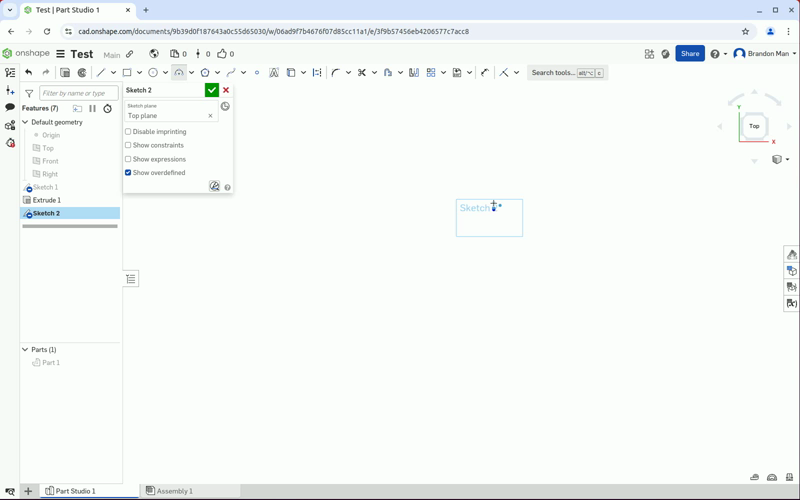
scroll(6)
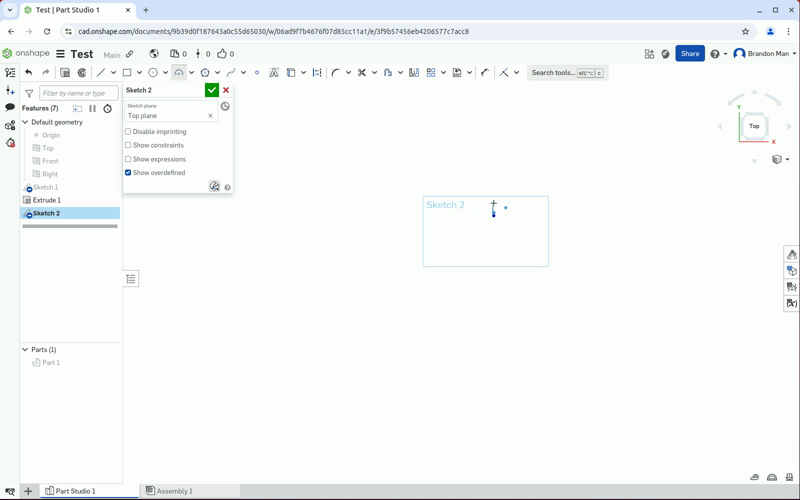
scroll(6)
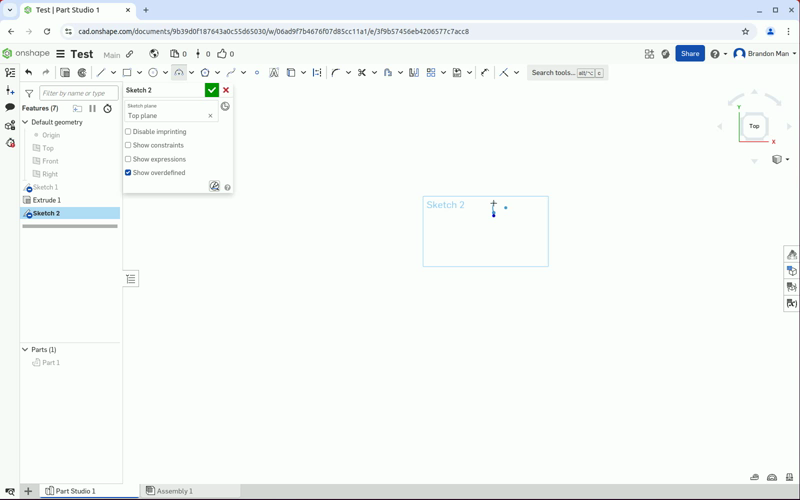
scroll(6)
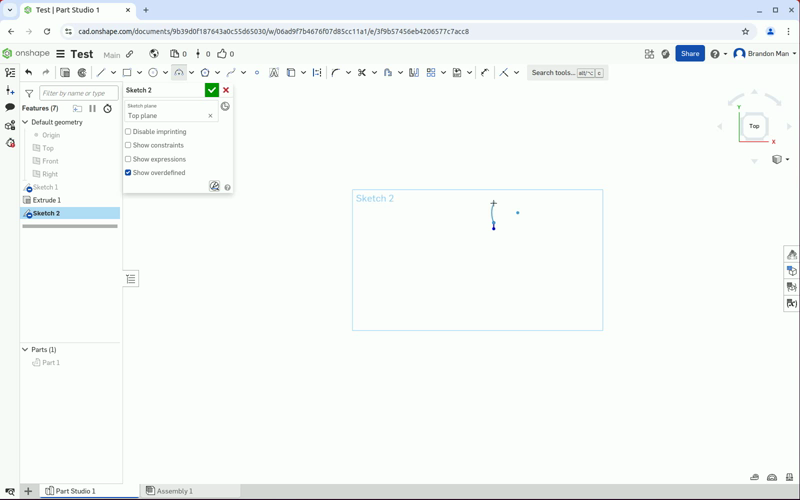
scroll(6)
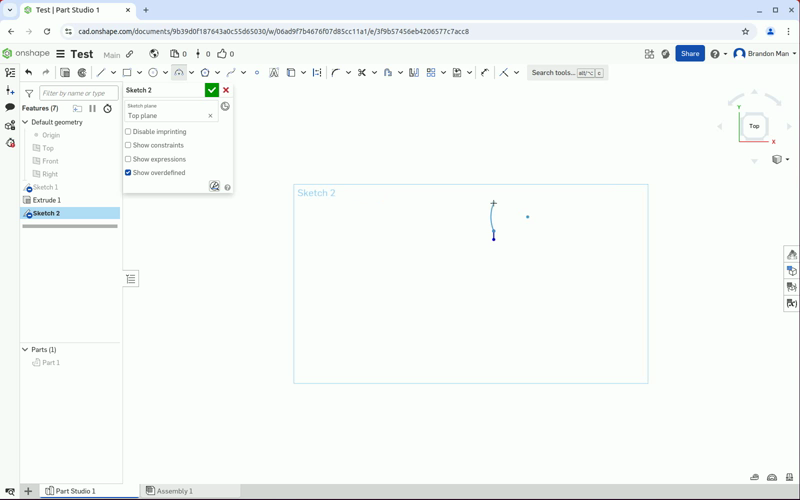
scroll(6)
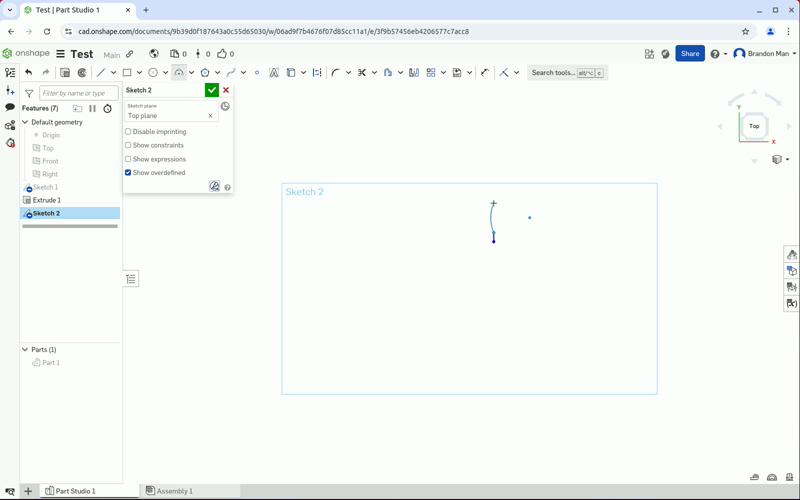
scroll(6)
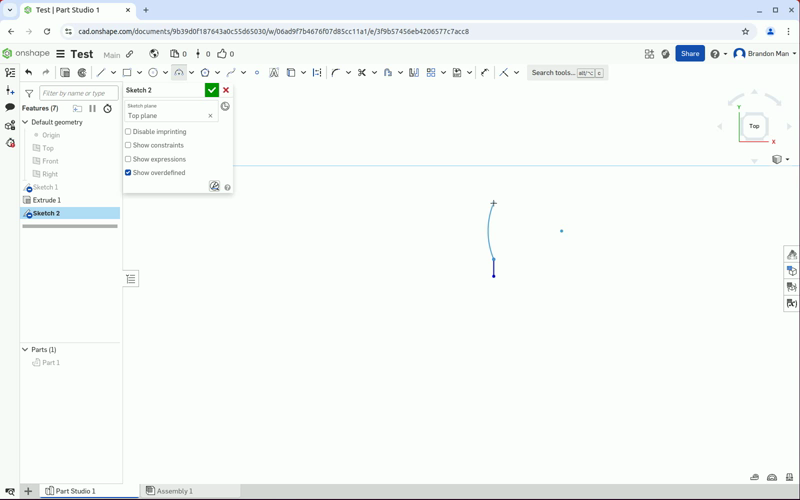
click(493, 202)
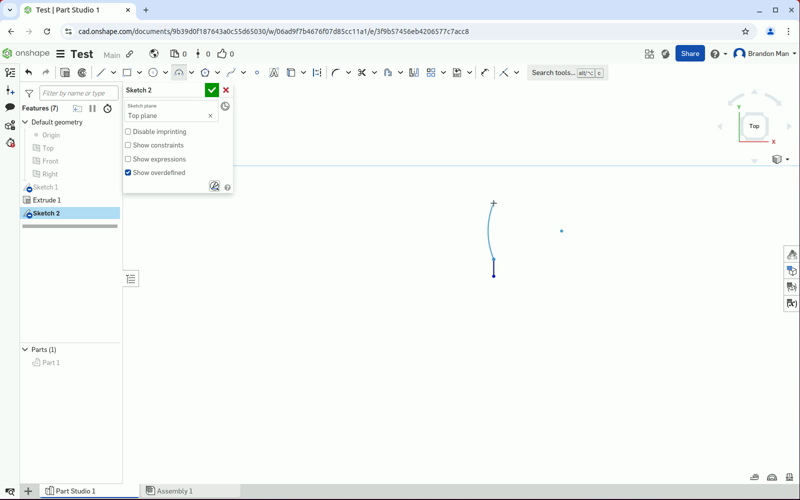
scroll(-6)
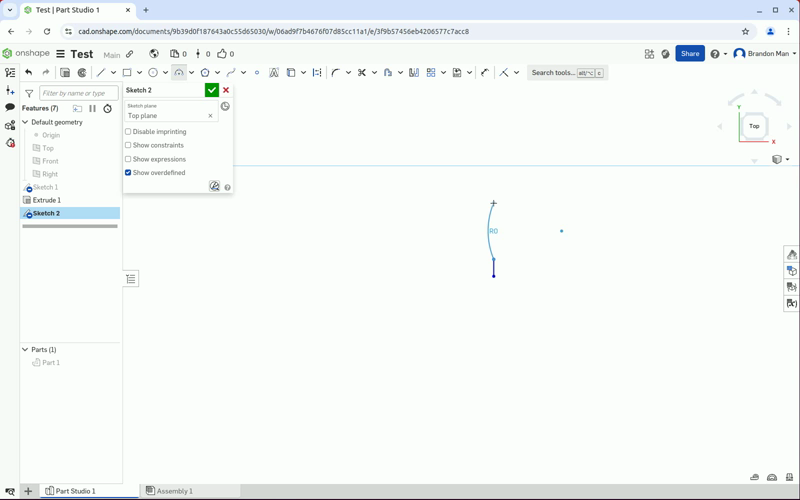
scroll(-6)
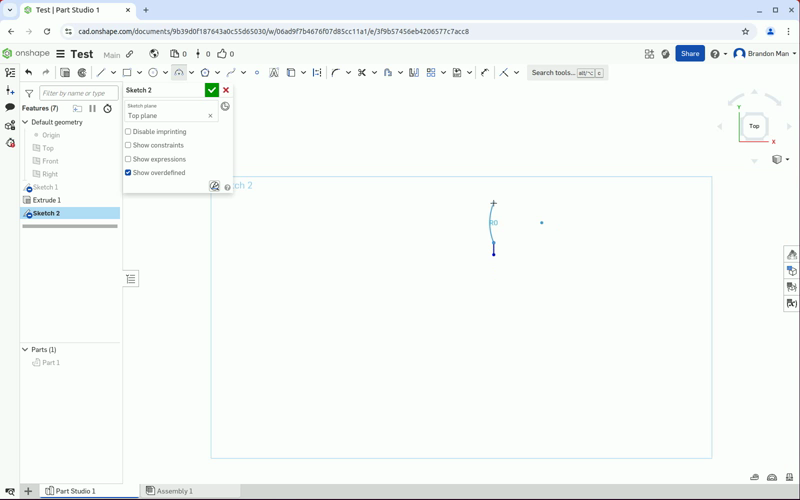
scroll(-6)
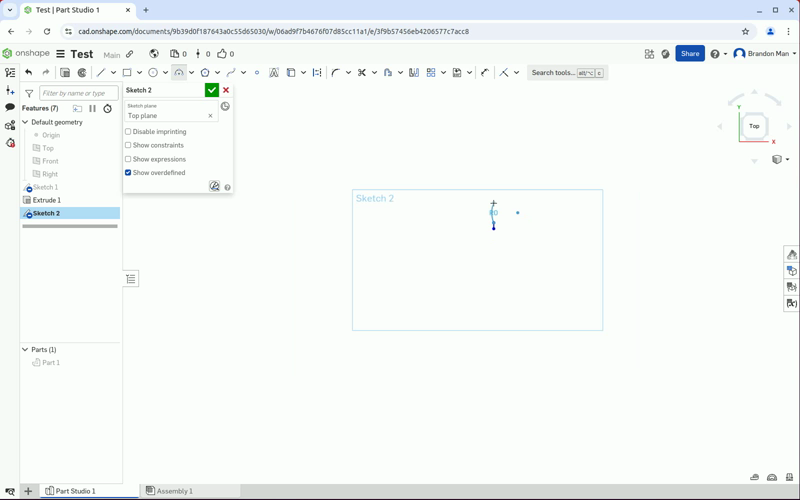
scroll(-6)
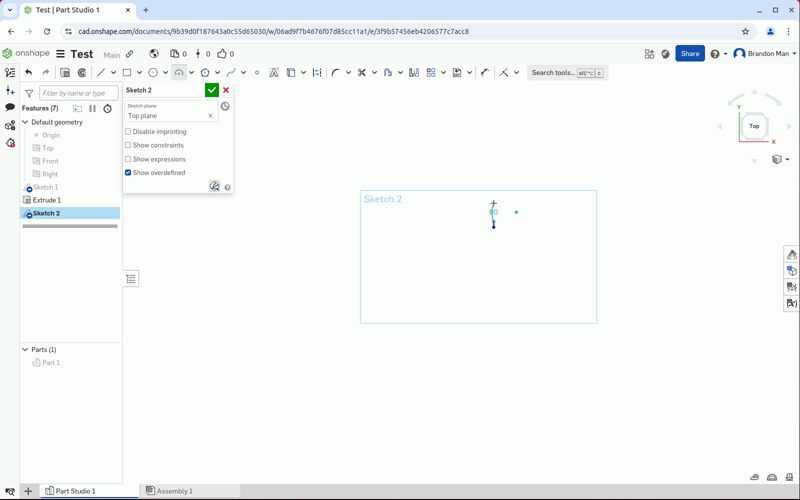
scroll(-6)
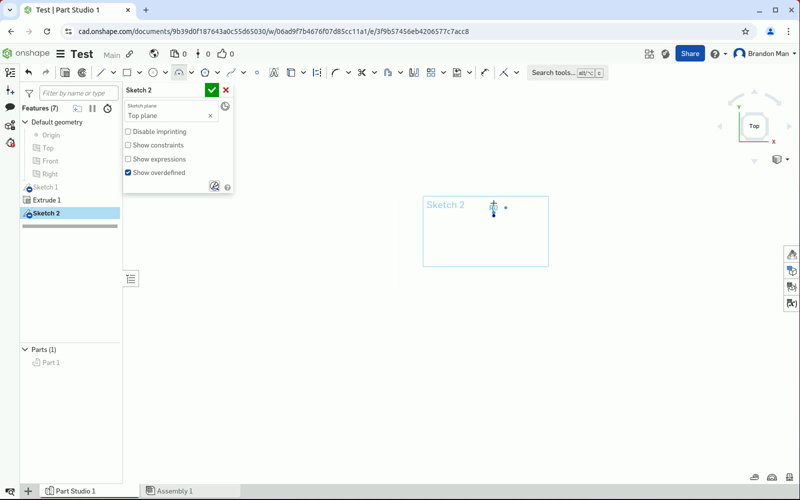
scroll(-6)
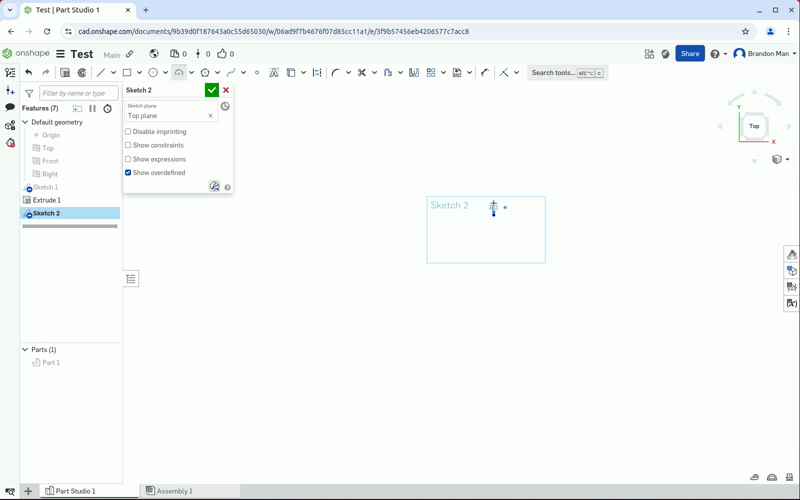
scroll(-6)
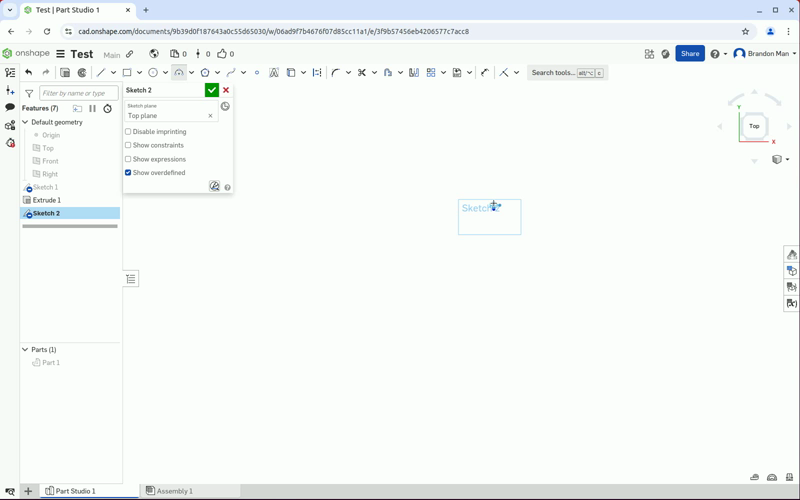
mouse_move(491, 204)
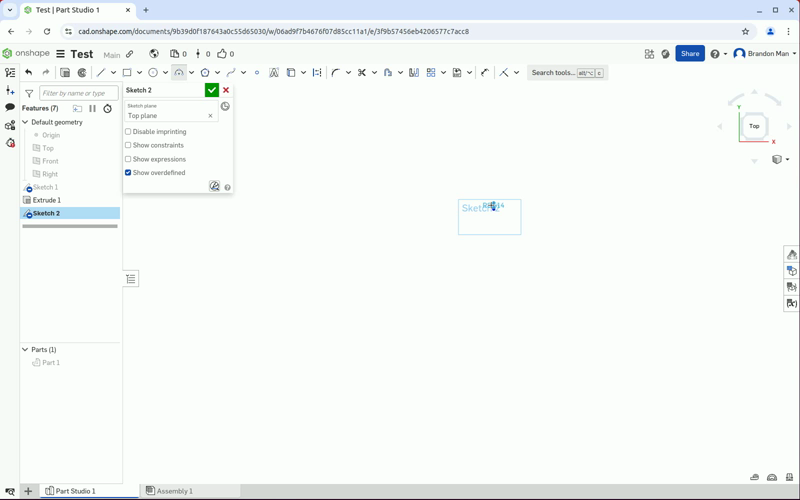
scroll(6)
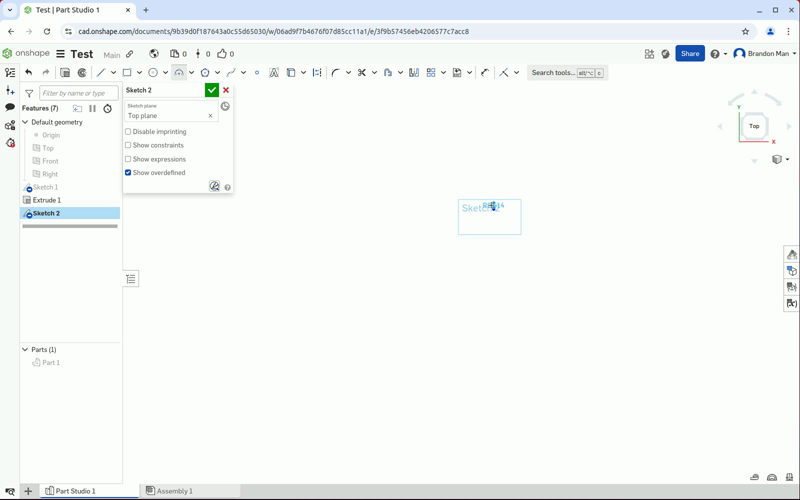
scroll(6)
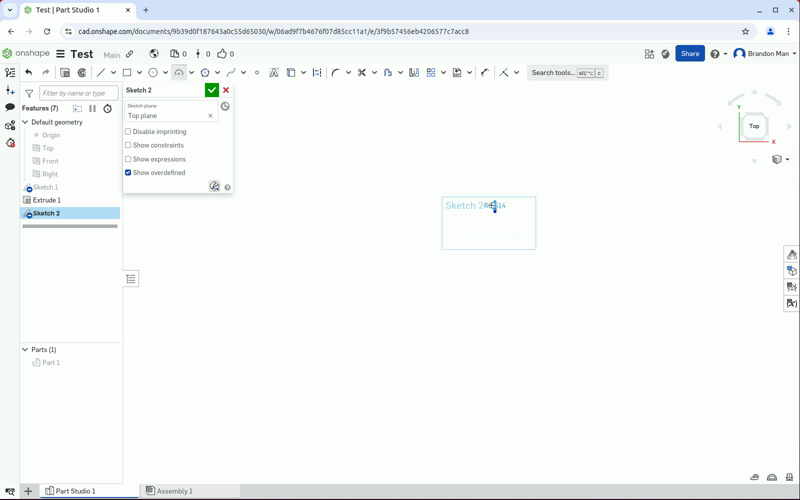
scroll(6)
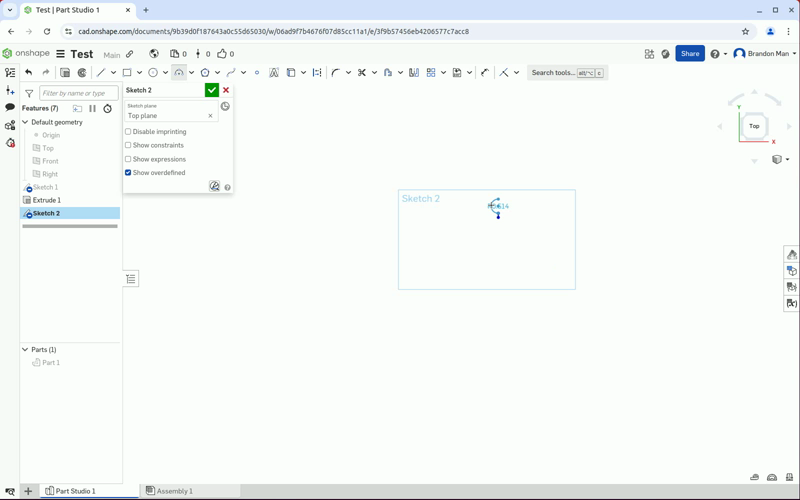
scroll(6)
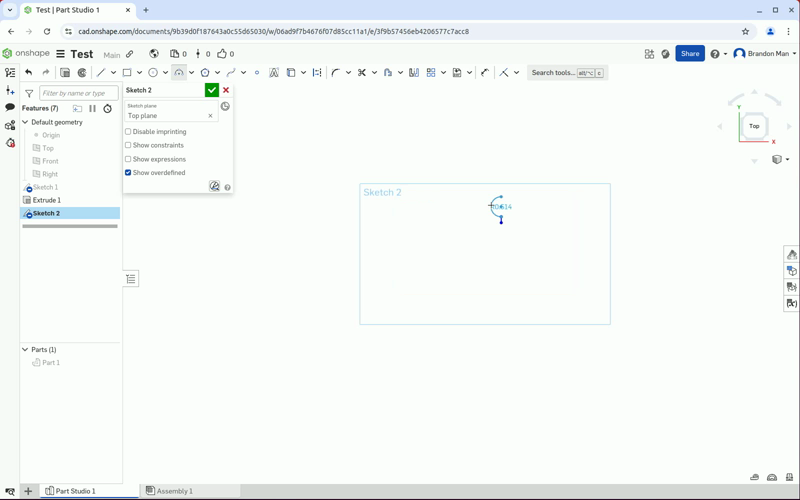
scroll(6)
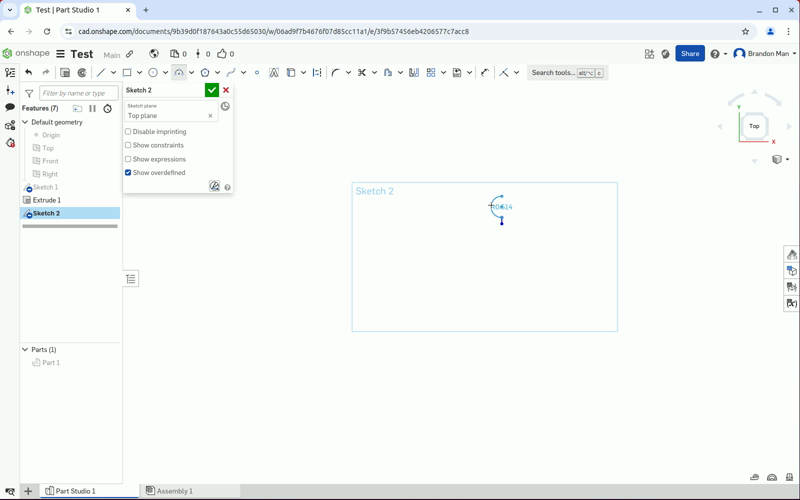
scroll(6)
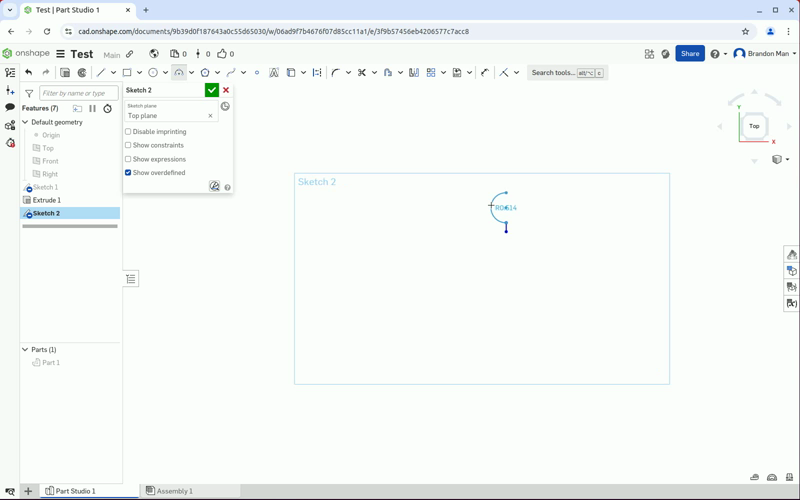
scroll(6)
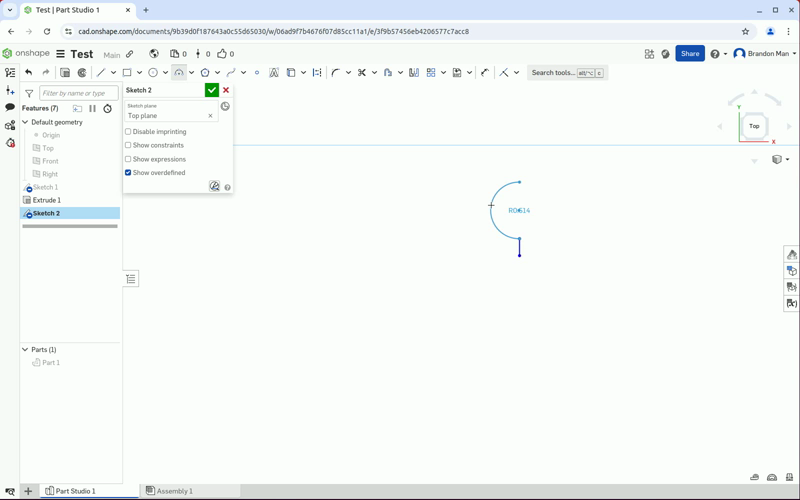
click(491, 204)
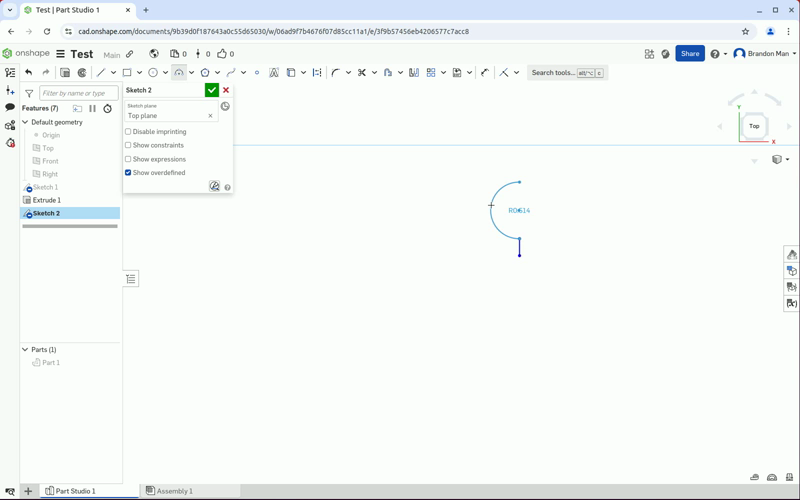
scroll(-6)
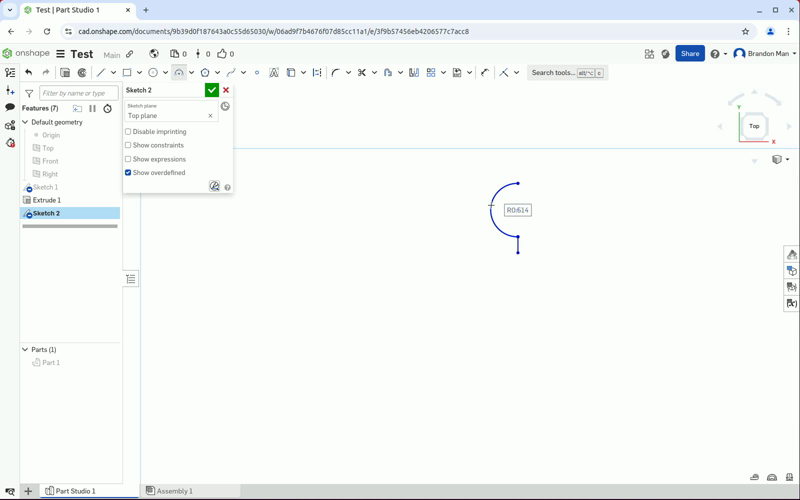
scroll(-6)
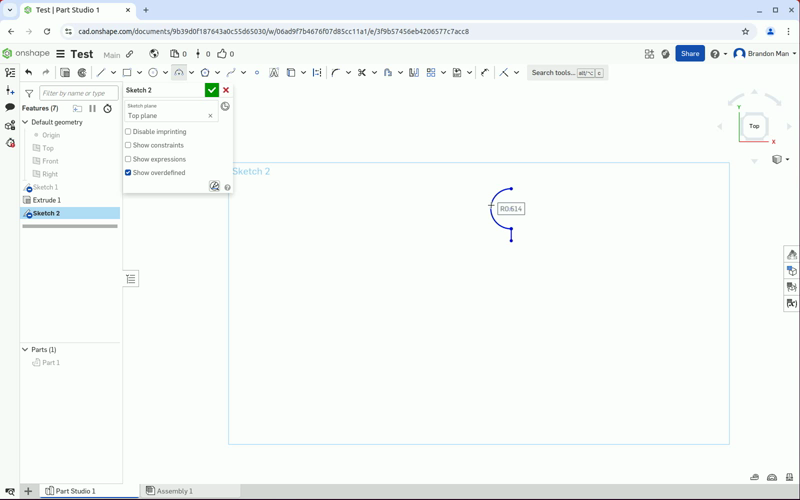
scroll(-6)
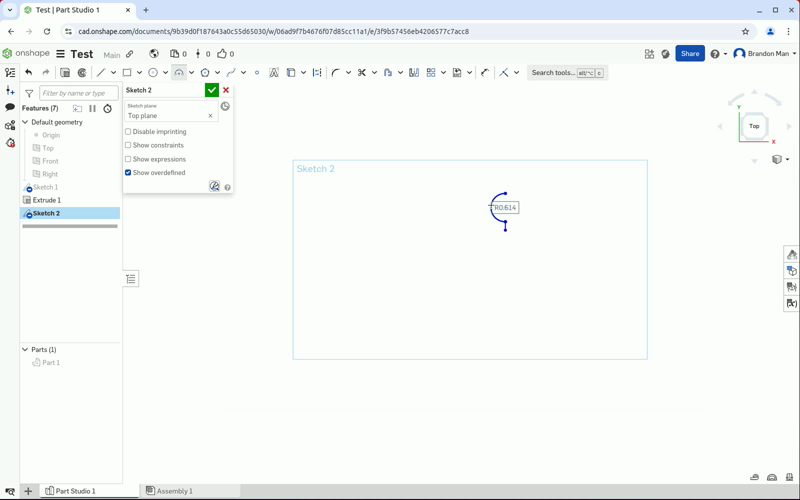
scroll(-6)
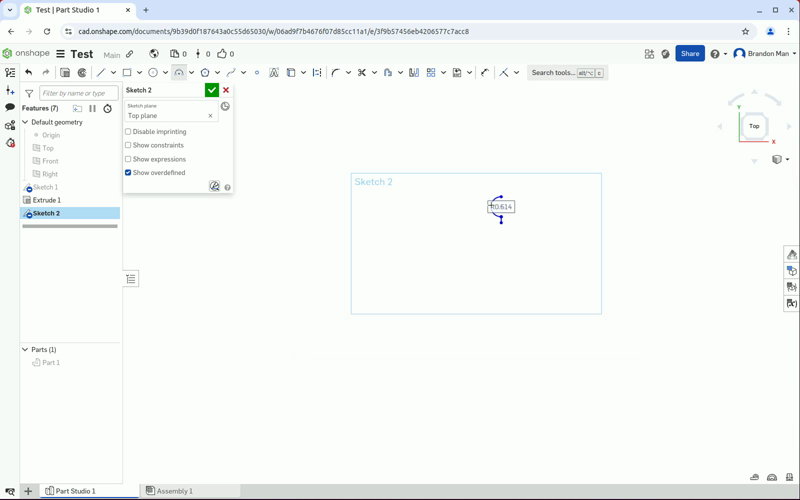
scroll(-6)
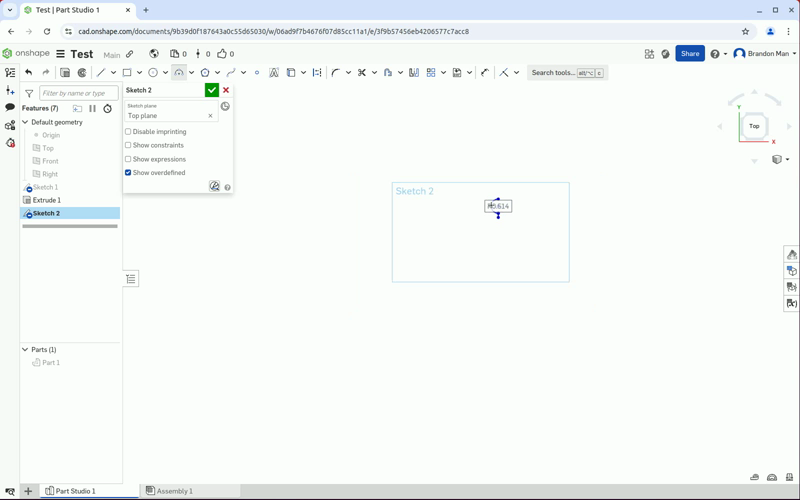
scroll(-6)
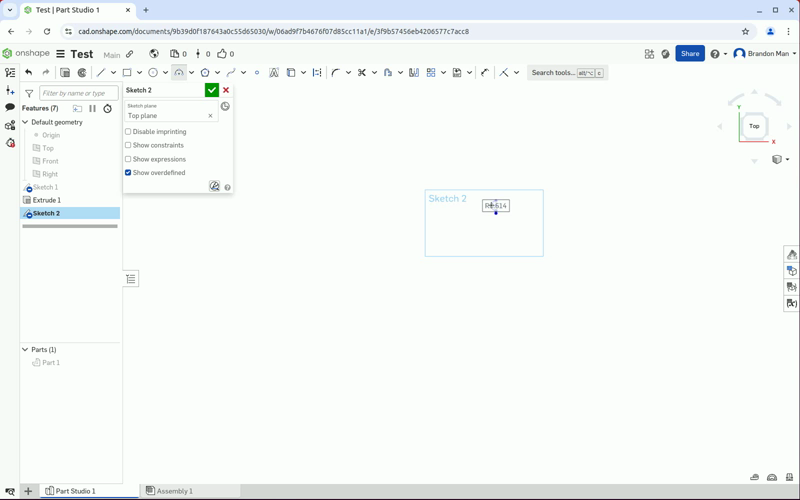
scroll(-6)
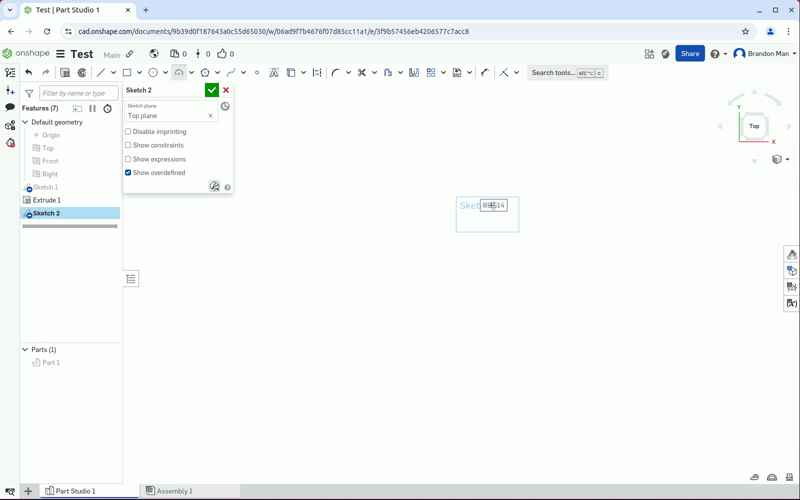
key_up(shift)
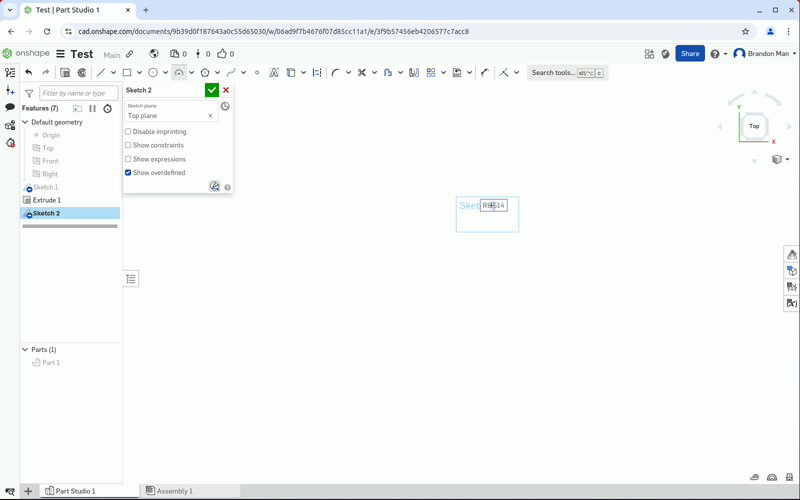
key(esc)
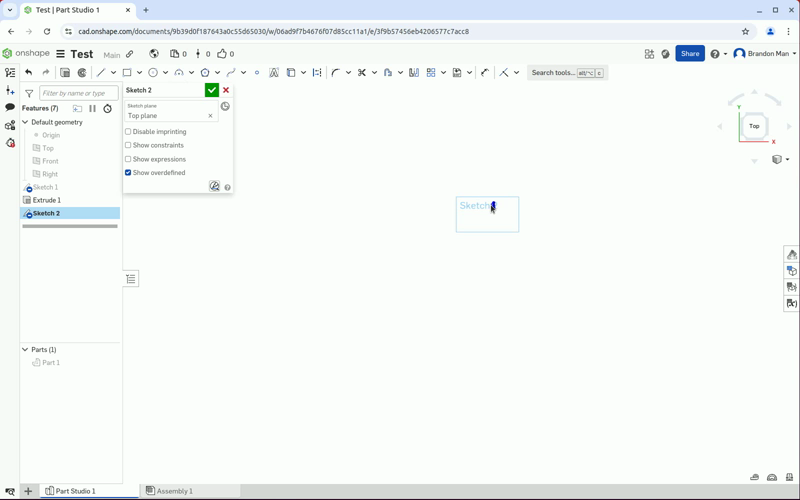
key(l)
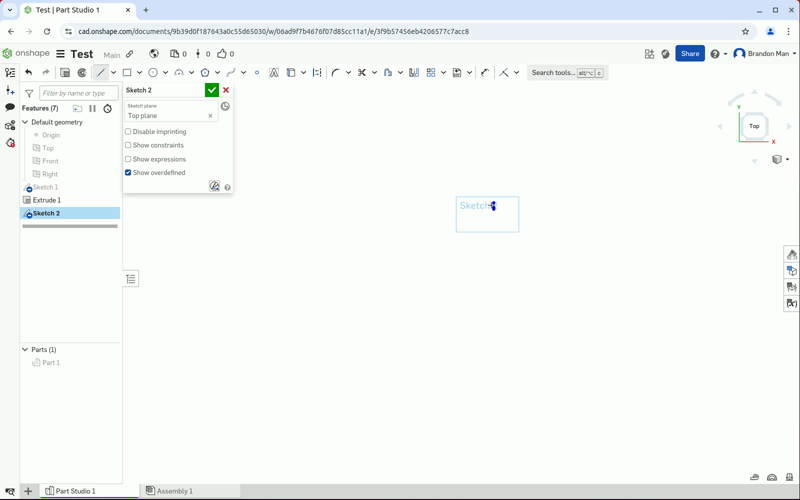
mouse_move(493, 202)
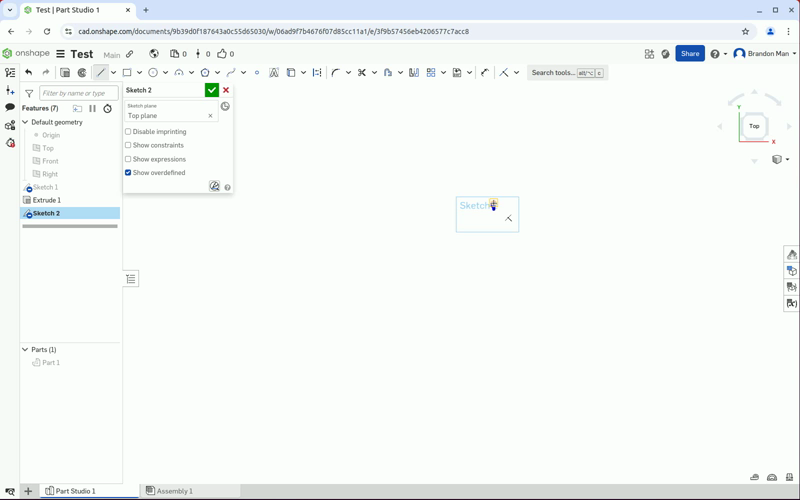
scroll(6)
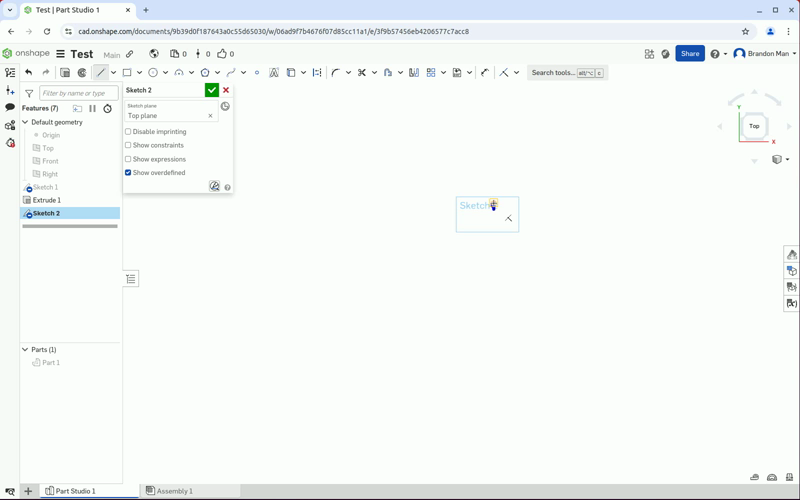
scroll(6)
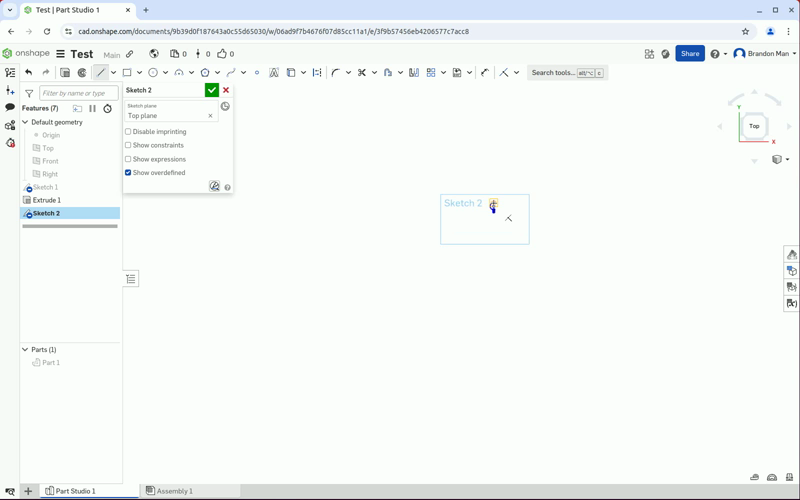
scroll(6)
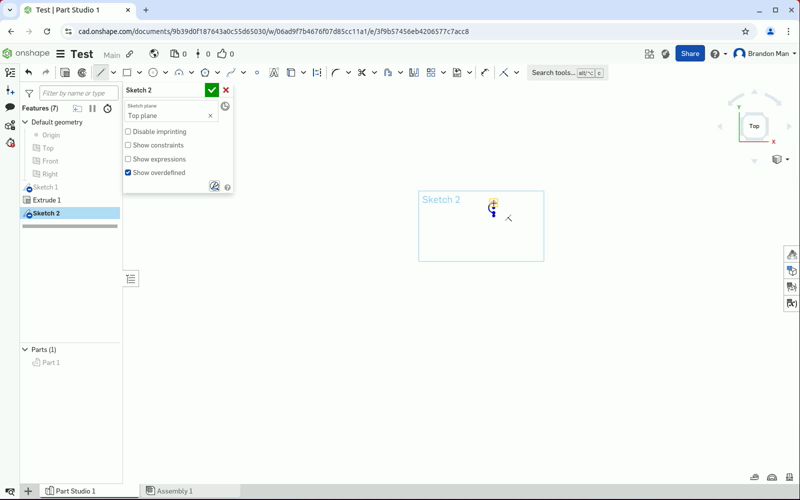
scroll(6)
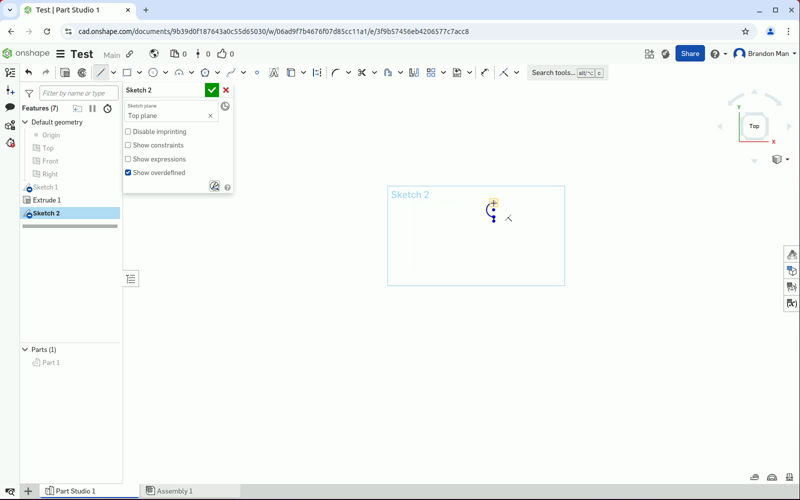
scroll(6)
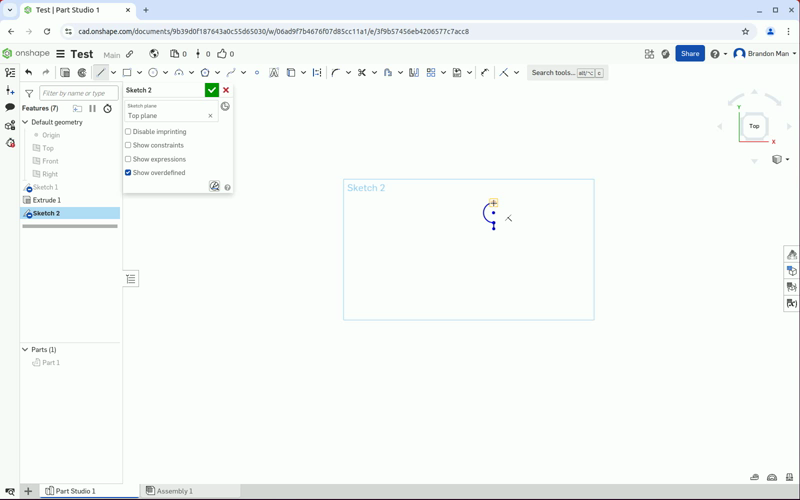
scroll(6)
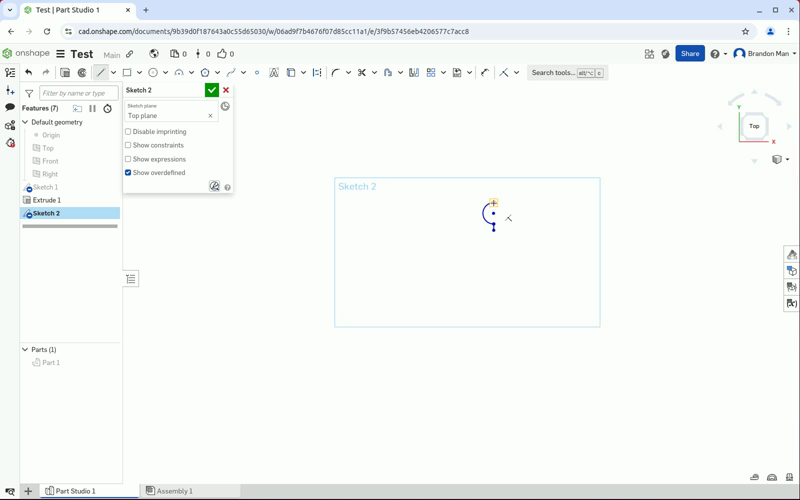
scroll(6)
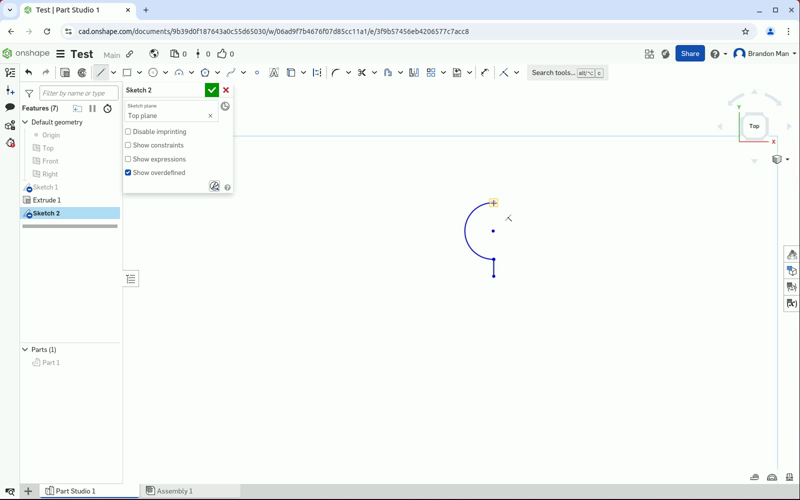
click(493, 202)
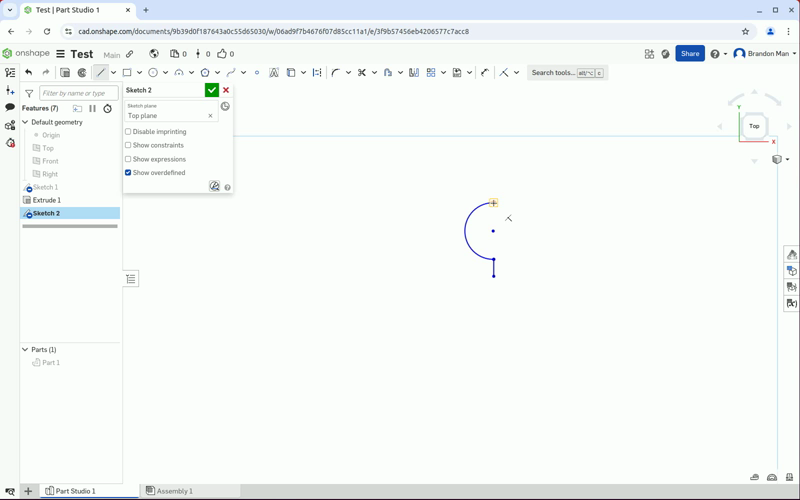
scroll(-6)
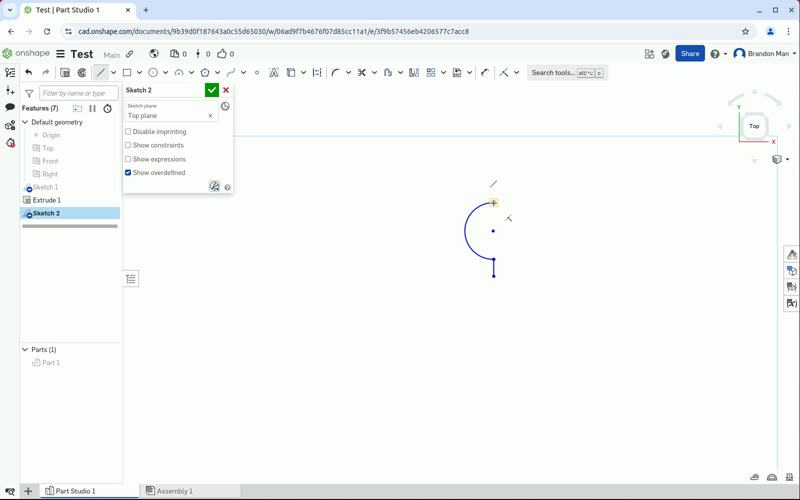
scroll(-6)
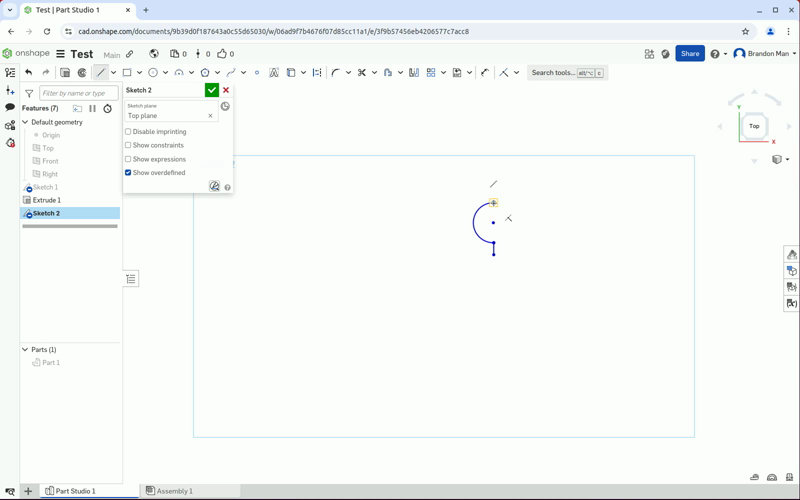
scroll(-6)
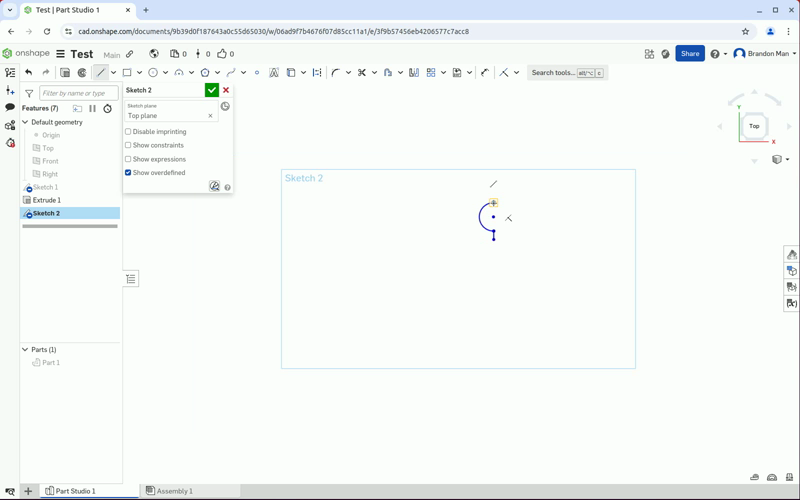
scroll(-6)
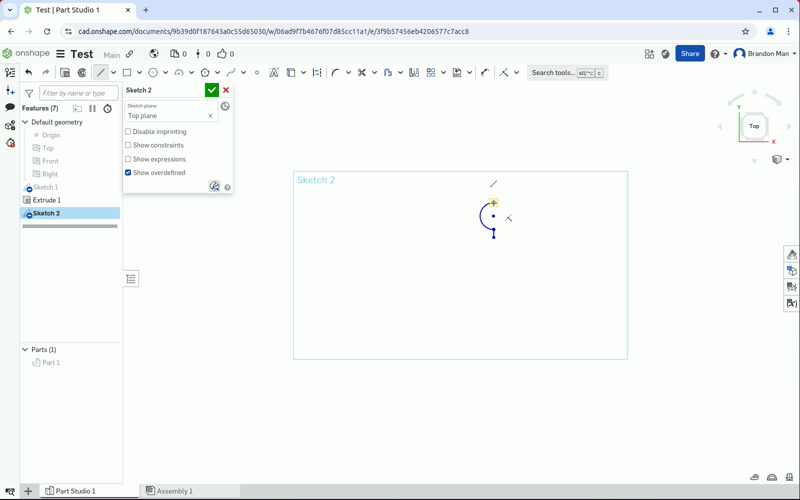
scroll(-6)
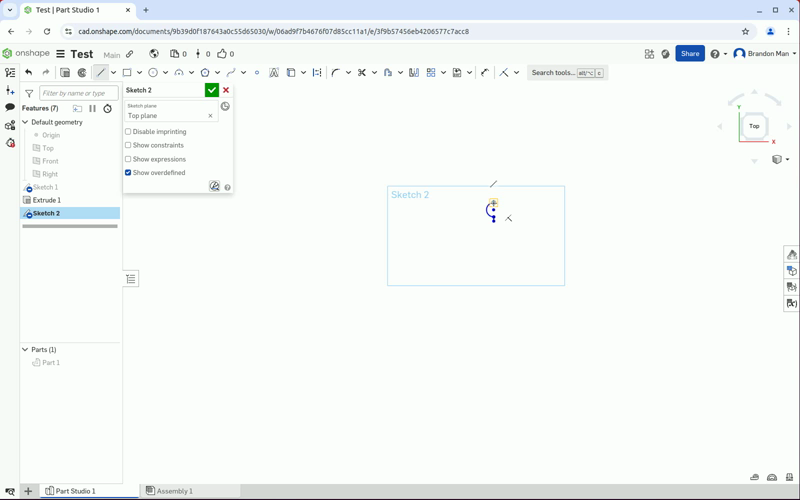
scroll(-6)
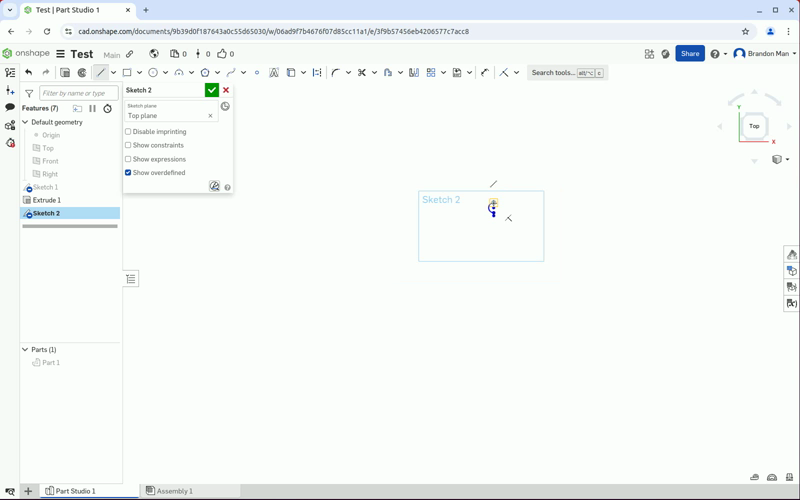
scroll(-6)
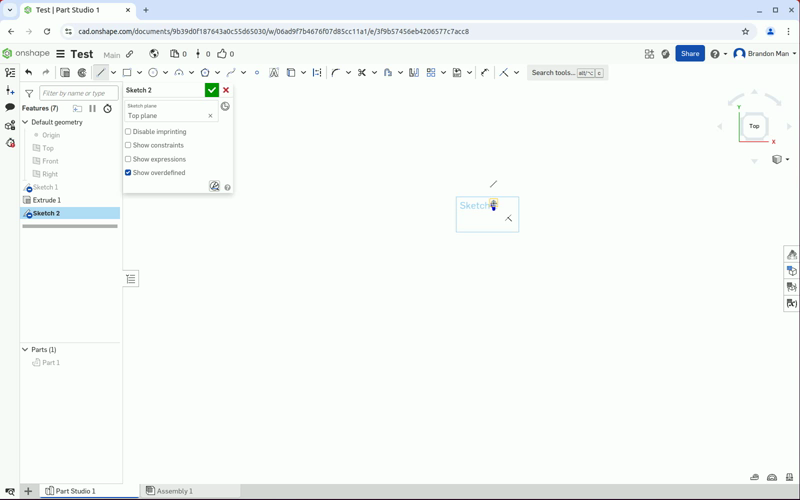
key_down(shift)
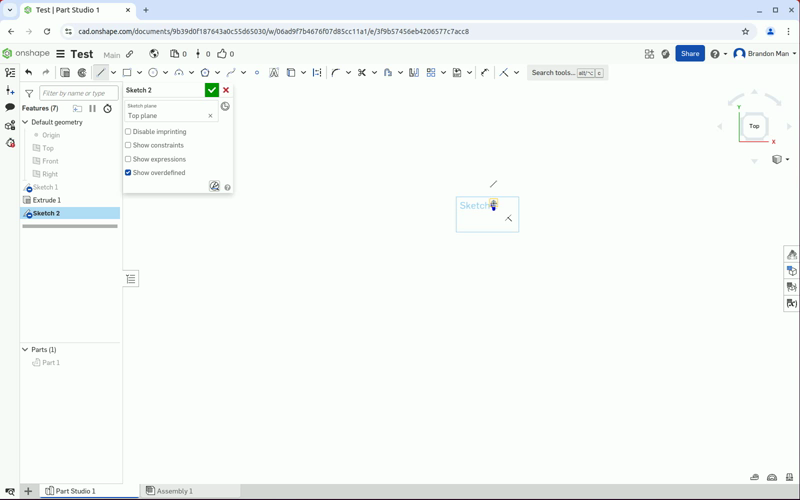
mouse_move(523, 202)
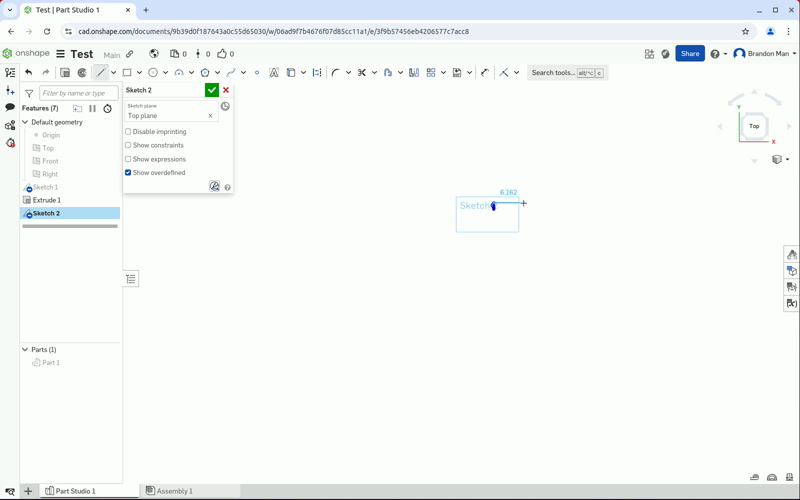
mouse_move(493, 201)
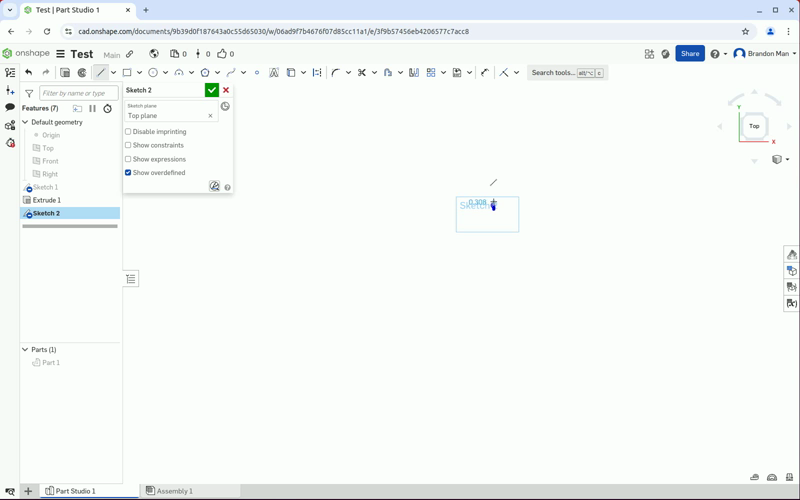
scroll(6)
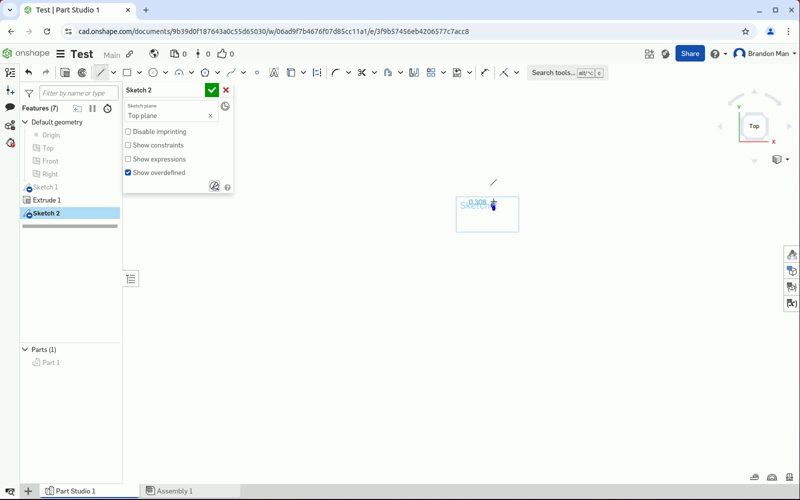
scroll(6)
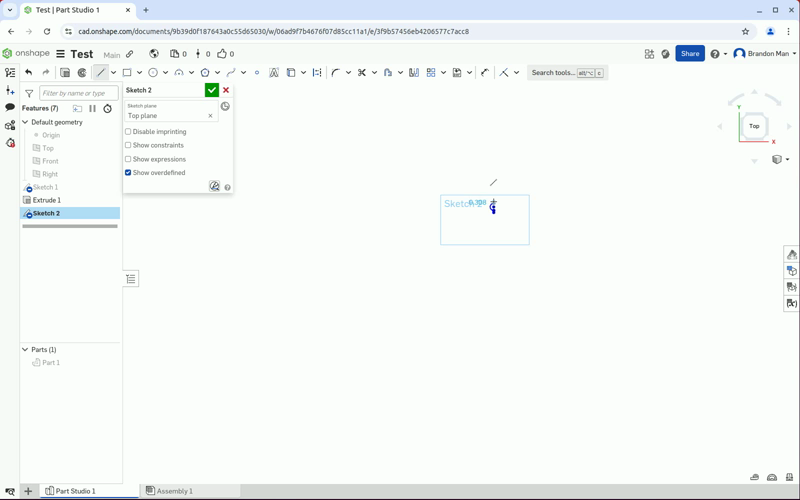
scroll(6)
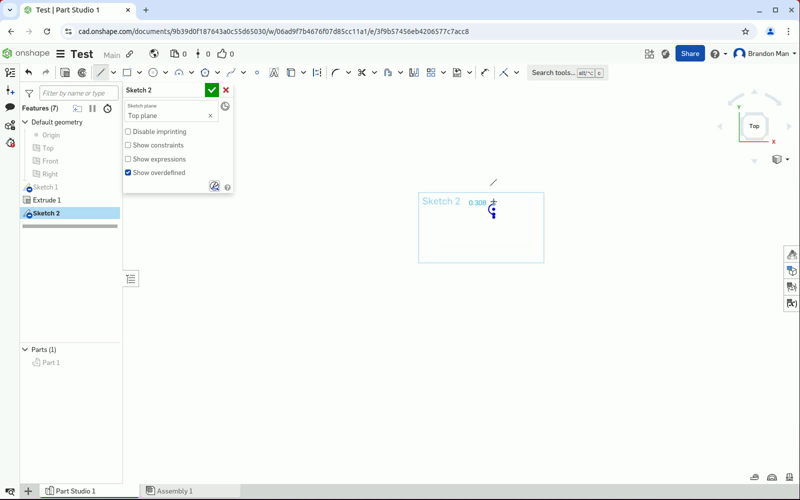
scroll(6)
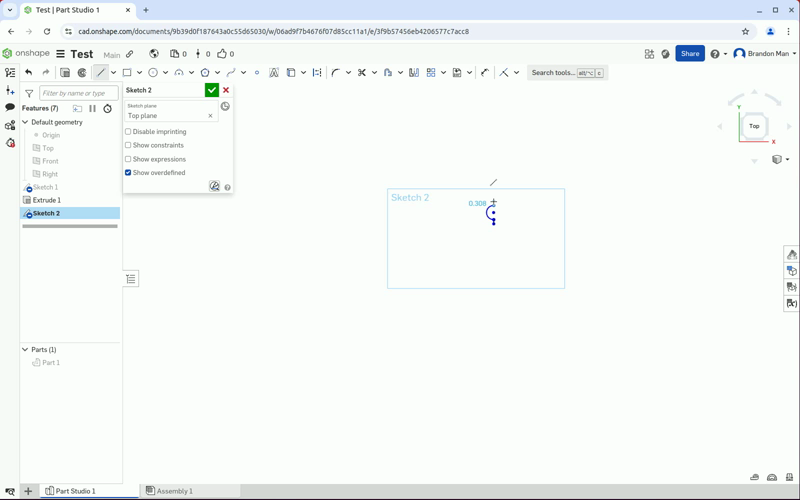
scroll(6)
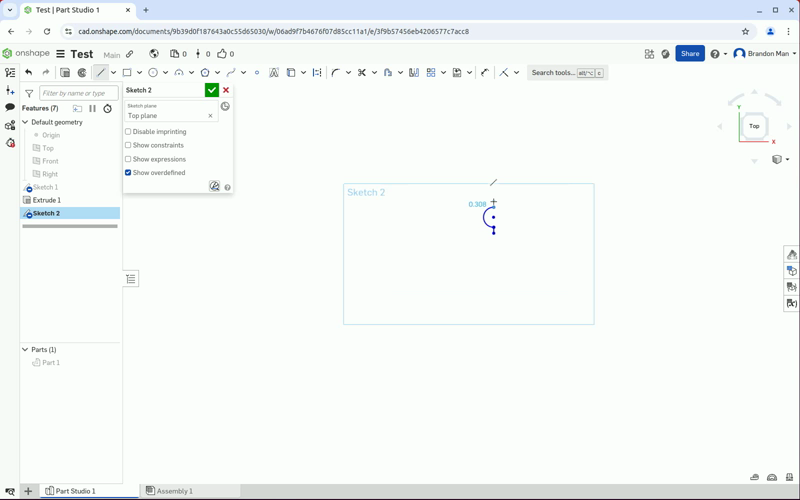
scroll(6)
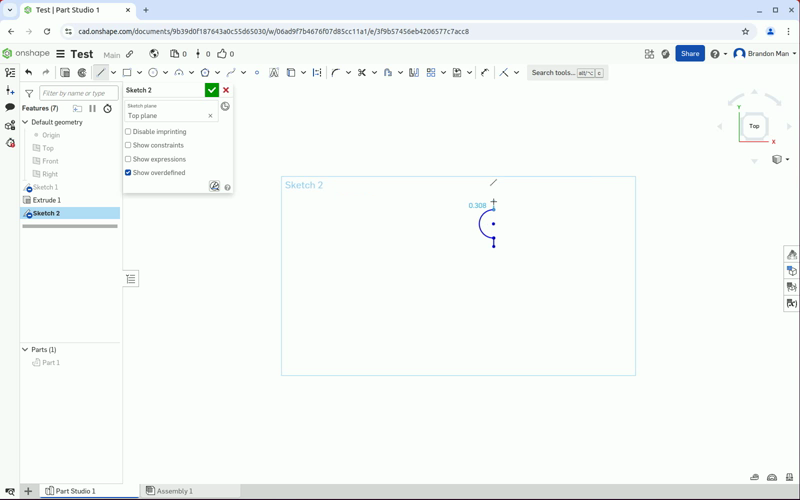
scroll(6)
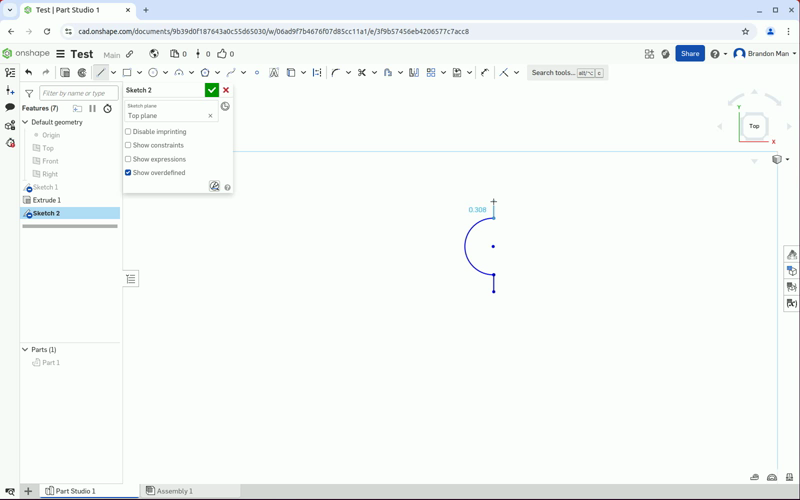
click(493, 201)
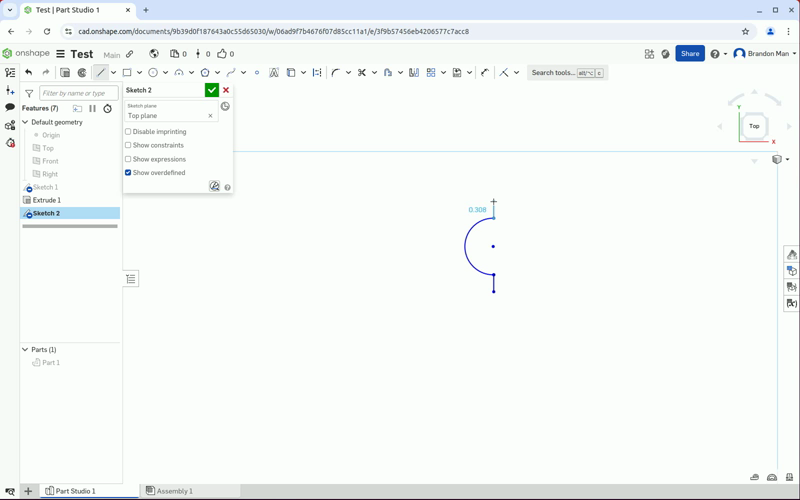
scroll(-6)
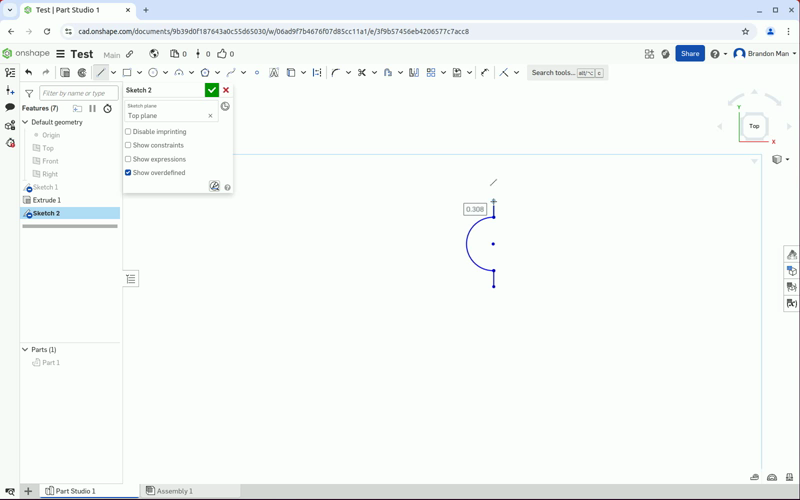
scroll(-6)
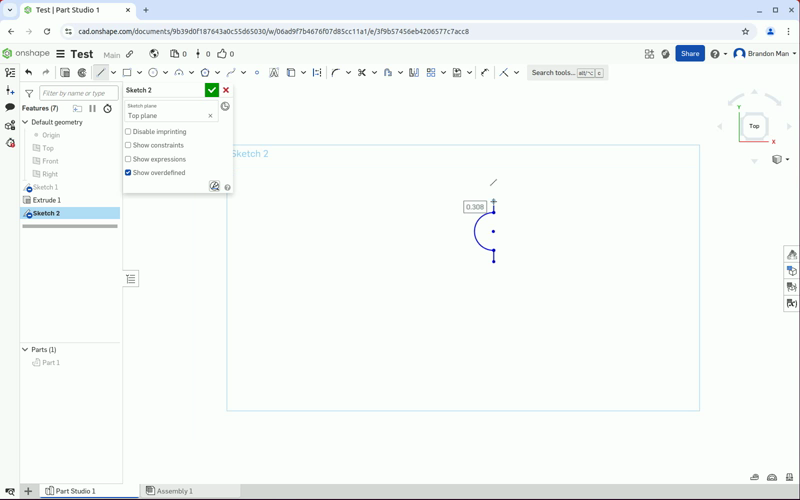
scroll(-6)
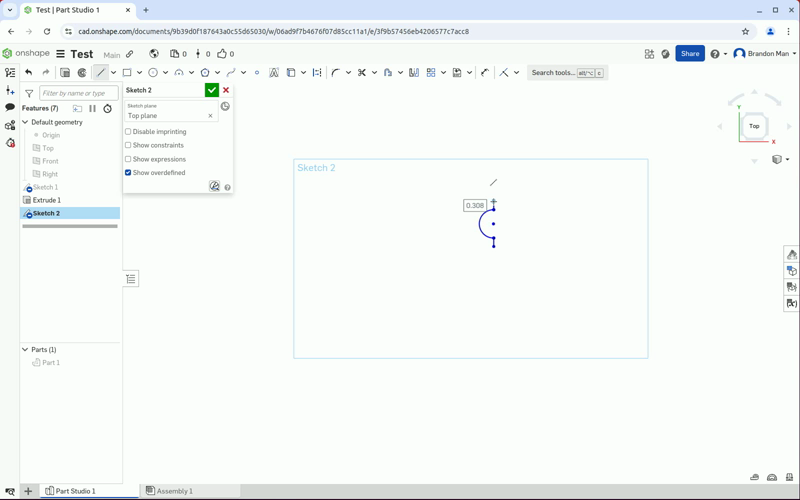
scroll(-6)
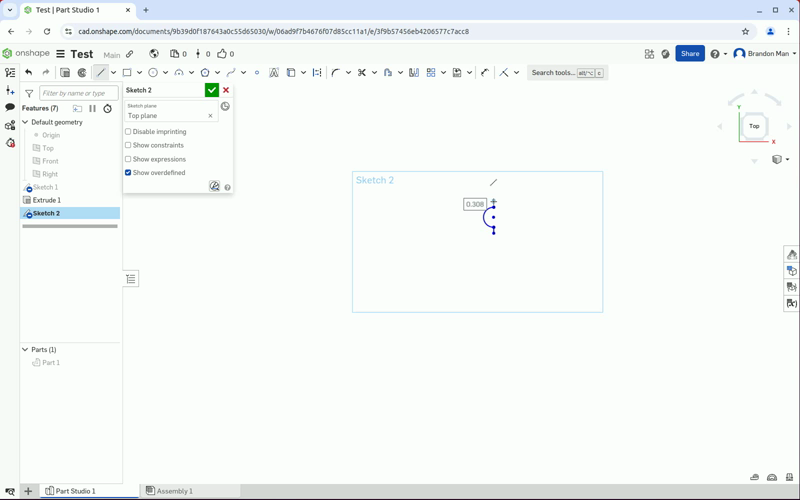
scroll(-6)
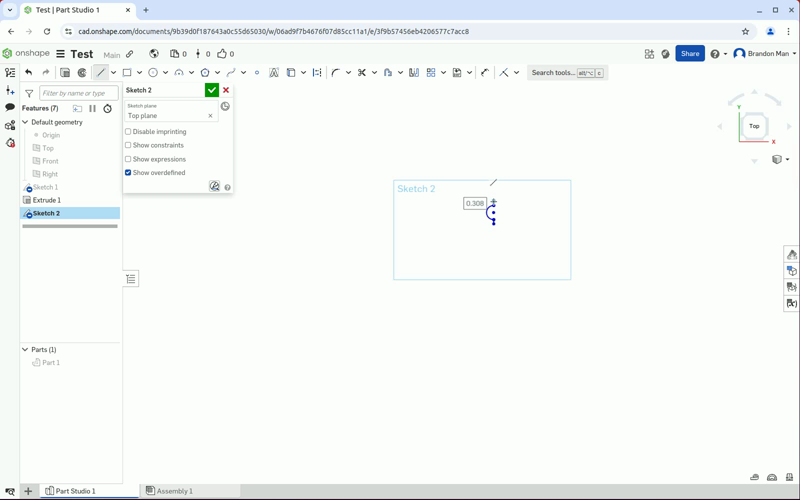
scroll(-6)
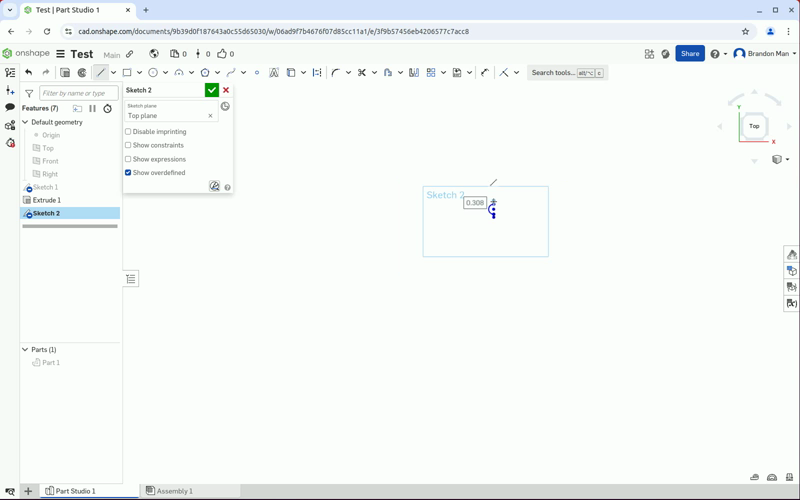
scroll(-6)
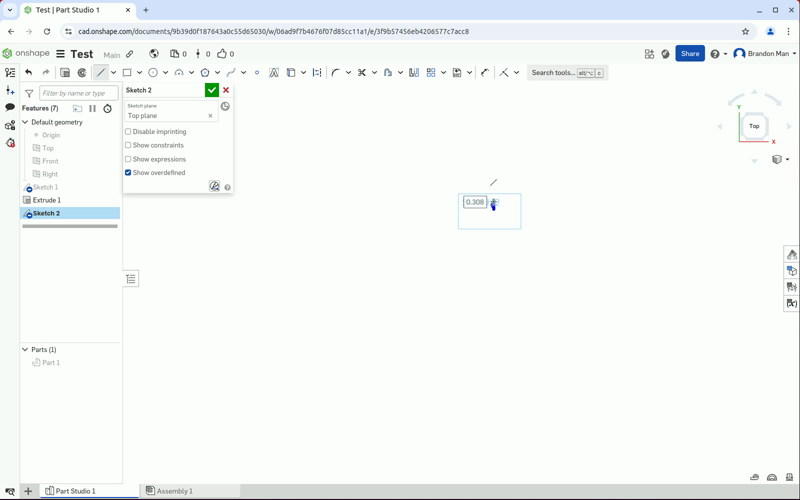
key_up(shift)
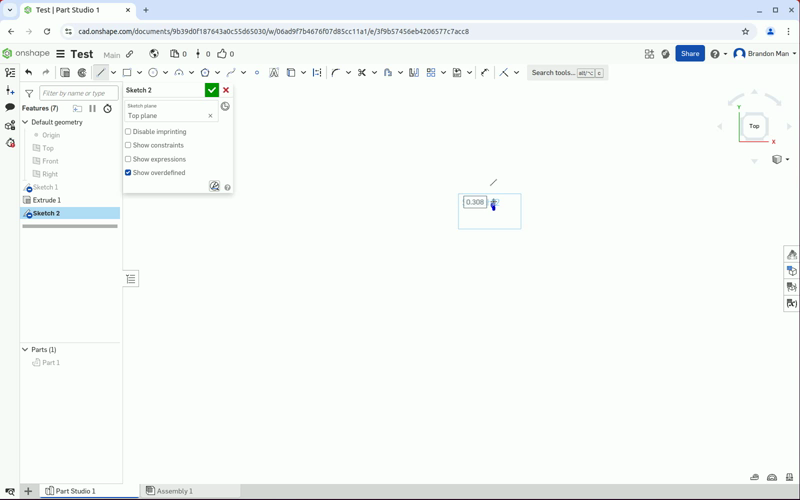
key(esc)
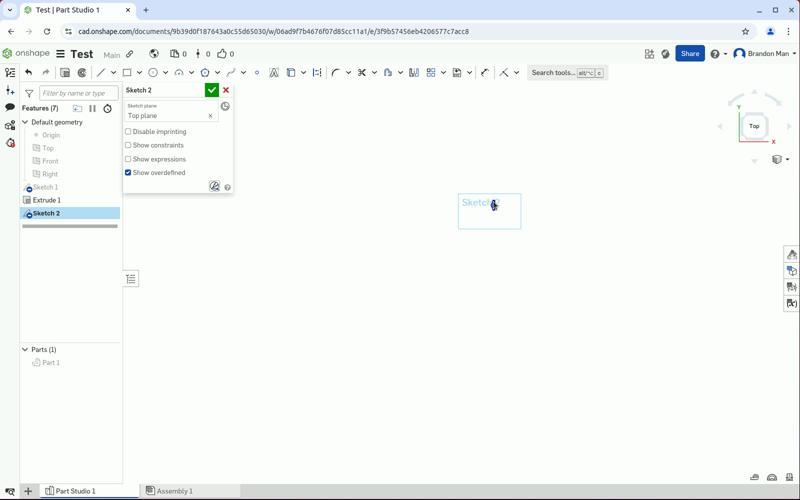
key(a)
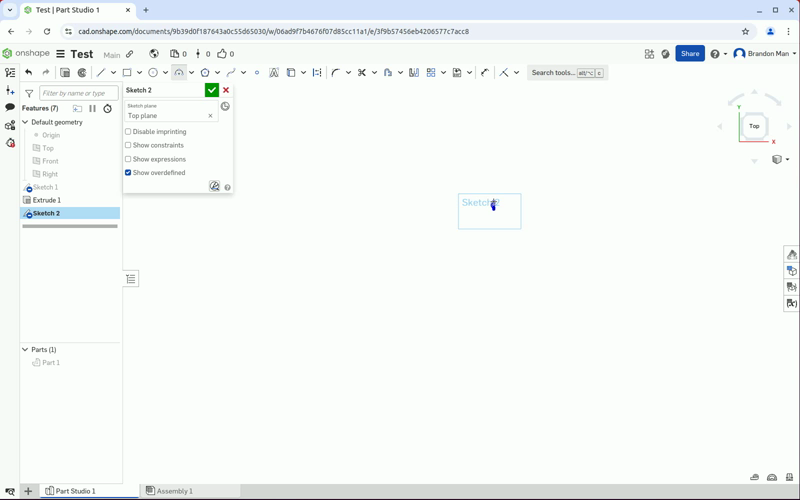
mouse_move(493, 201)
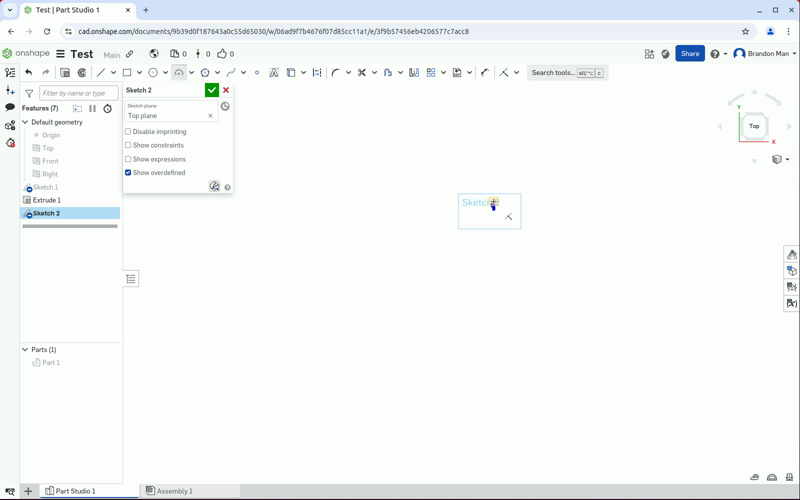
scroll(6)
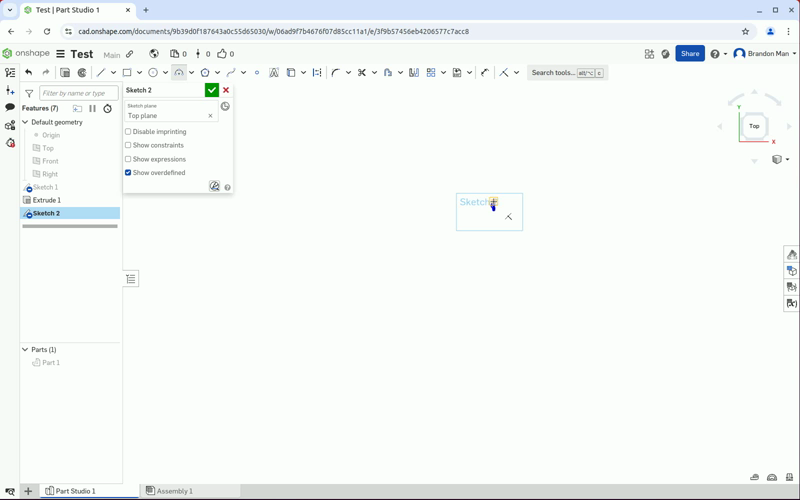
scroll(6)
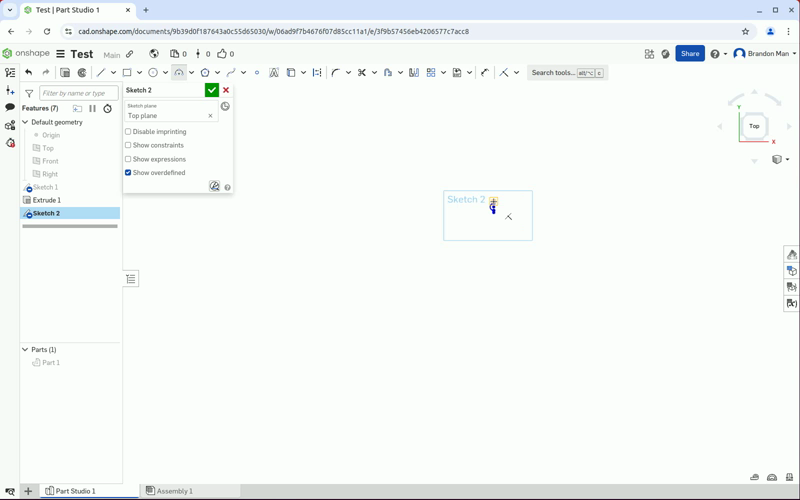
scroll(6)
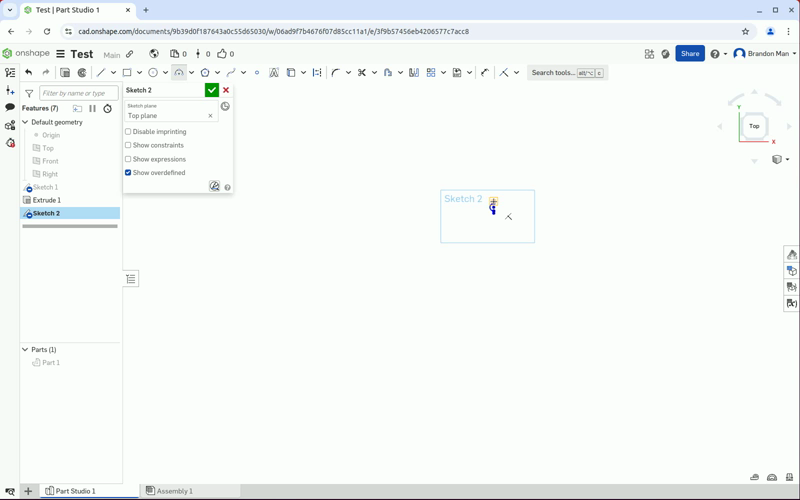
scroll(6)
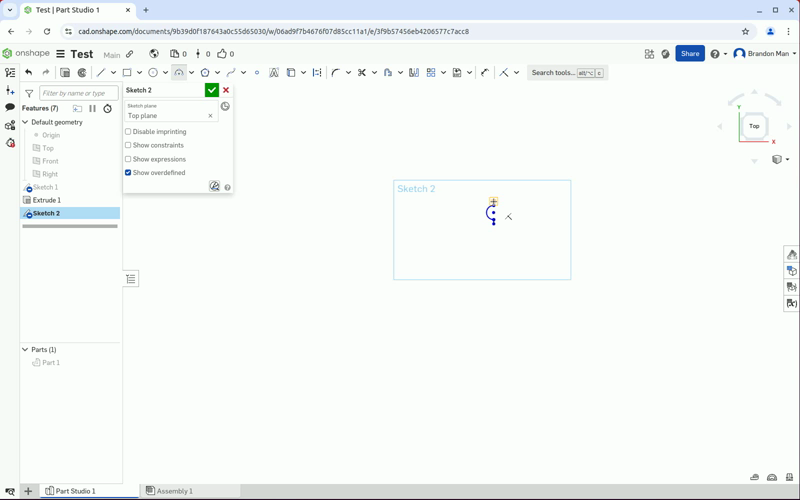
scroll(6)
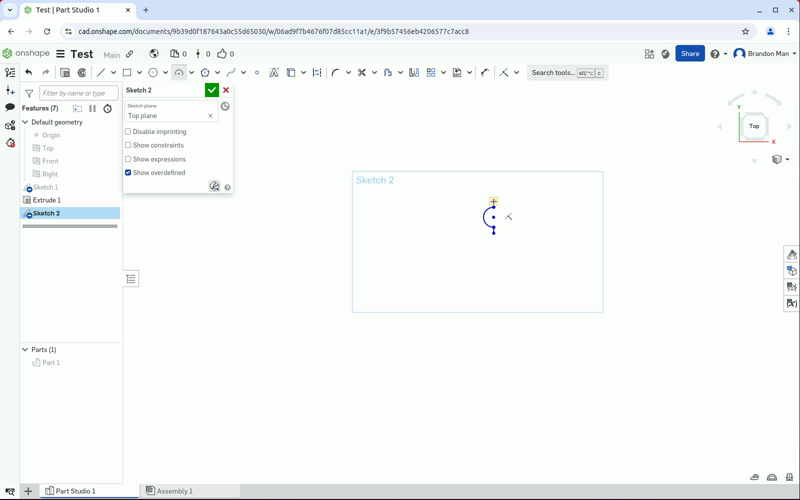
scroll(6)
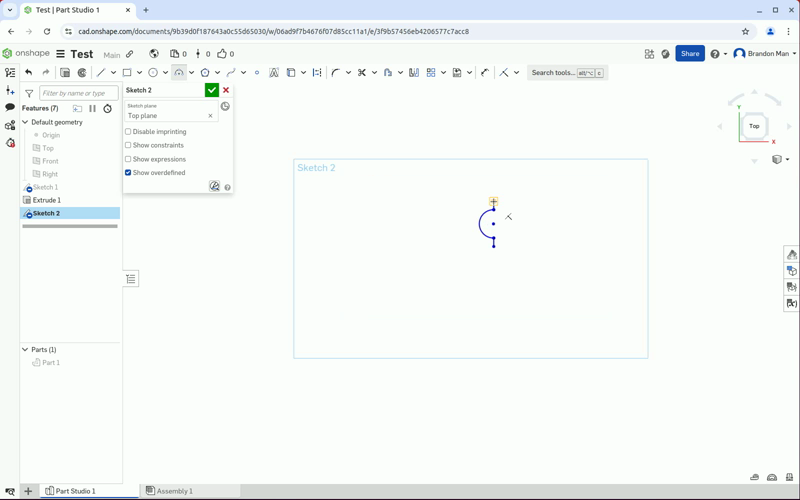
scroll(6)
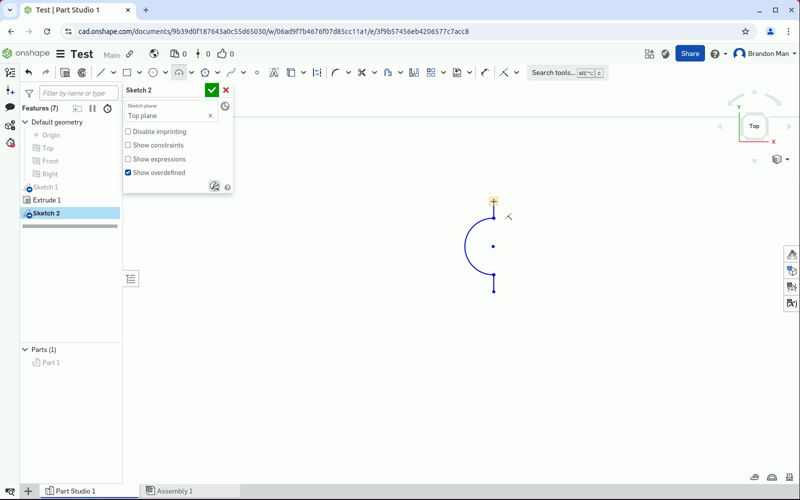
click(493, 201)
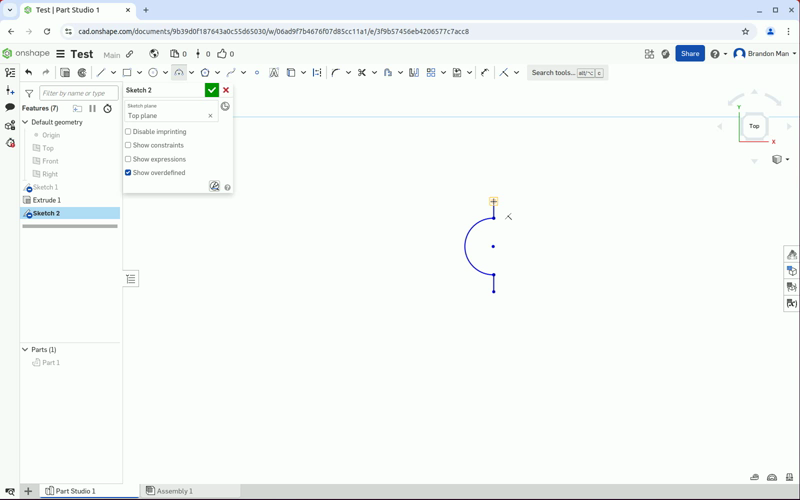
scroll(-6)
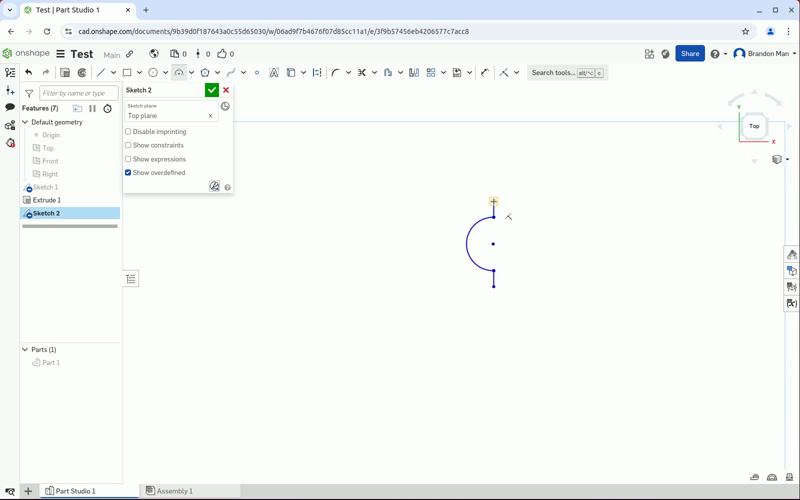
scroll(-6)
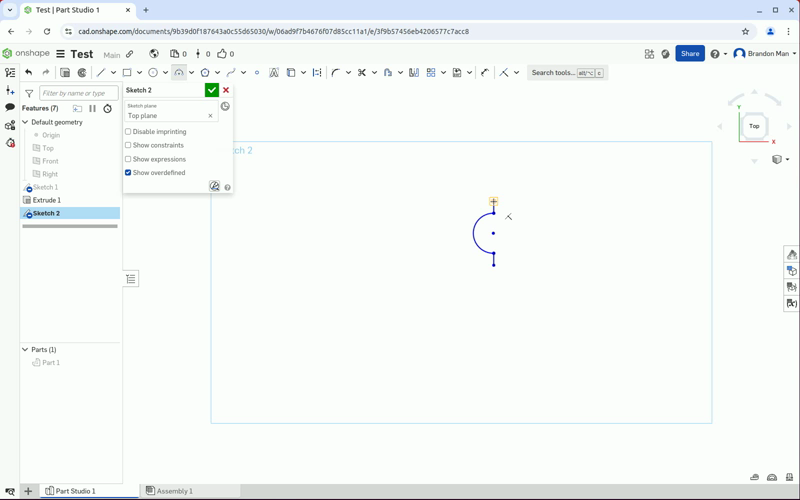
scroll(-6)
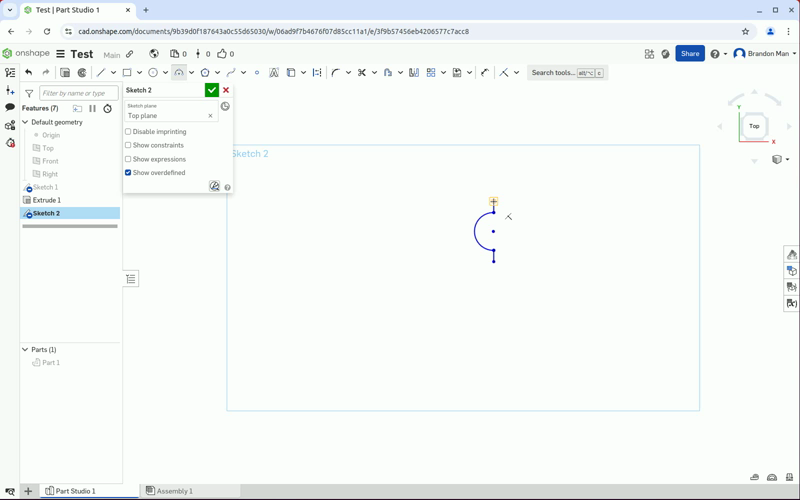
scroll(-6)
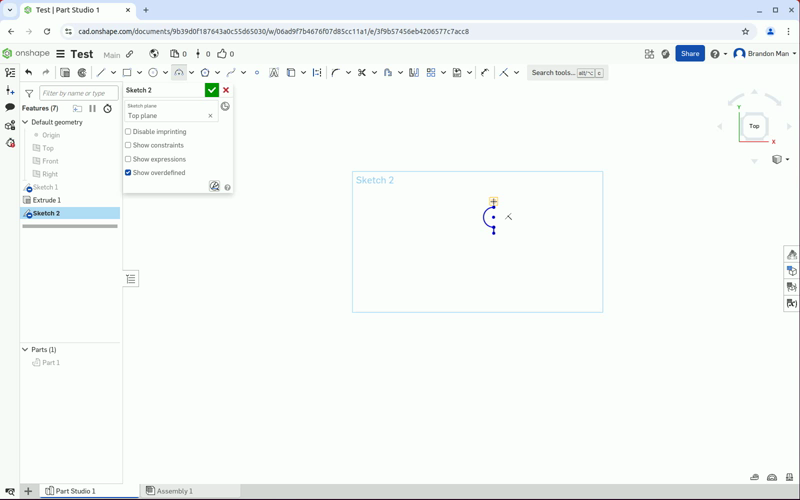
scroll(-6)
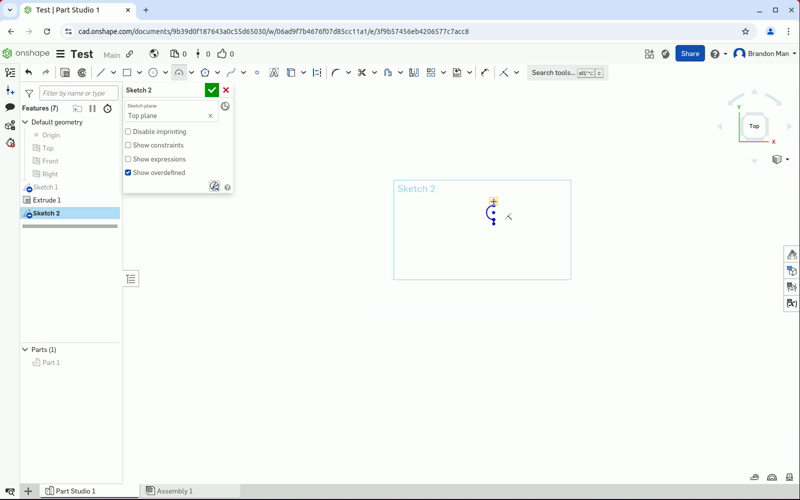
scroll(-6)
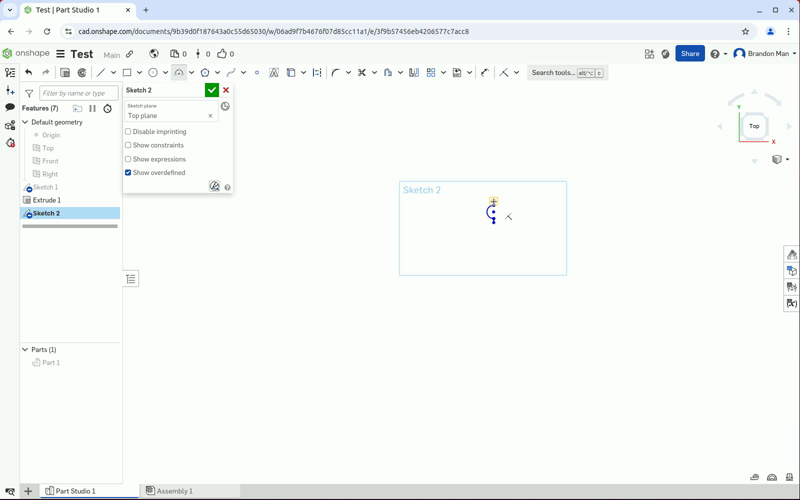
scroll(-6)
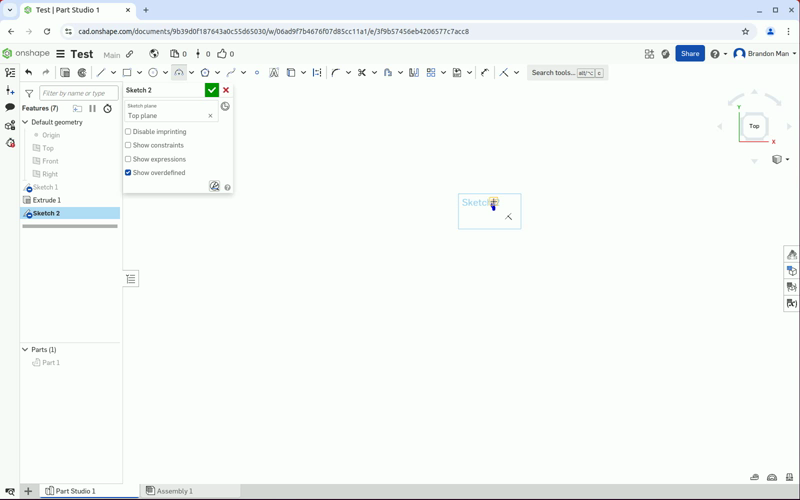
mouse_move(493, 209)
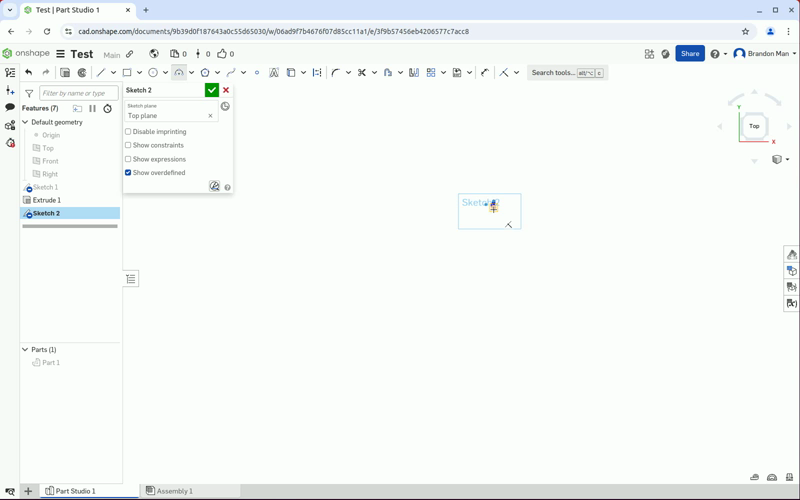
scroll(6)
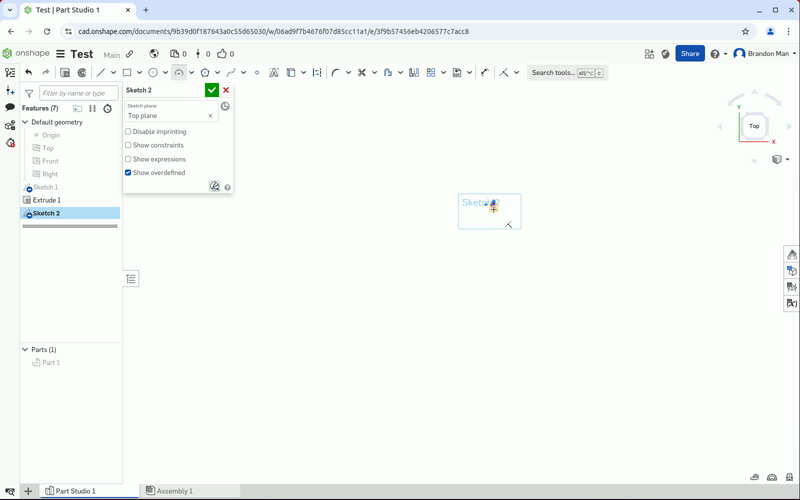
scroll(6)
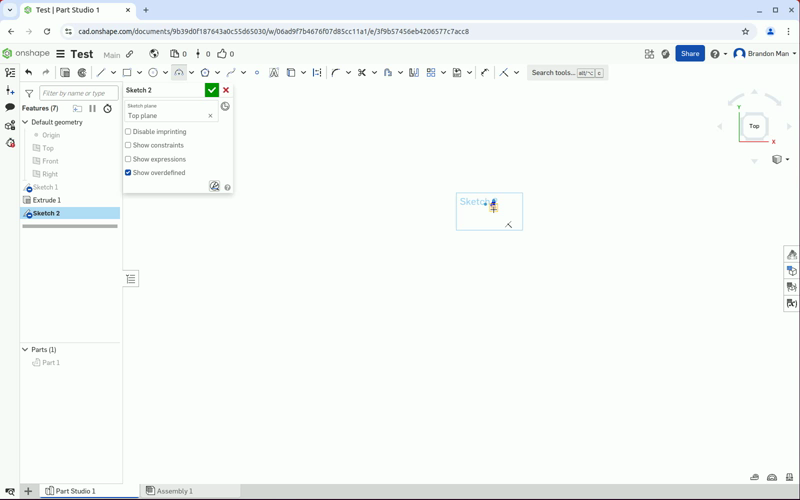
scroll(6)
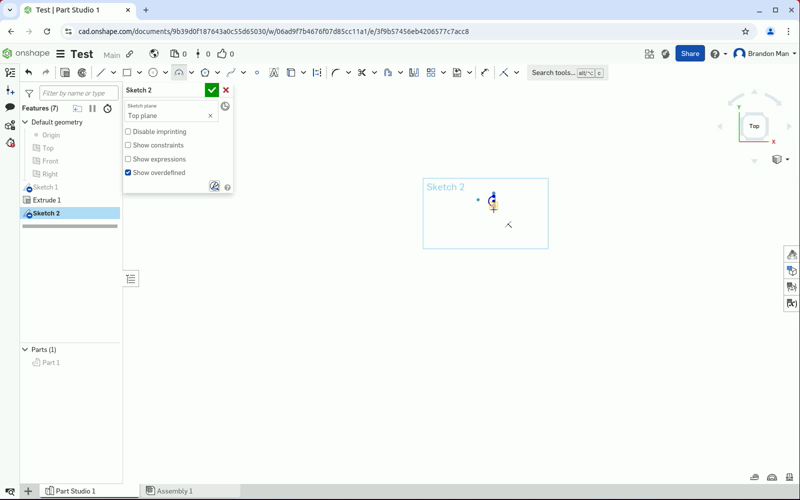
scroll(6)
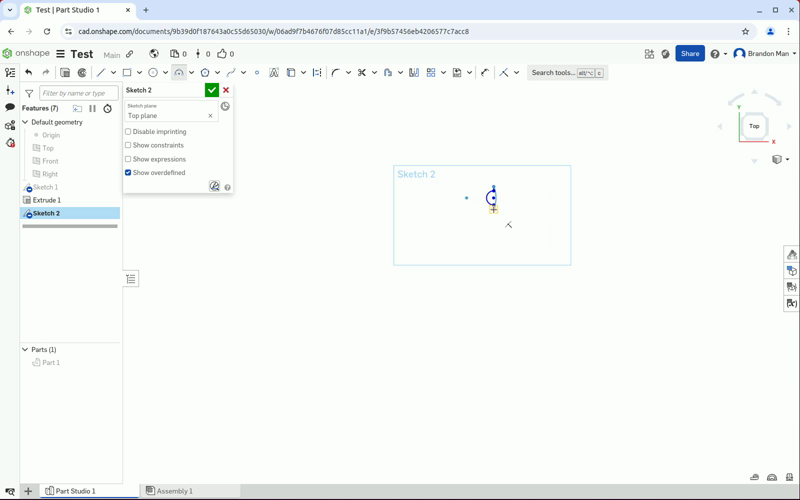
scroll(6)
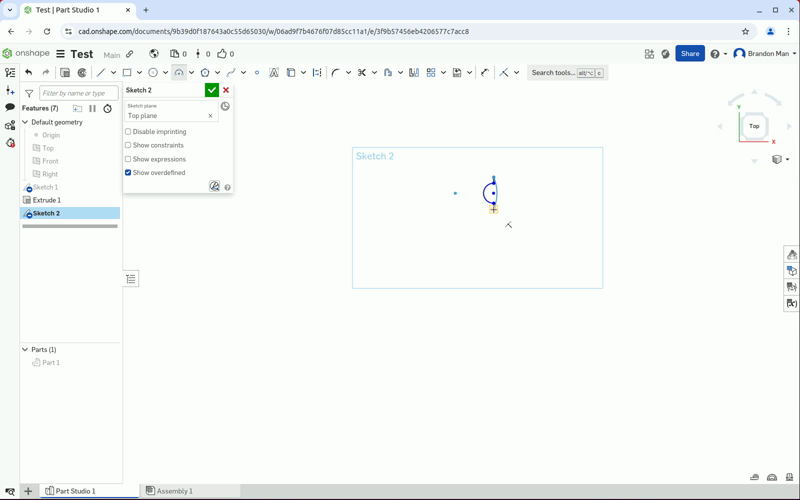
scroll(6)
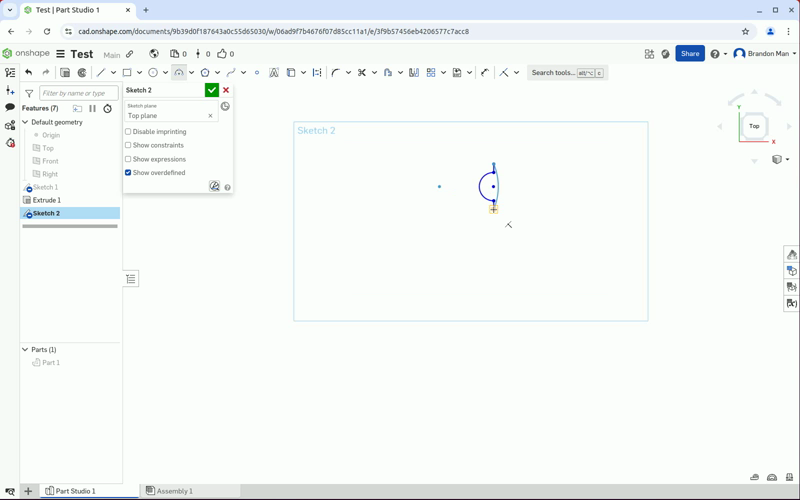
scroll(6)
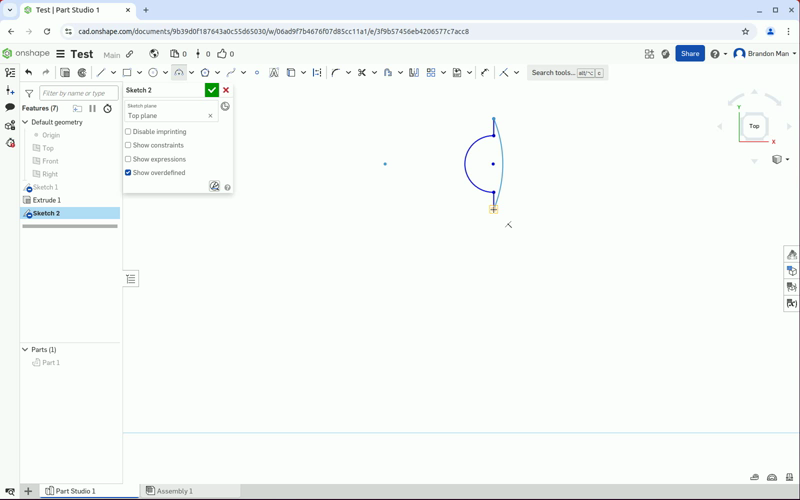
click(493, 209)
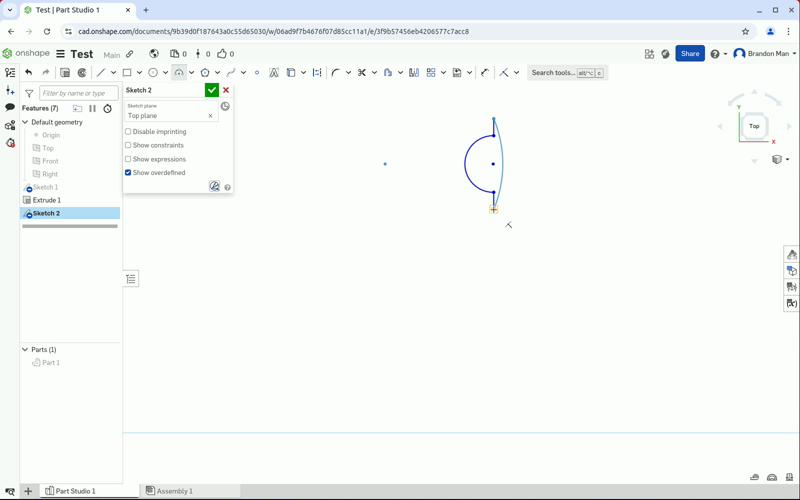
scroll(-6)
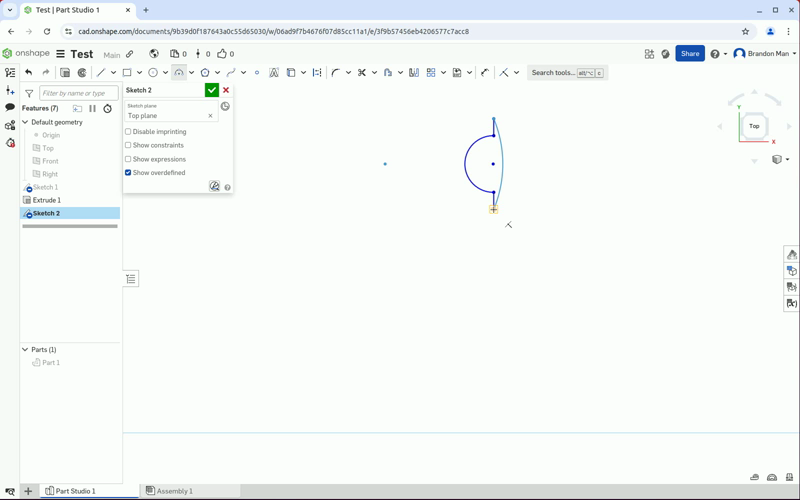
scroll(-6)
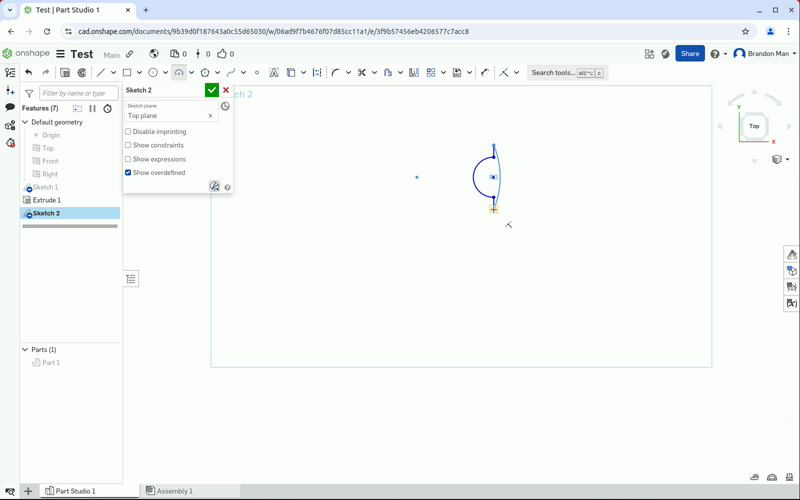
scroll(-6)
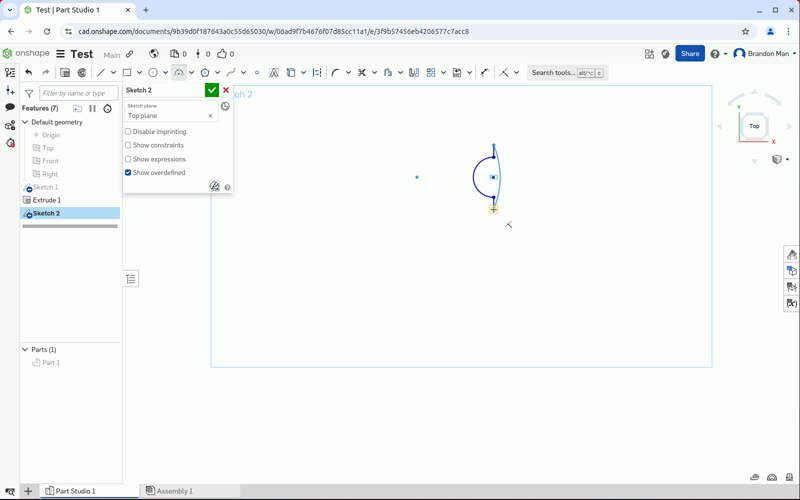
scroll(-6)
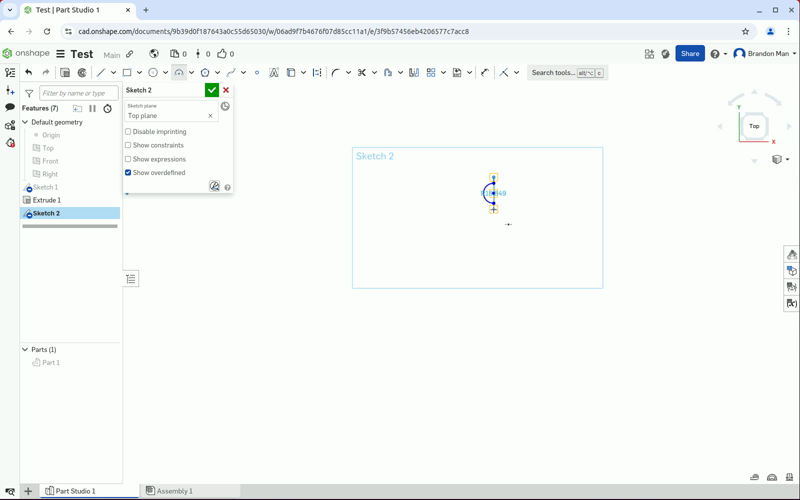
scroll(-6)
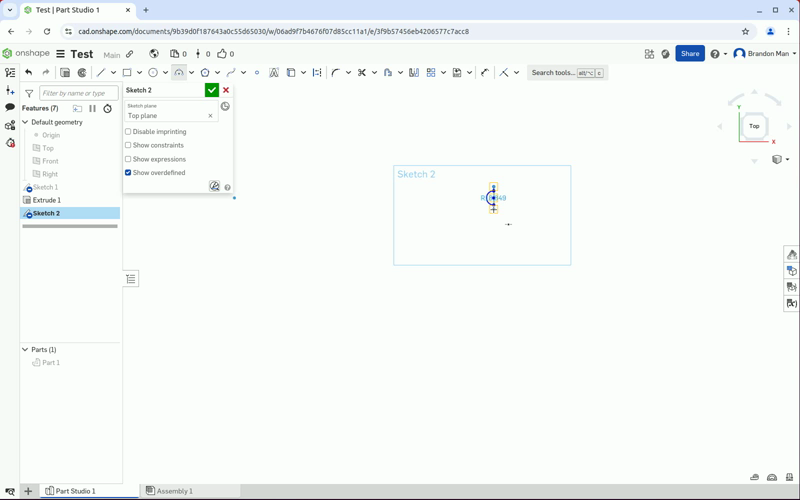
scroll(-6)
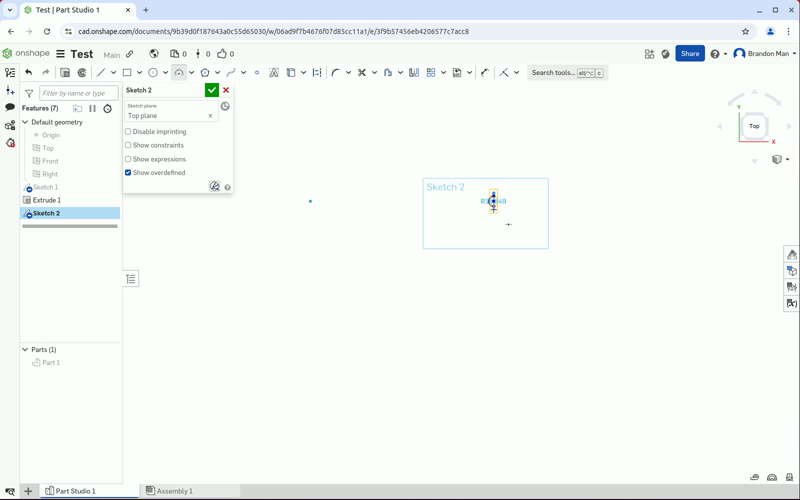
scroll(-6)
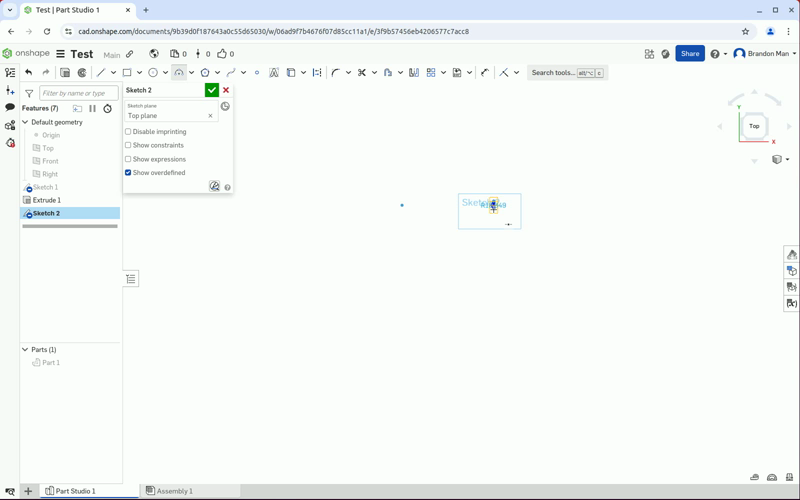
key_down(shift)
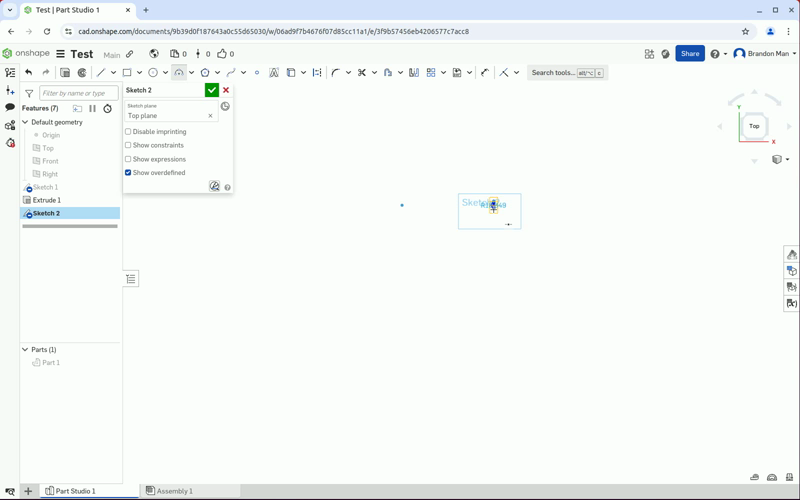
mouse_move(489, 204)
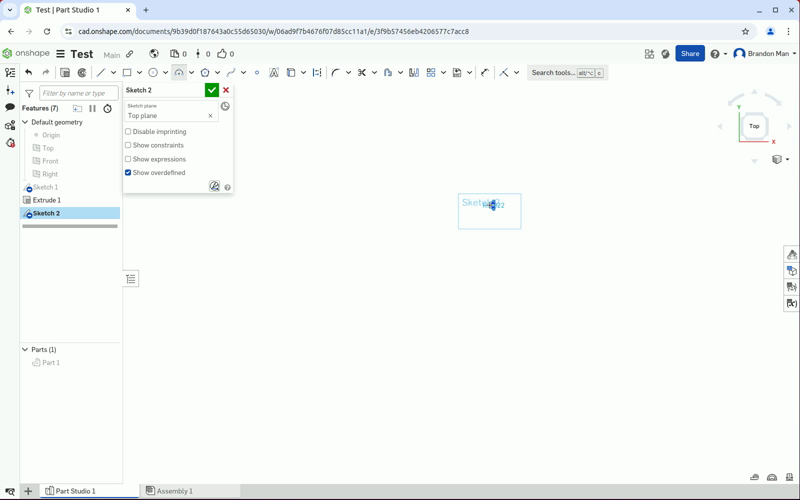
scroll(6)
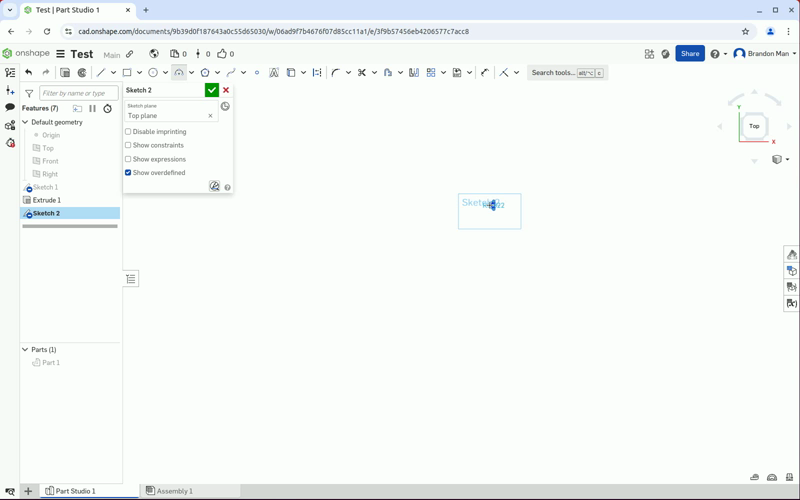
scroll(6)
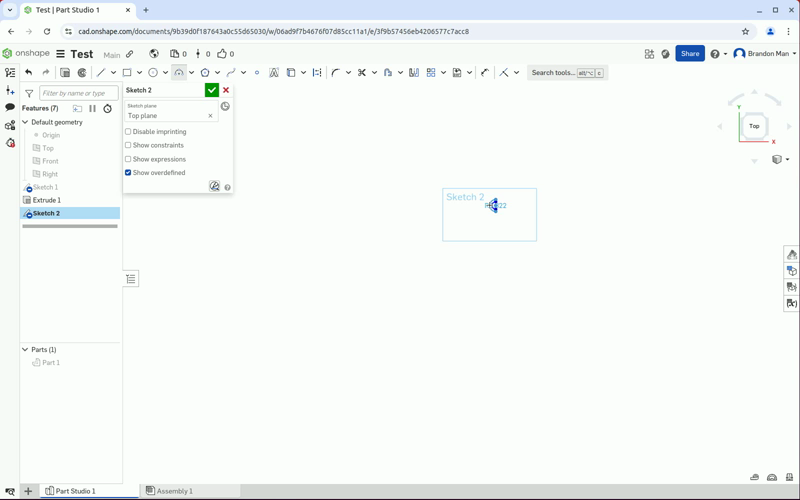
scroll(6)
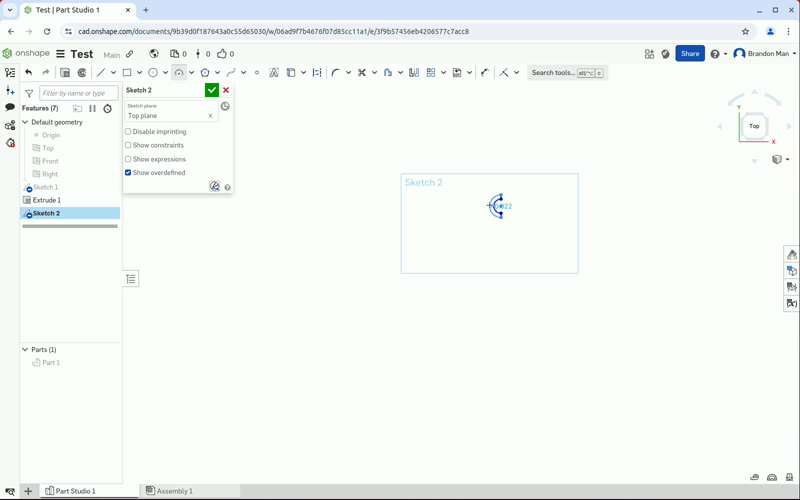
scroll(6)
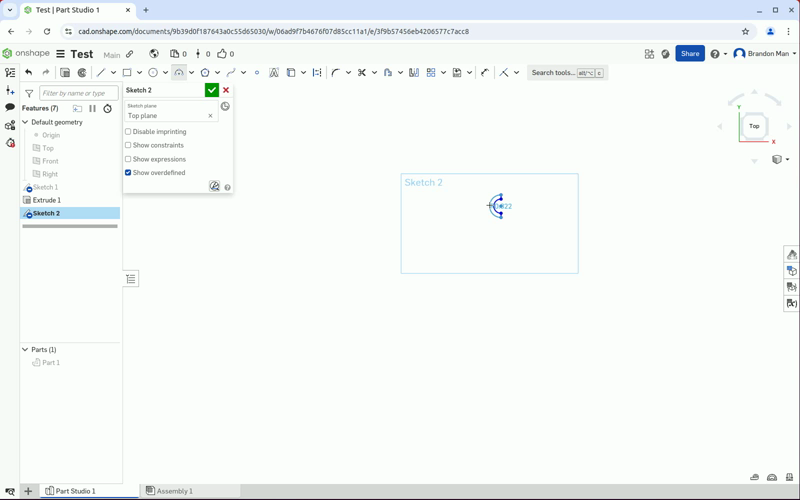
scroll(6)
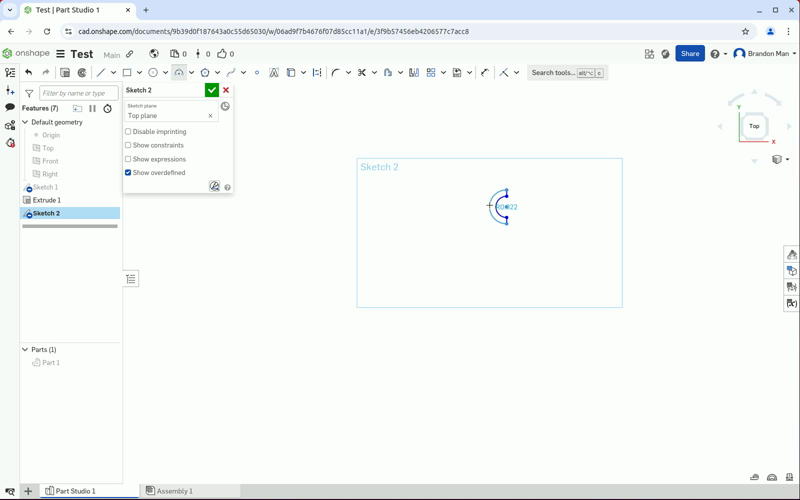
scroll(6)
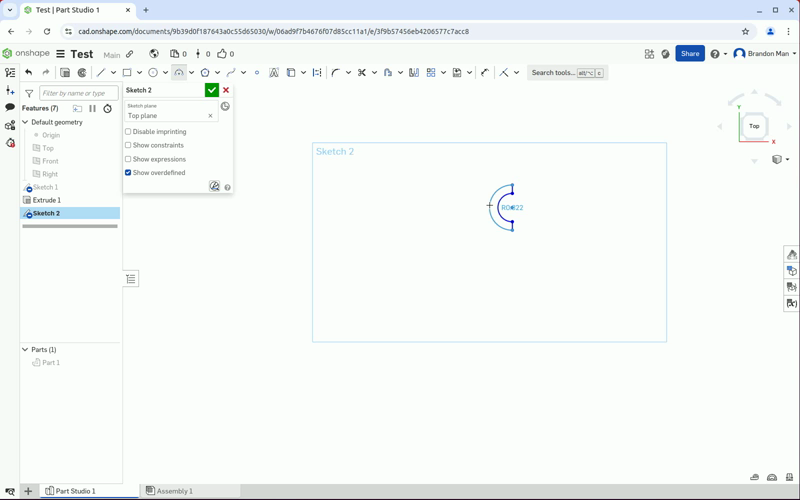
scroll(6)
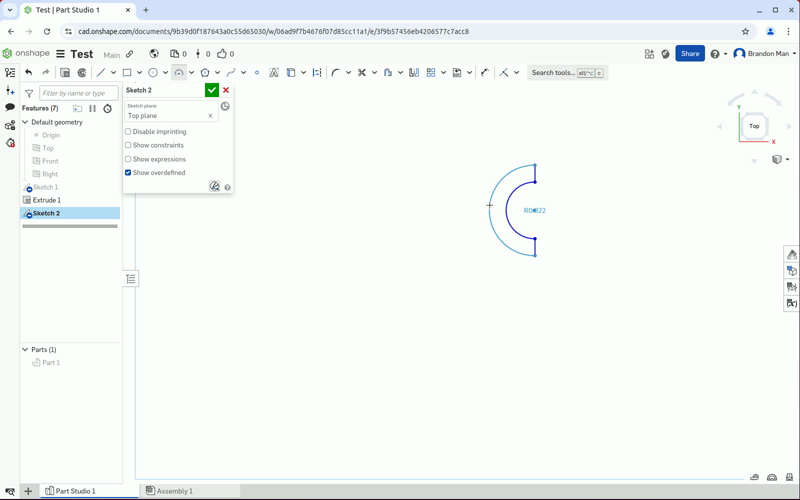
click(489, 204)
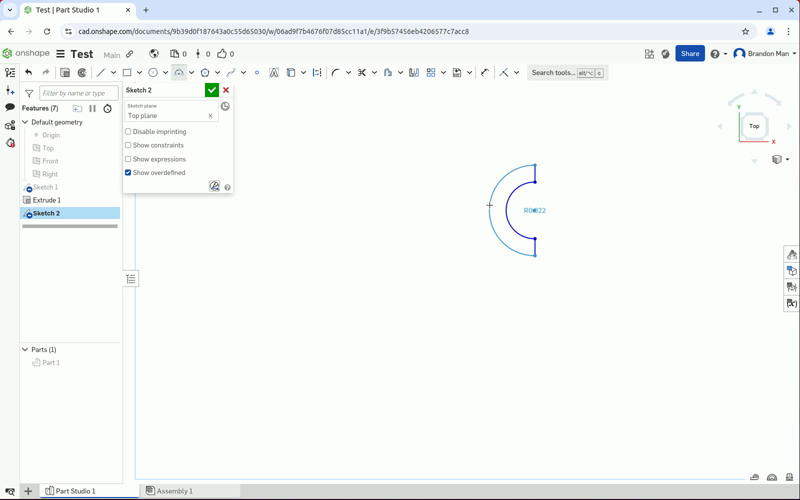
scroll(-6)
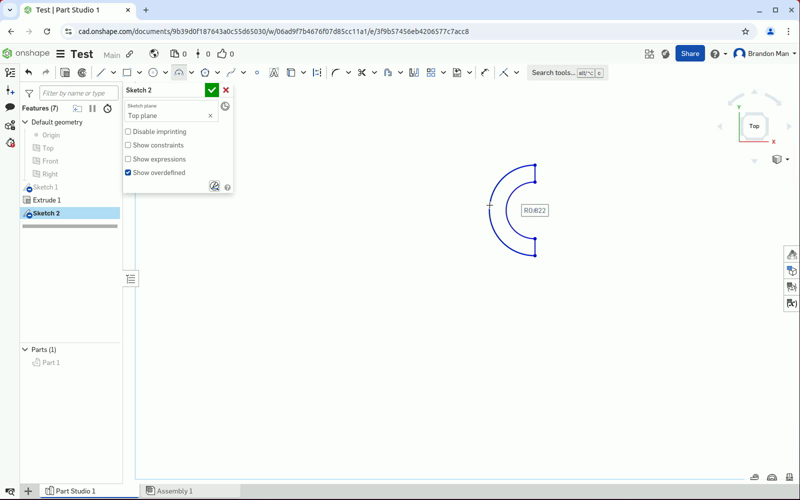
scroll(-6)
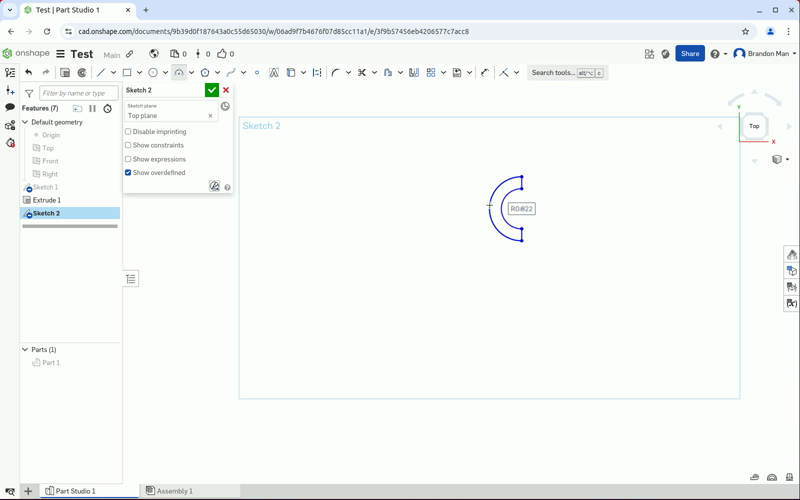
scroll(-6)
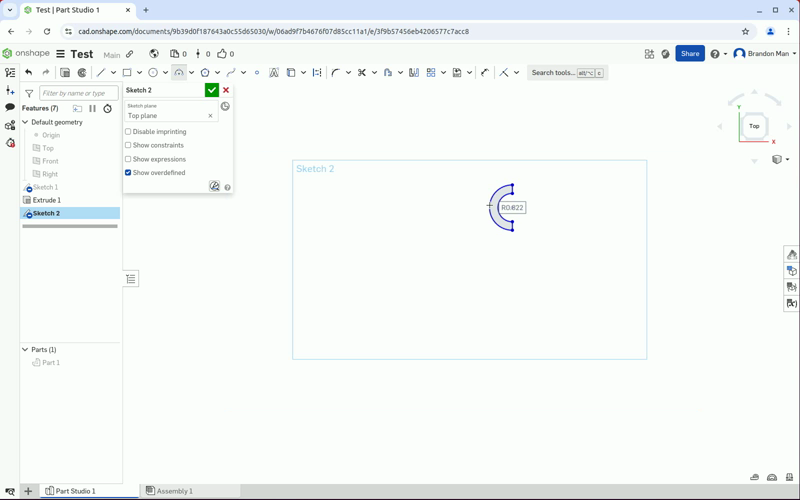
scroll(-6)
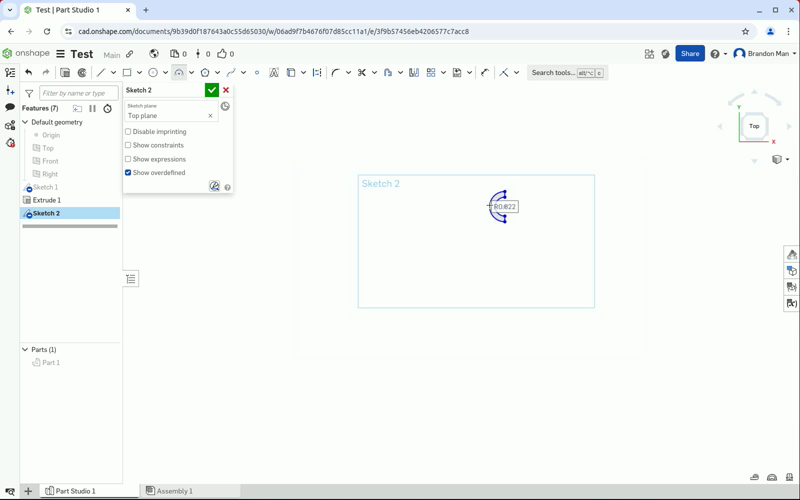
scroll(-6)
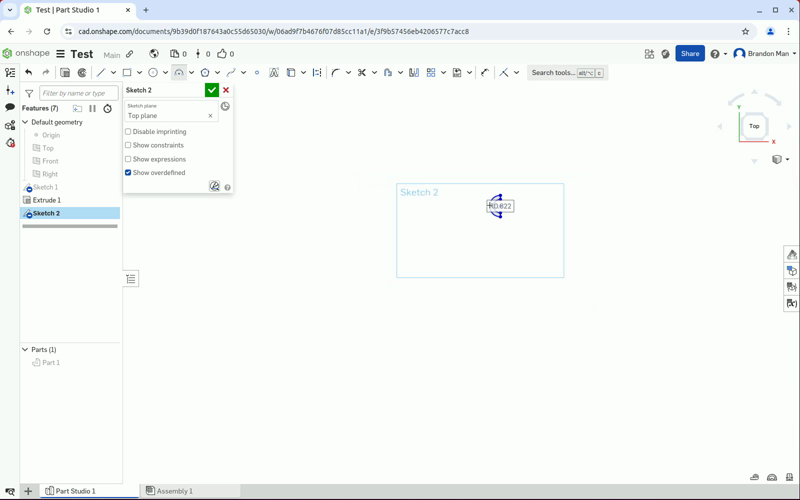
scroll(-6)
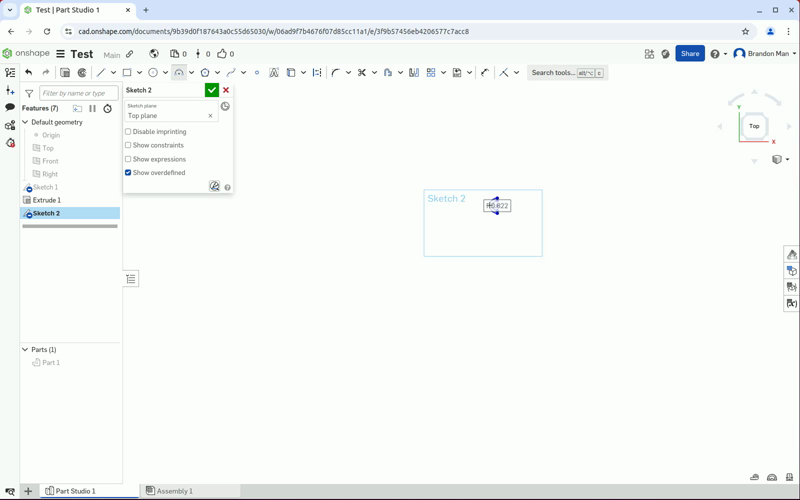
scroll(-6)
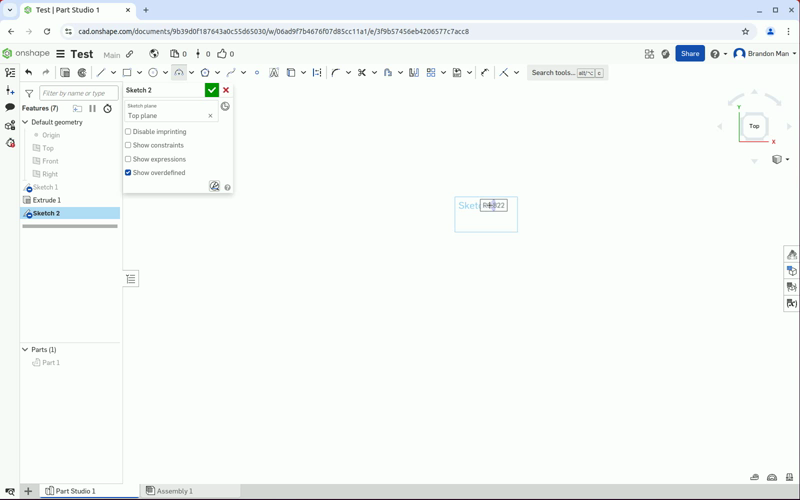
key_up(shift)
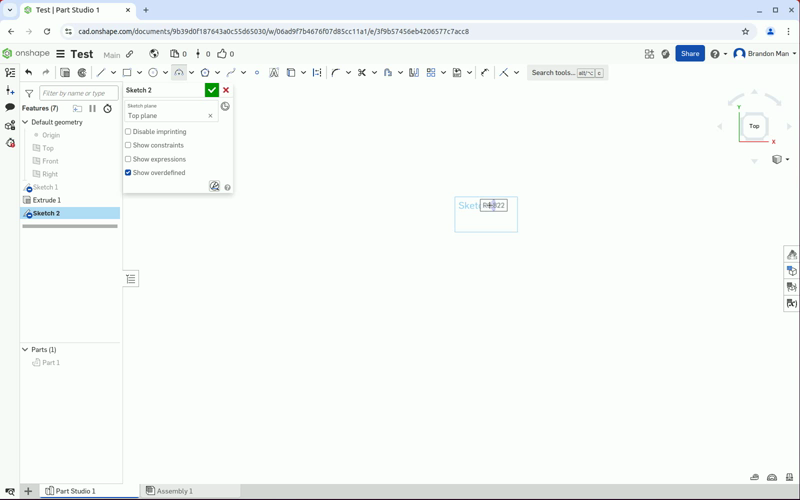
key(esc)
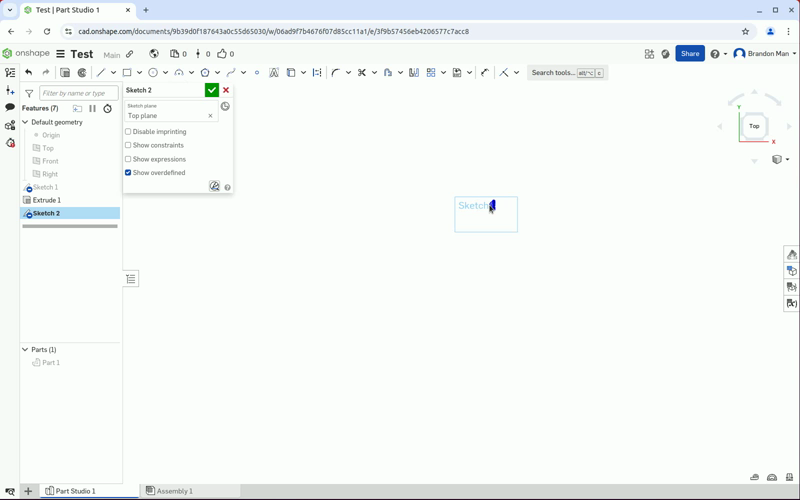
mouse_move(493, 205)
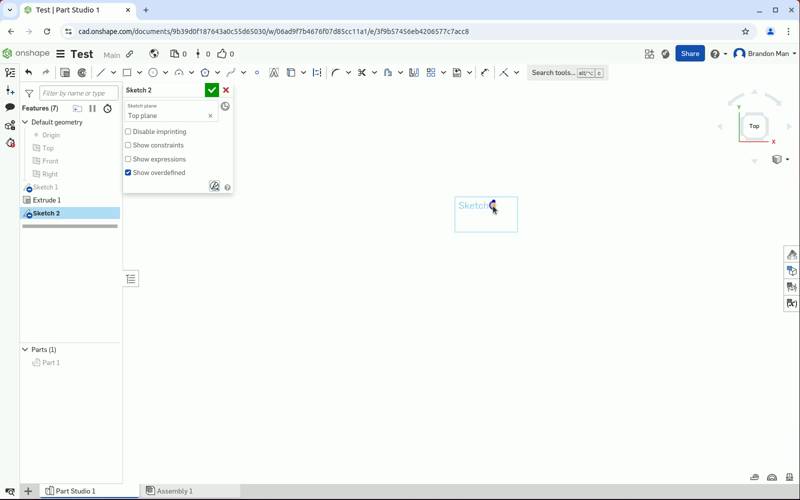
scroll(6)
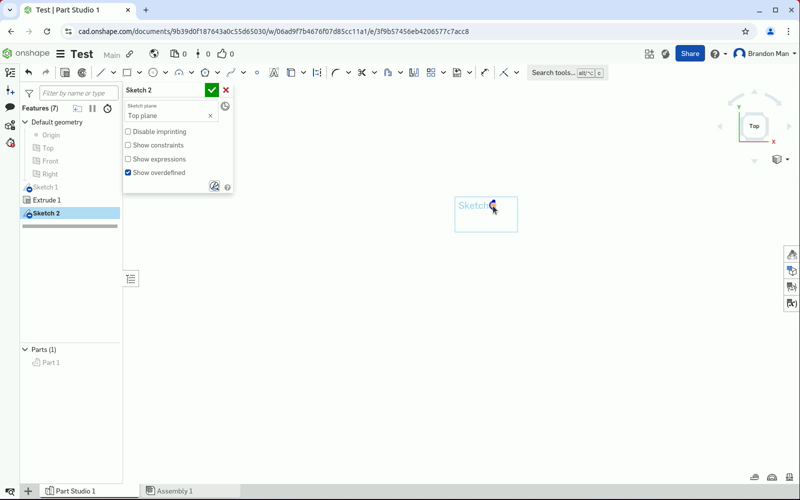
scroll(6)
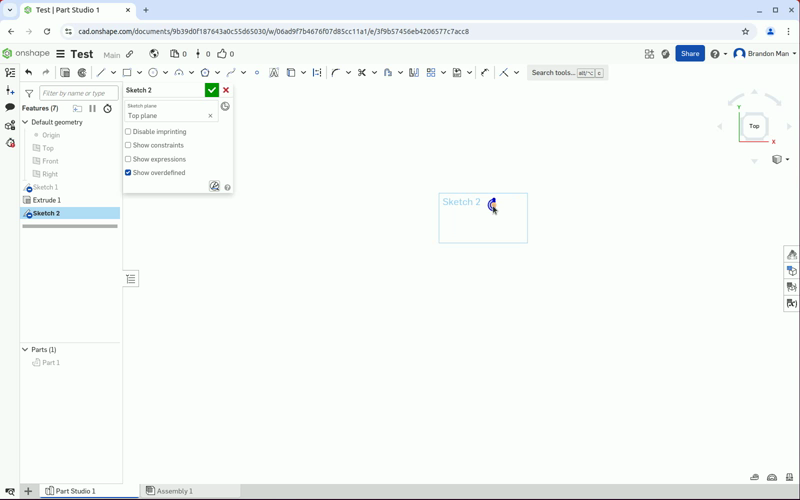
scroll(6)
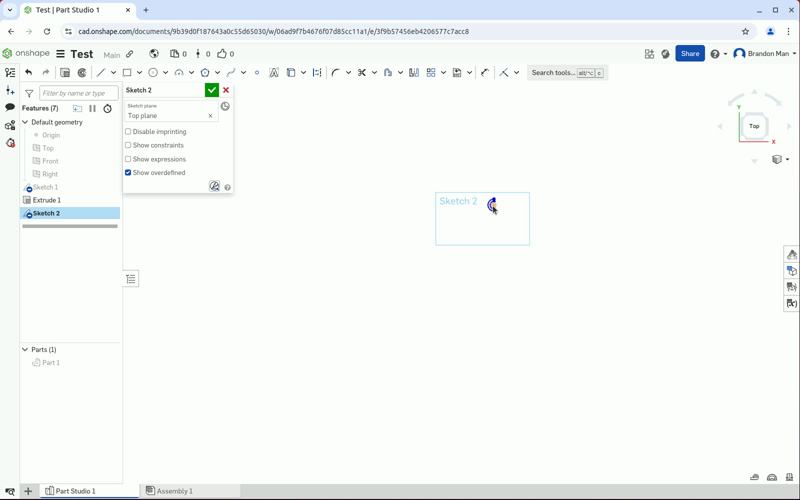
scroll(6)
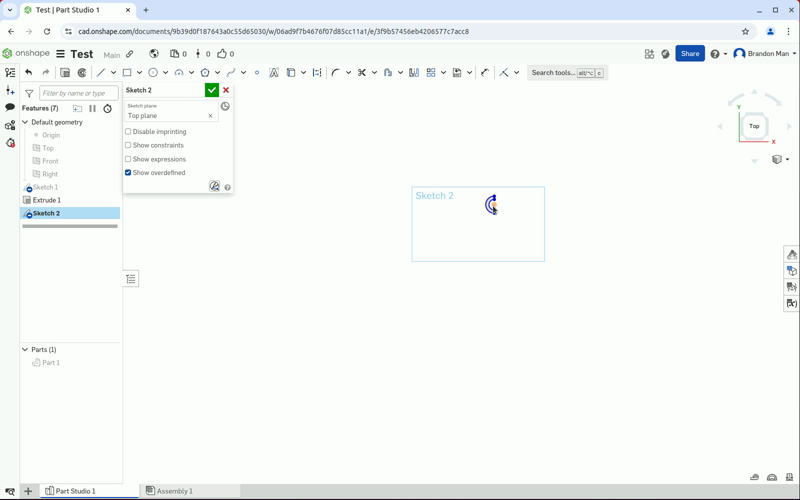
scroll(6)
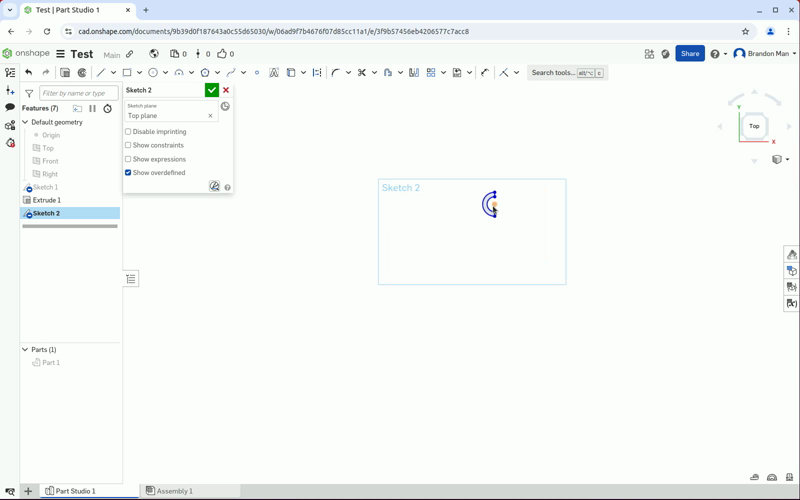
scroll(6)
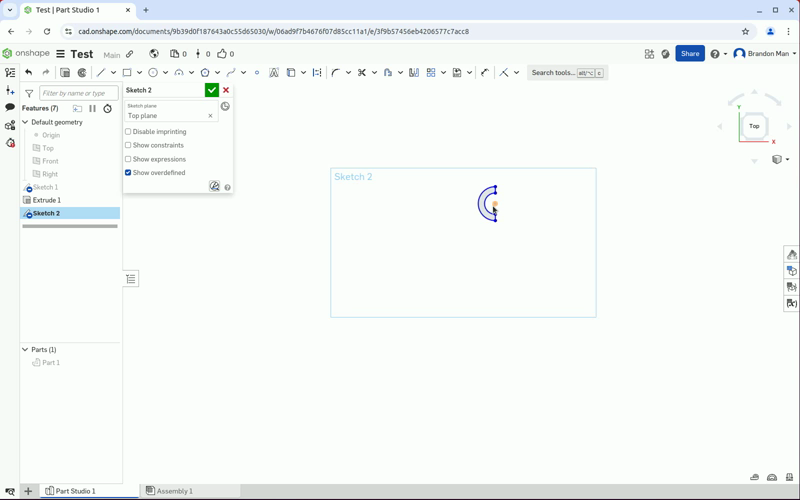
scroll(6)
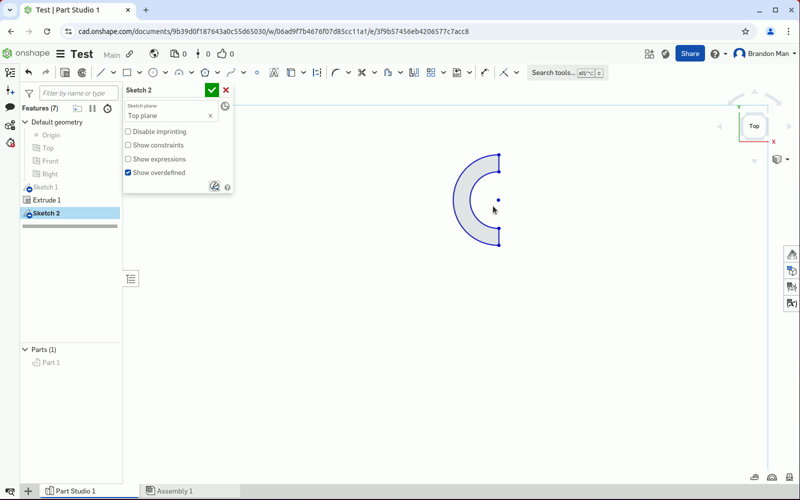
click(493, 205)
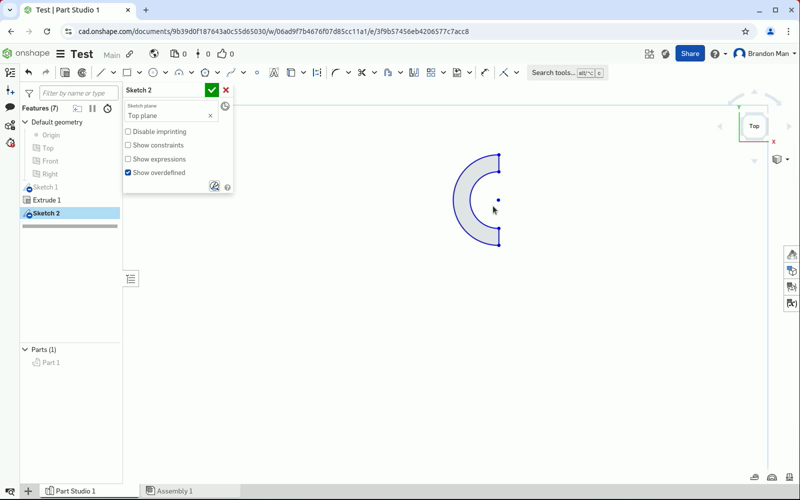
scroll(-6)
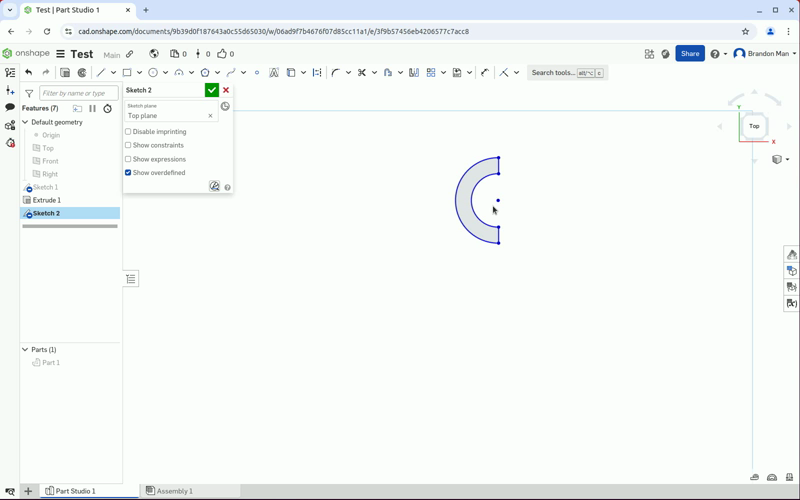
scroll(-6)
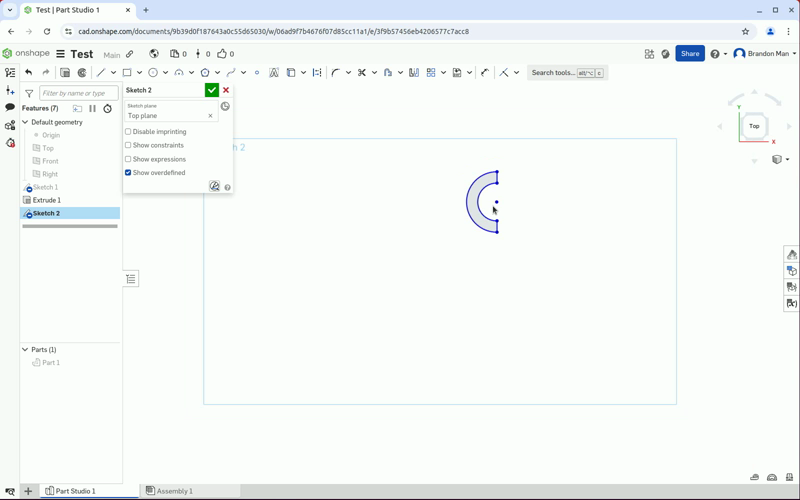
scroll(-6)
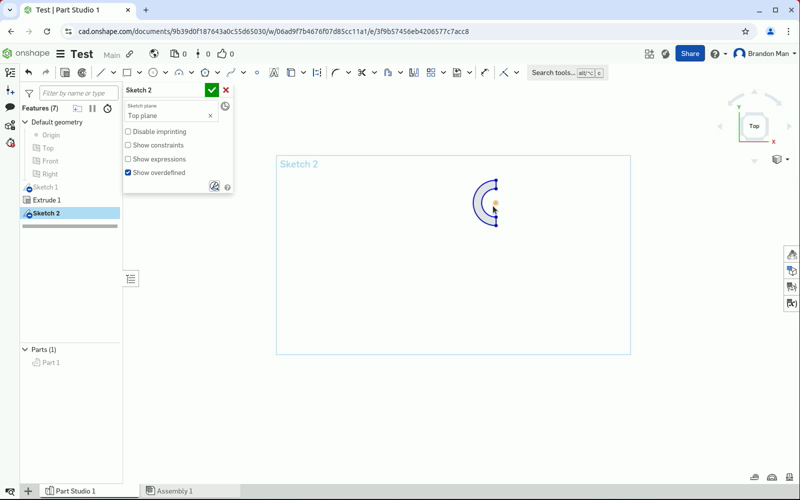
scroll(-6)
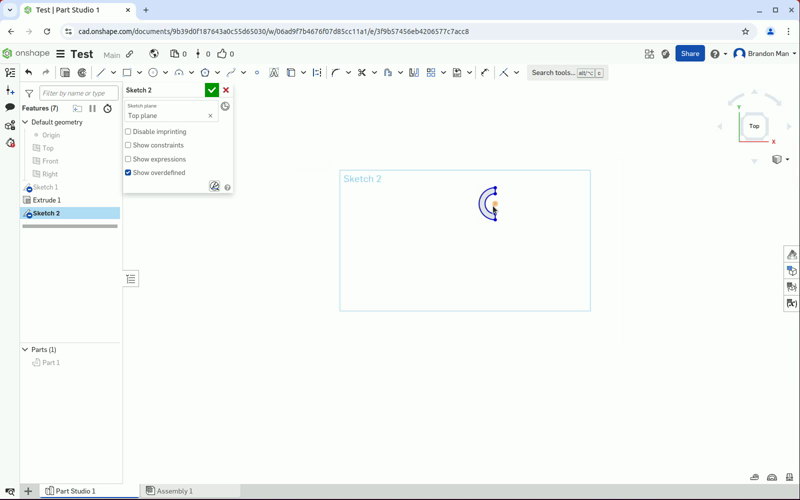
scroll(-6)
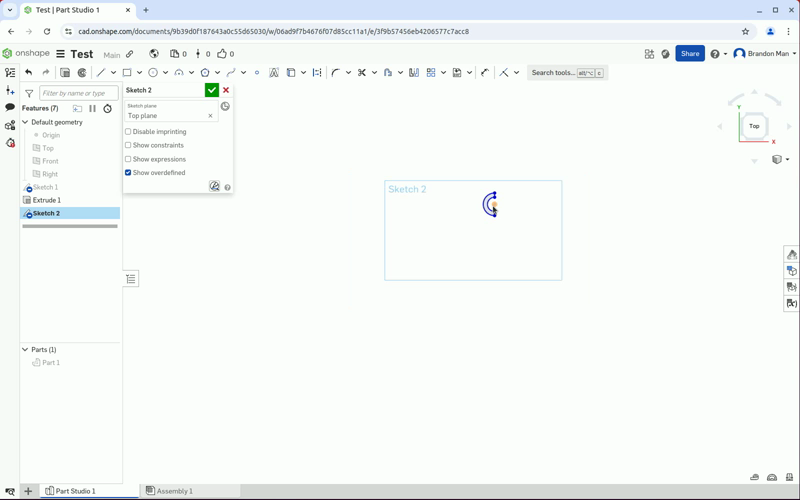
scroll(-6)
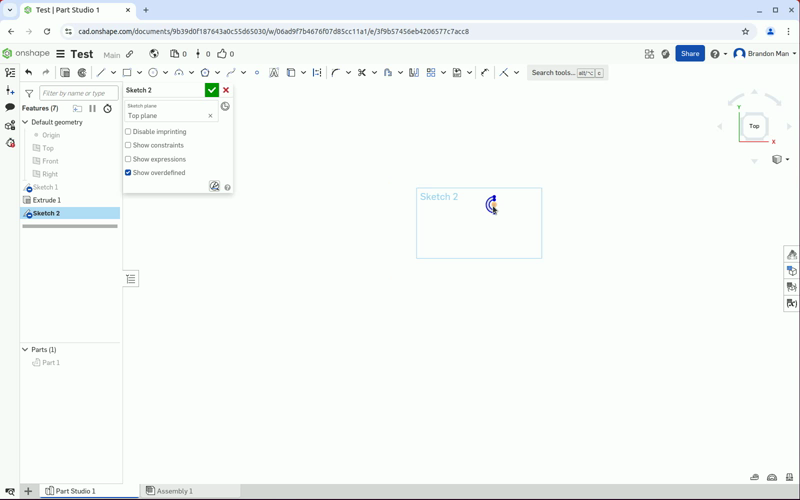
scroll(-6)
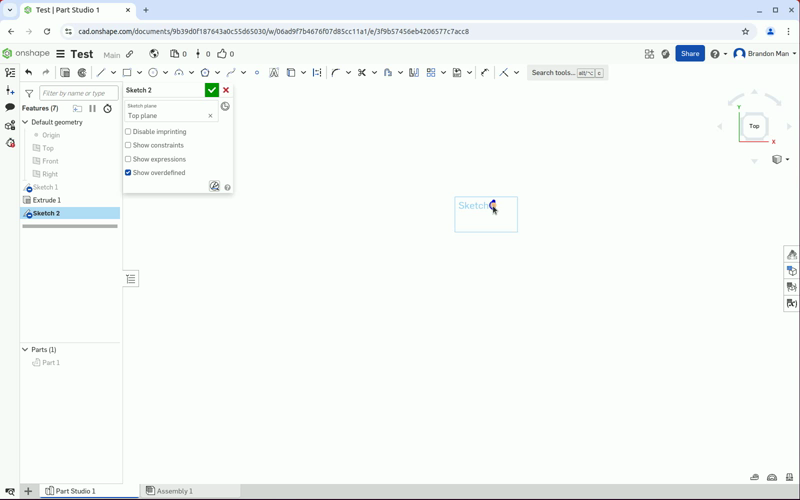
mouse_move(73, 352)
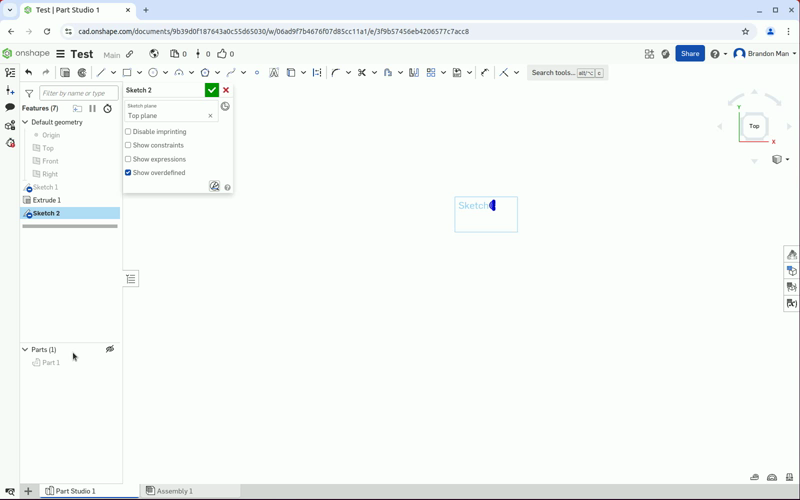
key(shift+y)
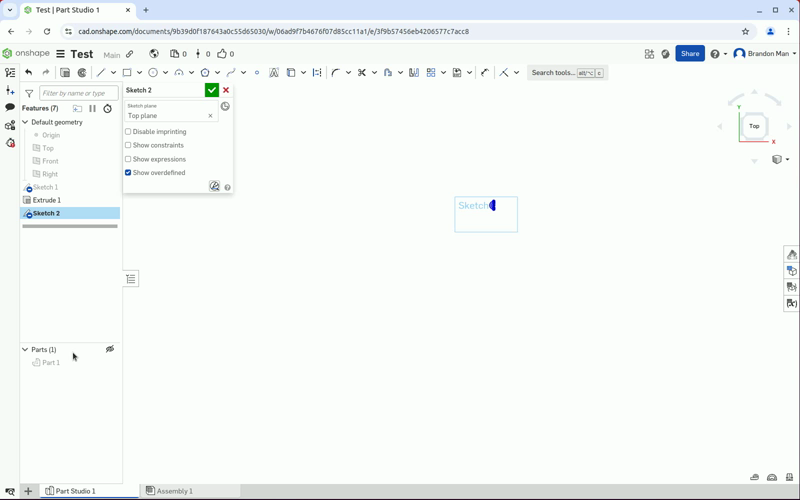
key(shift+e)
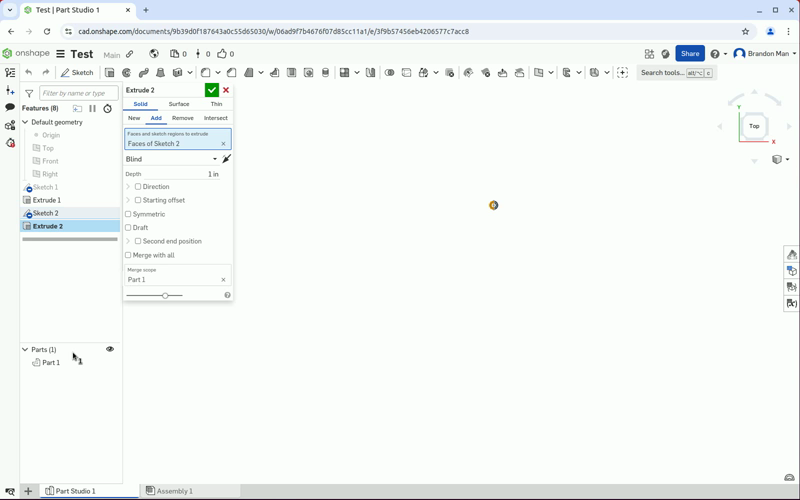
mouse_move(143, 106)
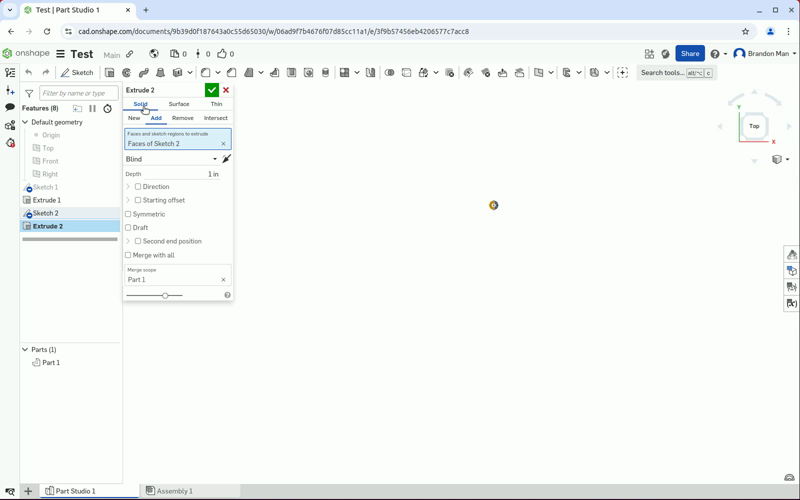
click(143, 106)
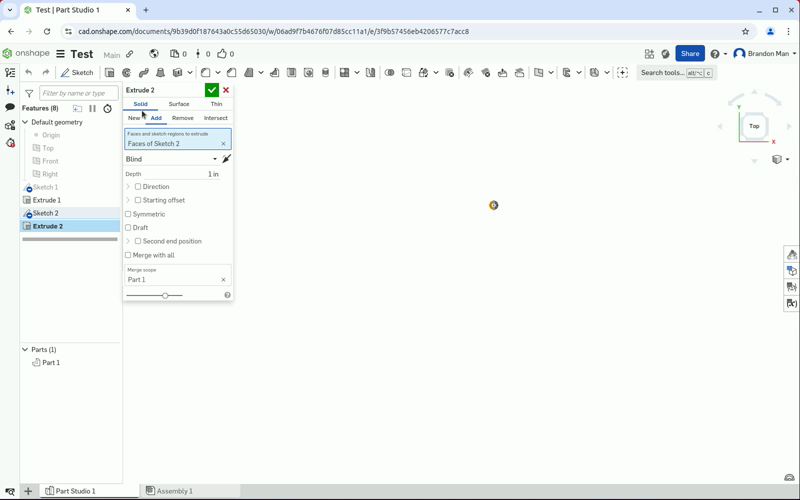
mouse_move(137, 120)
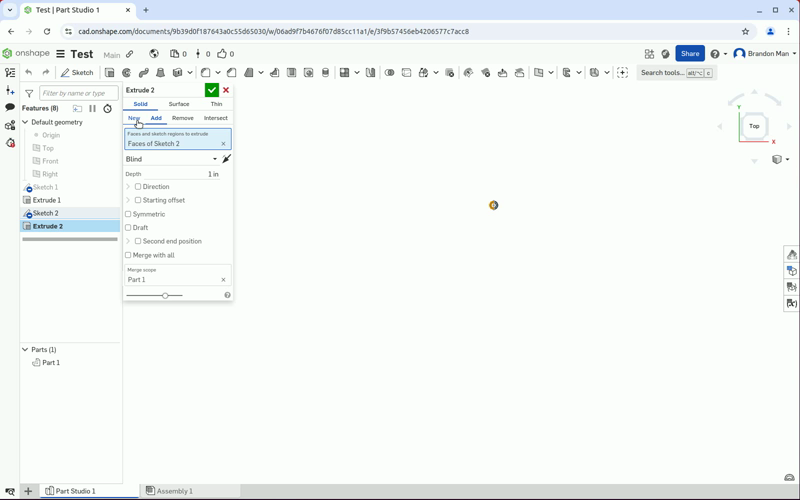
click(137, 120)
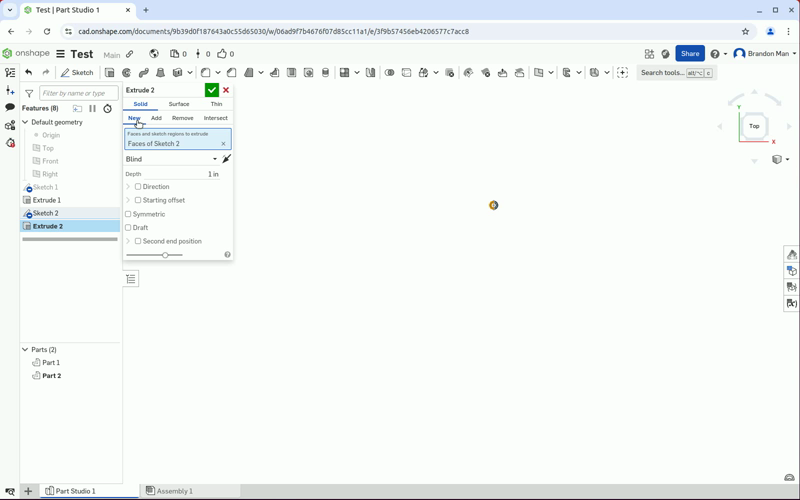
key(tab, 4)
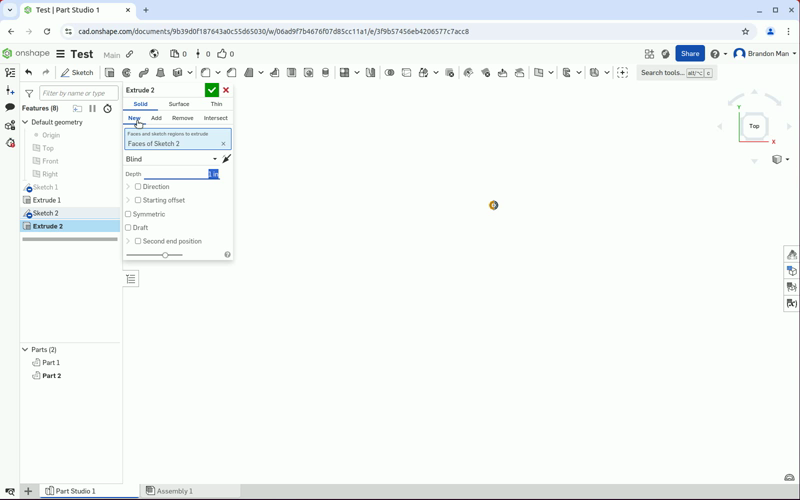
text(1.926)
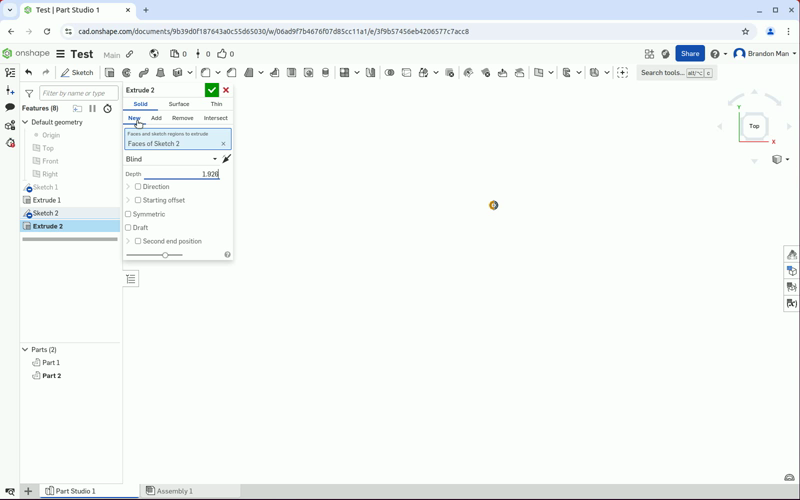
key(enter)
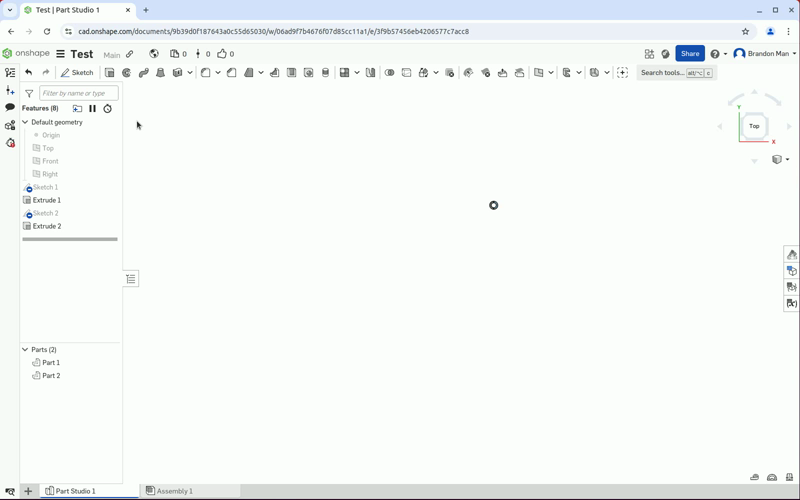
key(shift+h)
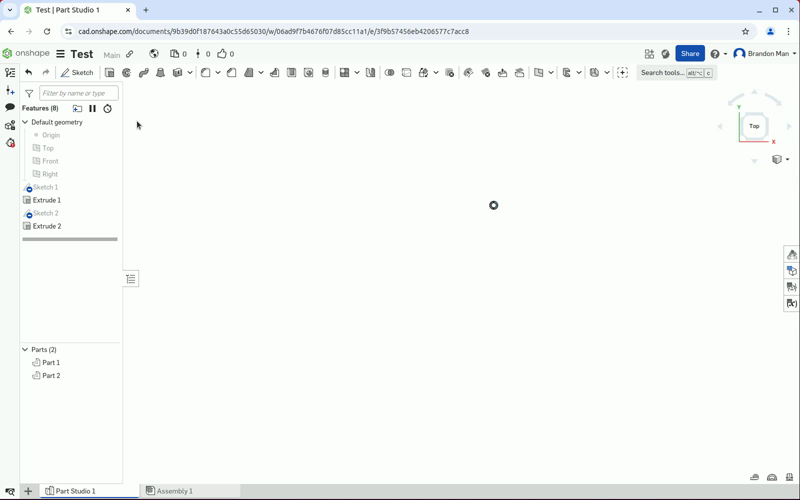
key(shift+h)
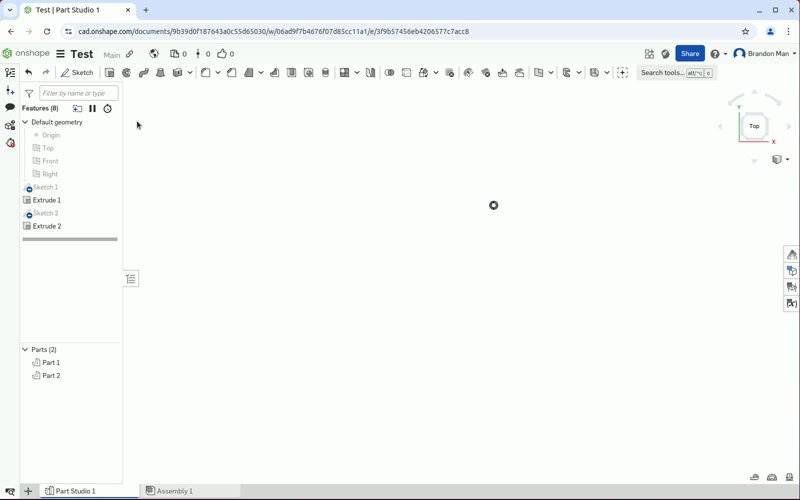
mouse_move(73, 189)
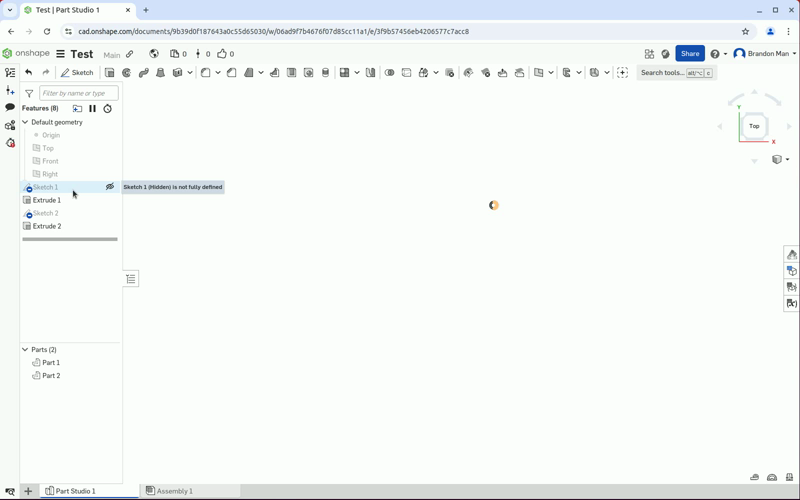
click(73, 189)
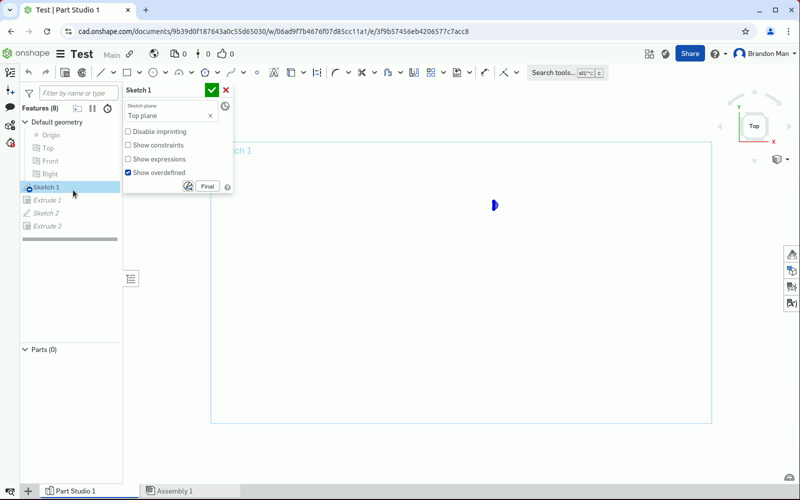
mouse_move(229, 92)
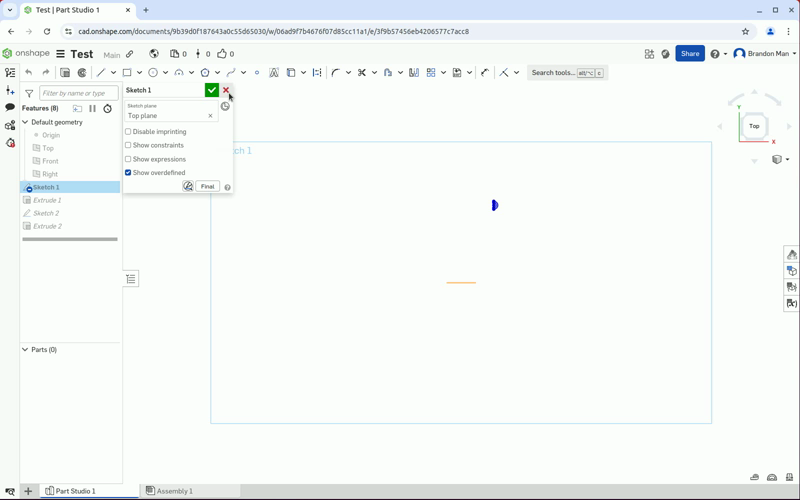
click(229, 92)
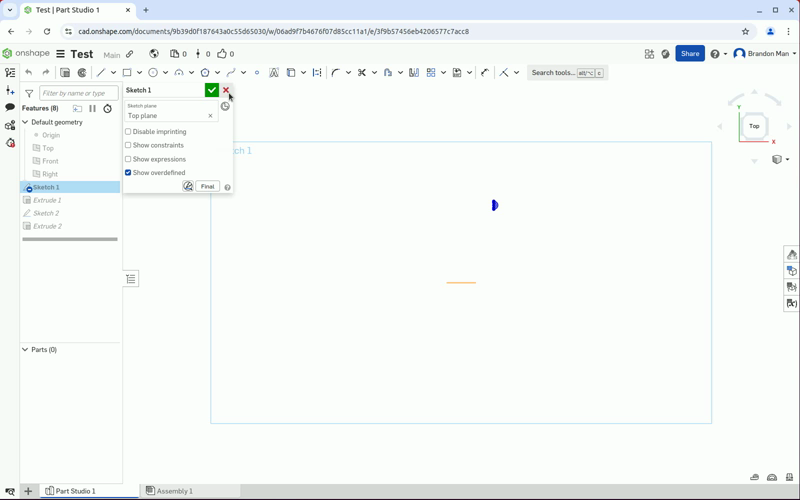
key(shift+s)
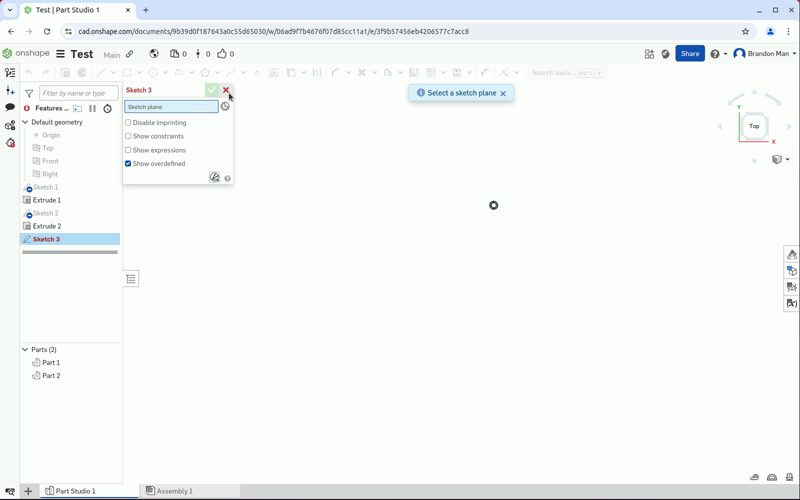
mouse_move(73, 150)
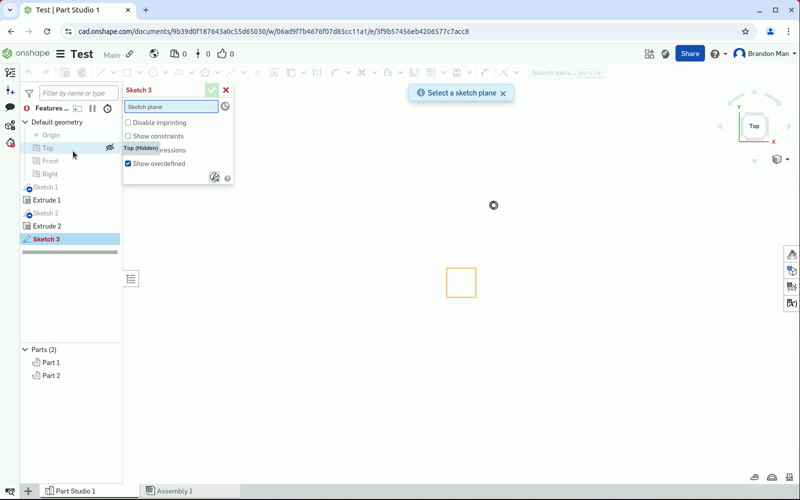
click(73, 150)
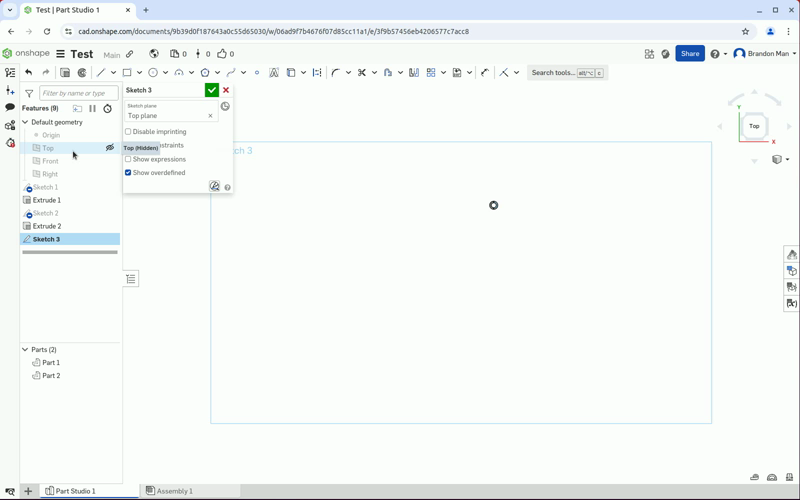
mouse_move(73, 352)
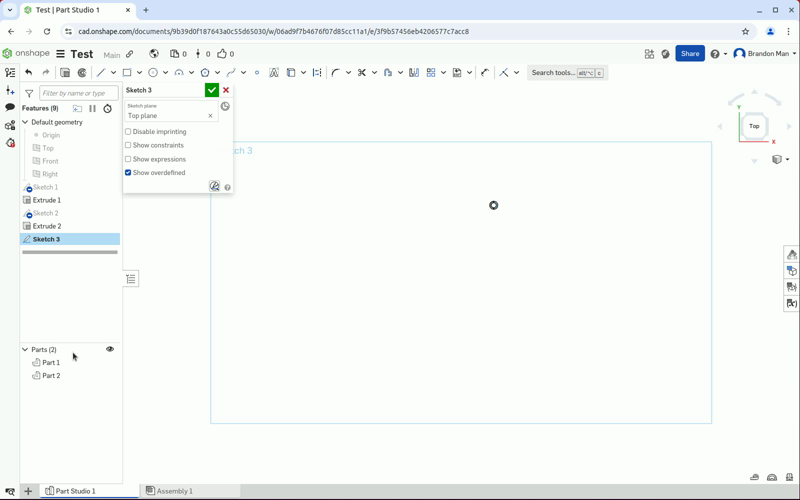
key(y)
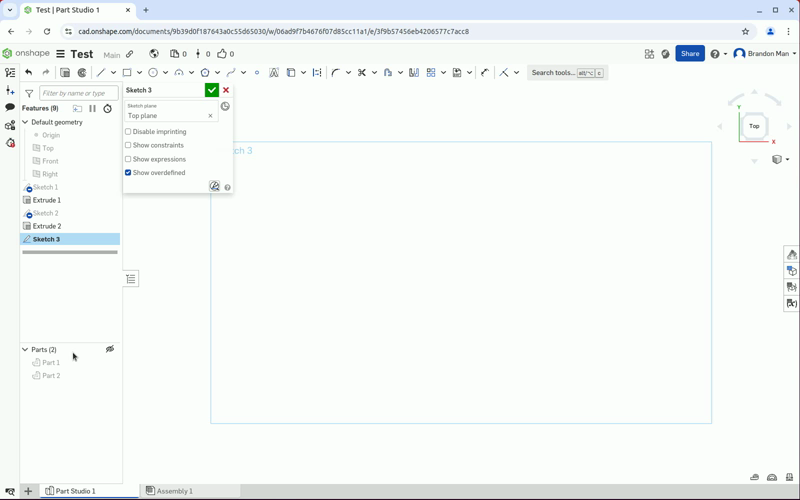
key(l)
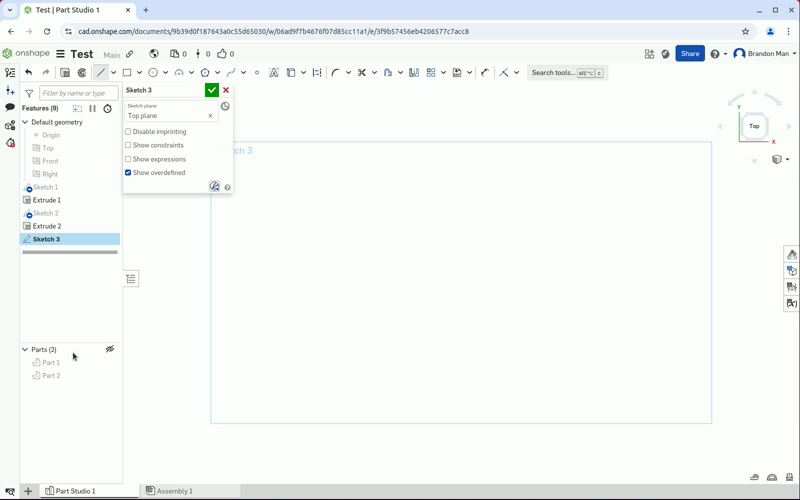
key_down(shift)
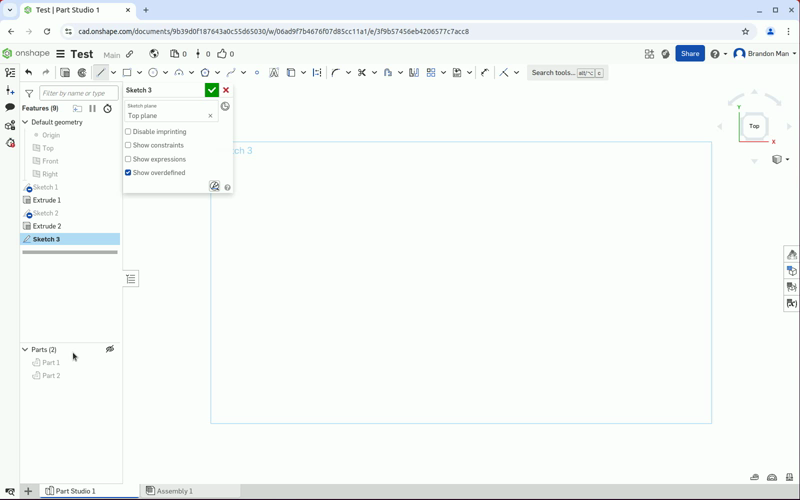
mouse_move(493, 209)
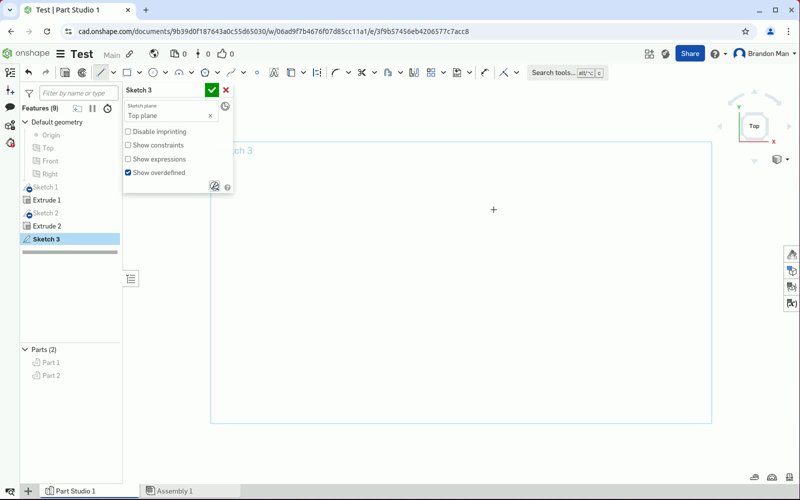
click(493, 209)
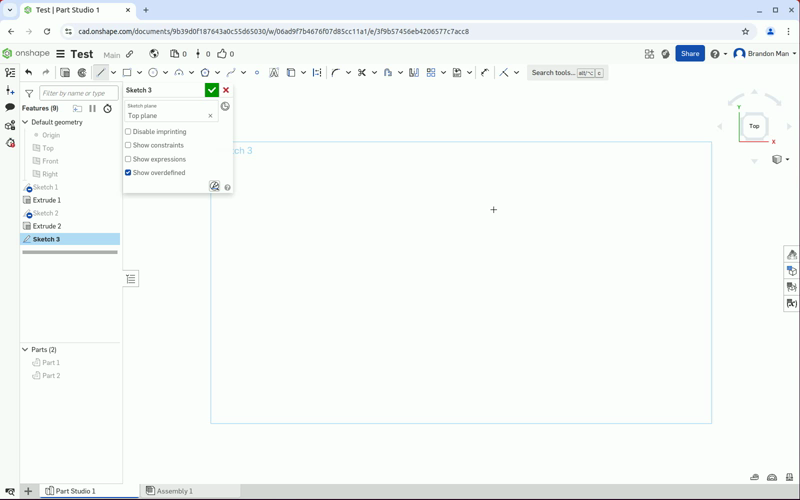
key_up(shift)
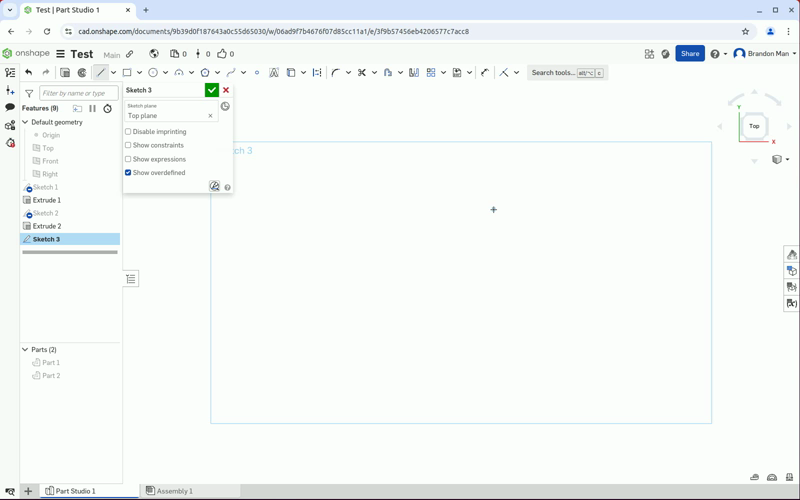
key_down(shift)
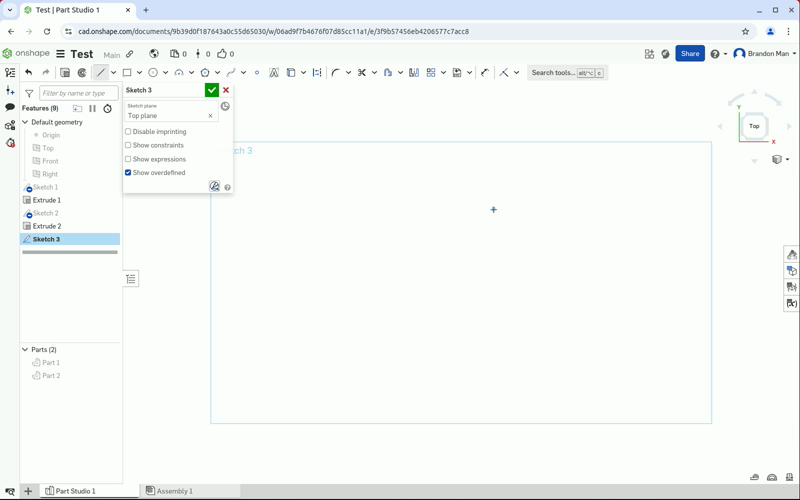
mouse_move(523, 209)
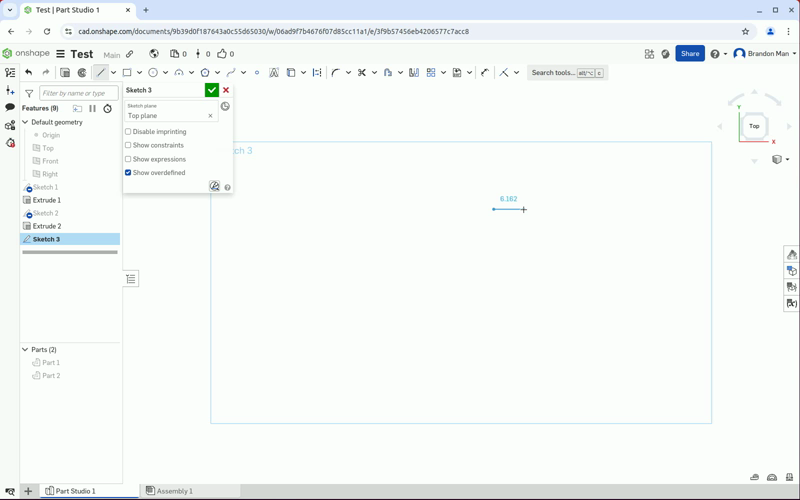
mouse_move(502, 209)
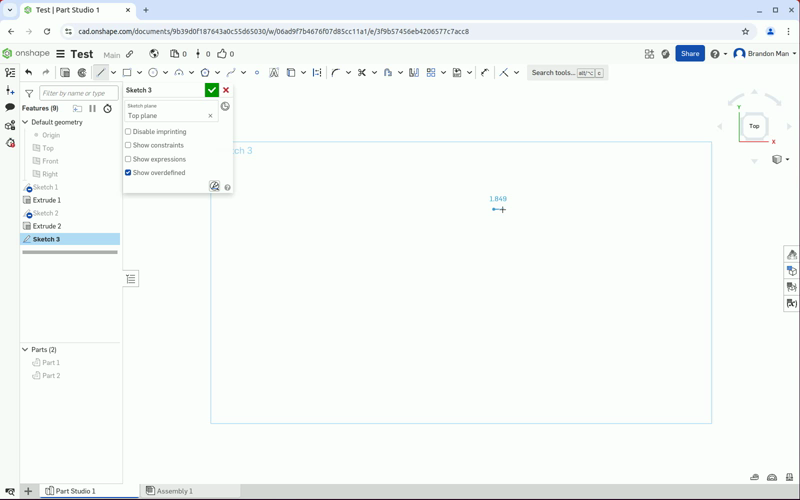
click(502, 209)
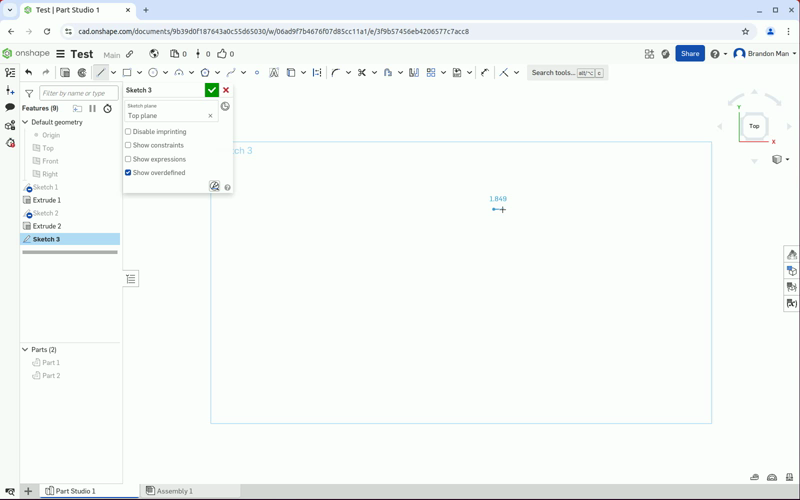
key_up(shift)
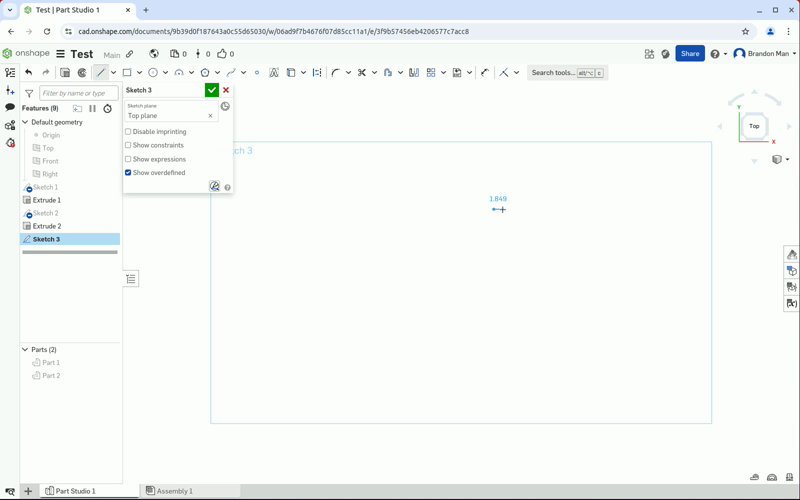
key_down(shift)
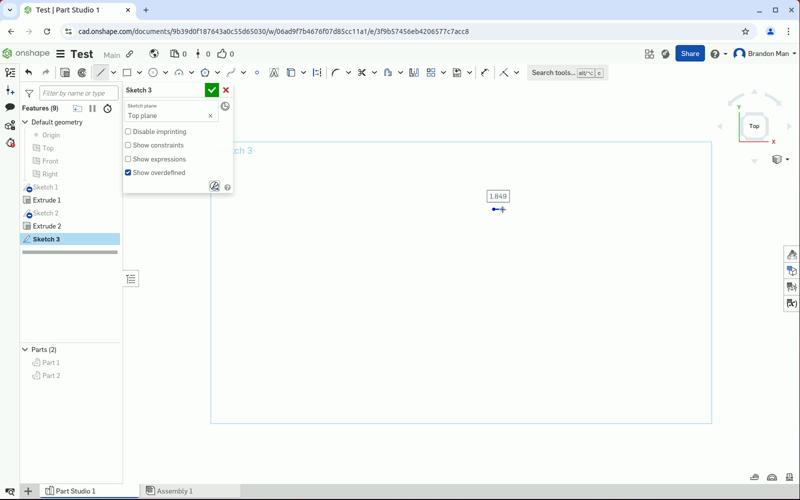
mouse_move(532, 209)
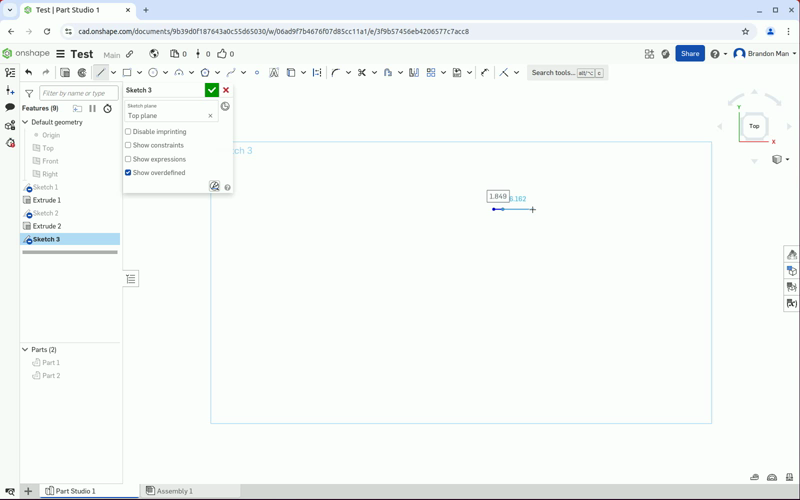
mouse_move(502, 201)
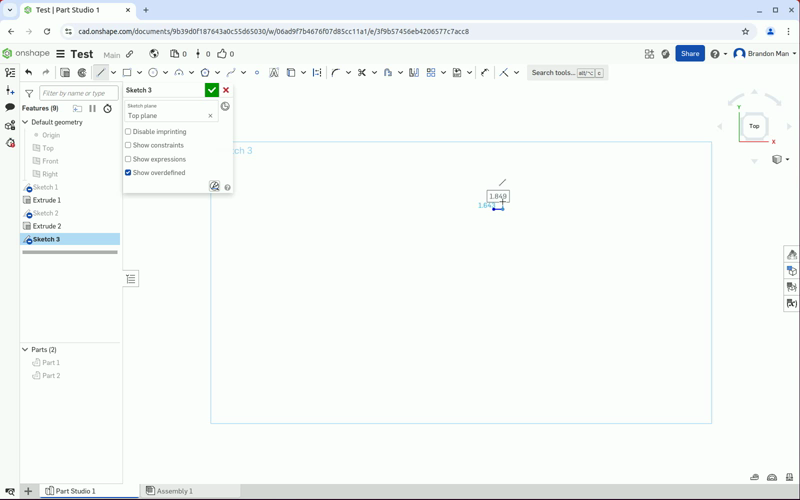
click(502, 201)
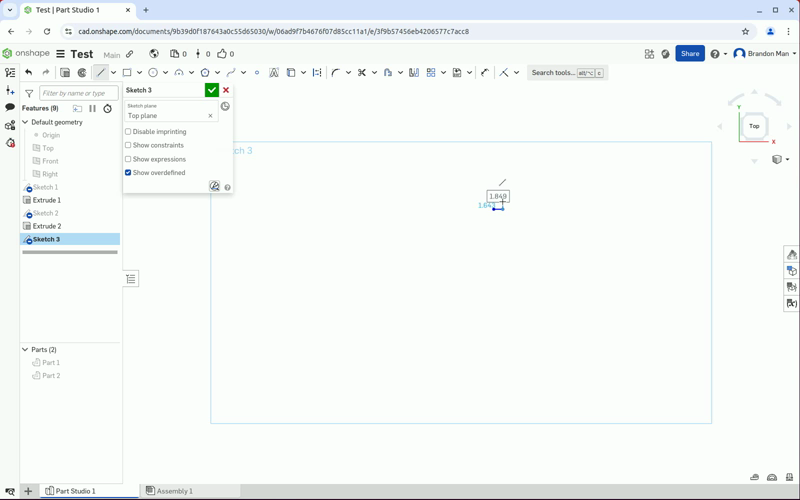
key_up(shift)
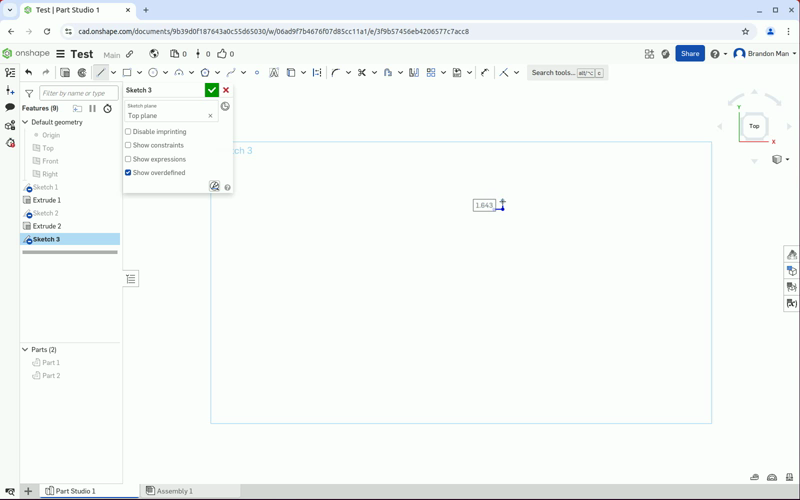
key_down(shift)
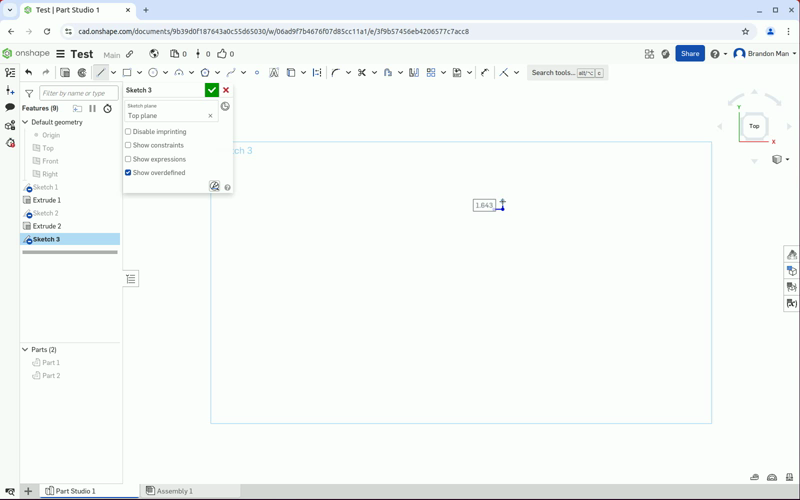
mouse_move(532, 201)
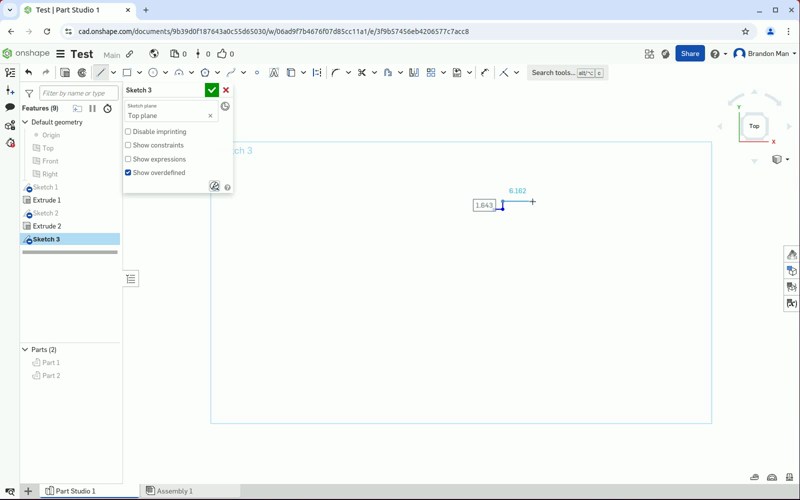
mouse_move(493, 201)
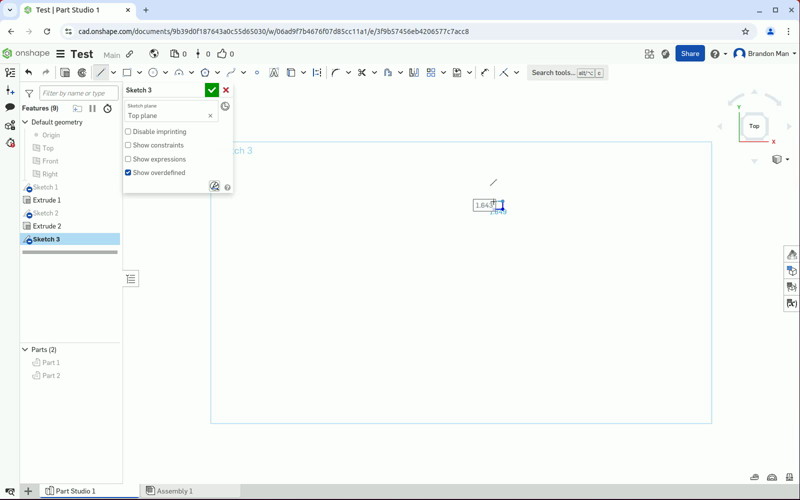
click(493, 201)
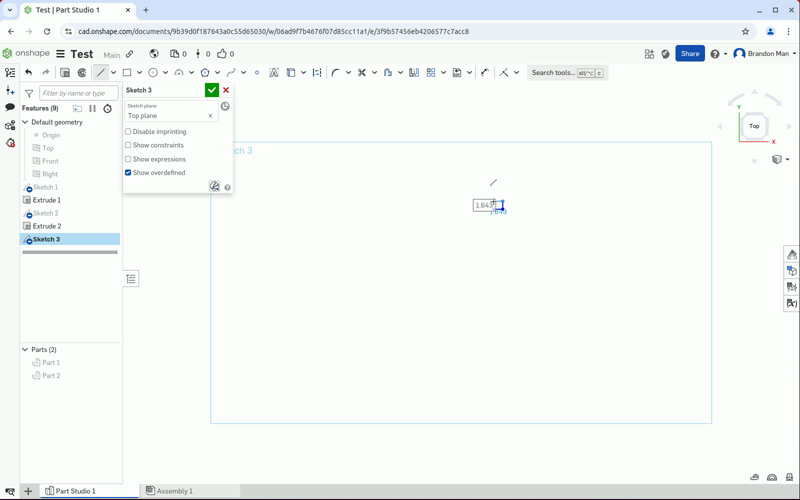
key_up(shift)
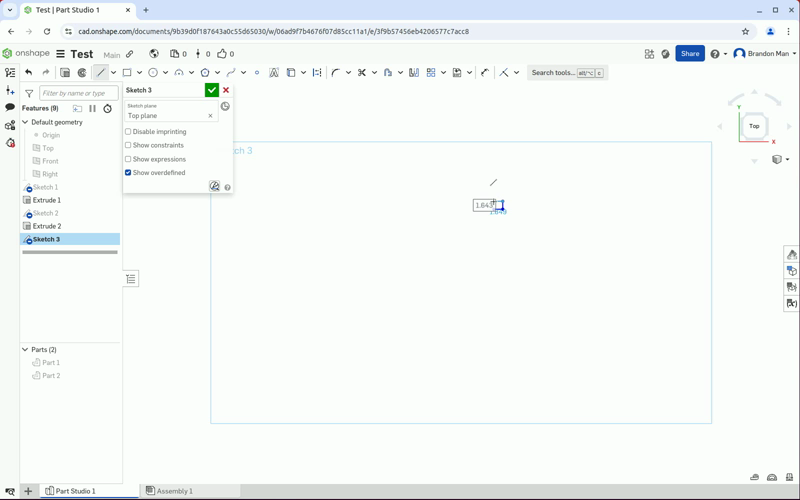
key(esc)
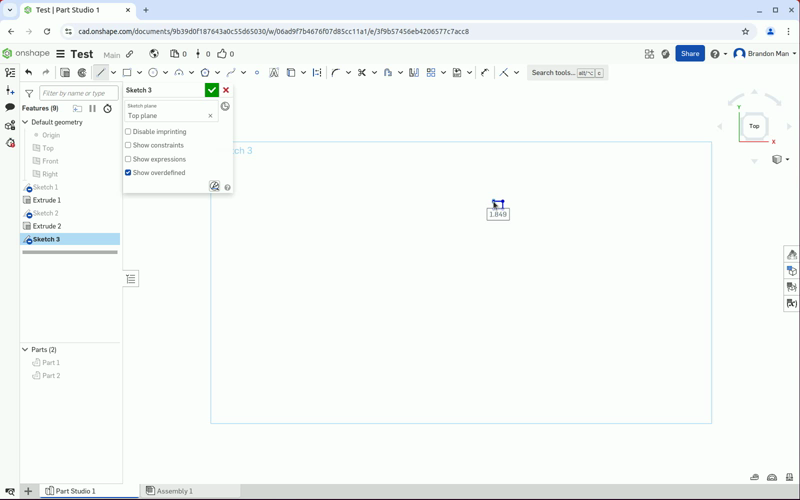
key(a)
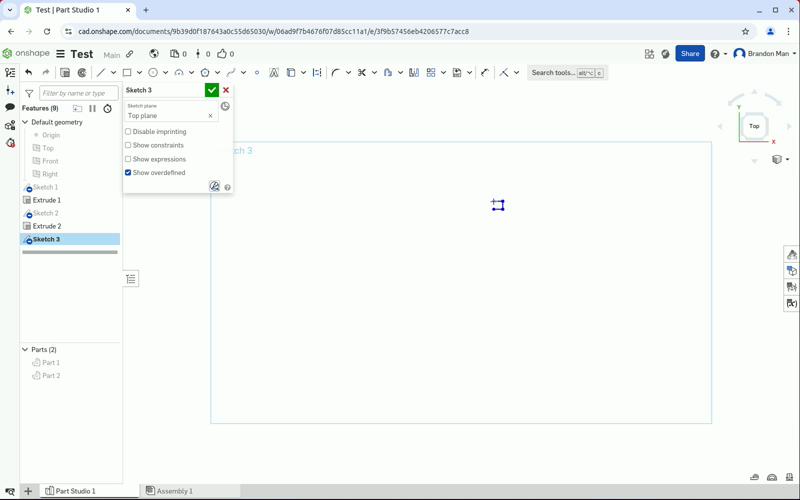
mouse_move(493, 201)
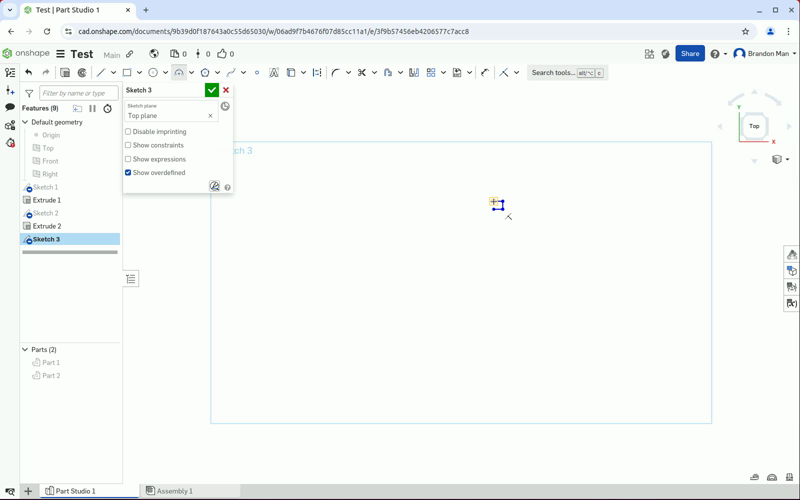
click(493, 201)
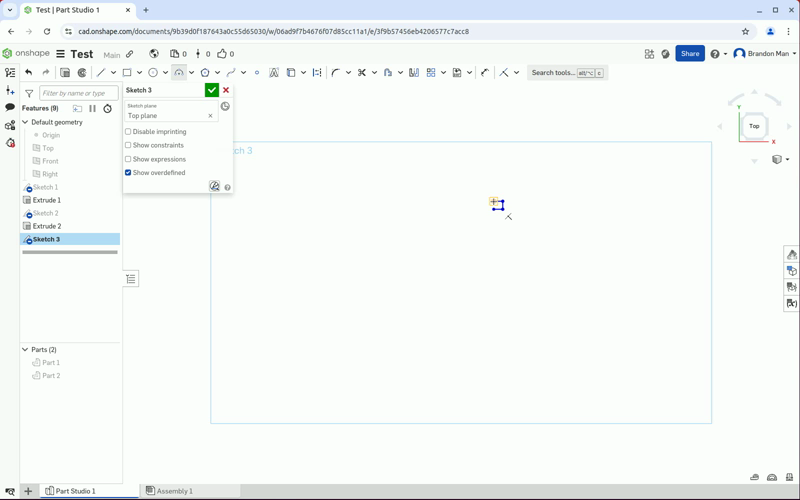
mouse_move(493, 209)
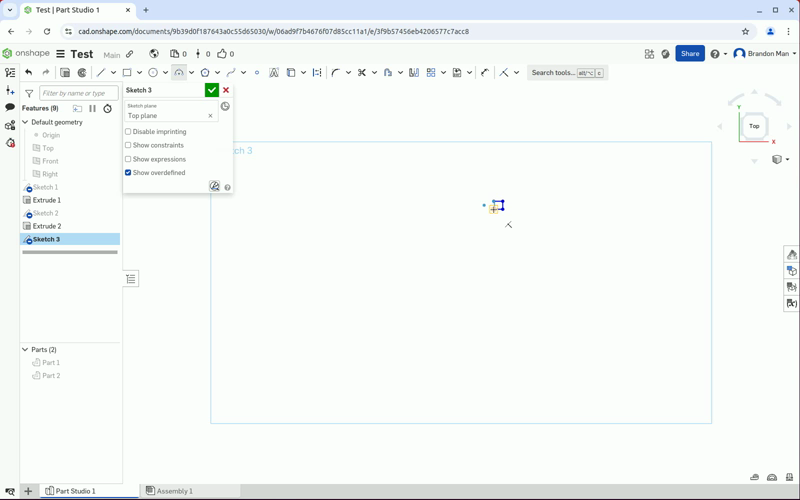
click(493, 209)
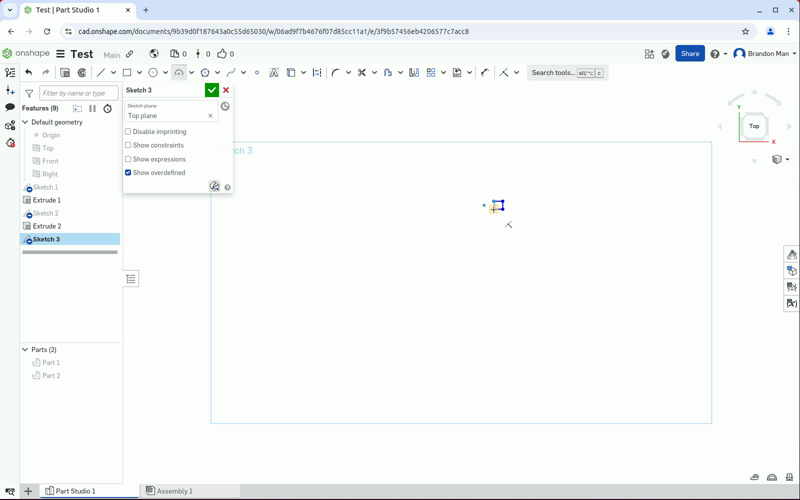
key_down(shift)
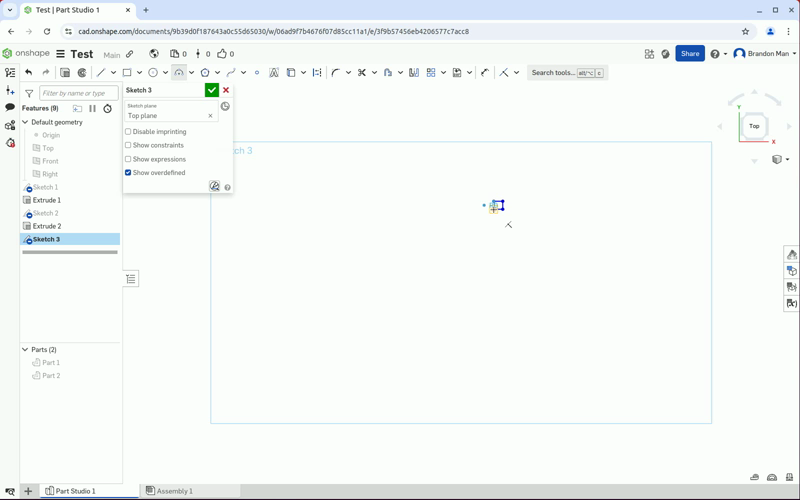
mouse_move(497, 204)
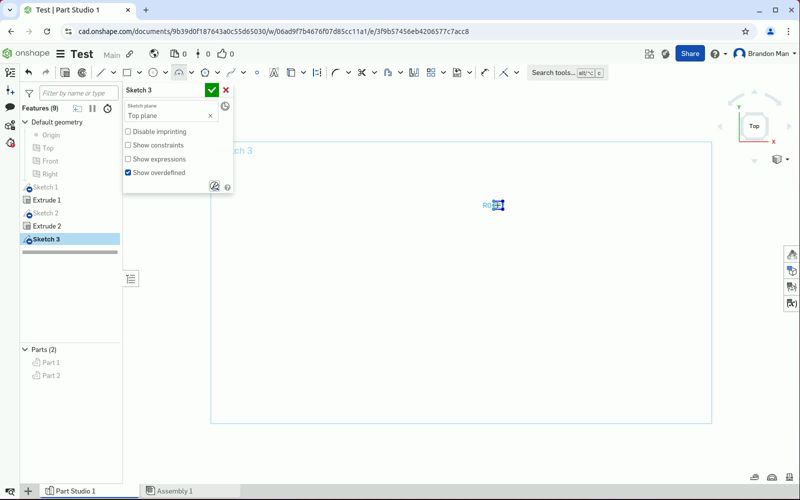
click(497, 204)
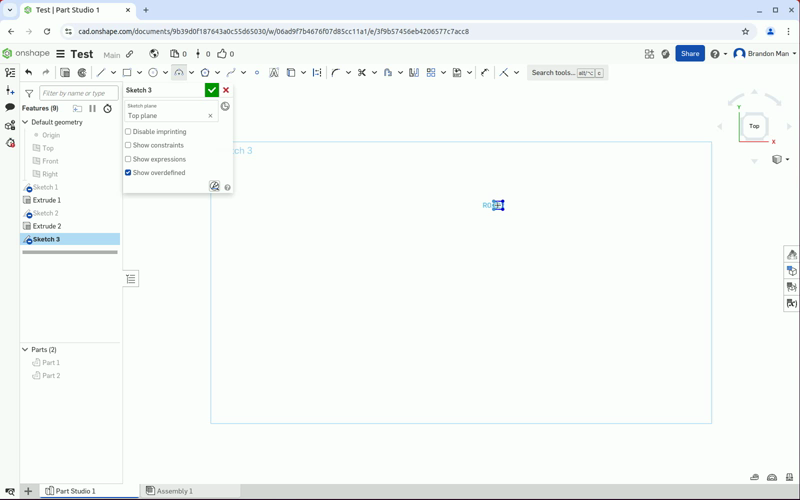
key_up(shift)
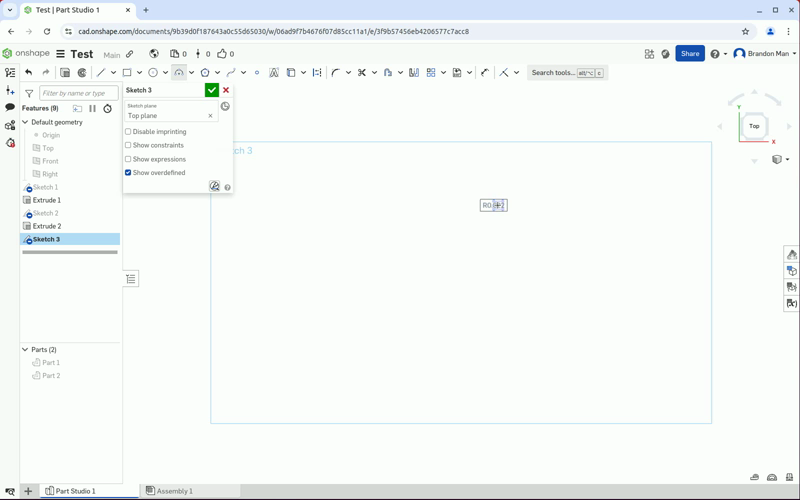
key(esc)
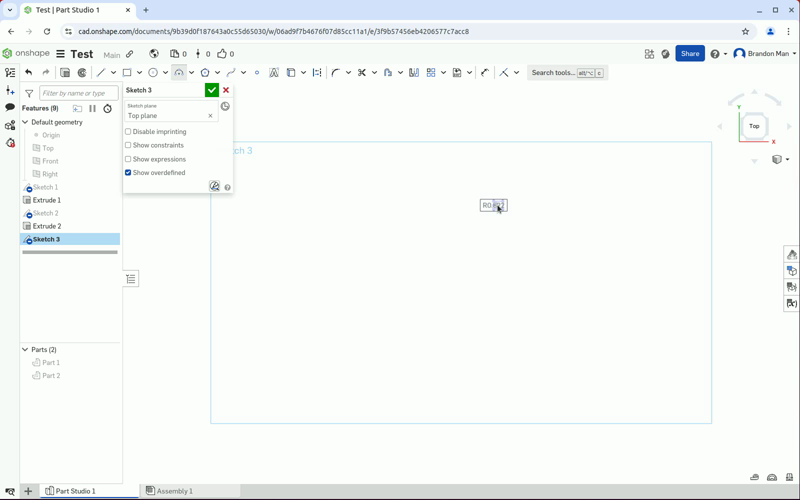
mouse_move(494, 202)
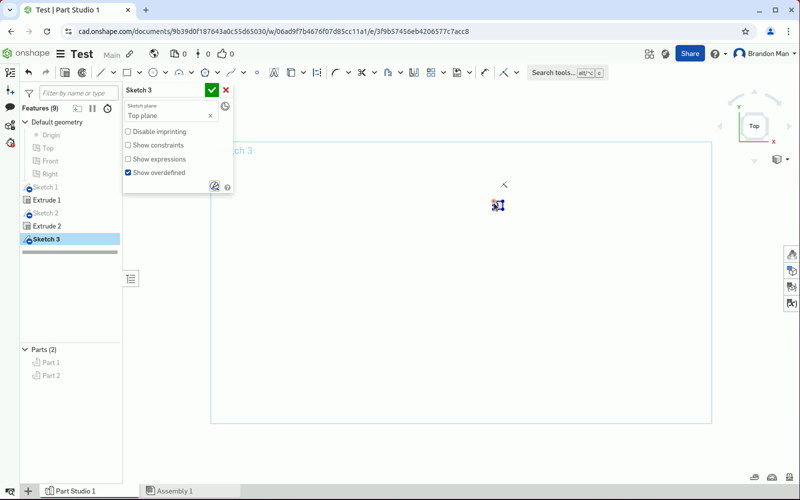
scroll(6)
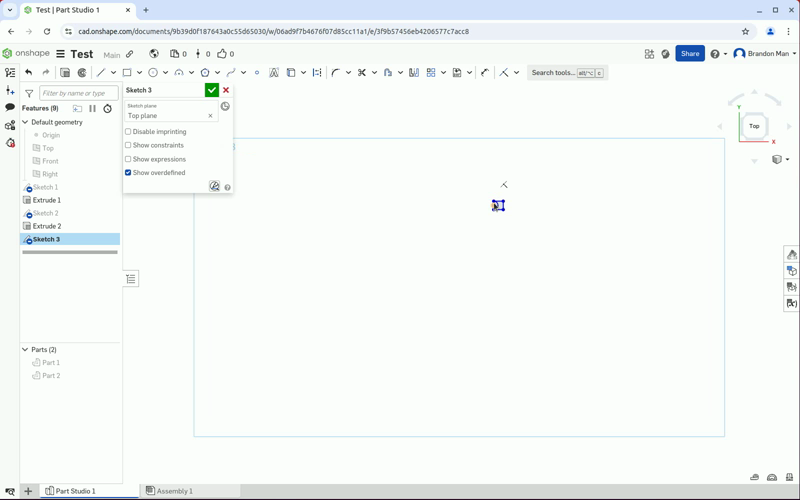
scroll(6)
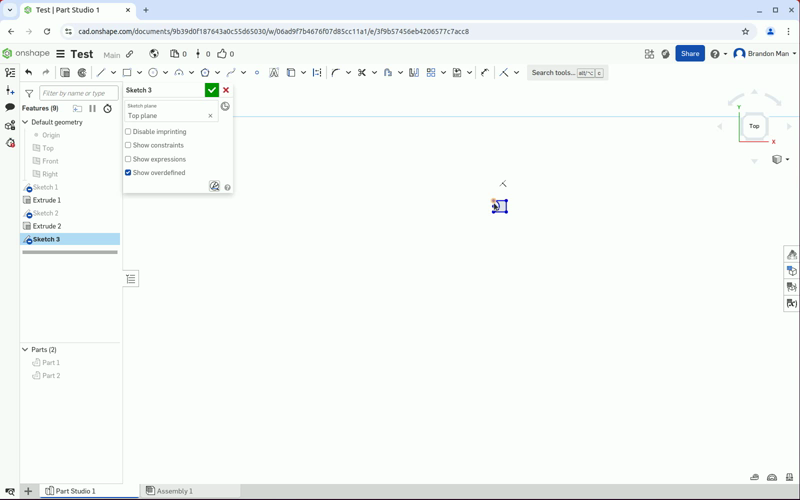
scroll(6)
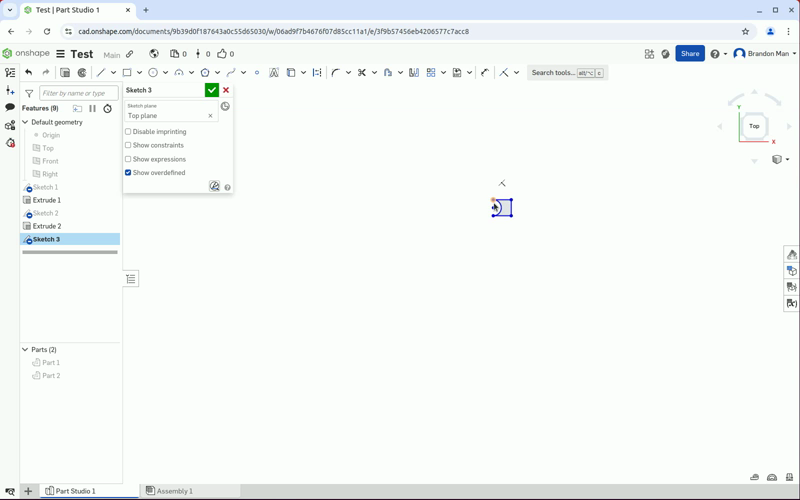
scroll(6)
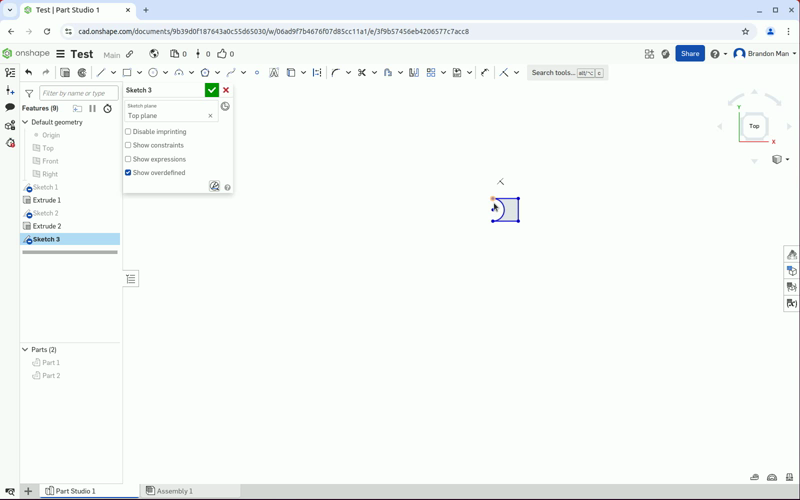
scroll(6)
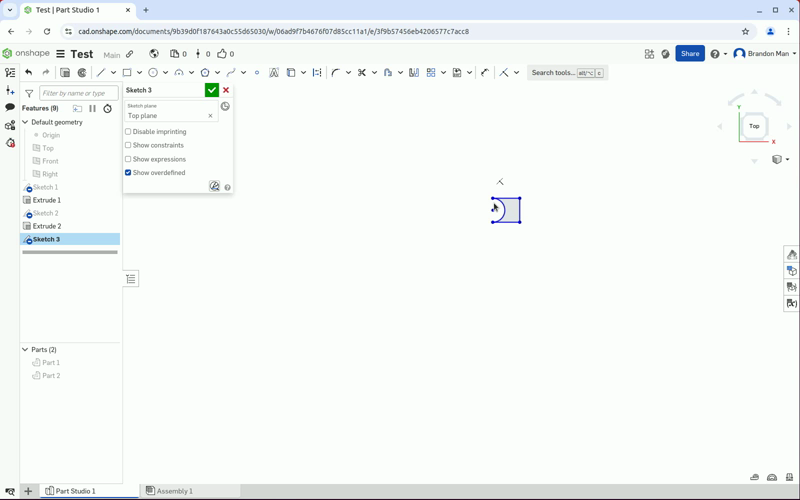
scroll(6)
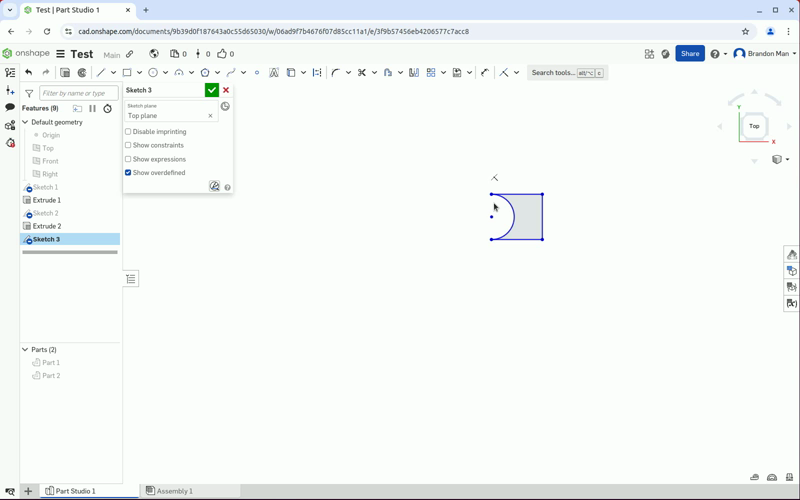
scroll(6)
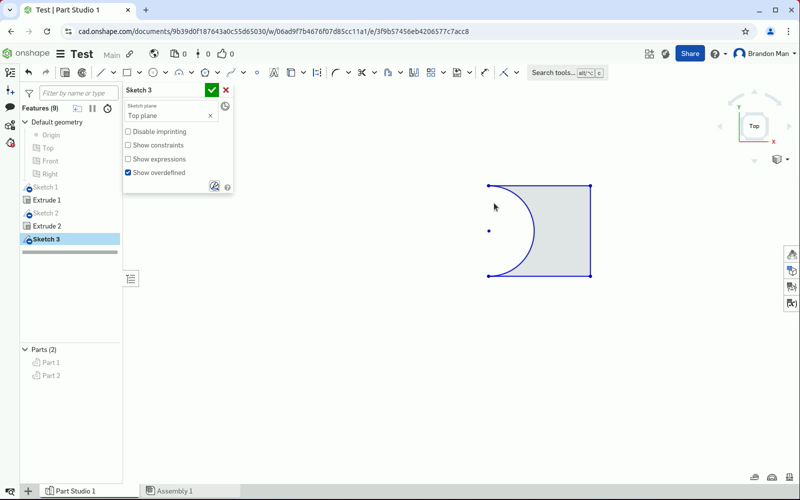
click(494, 202)
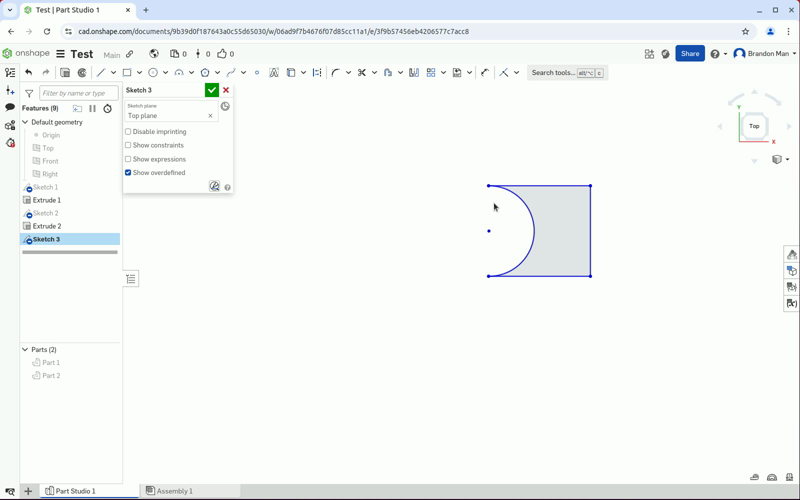
scroll(-6)
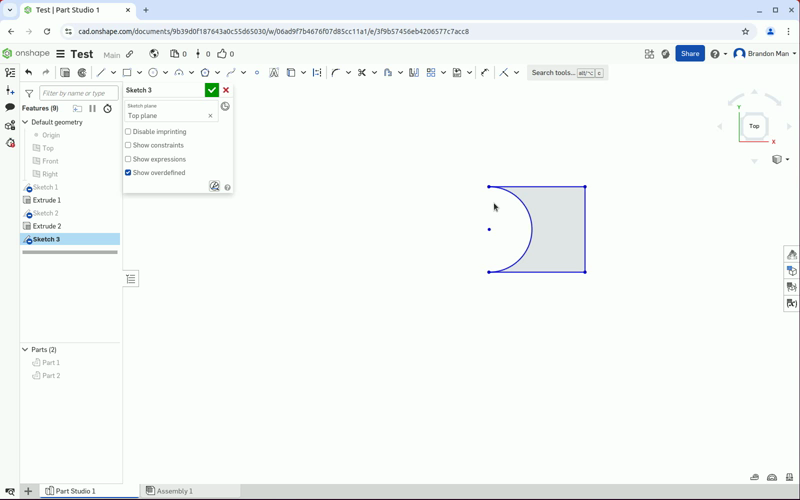
scroll(-6)
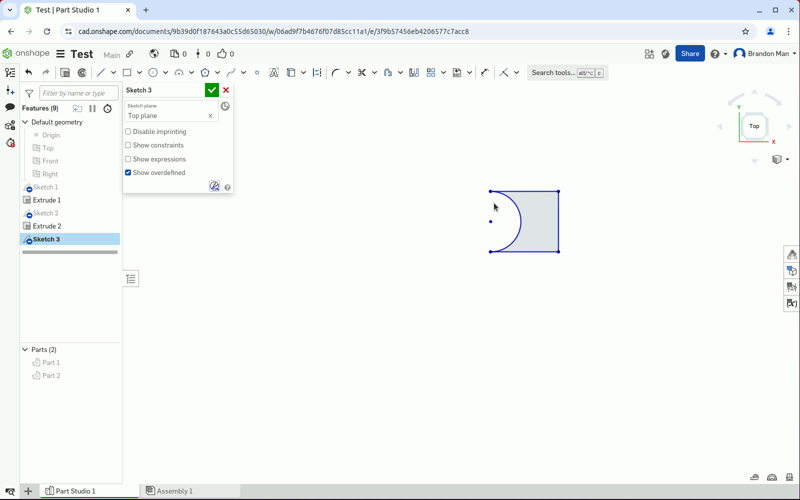
scroll(-6)
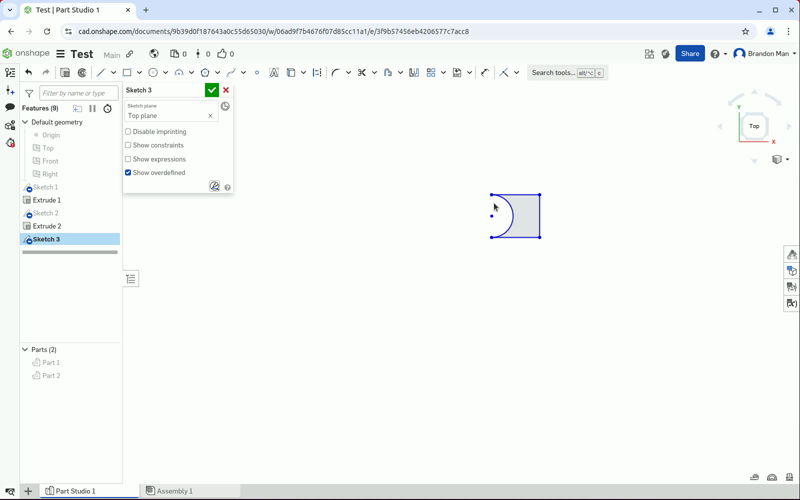
scroll(-6)
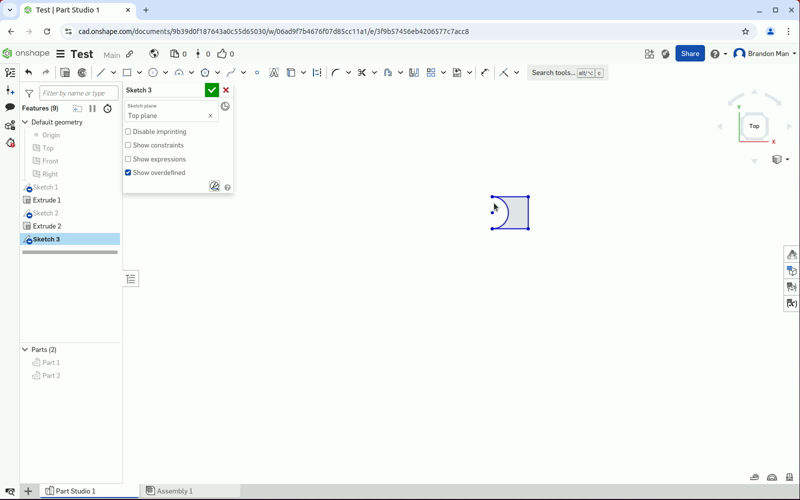
scroll(-6)
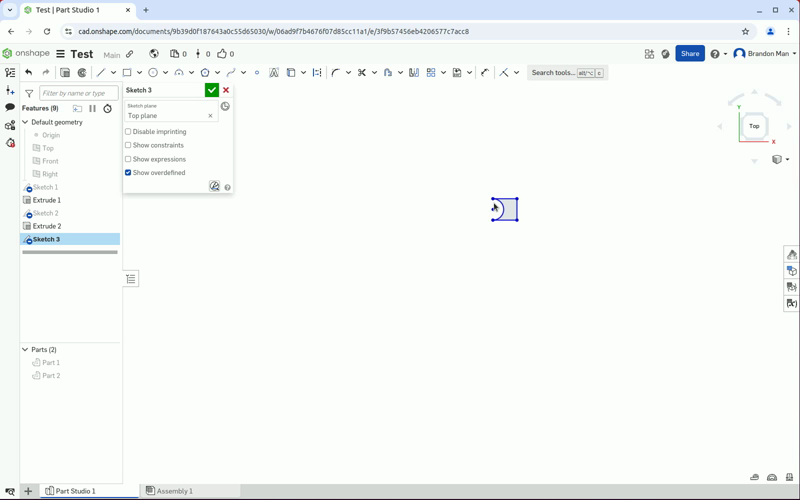
scroll(-6)
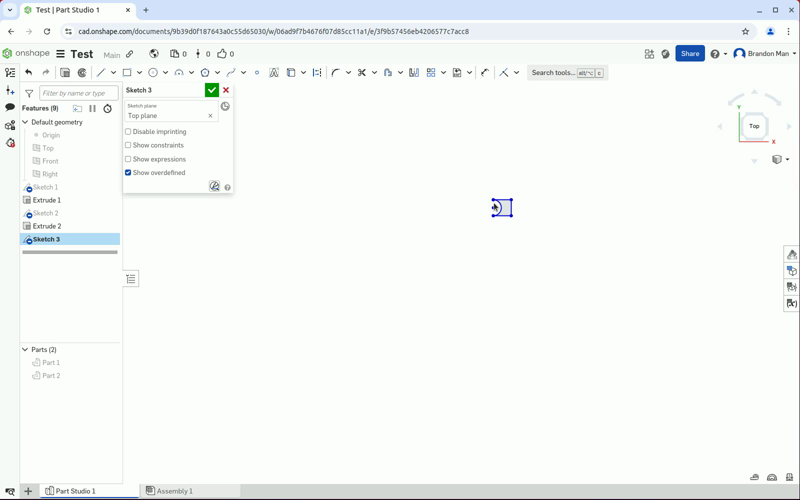
scroll(-6)
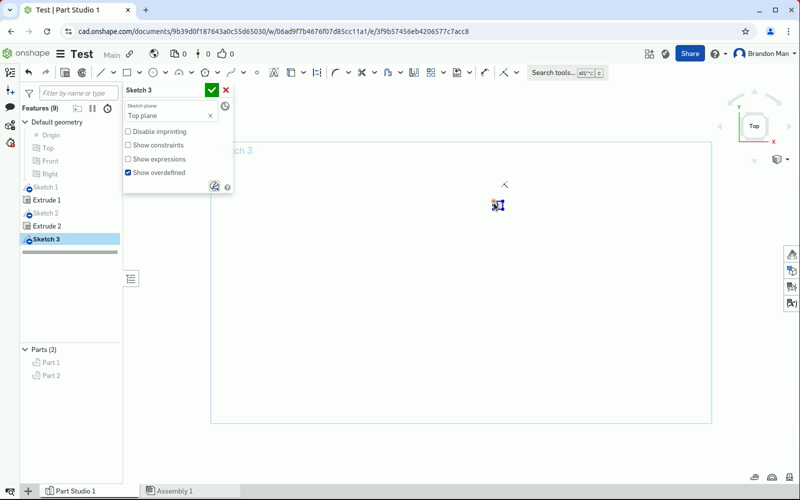
mouse_move(73, 352)
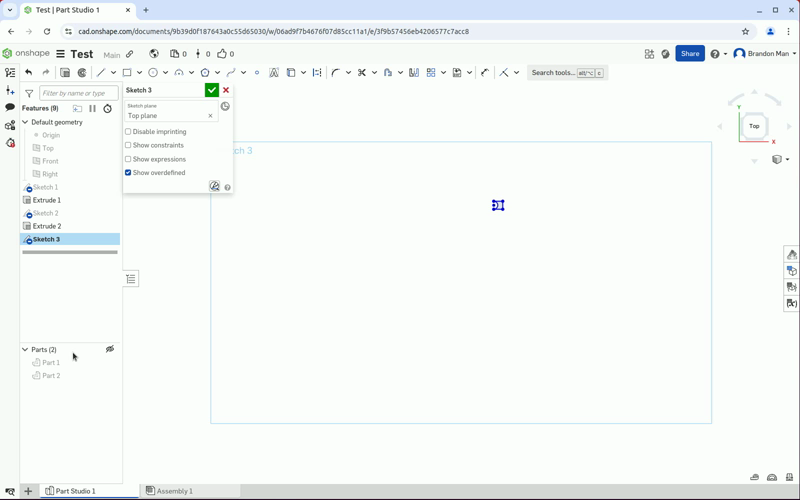
key(shift+y)
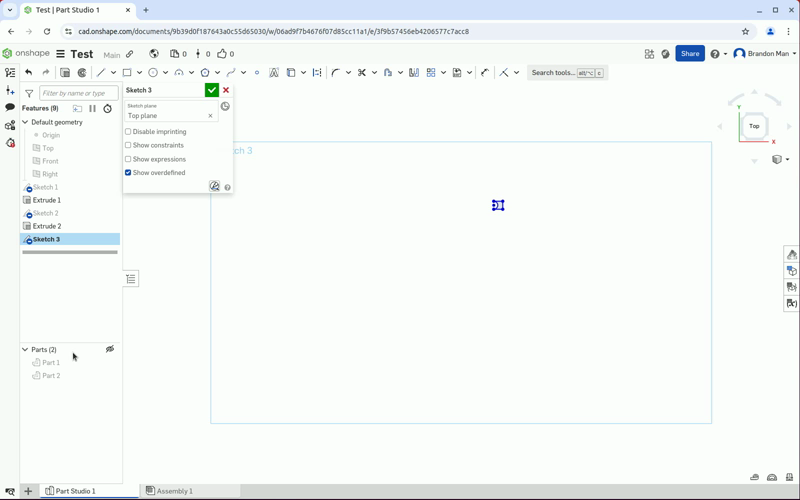
key(shift+e)
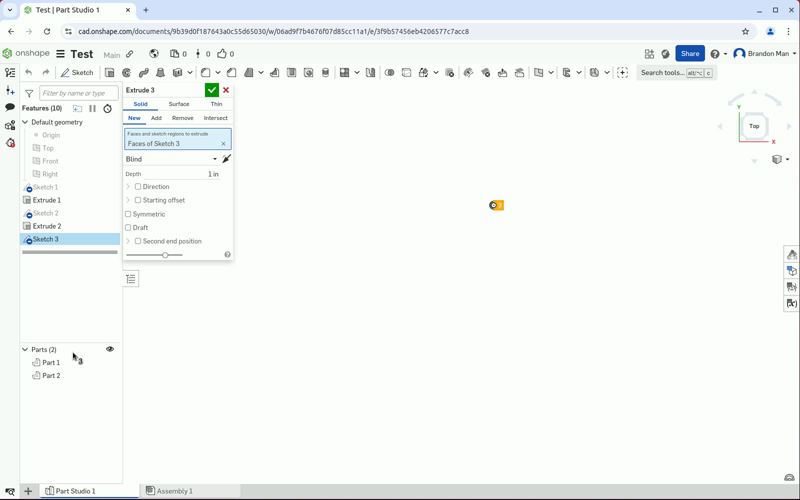
mouse_move(143, 106)
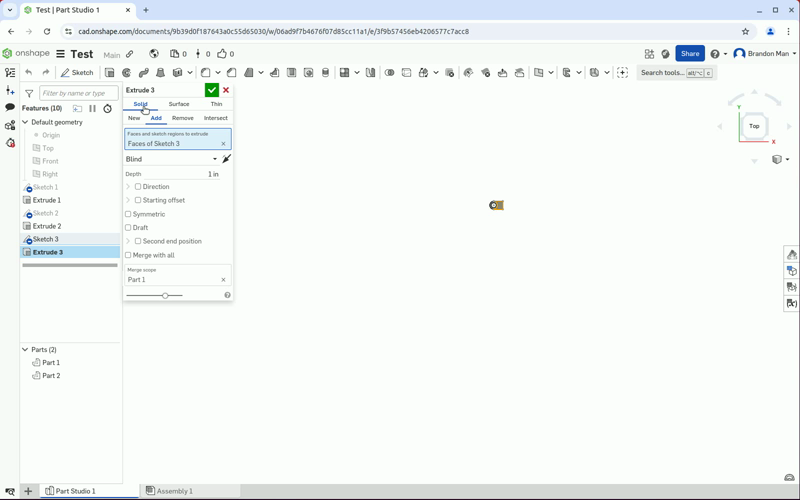
click(143, 106)
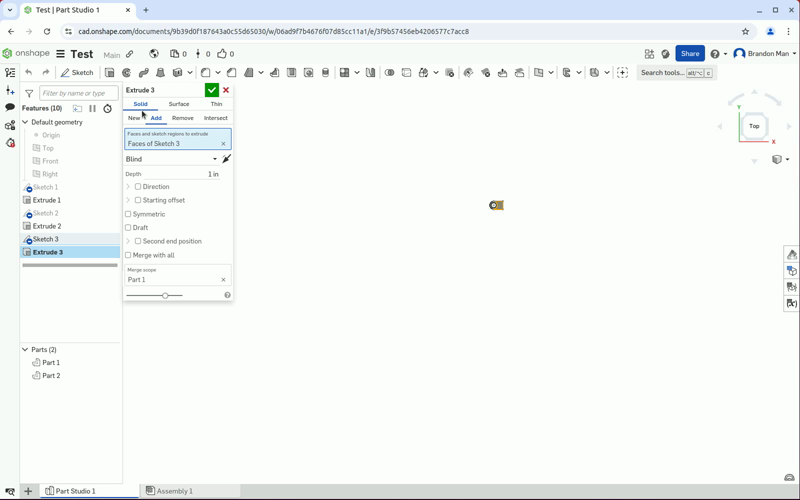
mouse_move(137, 120)
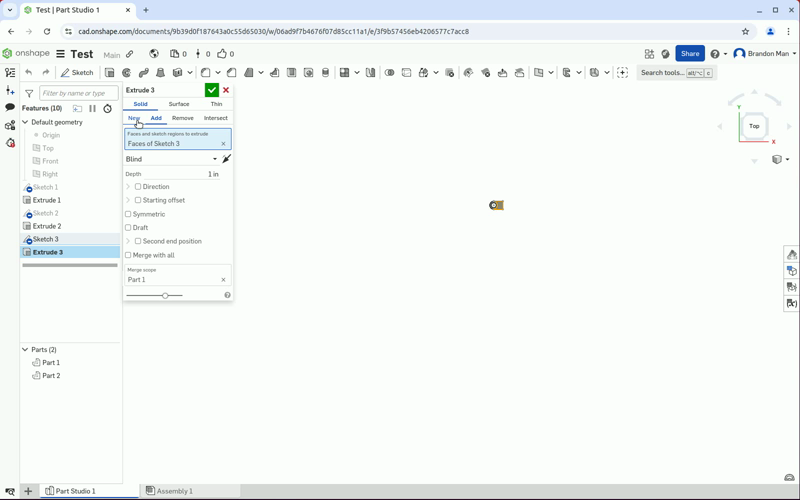
click(137, 120)
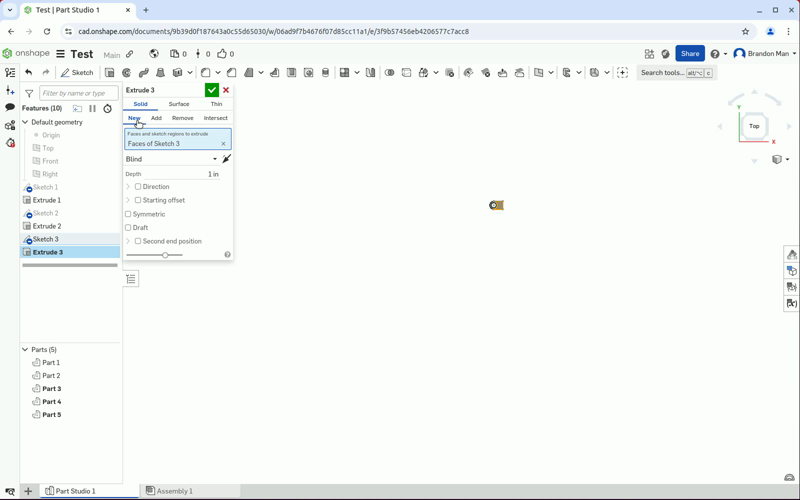
key(tab, 4)
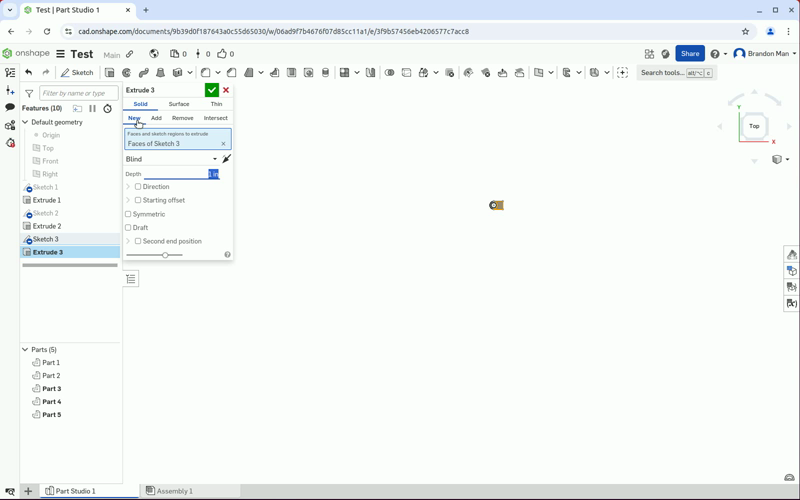
text(1.926)
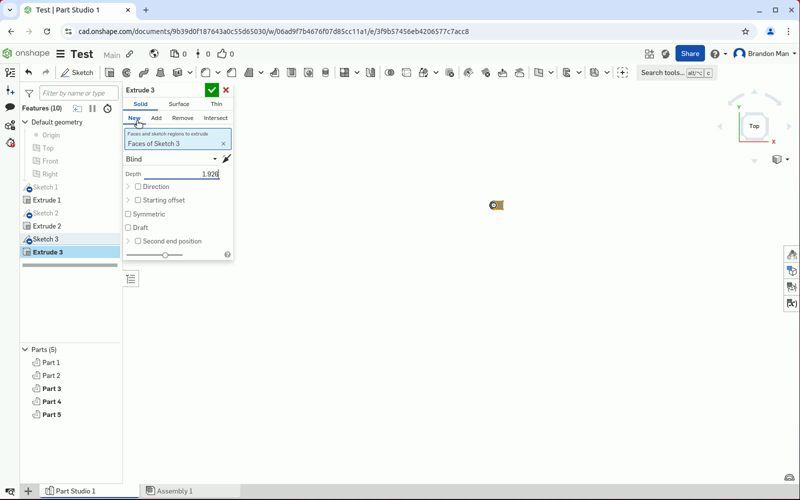
key(enter)
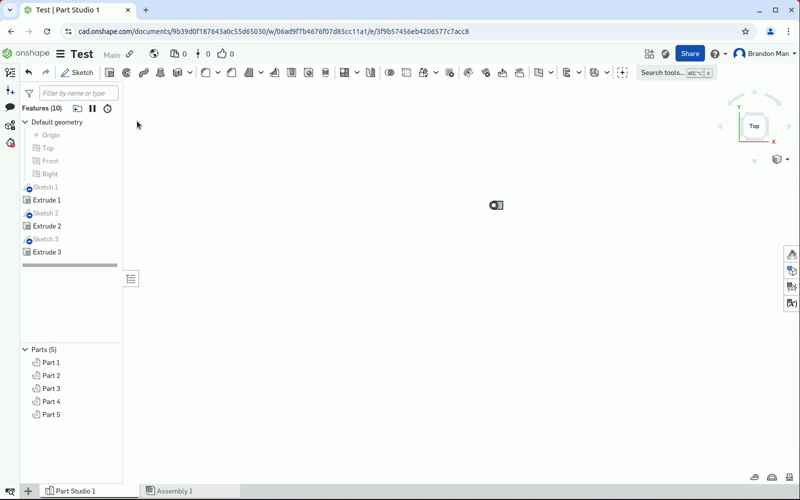
key(shift+h)
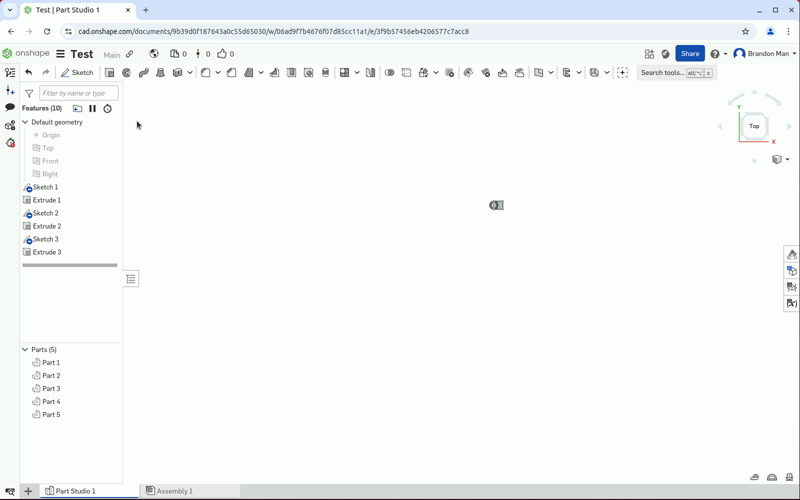
key(shift+h)
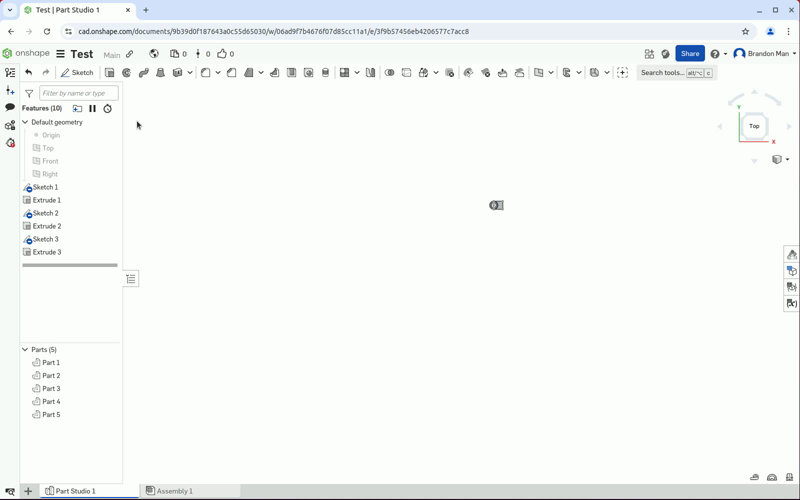
key(shift+7)
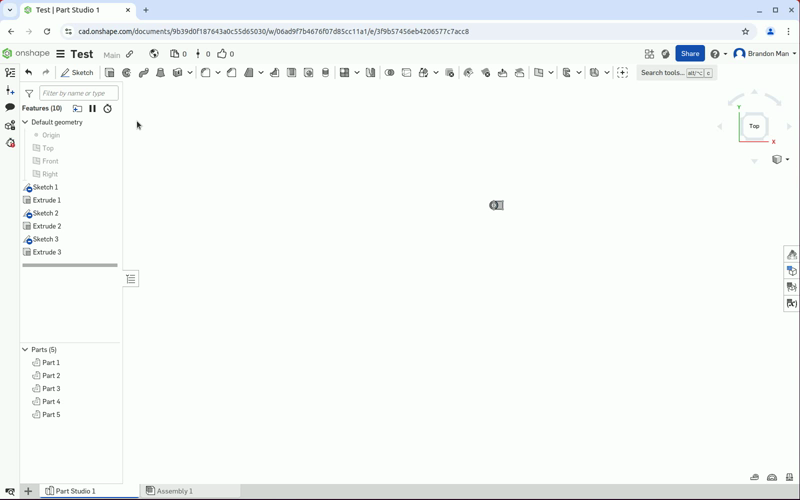
key(up, 3)
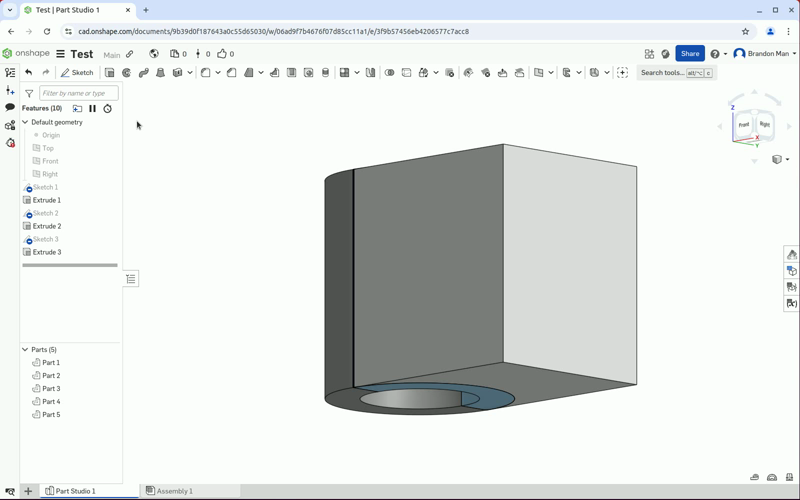
key(left, 3)
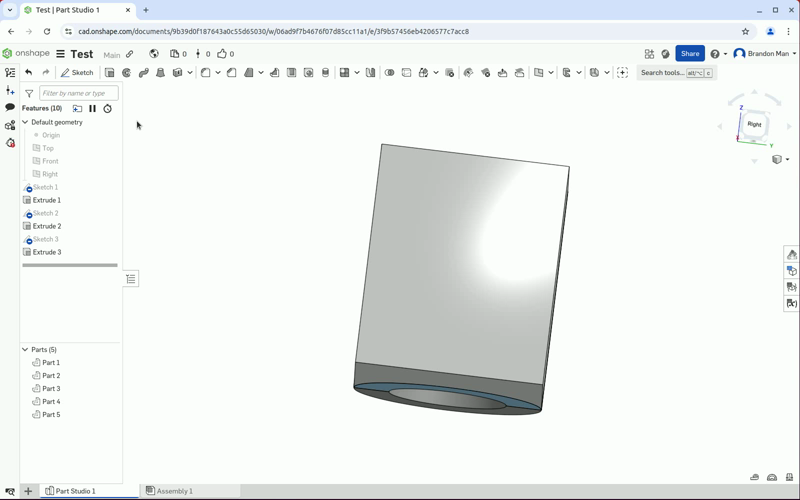
key(right, 3)
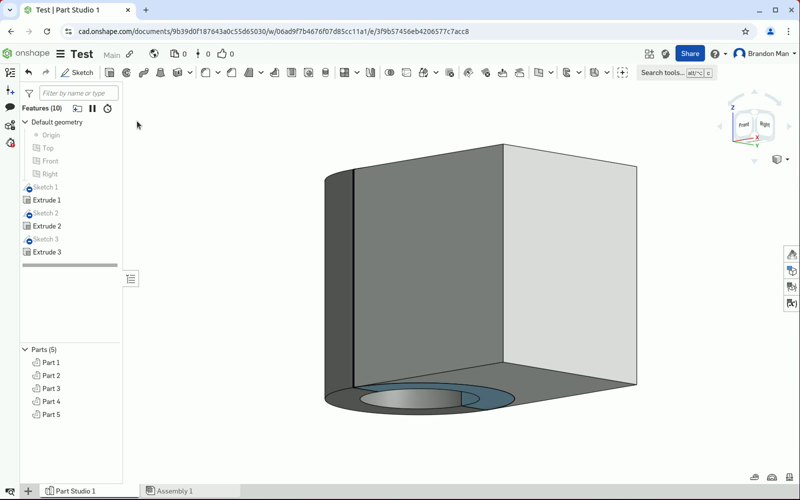
key(down, 3)
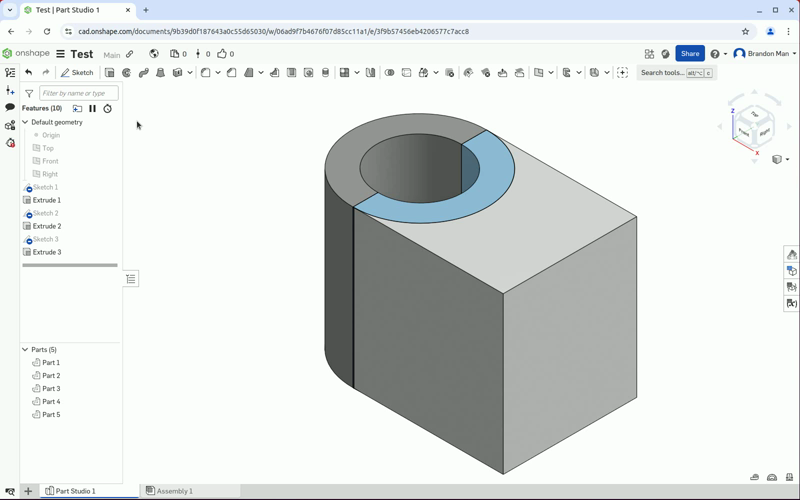
mouse_move(73, 189)
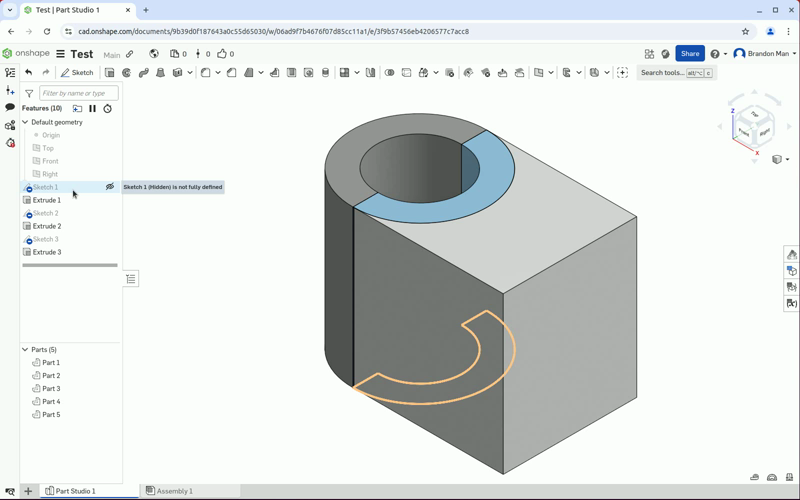
click(73, 189)